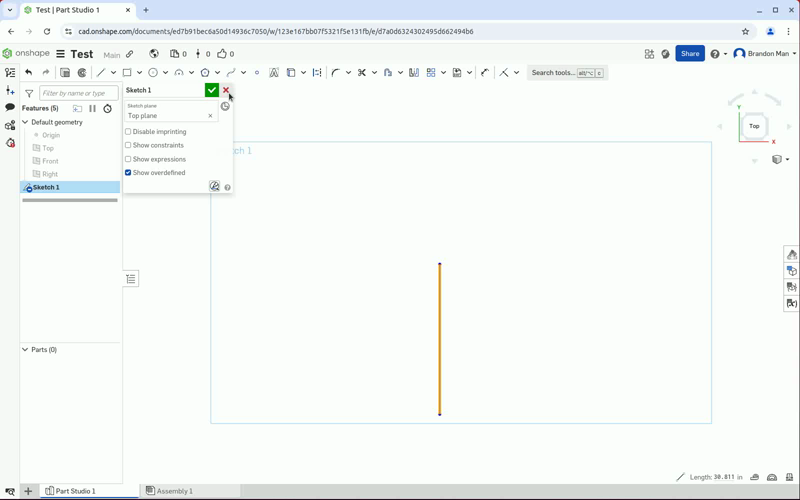
key(shift+h)
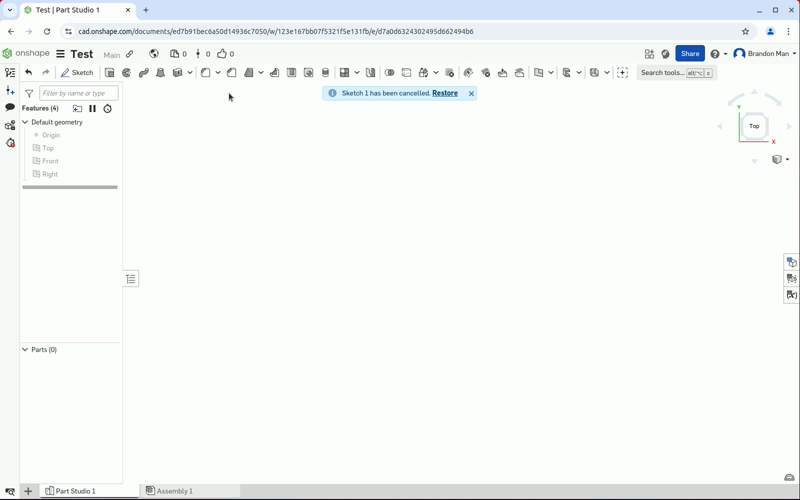
mouse_move(73, 352)
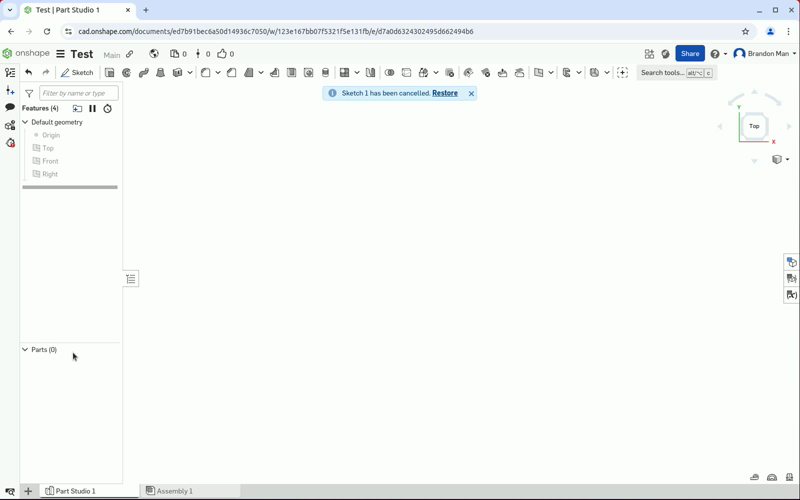
key(y)
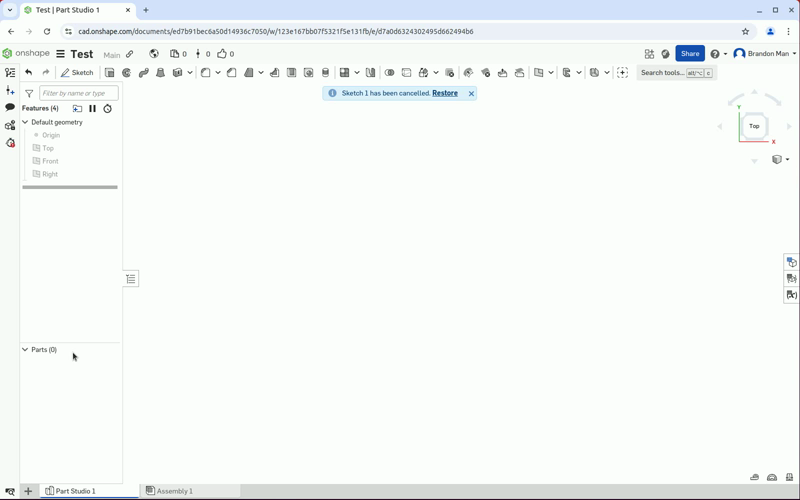
key(shift+p)
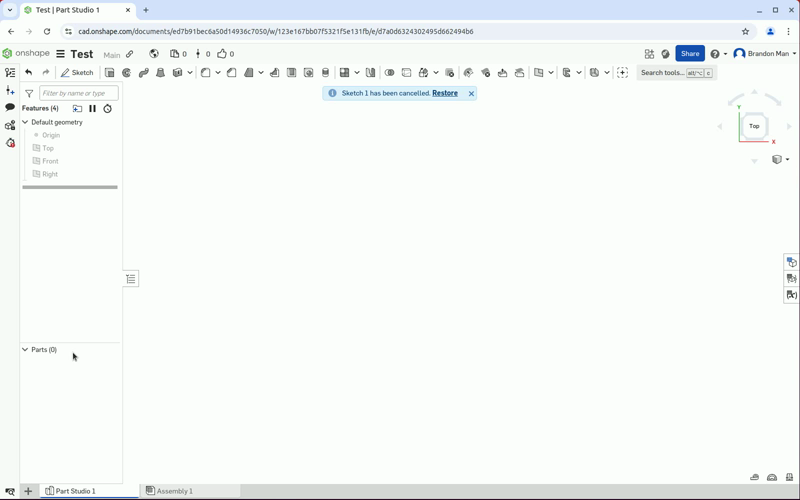
key(space)
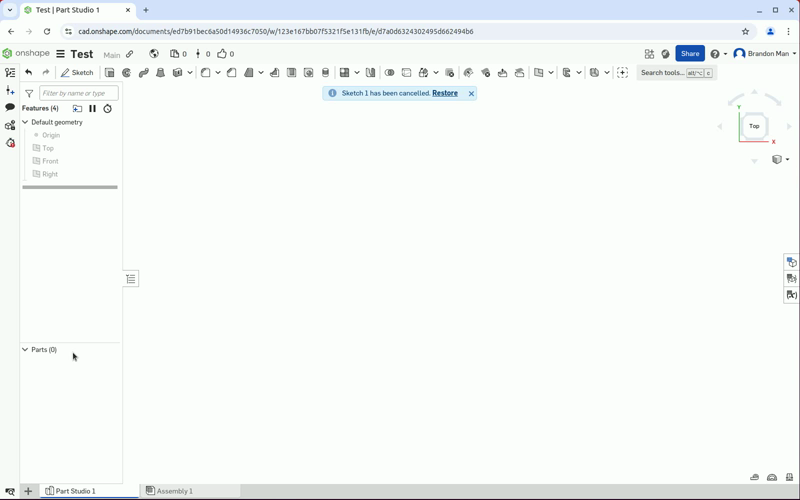
key_down(shift)
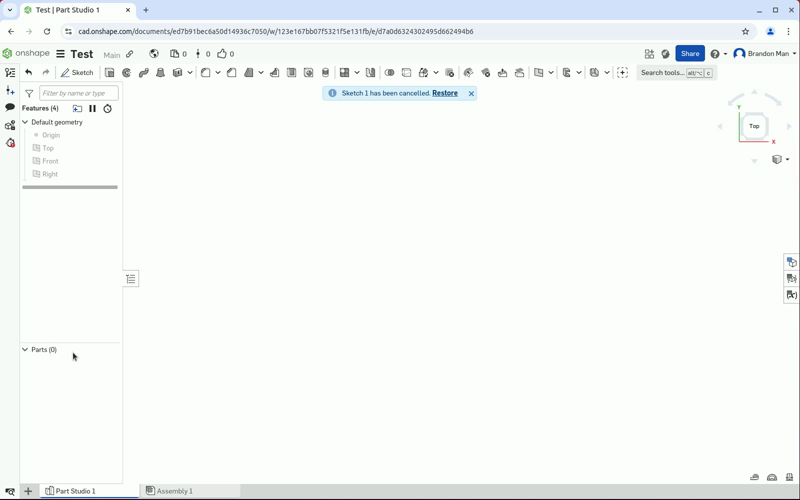
key(up)
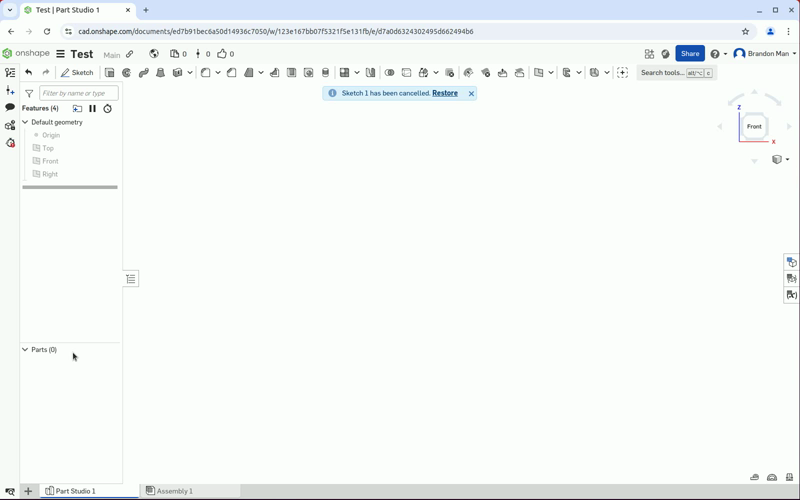
key_up(shift)
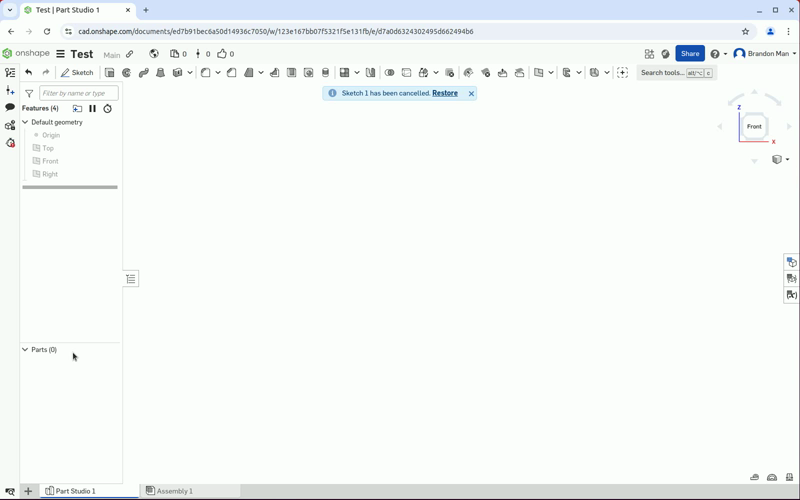
mouse_move(73, 352)
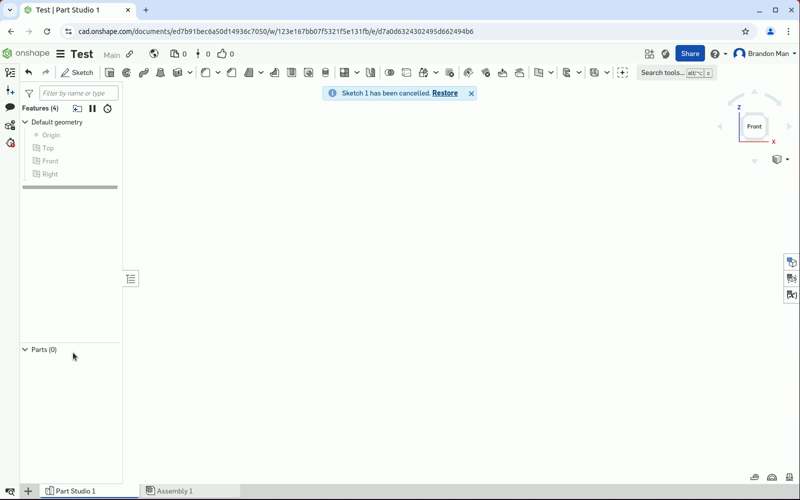
key(shift+y)
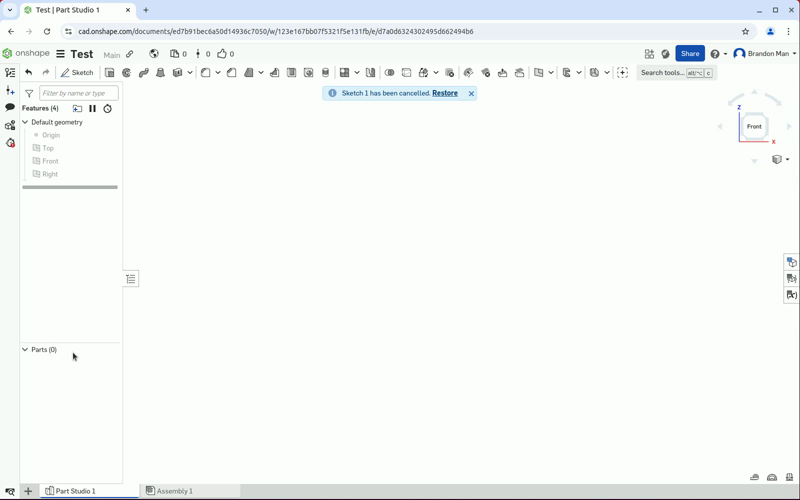
key(shift+s)
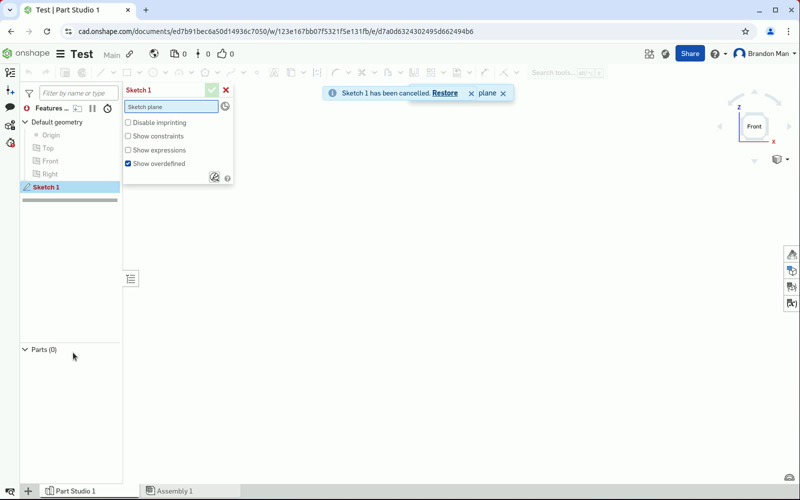
mouse_move(73, 163)
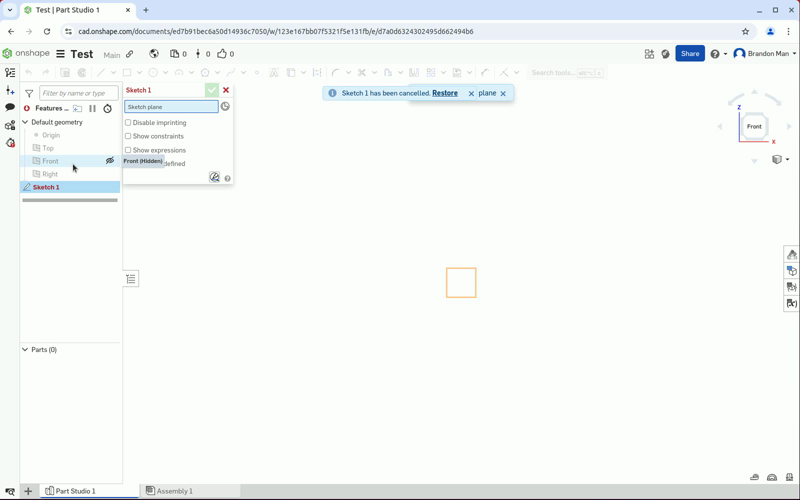
click(73, 163)
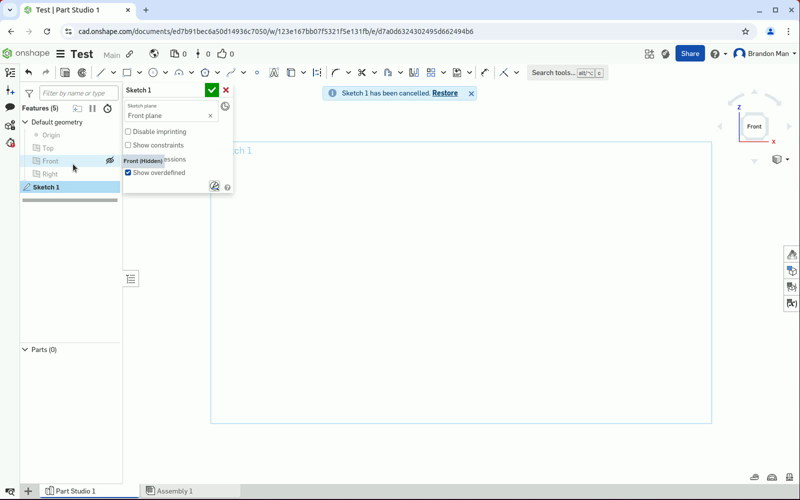
mouse_move(73, 352)
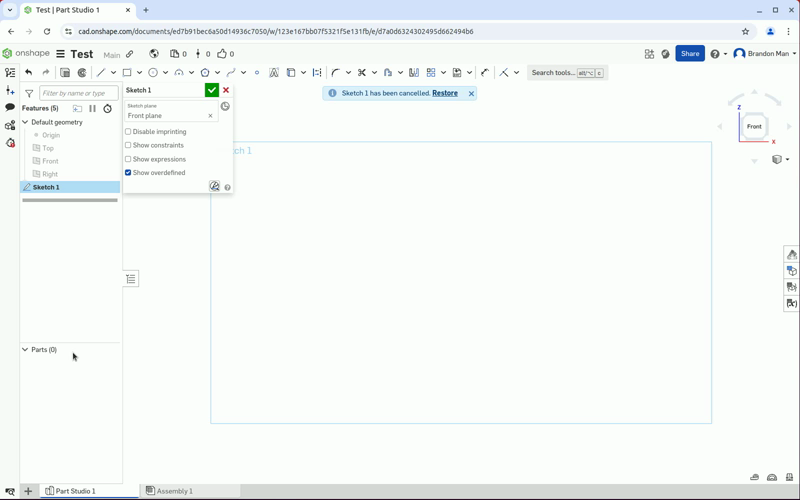
key(y)
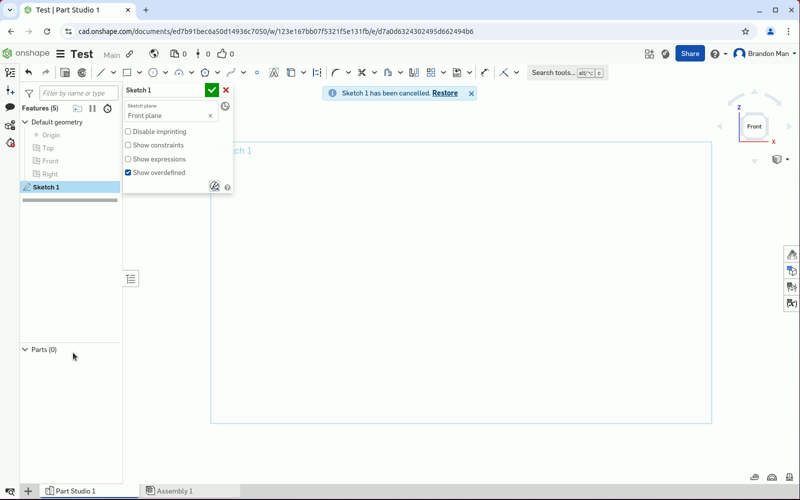
key(a)
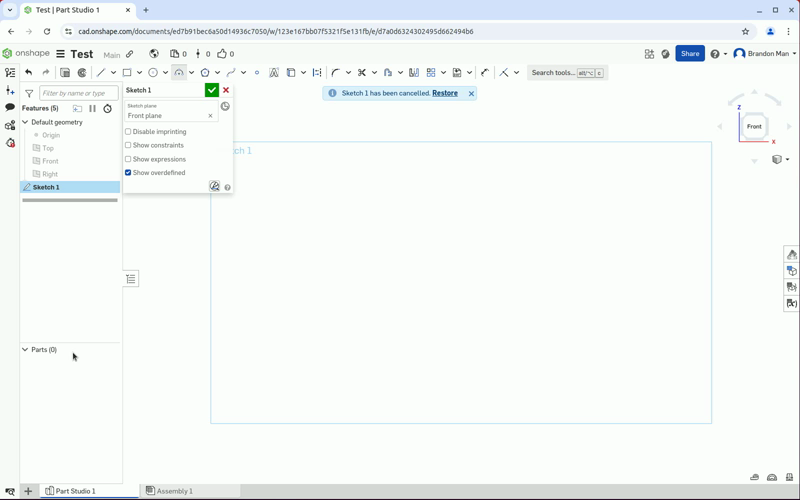
key_down(shift)
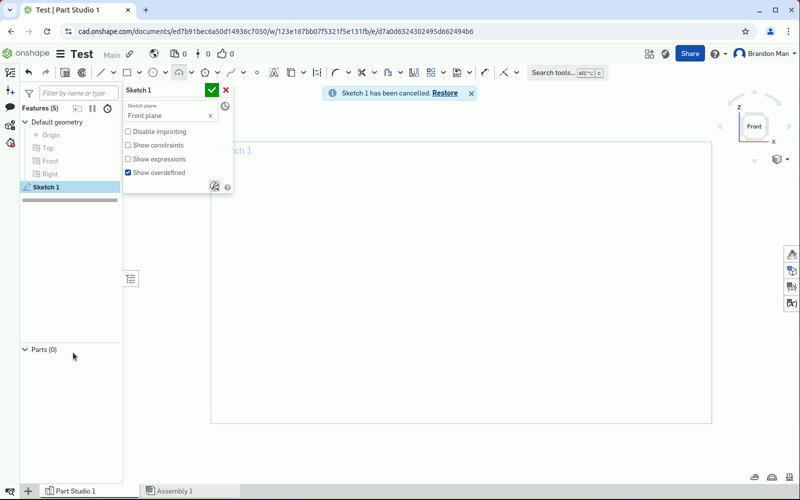
mouse_move(489, 332)
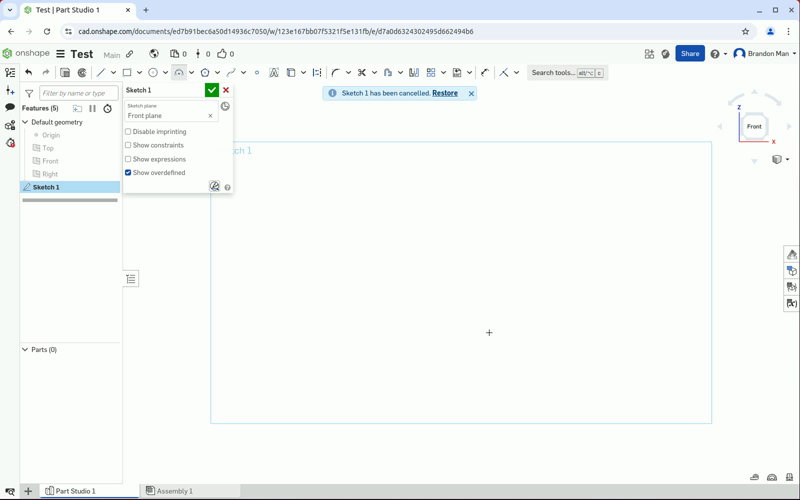
click(489, 332)
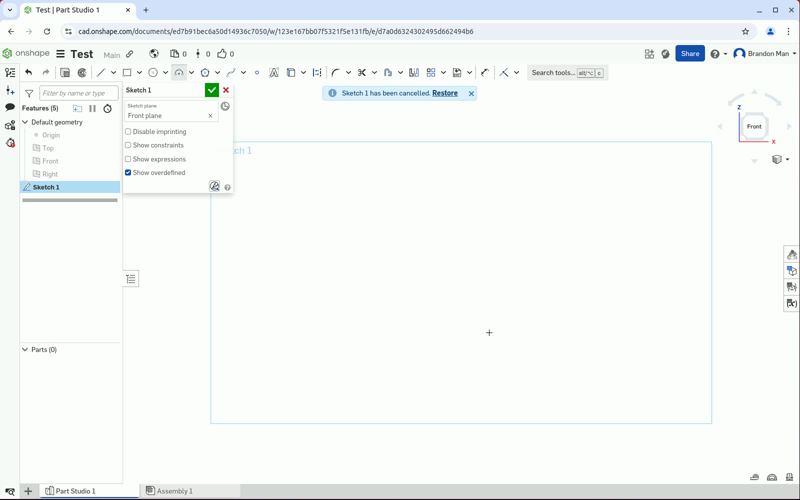
key_up(shift)
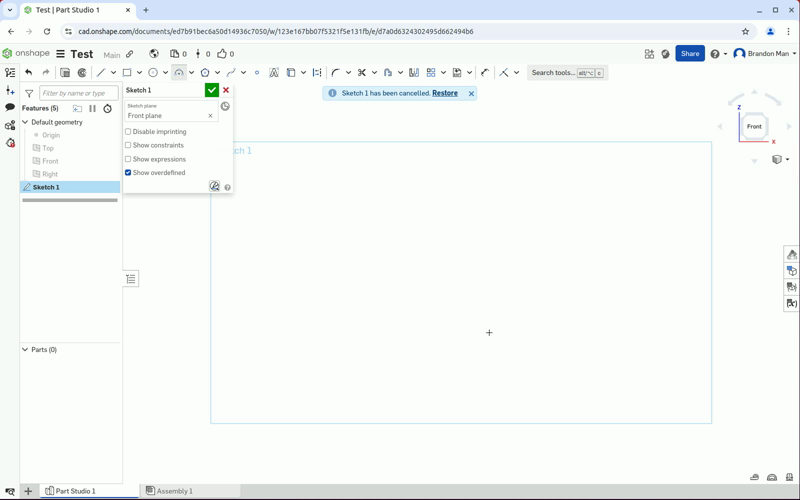
key_down(shift)
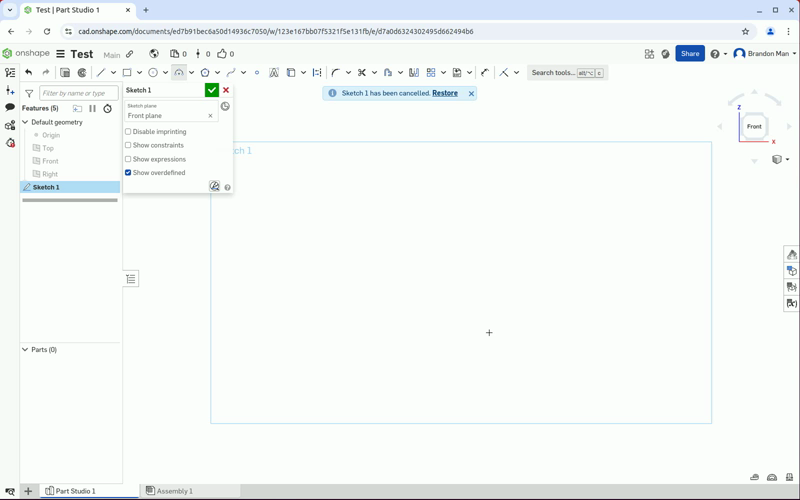
mouse_move(489, 234)
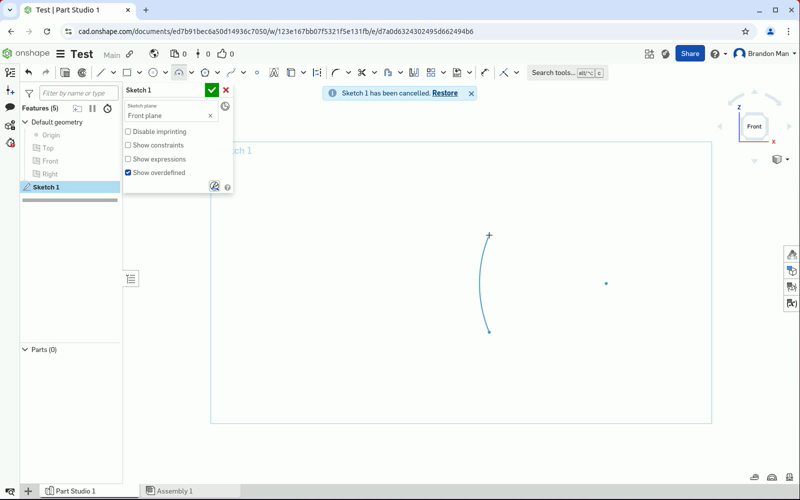
click(489, 234)
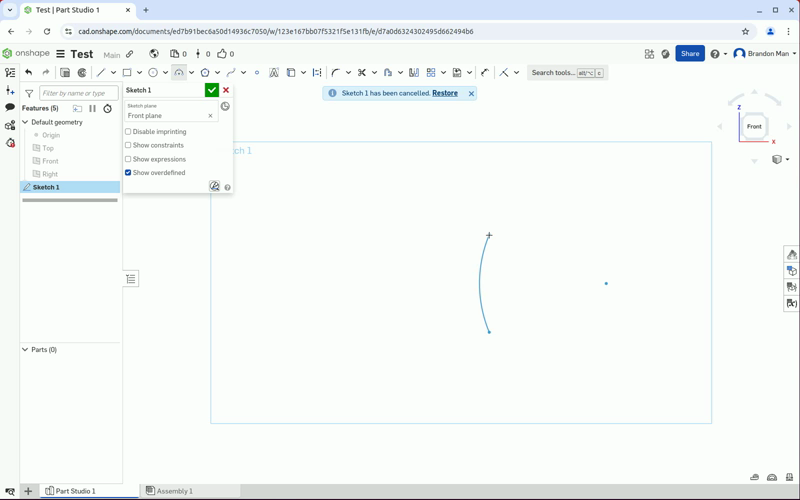
mouse_move(516, 283)
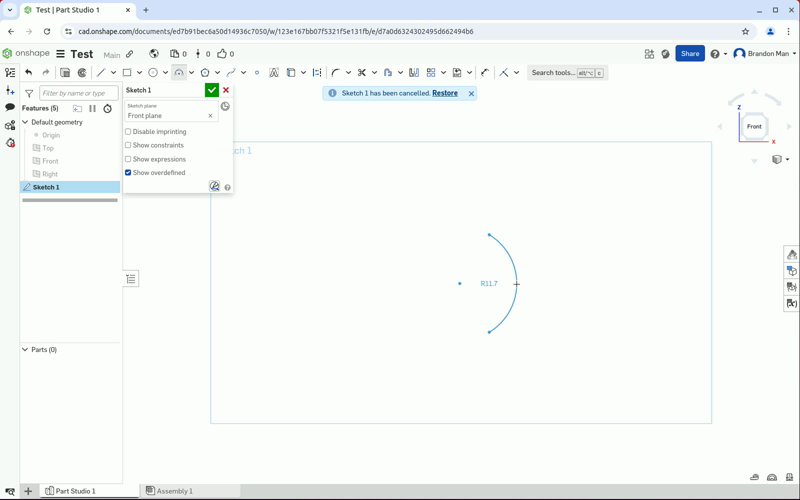
click(516, 283)
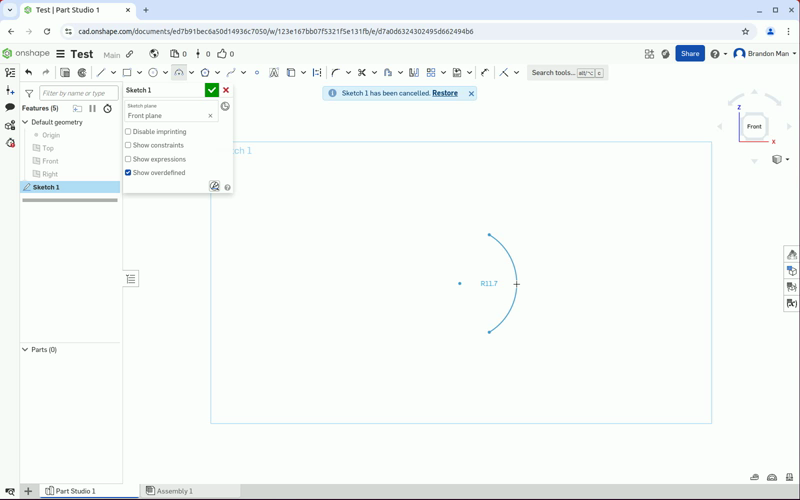
key_up(shift)
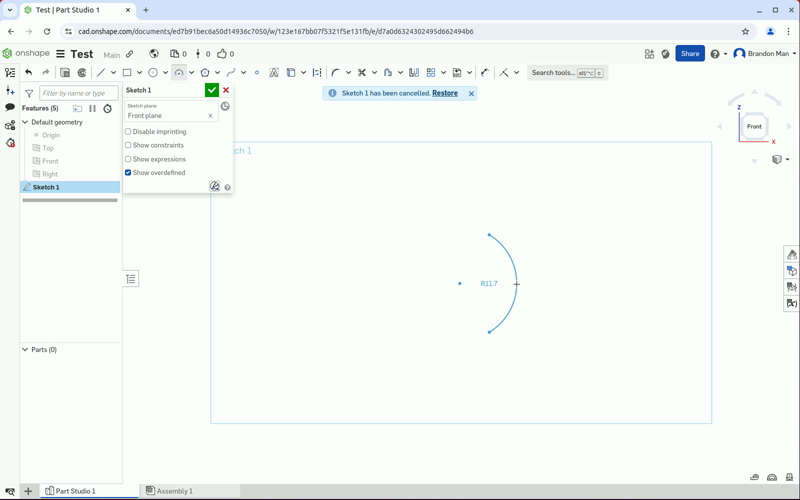
mouse_move(489, 234)
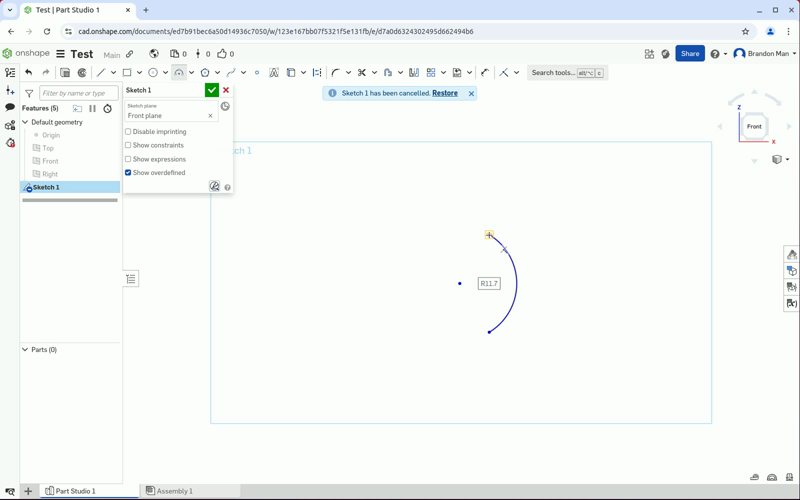
click(489, 234)
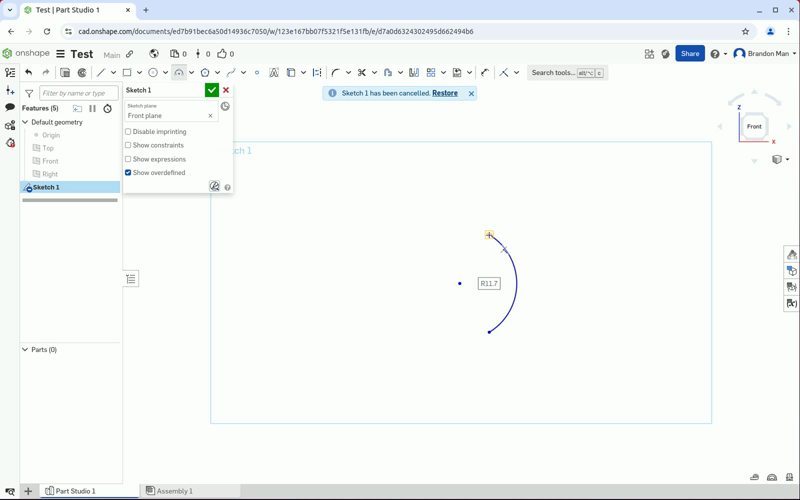
mouse_move(489, 332)
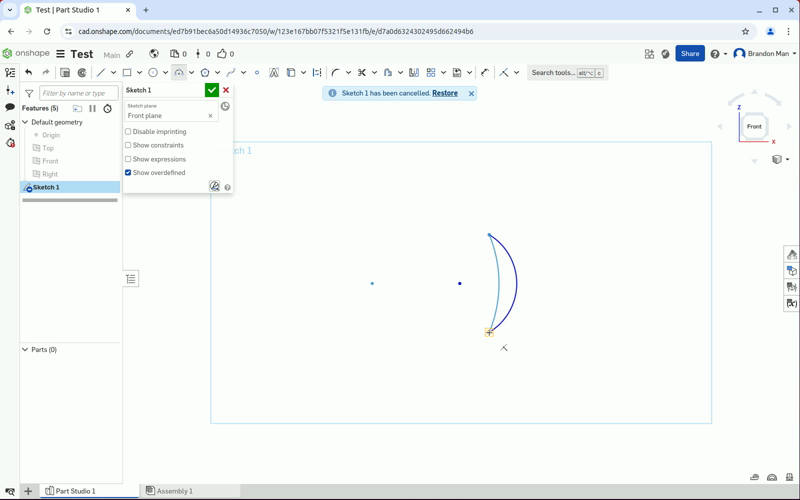
click(489, 332)
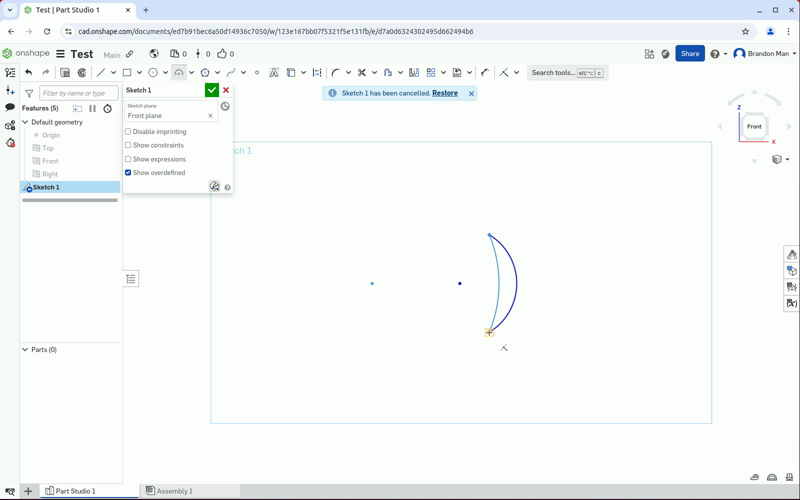
key_down(shift)
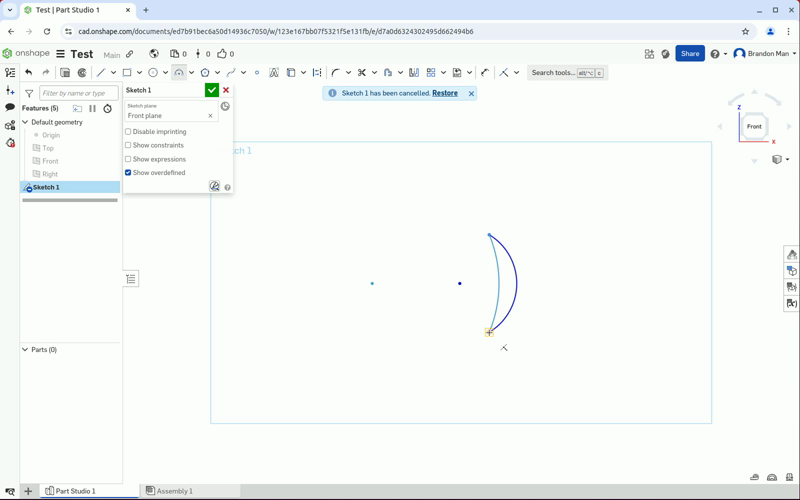
mouse_move(461, 283)
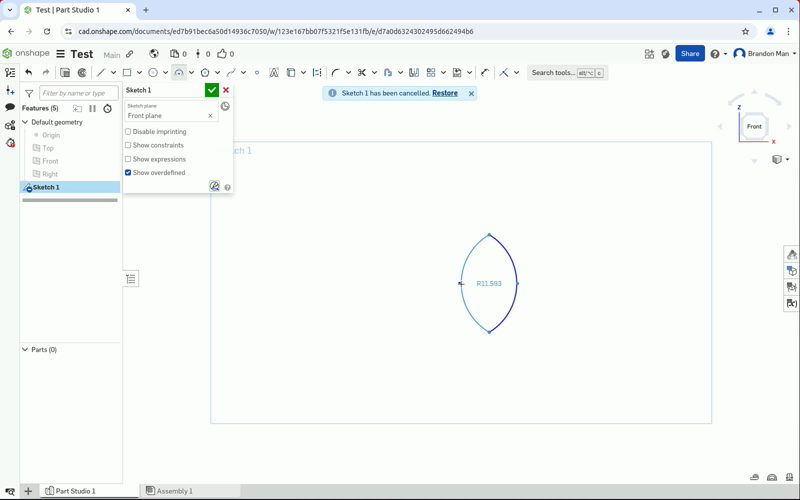
scroll(6)
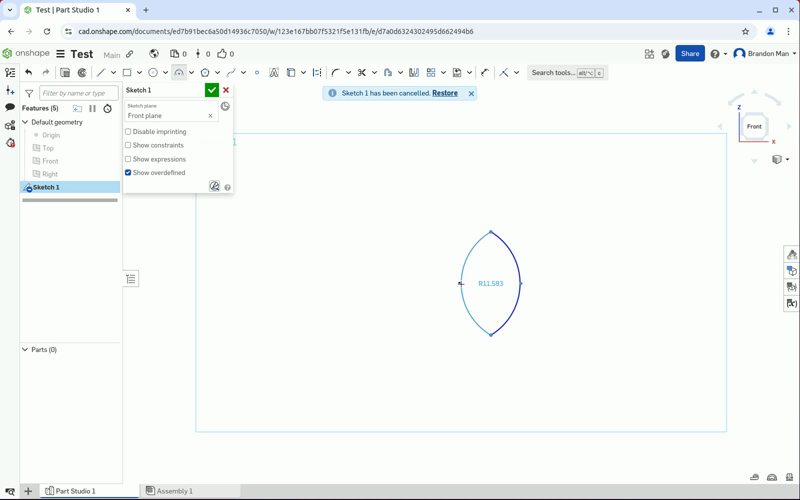
scroll(6)
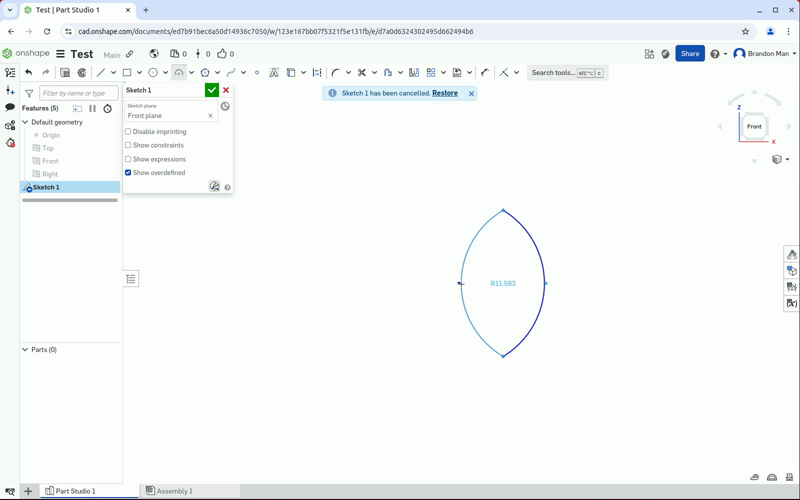
scroll(6)
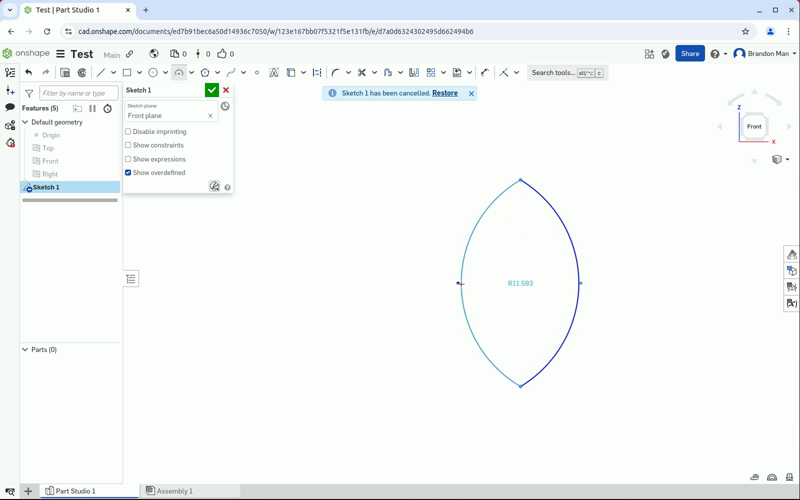
scroll(6)
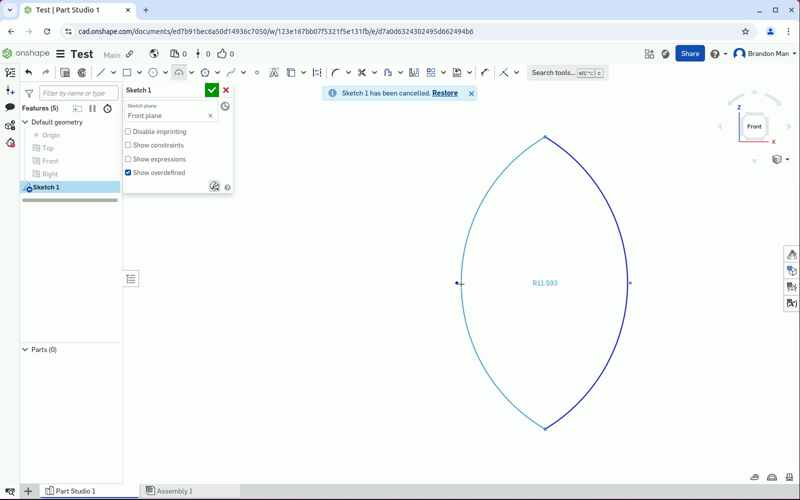
scroll(6)
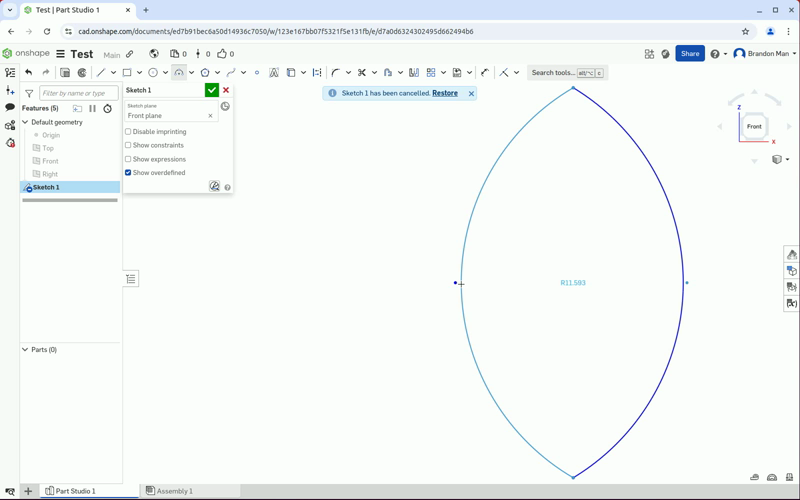
scroll(6)
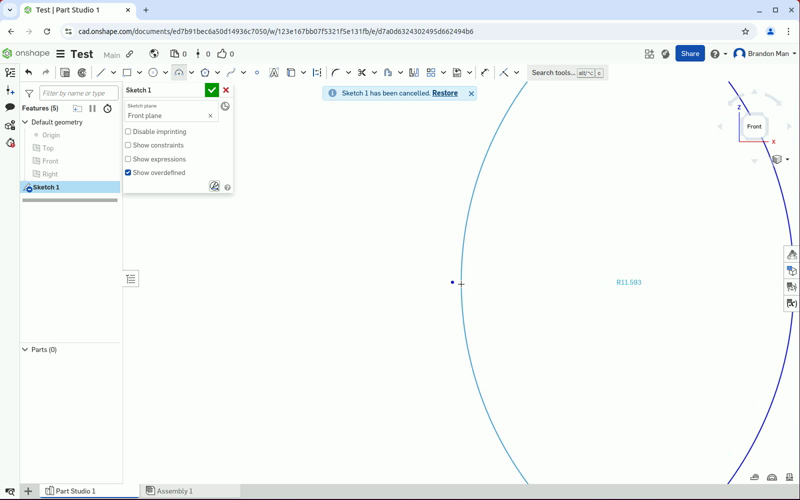
scroll(6)
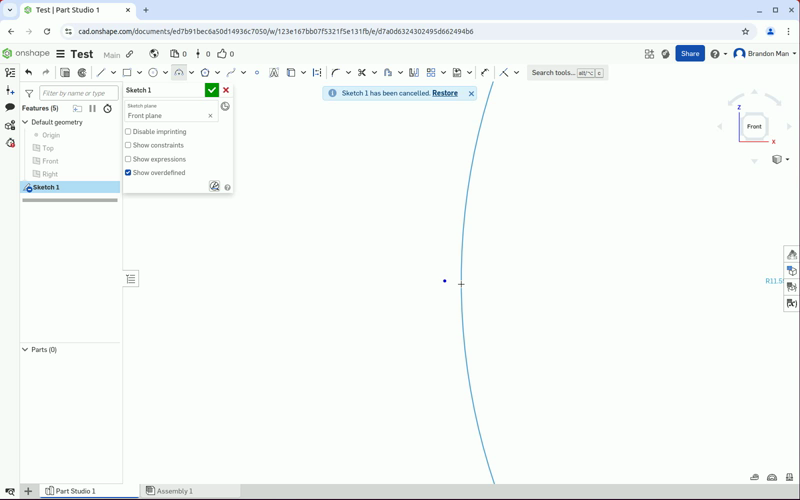
click(461, 283)
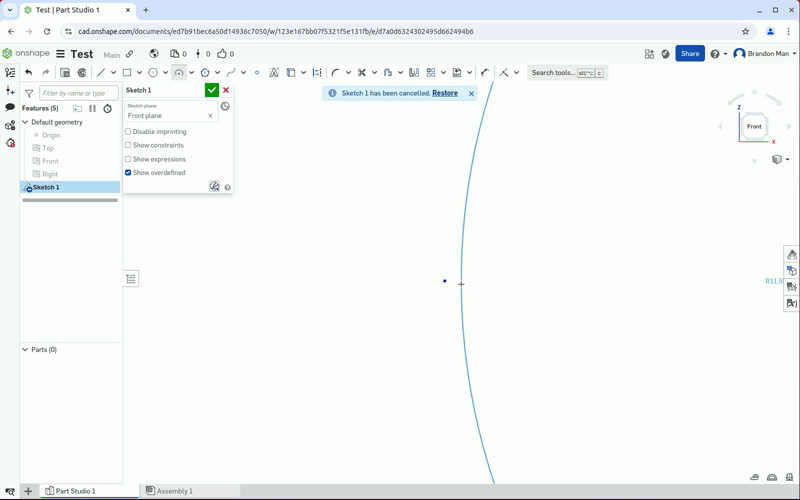
scroll(-6)
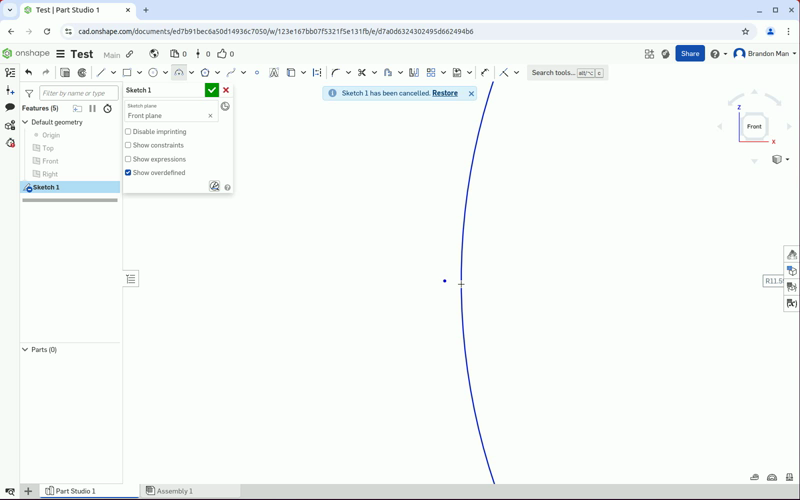
scroll(-6)
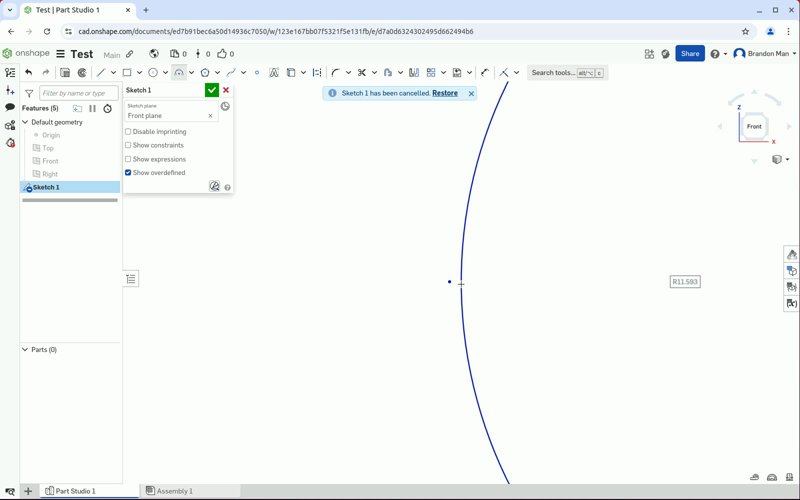
scroll(-6)
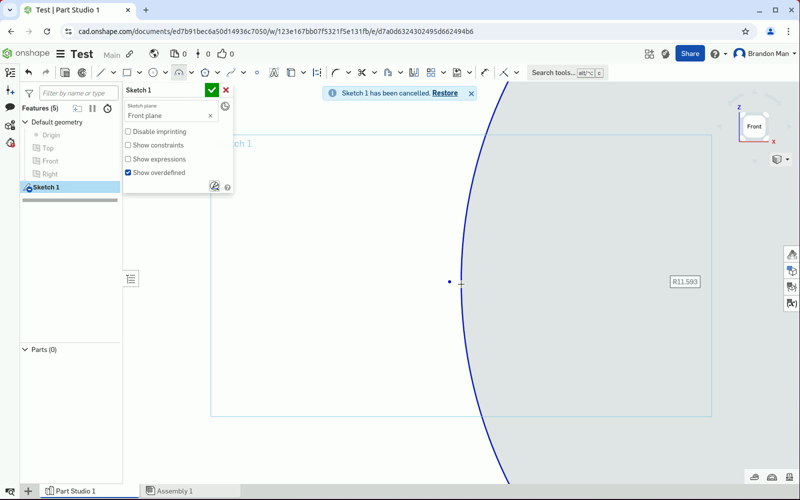
scroll(-6)
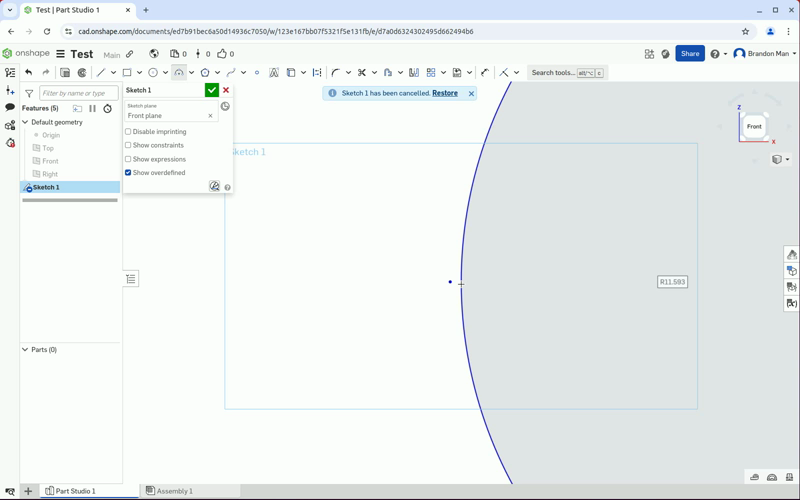
scroll(-6)
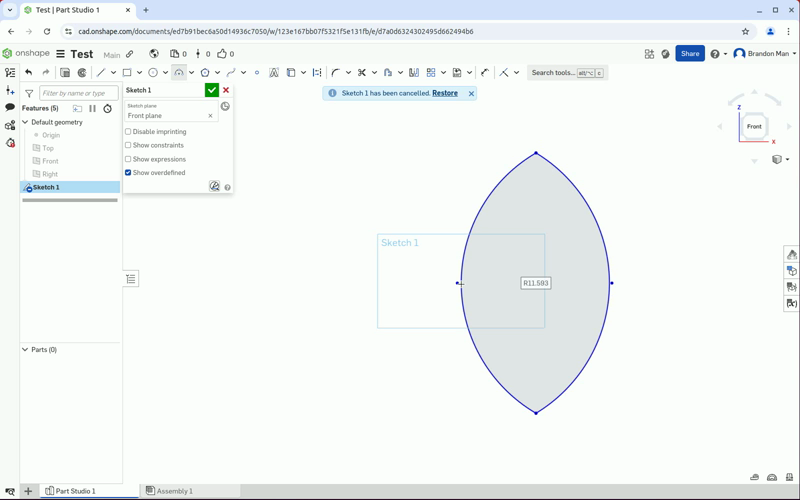
scroll(-6)
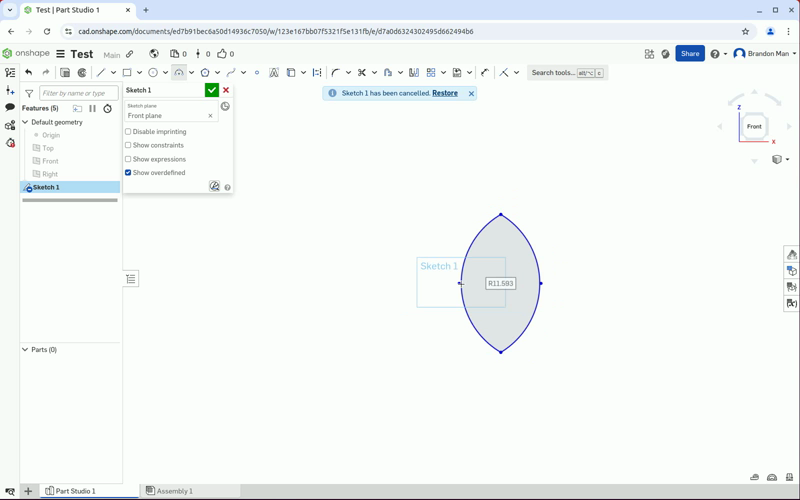
scroll(-6)
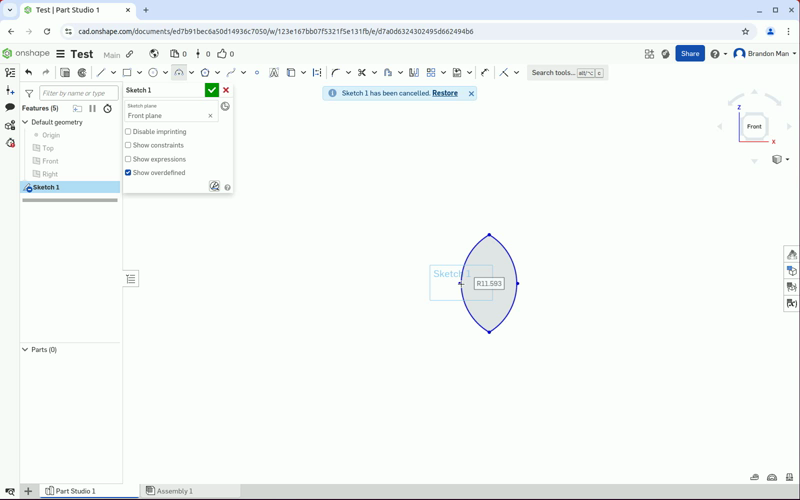
key_up(shift)
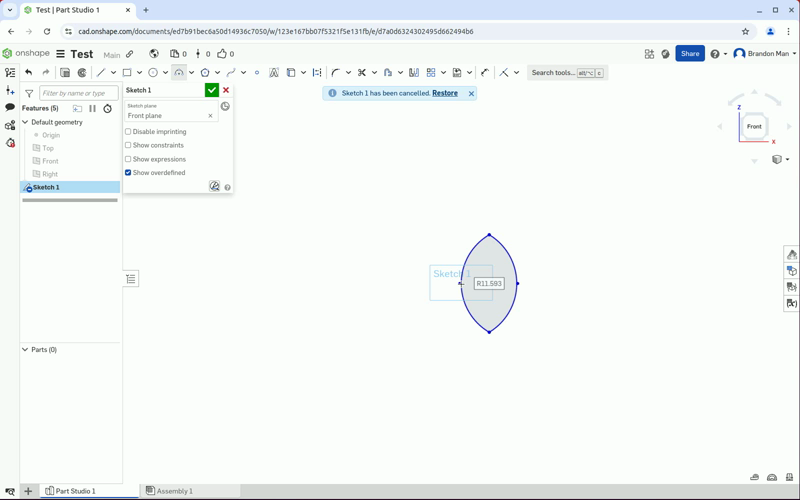
key(esc)
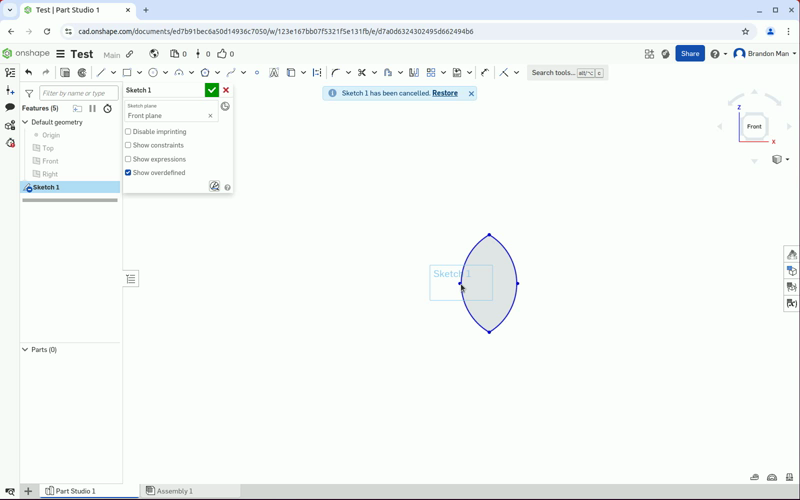
mouse_move(489, 273)
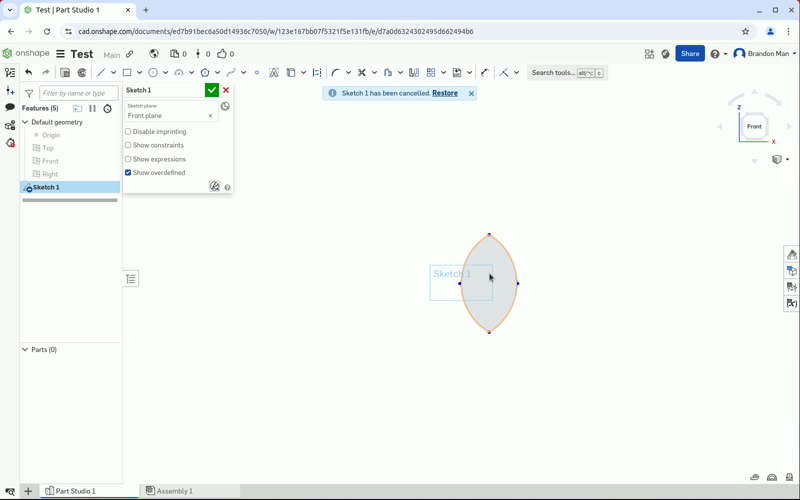
click(489, 273)
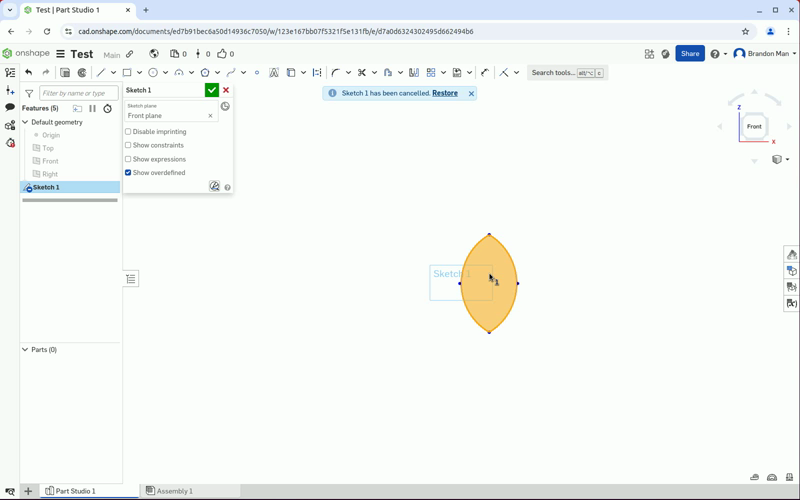
mouse_move(73, 352)
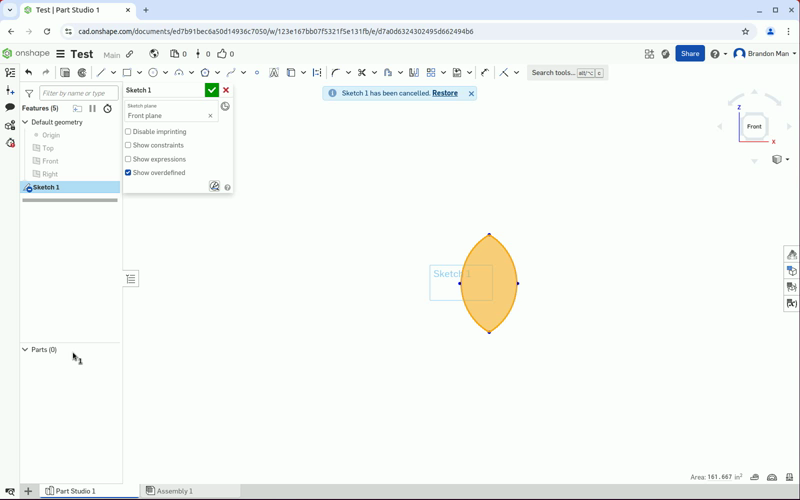
key(shift+y)
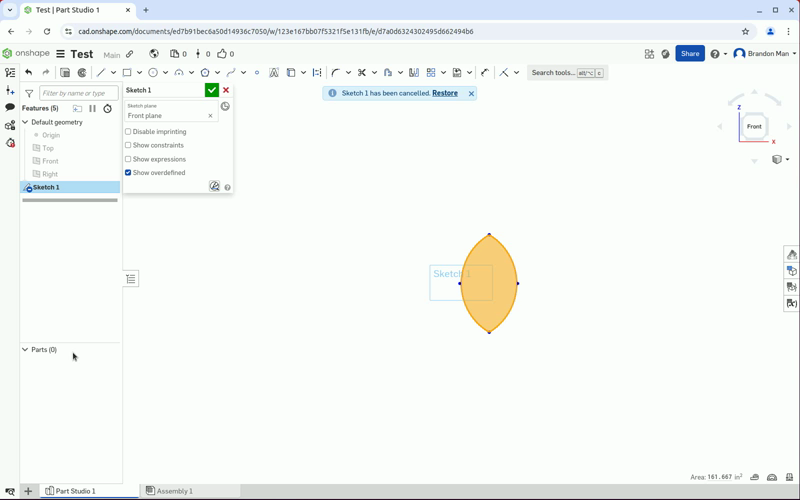
key(shift+e)
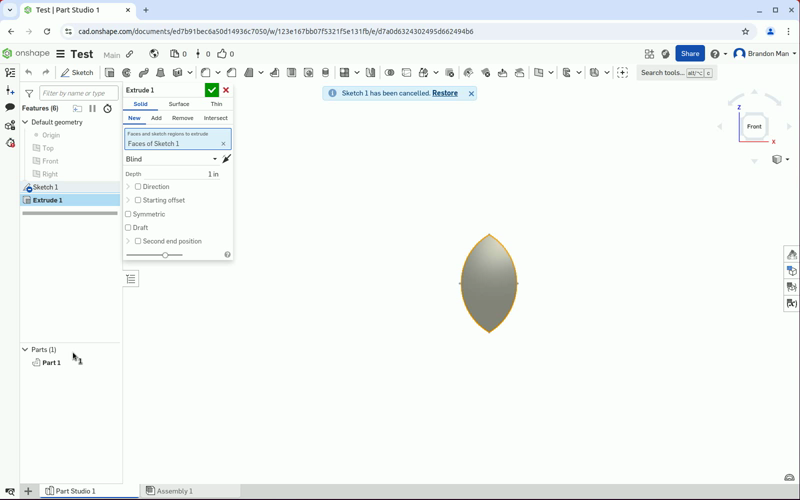
mouse_move(143, 106)
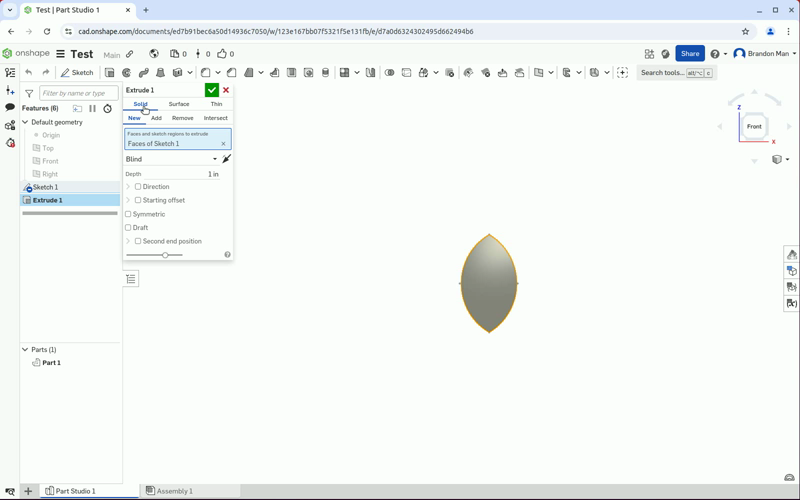
click(143, 106)
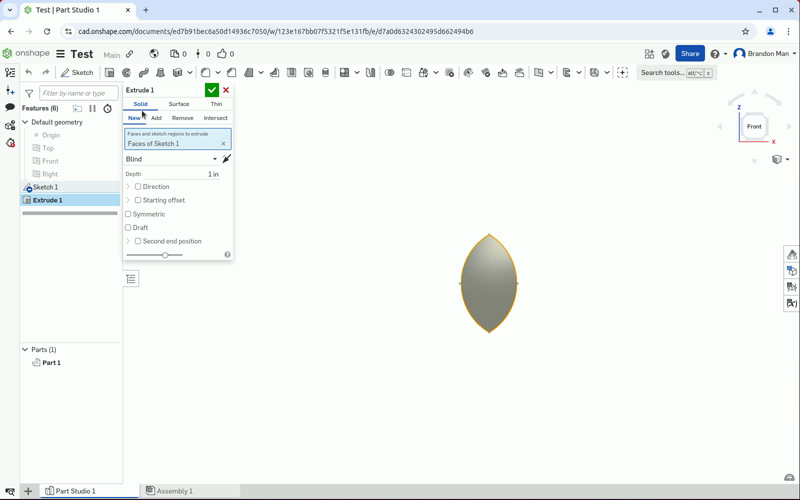
mouse_move(137, 120)
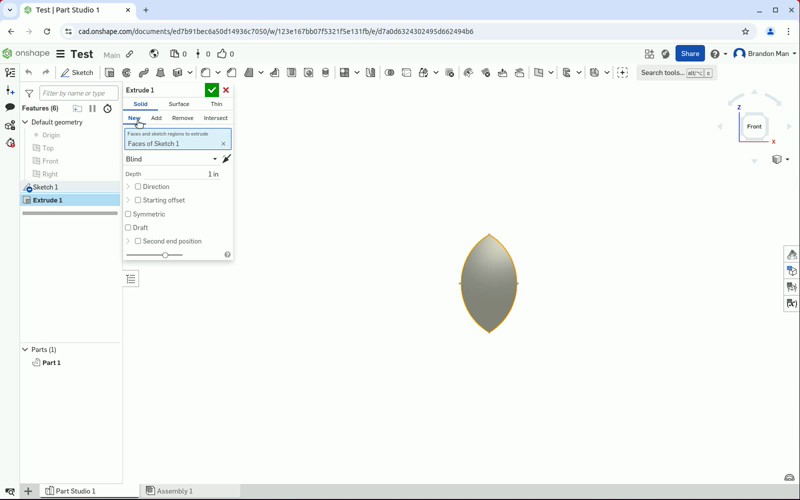
click(137, 120)
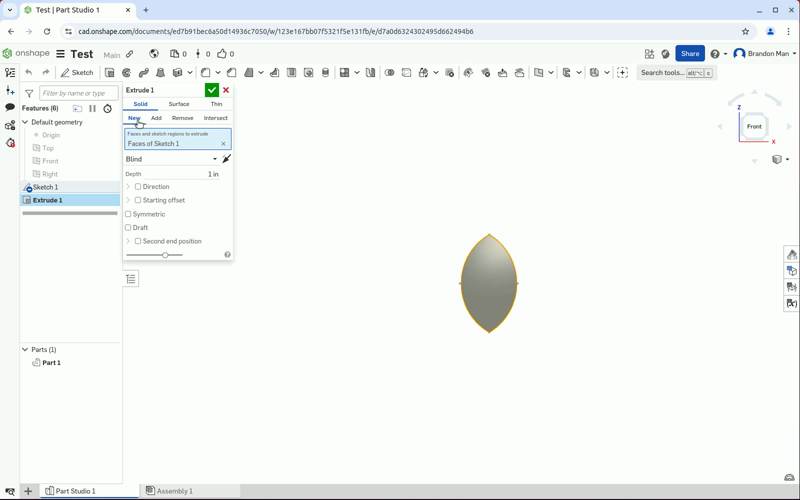
key(tab, 4)
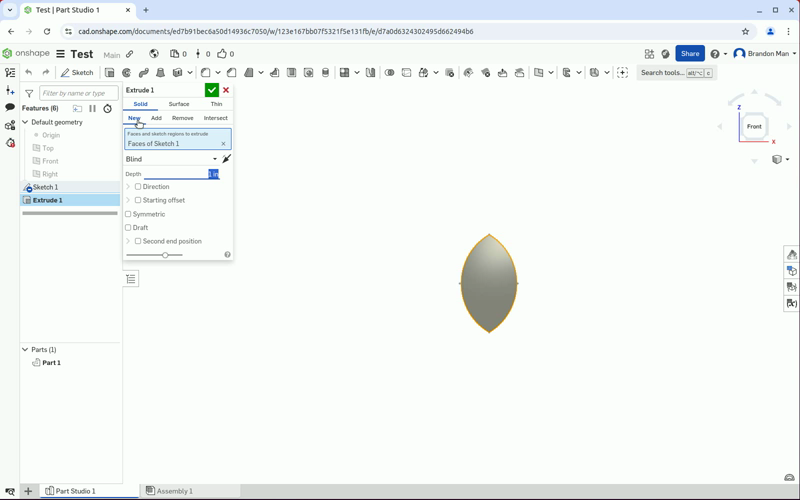
text(1.204)
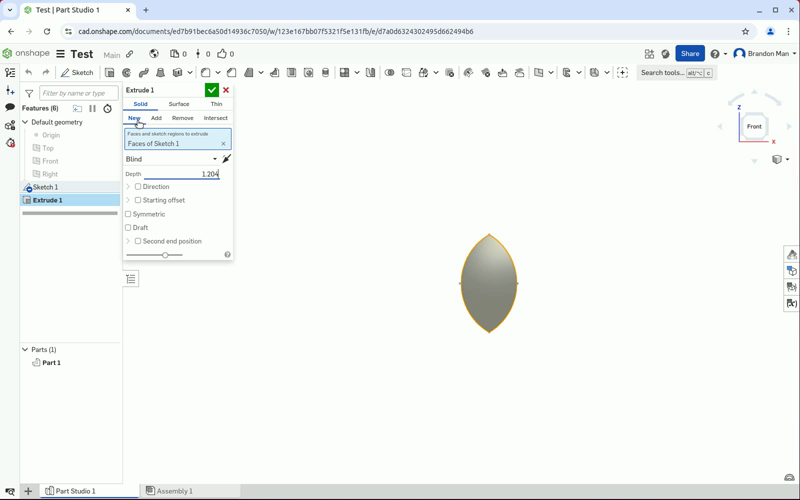
key(enter)
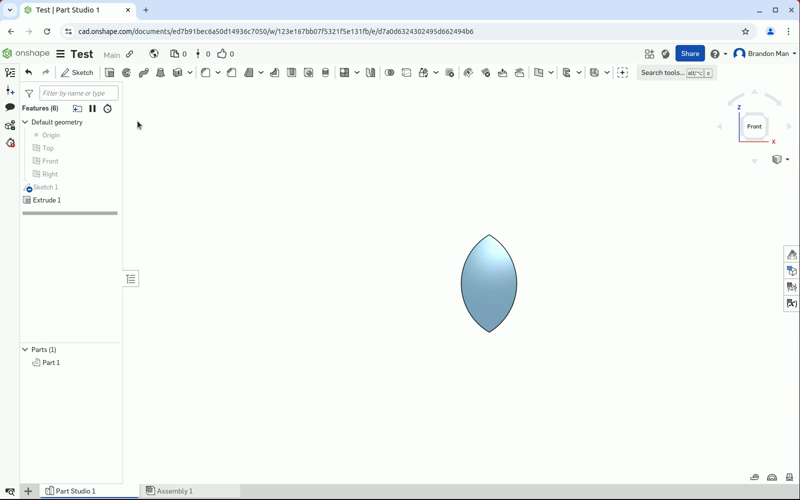
key(shift+h)
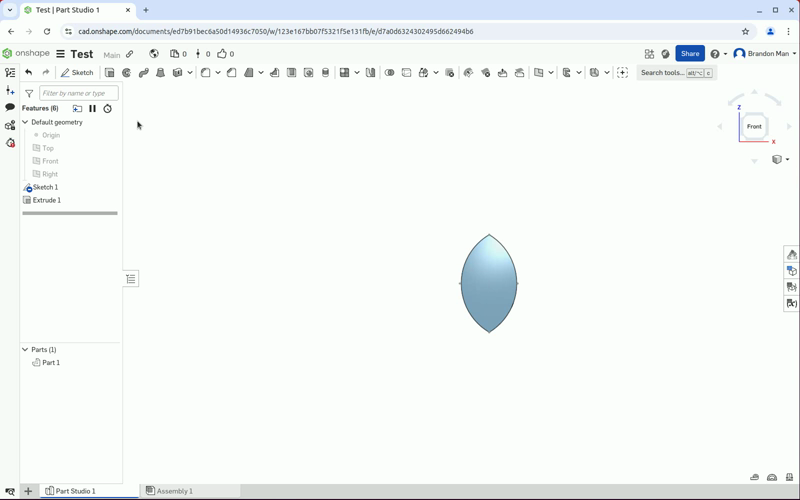
key(shift+h)
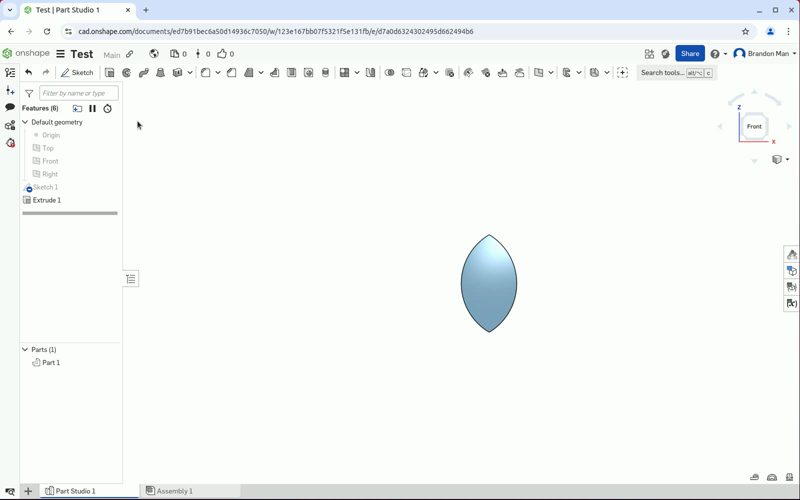
mouse_move(73, 189)
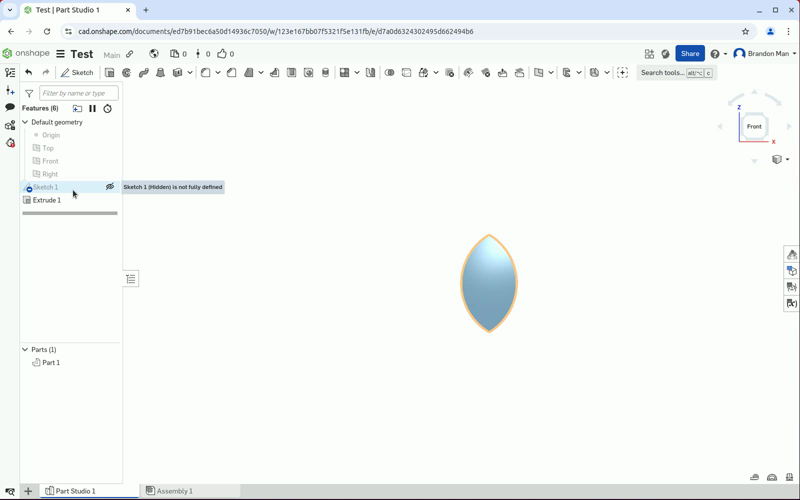
click(73, 189)
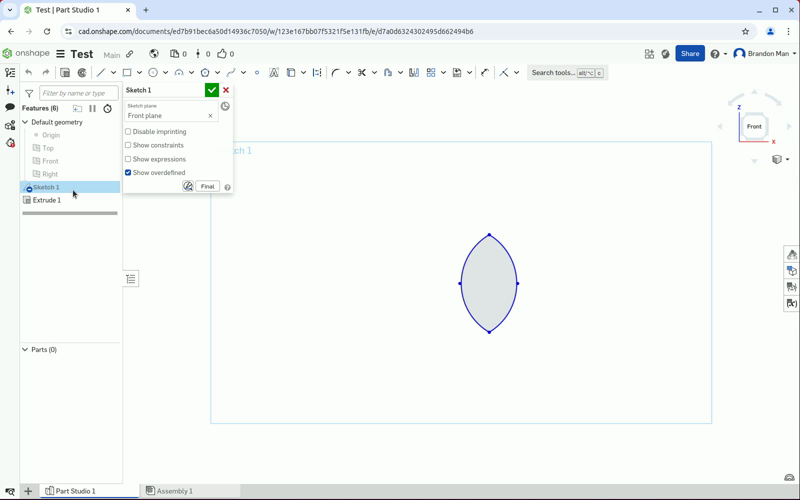
mouse_move(229, 92)
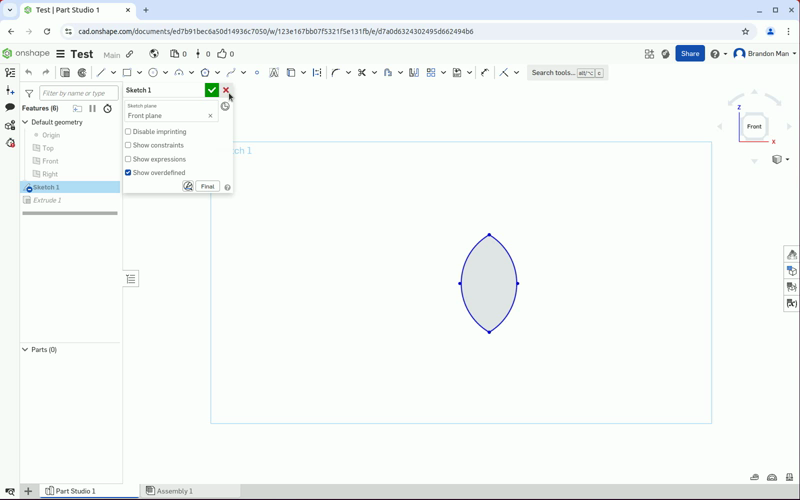
click(229, 92)
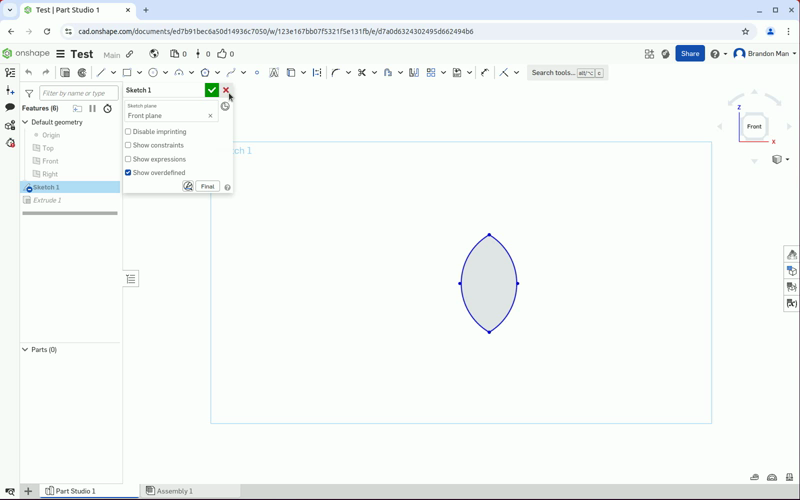
key(shift+s)
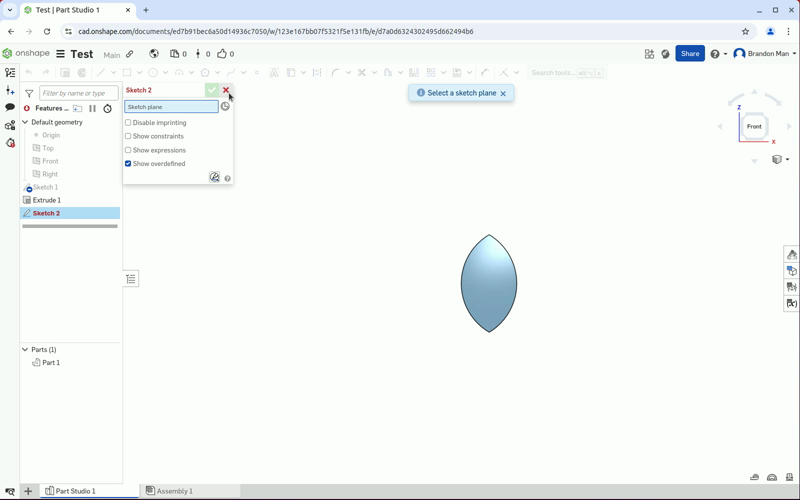
mouse_move(73, 163)
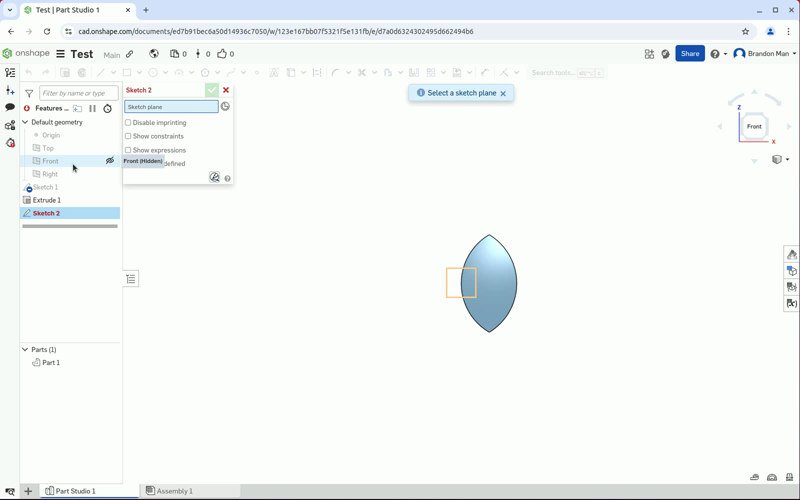
click(73, 163)
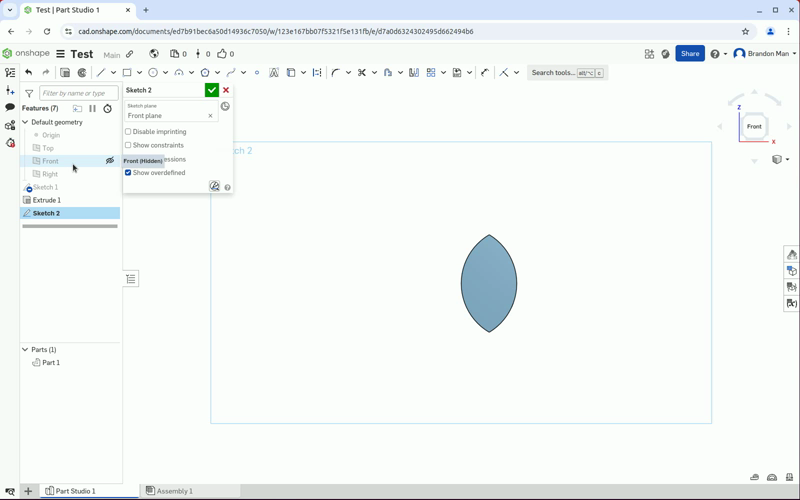
mouse_move(73, 352)
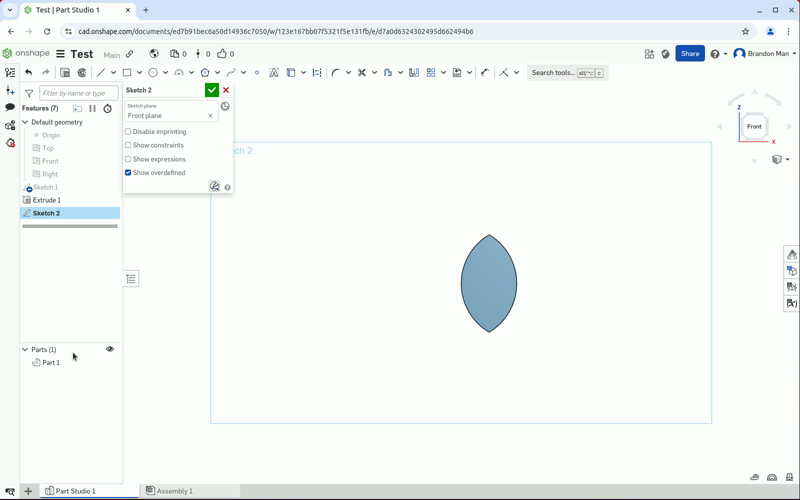
key(y)
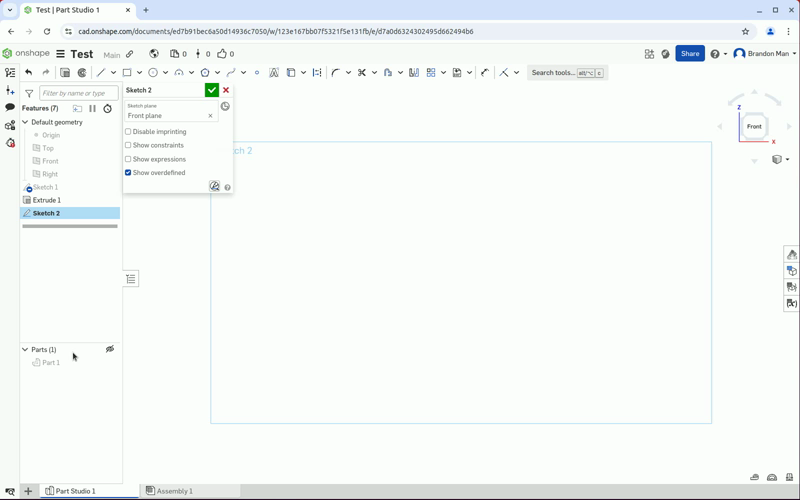
key(a)
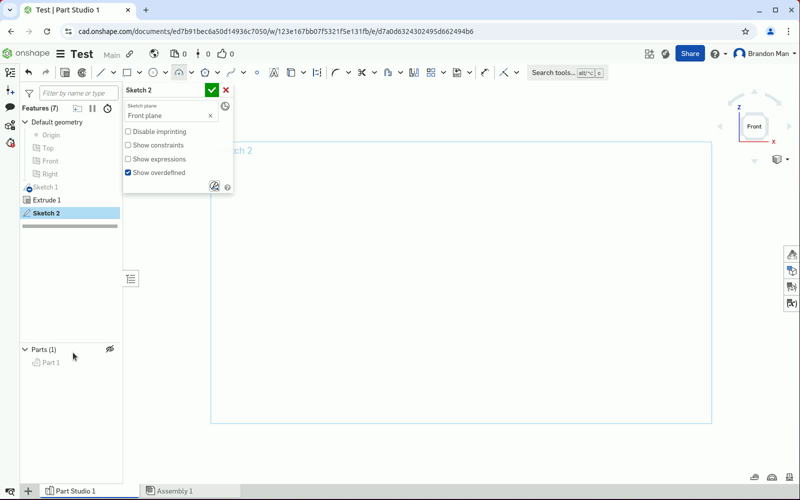
key_down(shift)
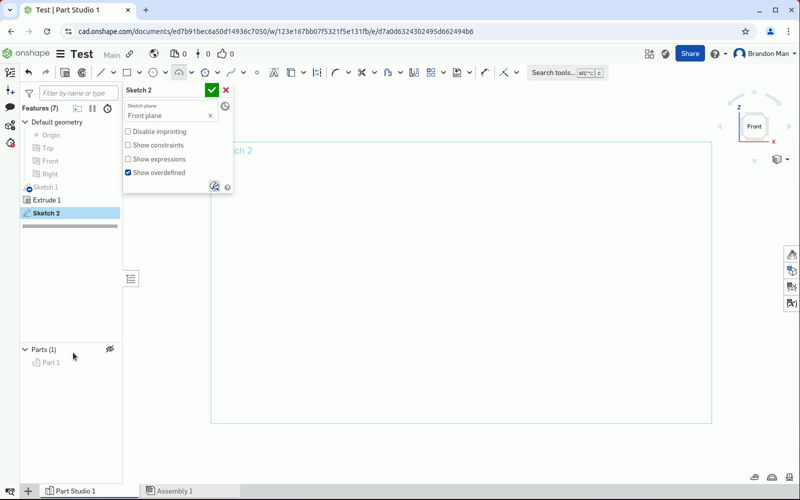
mouse_move(489, 332)
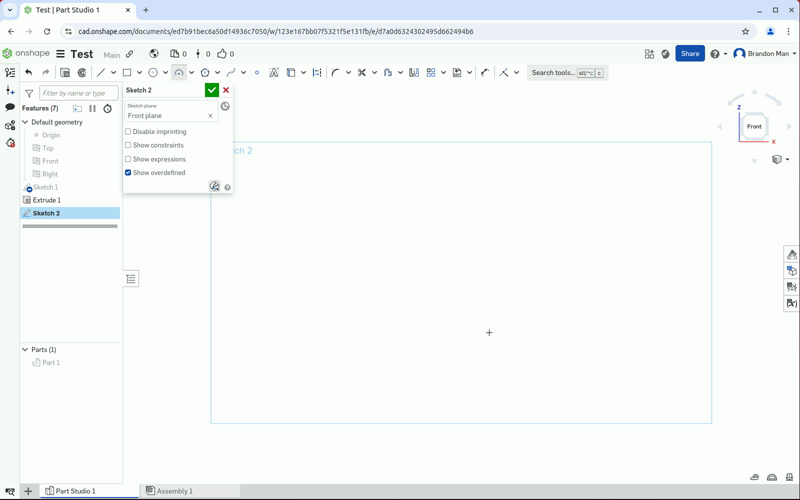
click(489, 332)
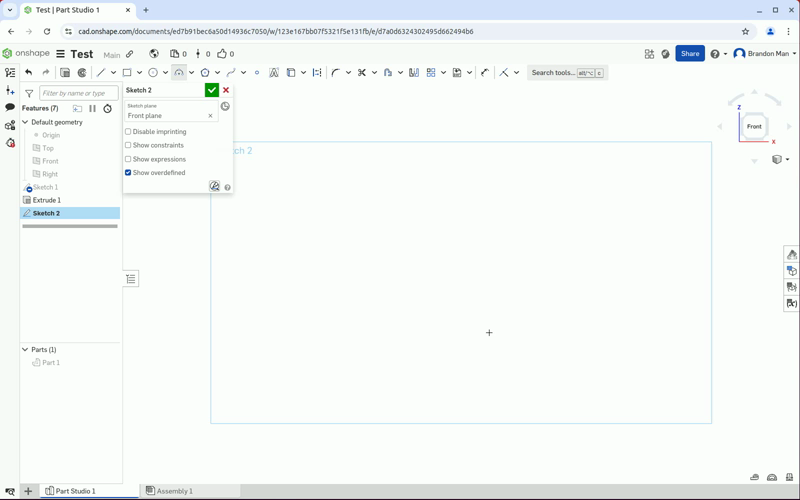
key_up(shift)
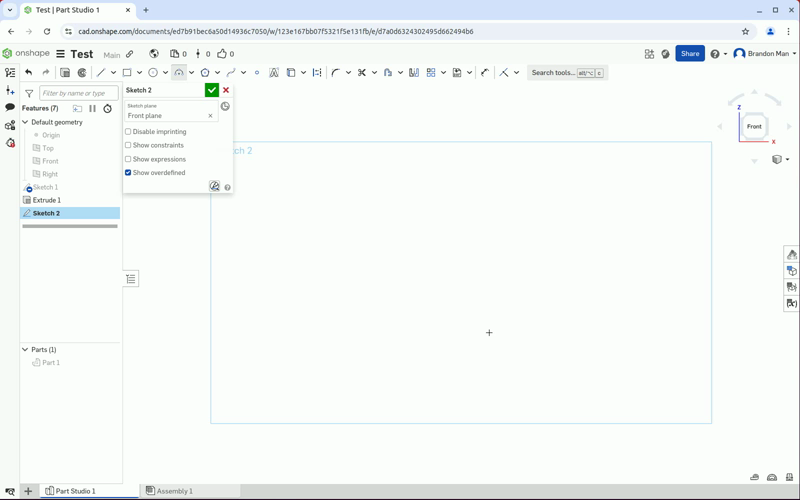
key_down(shift)
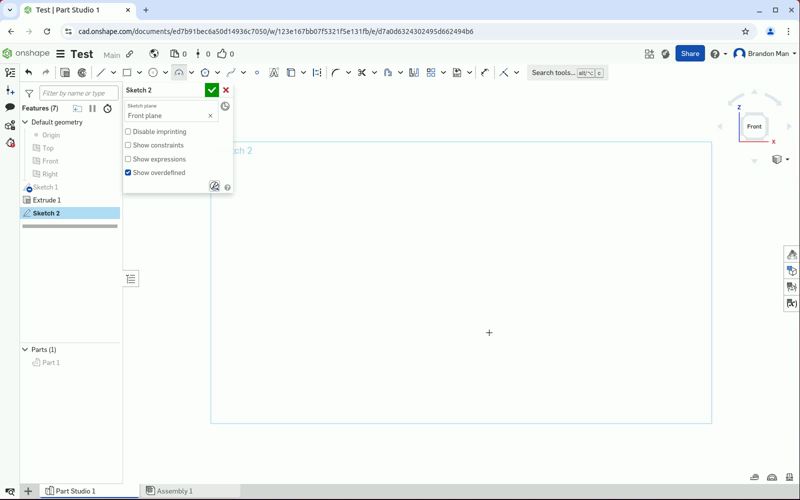
mouse_move(489, 234)
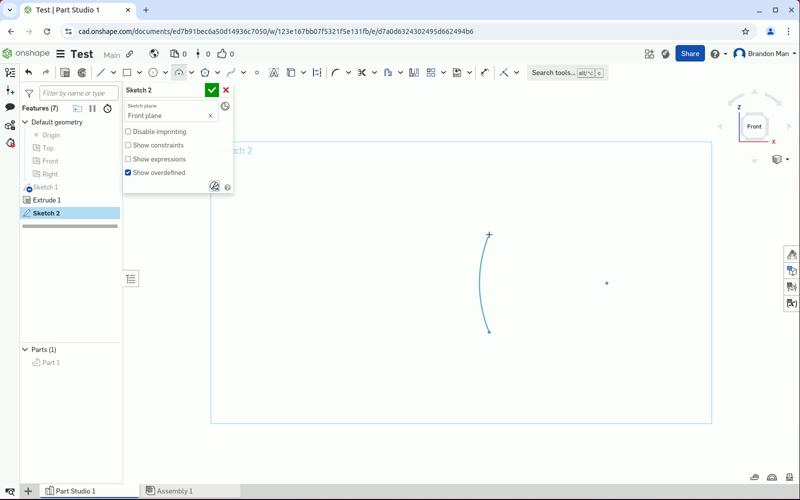
click(489, 234)
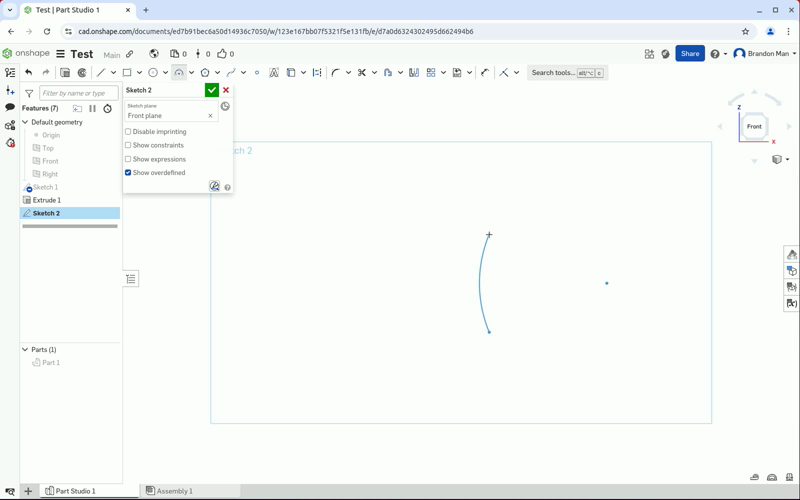
mouse_move(574, 283)
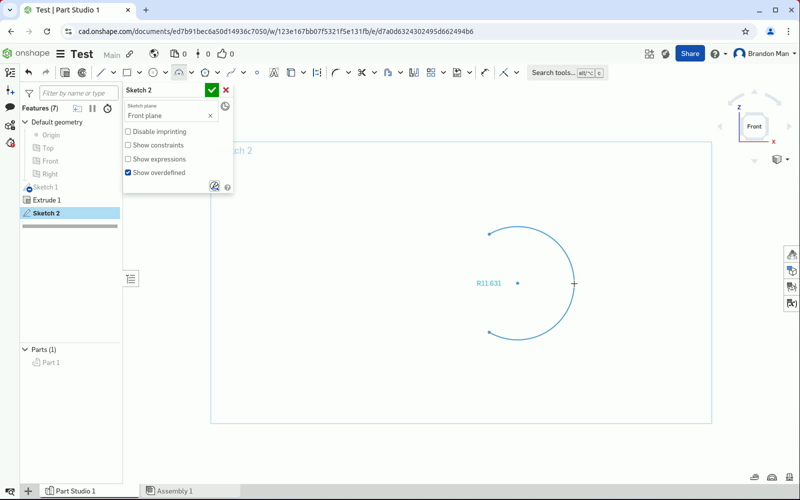
click(574, 283)
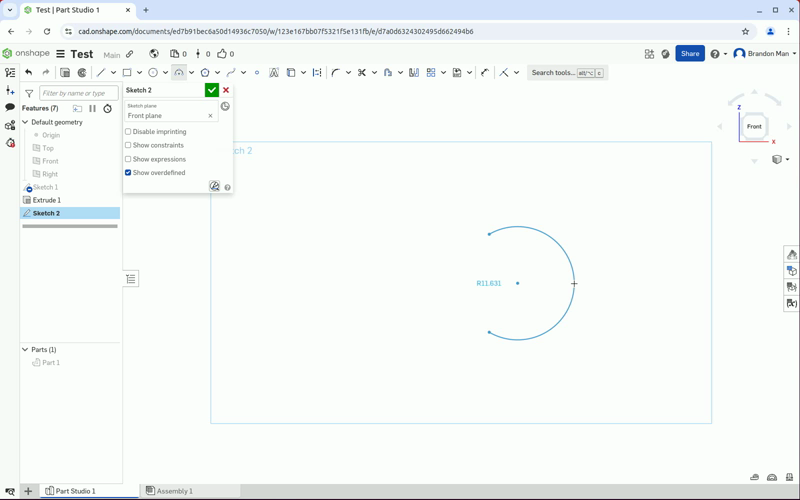
key_up(shift)
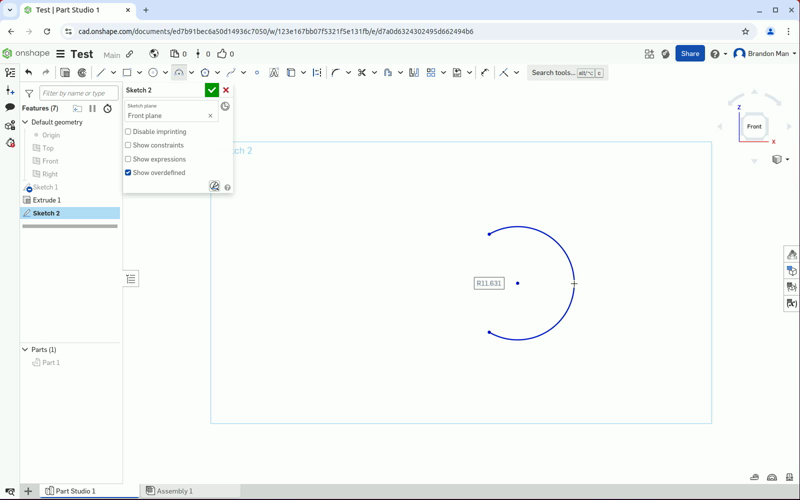
mouse_move(489, 234)
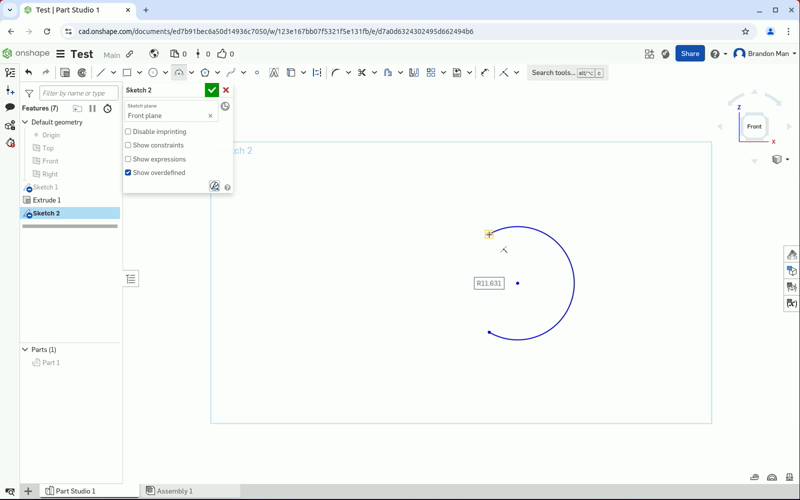
click(489, 234)
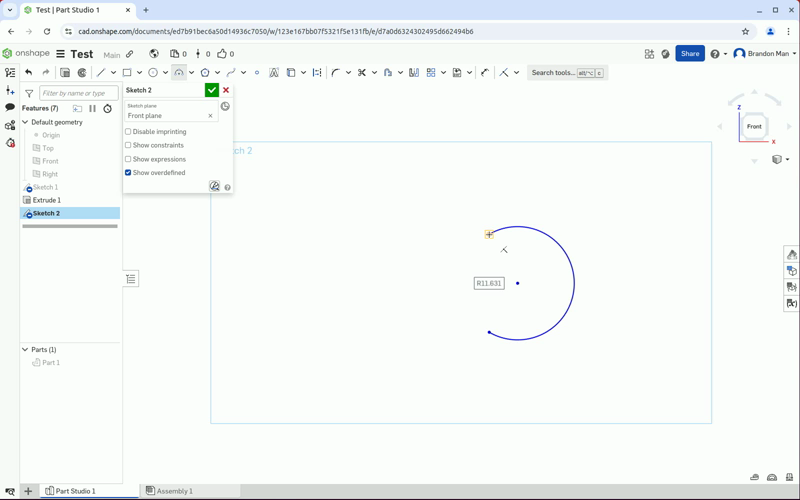
mouse_move(489, 332)
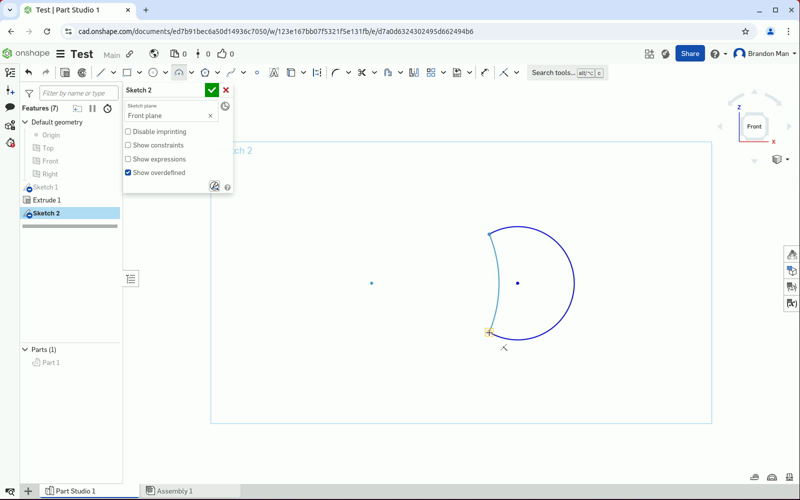
click(489, 332)
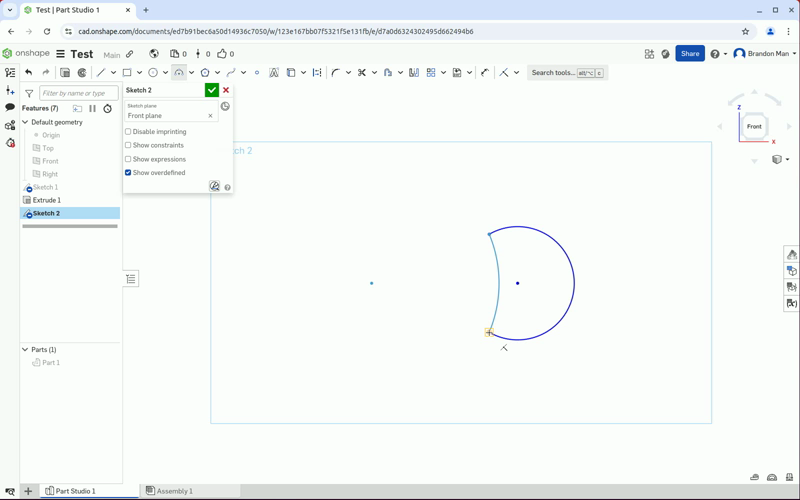
key_down(shift)
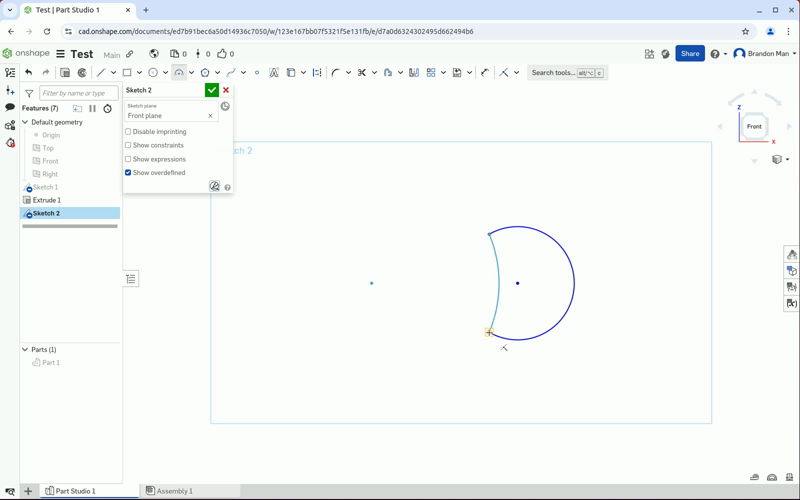
mouse_move(517, 283)
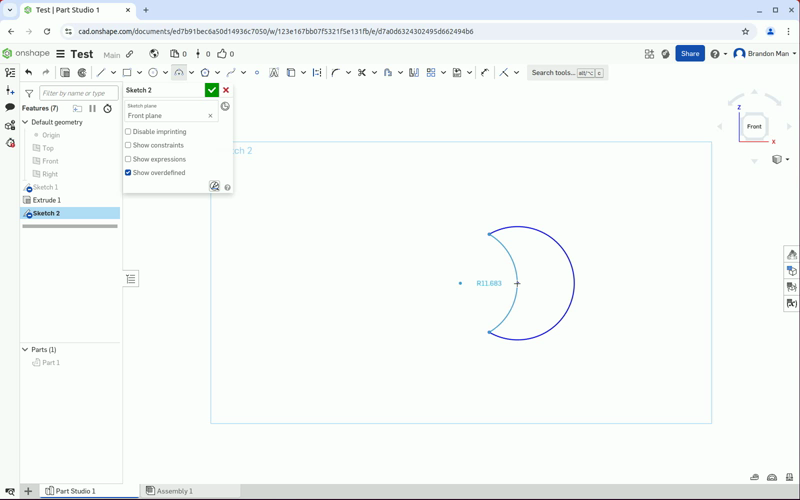
click(517, 283)
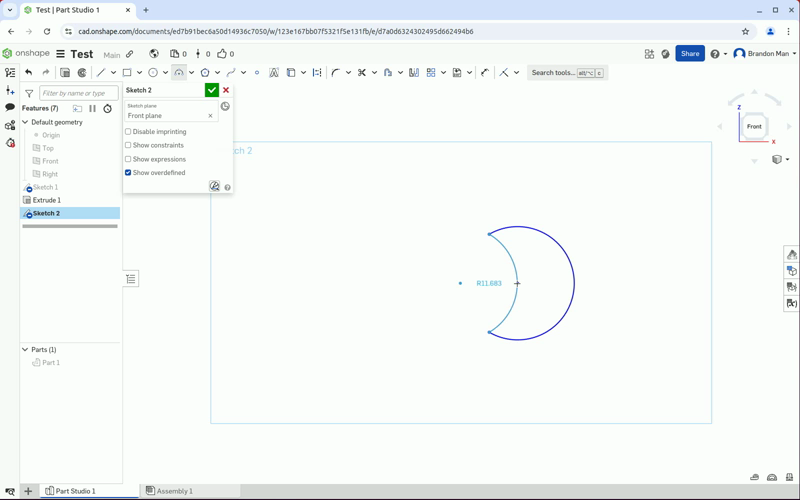
key_up(shift)
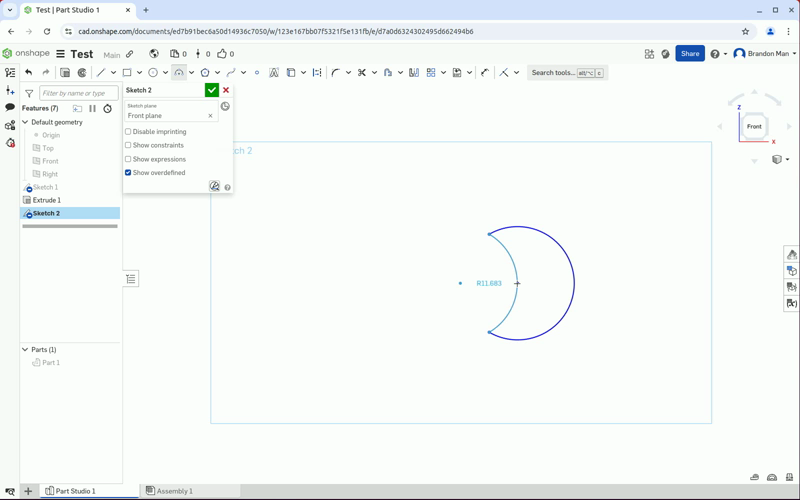
key(esc)
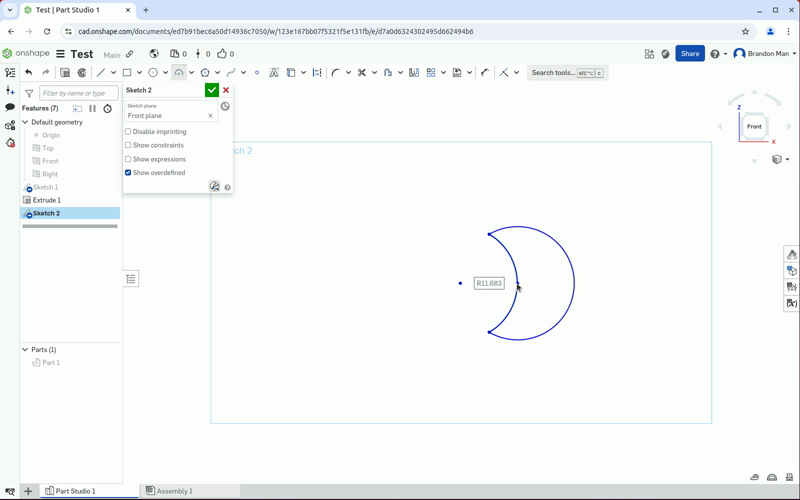
mouse_move(545, 265)
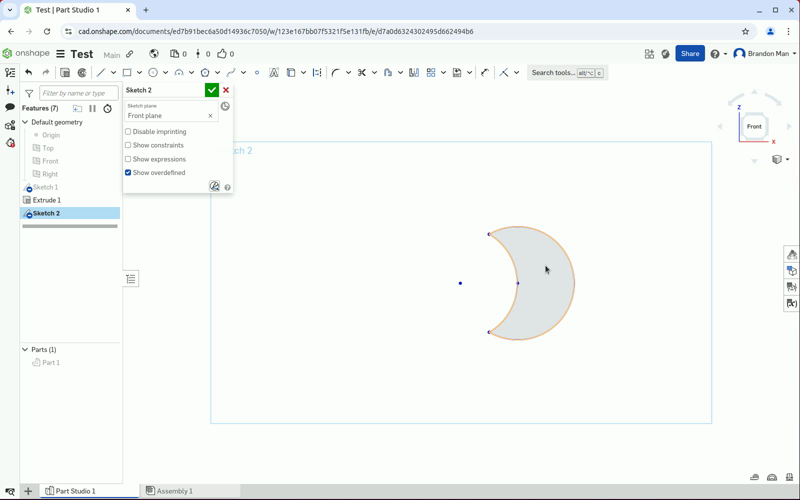
click(545, 265)
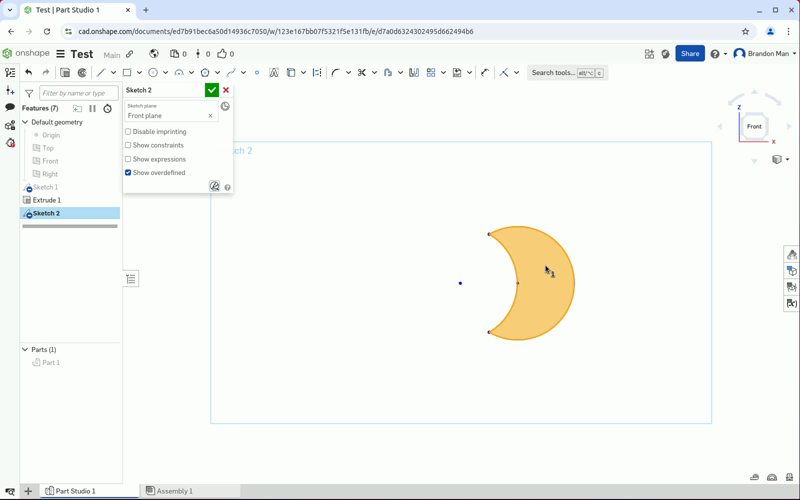
mouse_move(73, 352)
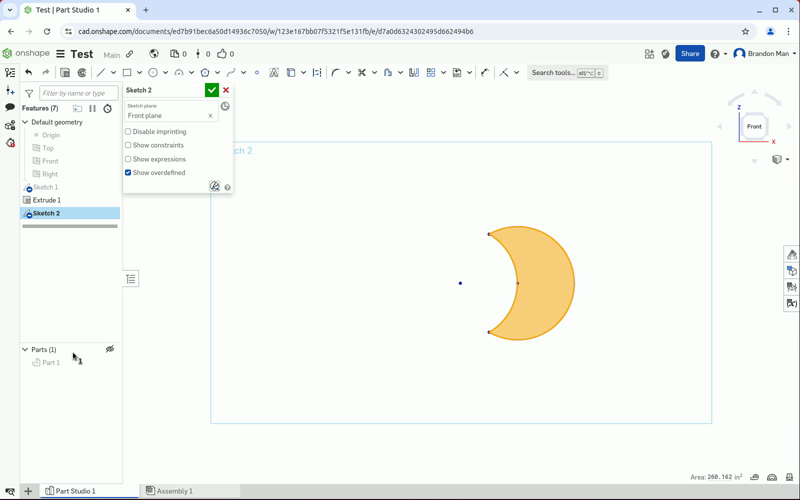
key(shift+y)
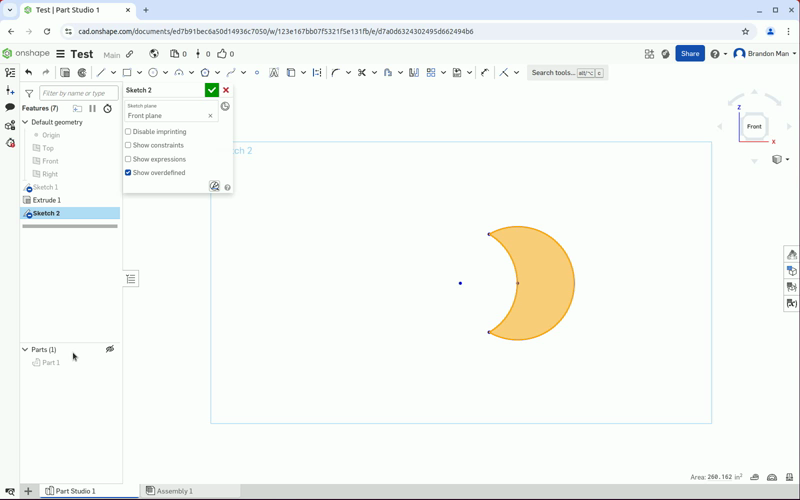
key(shift+e)
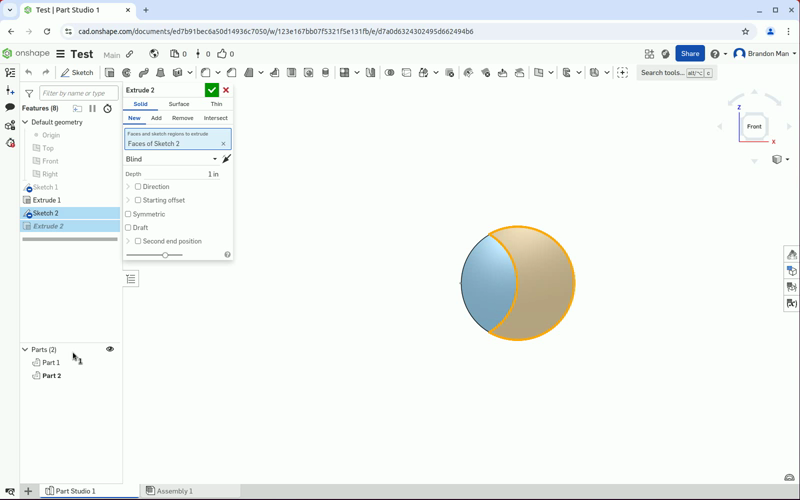
mouse_move(143, 106)
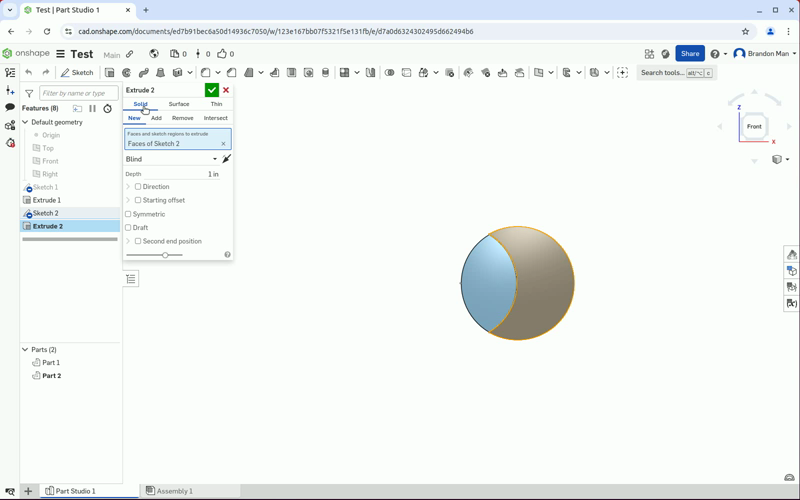
click(143, 106)
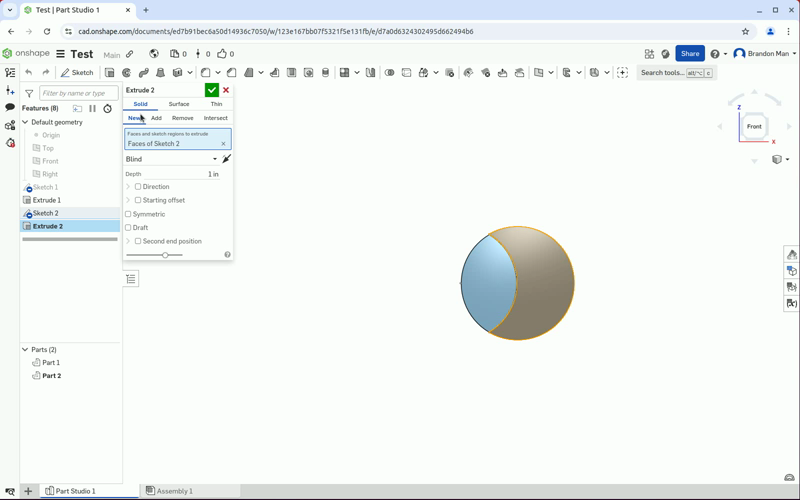
mouse_move(137, 120)
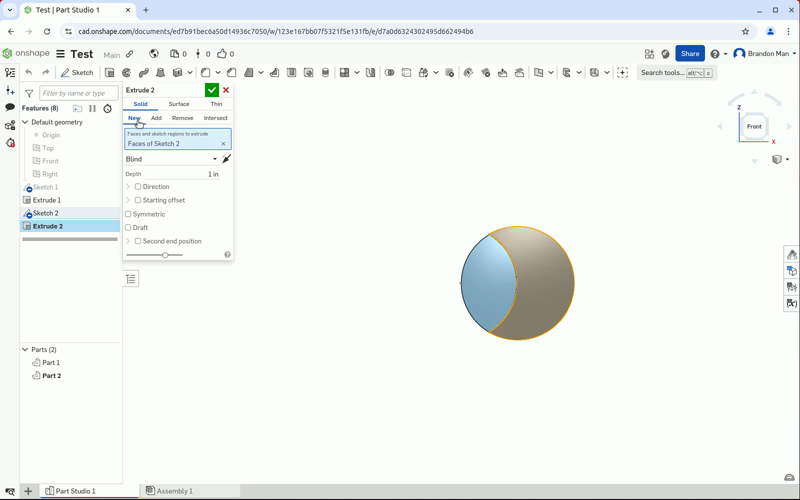
click(137, 120)
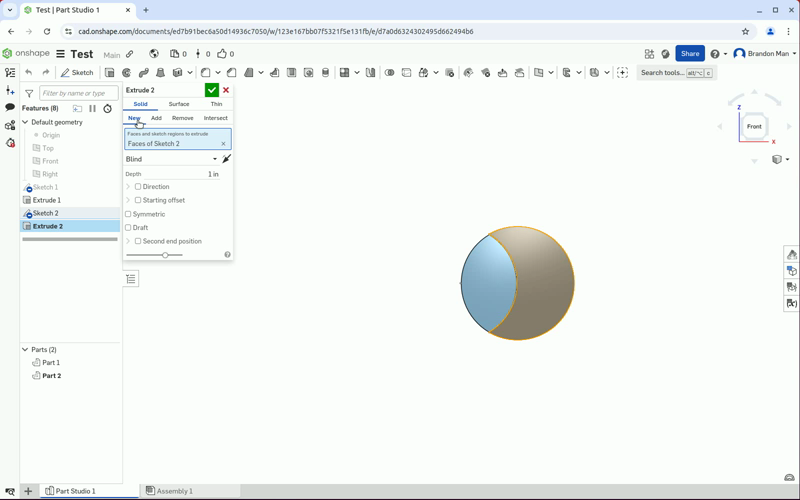
key(tab, 4)
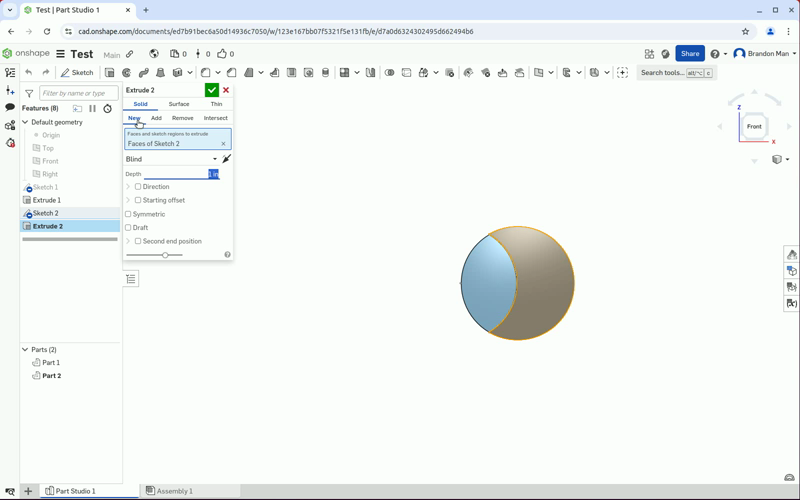
text(1.204)
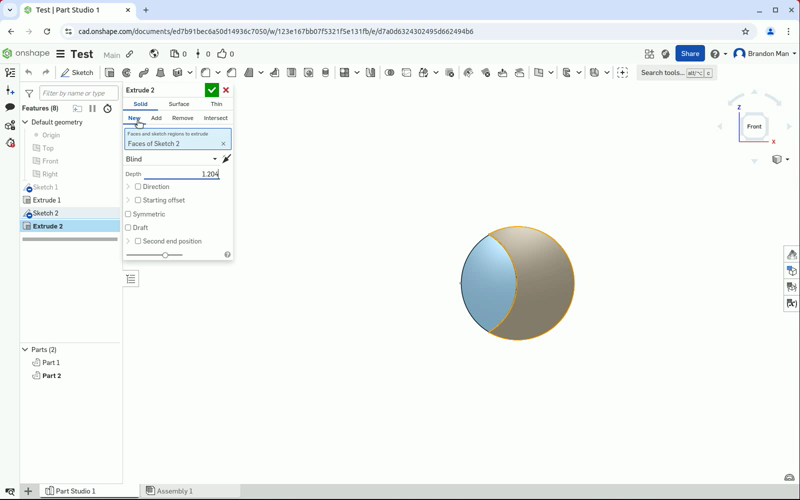
key(enter)
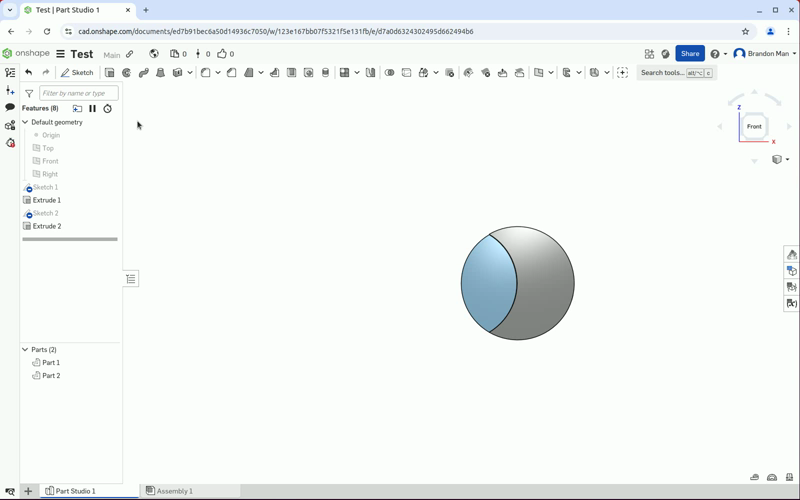
key(shift+h)
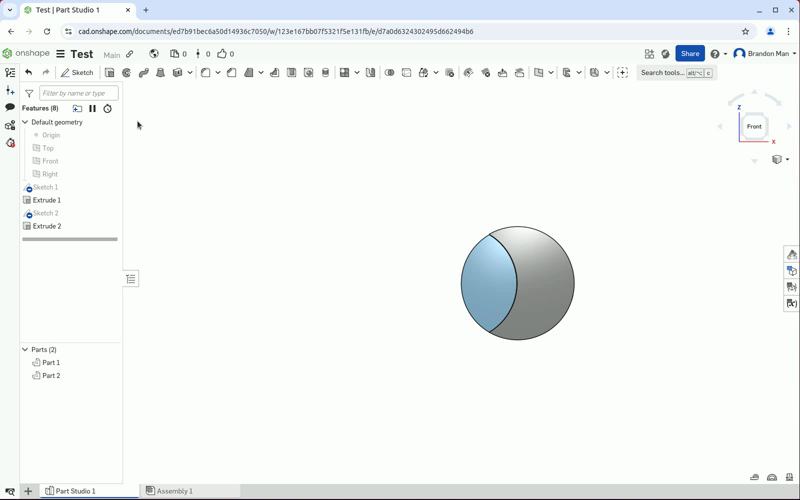
key(shift+h)
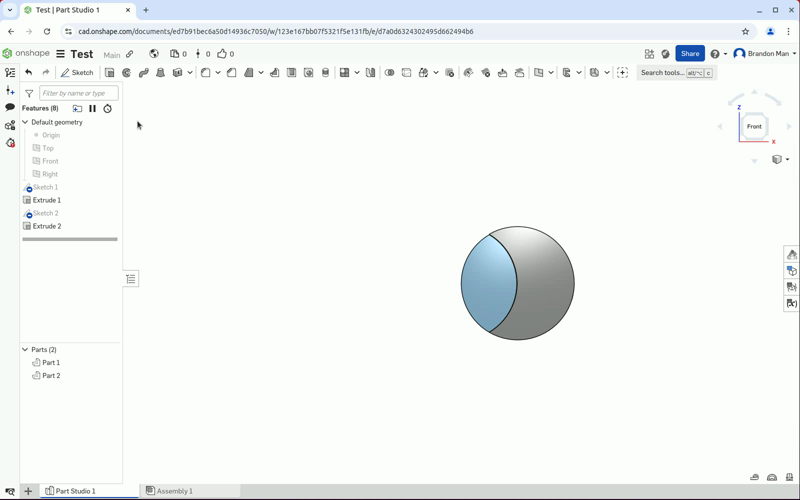
mouse_move(73, 189)
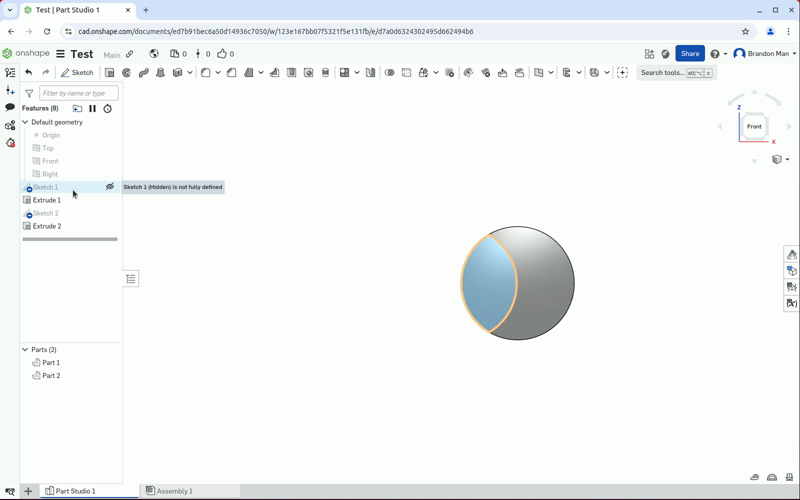
click(73, 189)
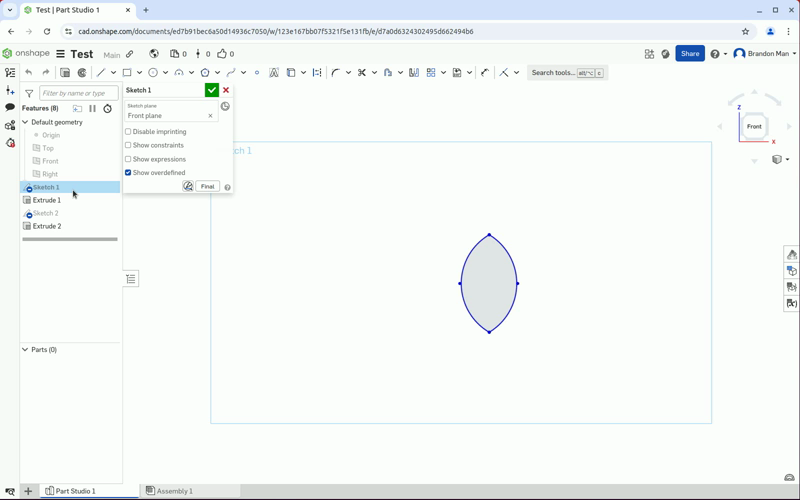
mouse_move(229, 92)
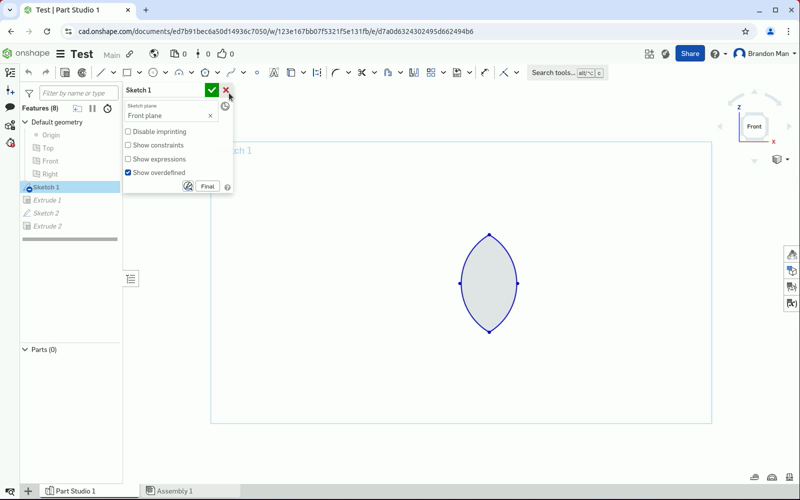
click(229, 92)
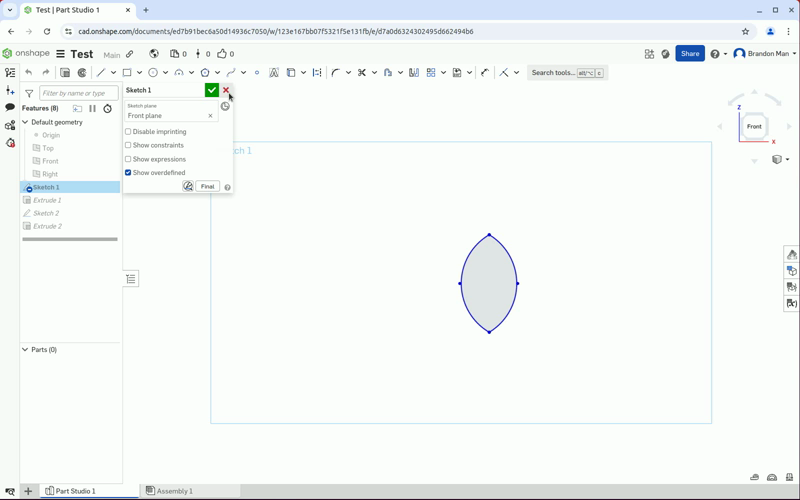
key(shift+s)
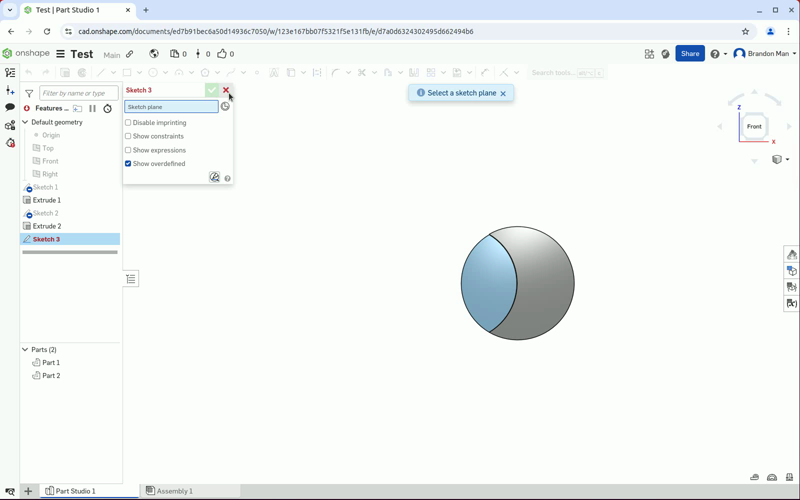
mouse_move(73, 163)
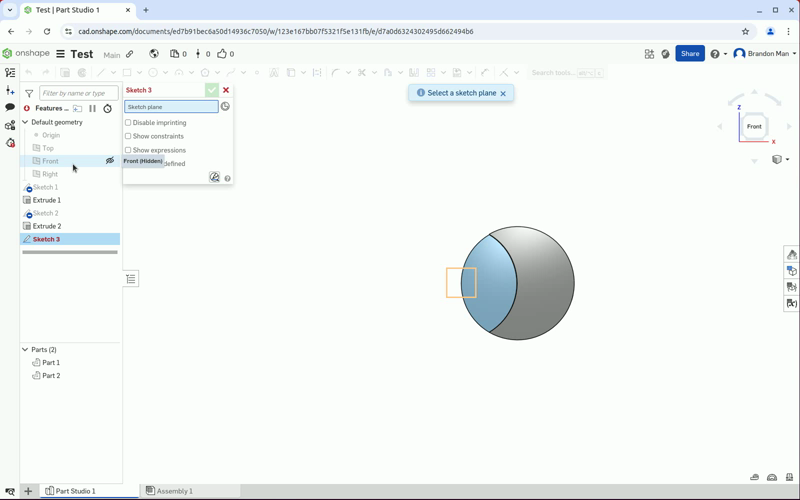
click(73, 163)
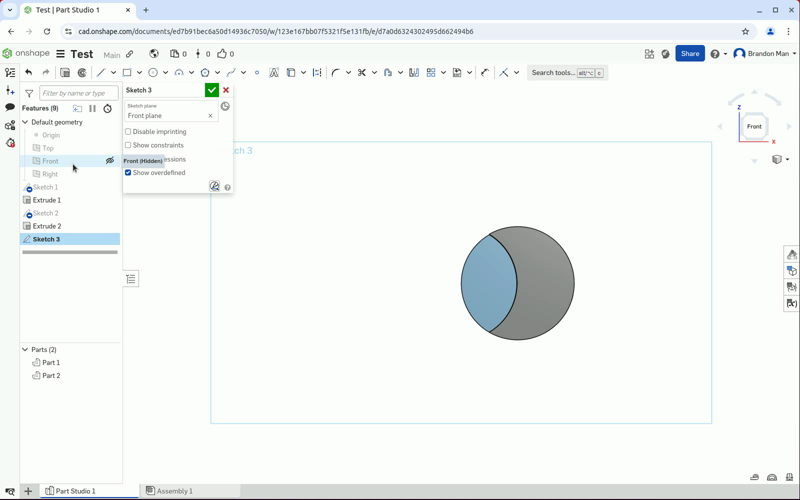
mouse_move(73, 352)
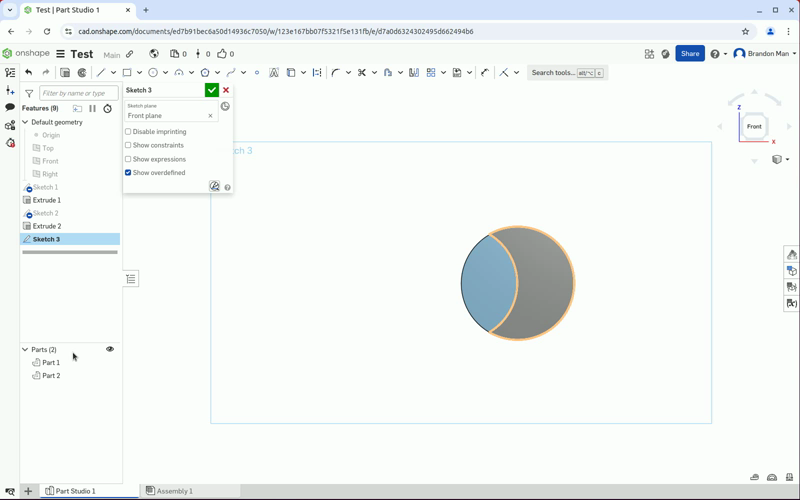
key(y)
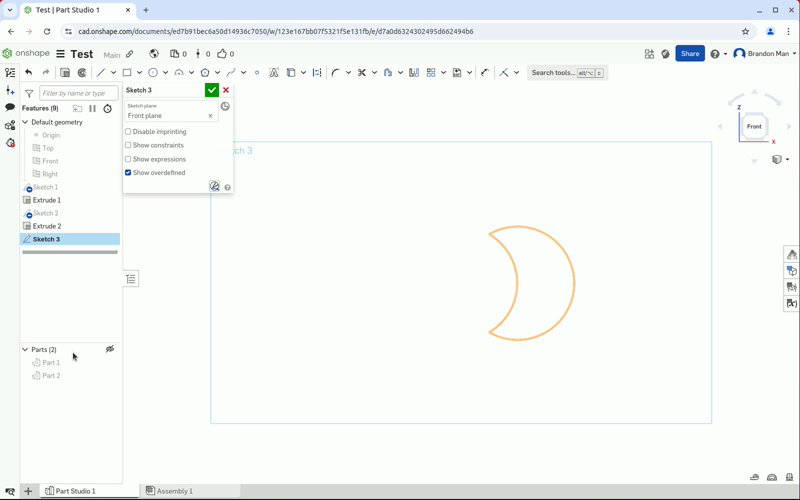
key(a)
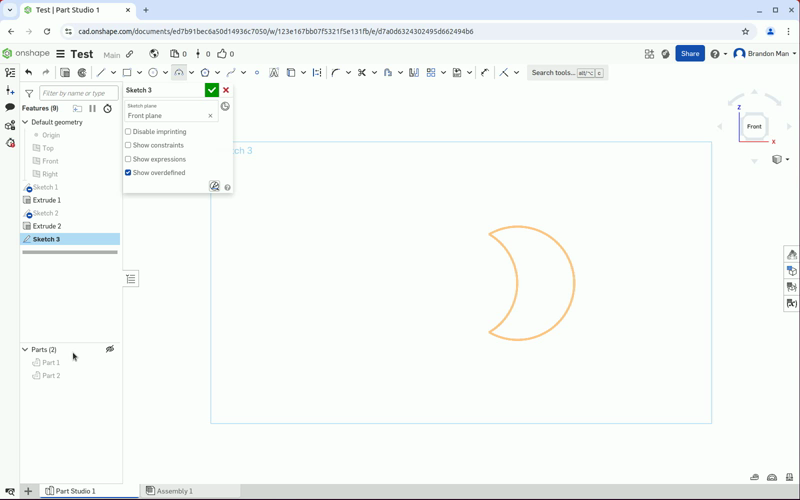
key_down(shift)
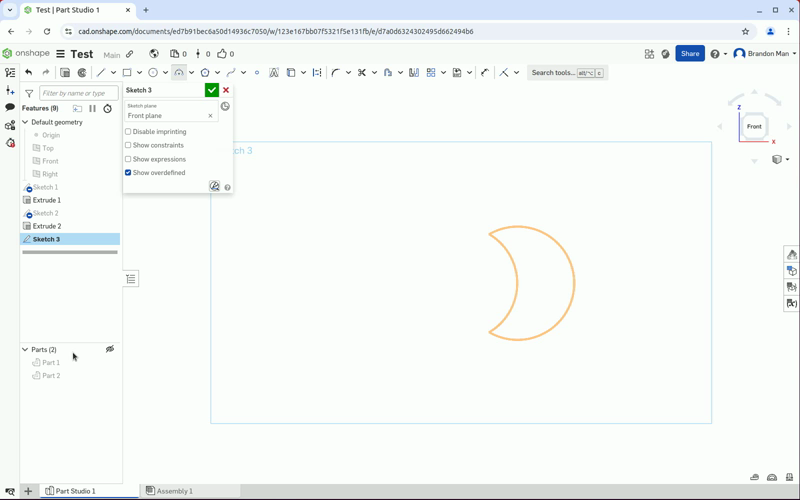
mouse_move(489, 332)
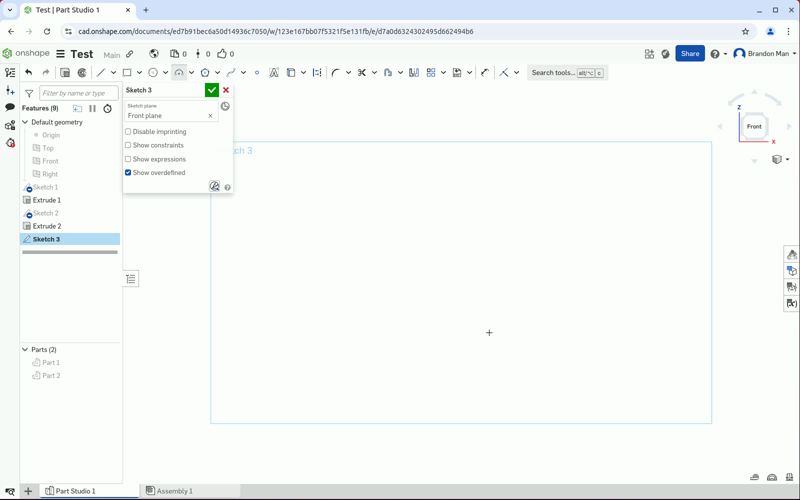
click(489, 332)
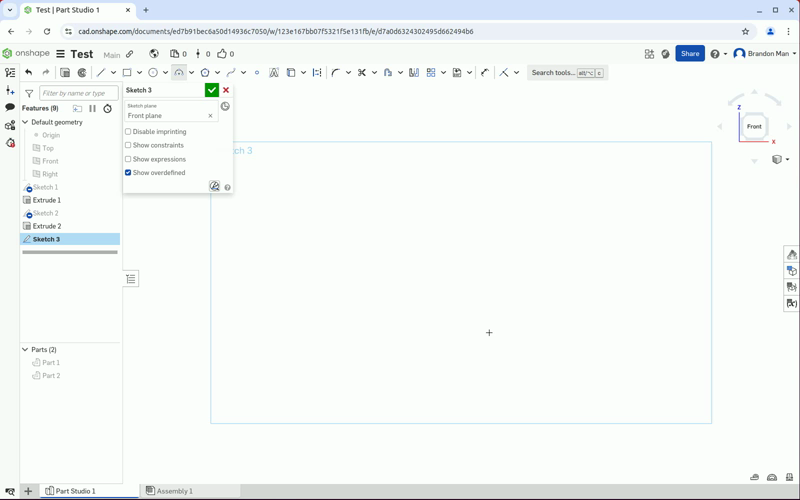
key_up(shift)
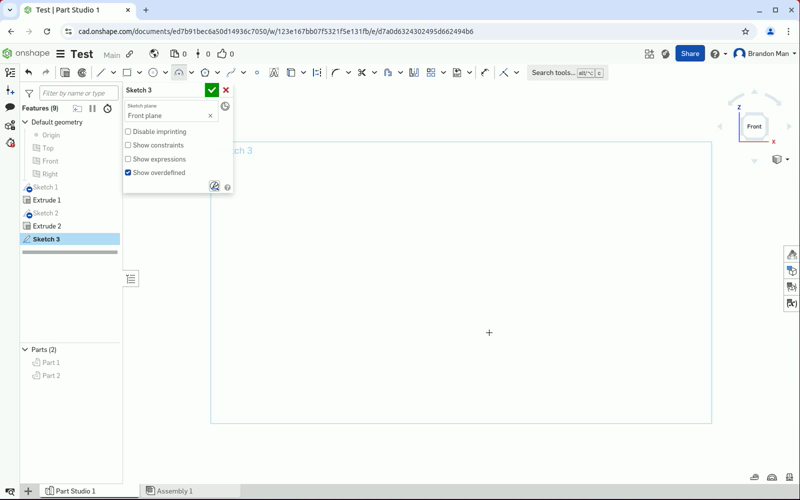
key_down(shift)
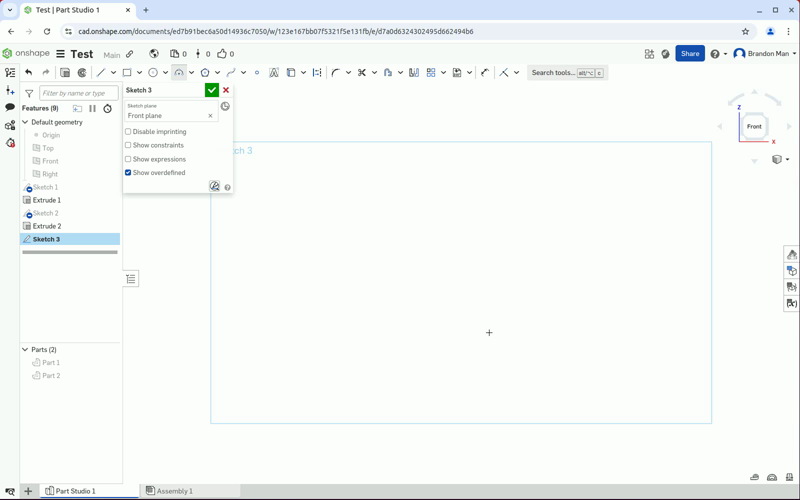
mouse_move(489, 234)
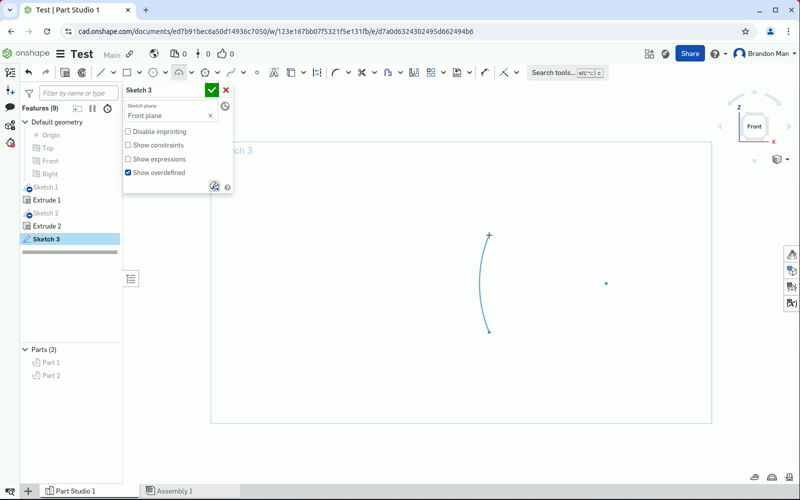
click(489, 234)
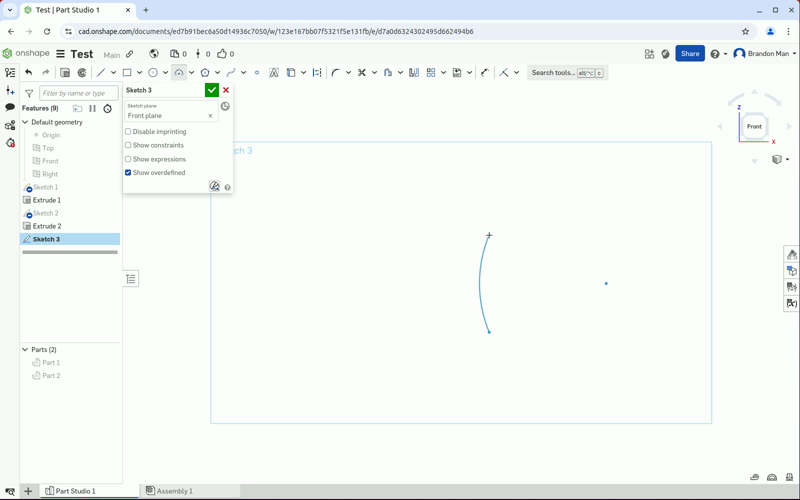
mouse_move(516, 283)
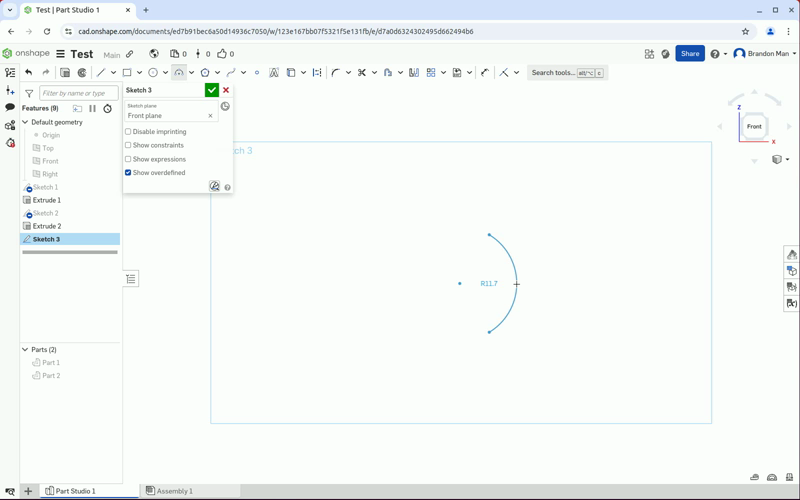
click(516, 283)
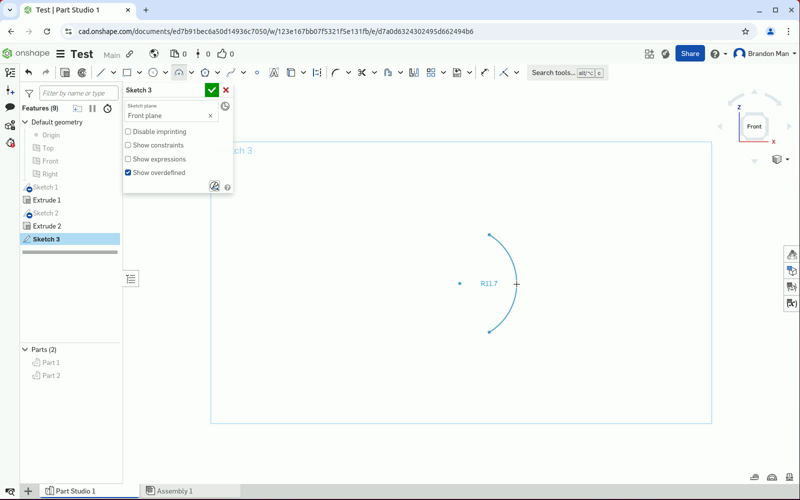
key_up(shift)
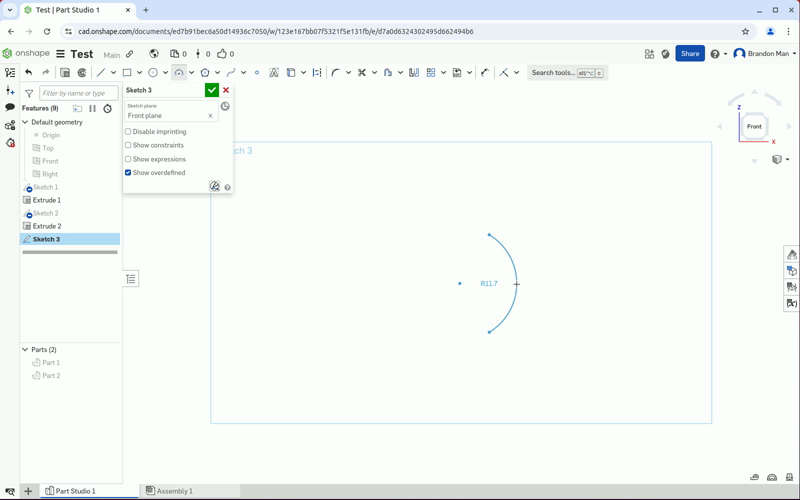
mouse_move(489, 234)
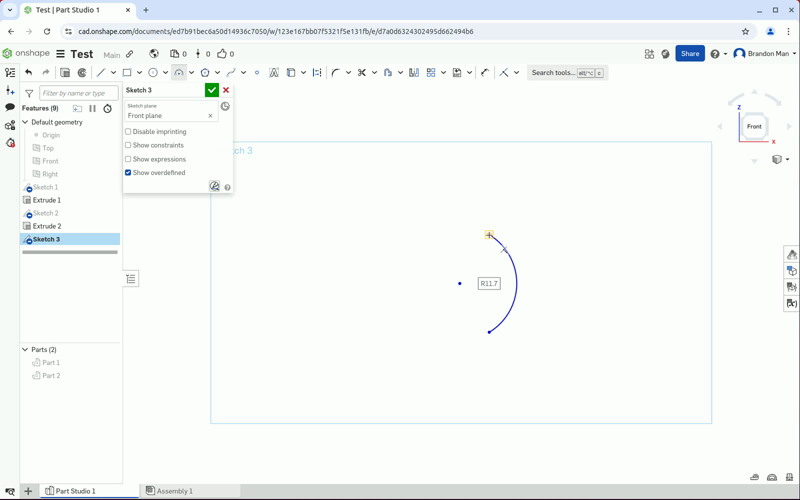
click(489, 234)
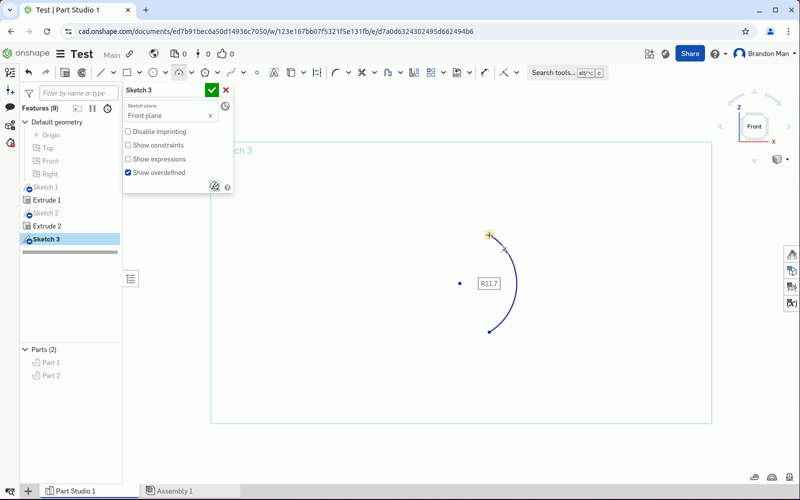
mouse_move(489, 332)
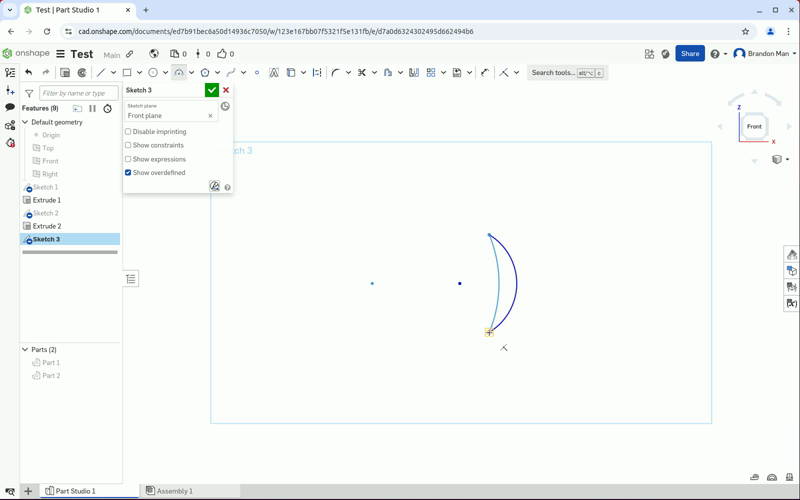
click(489, 332)
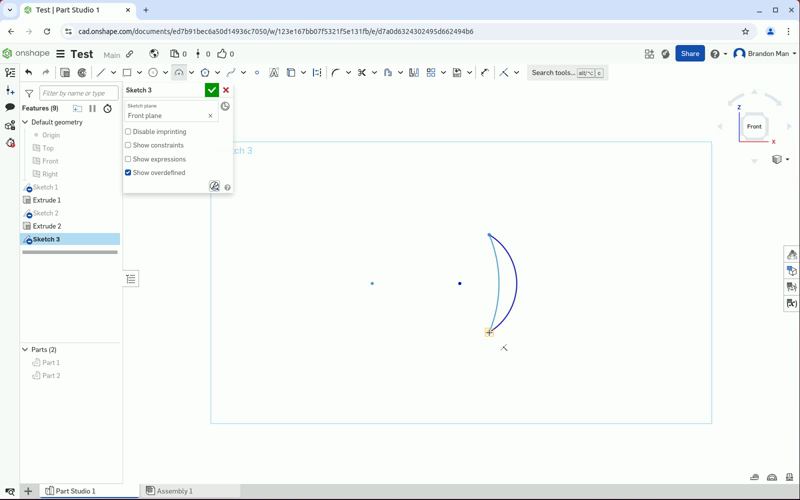
key_down(shift)
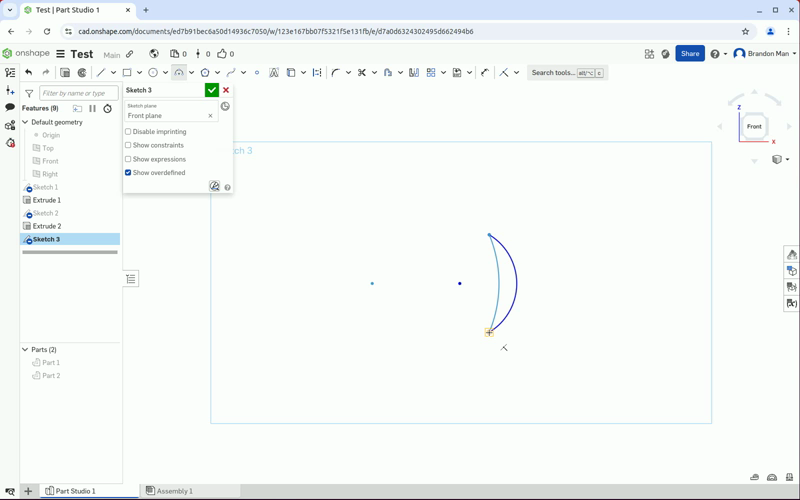
mouse_move(461, 283)
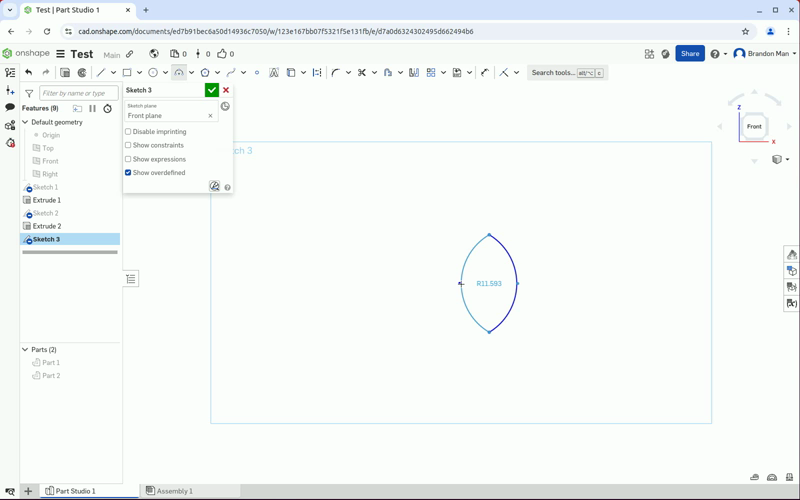
scroll(6)
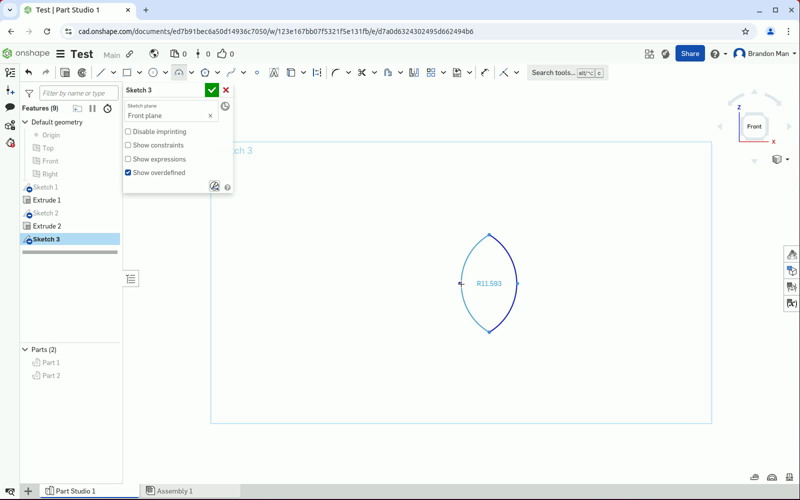
scroll(6)
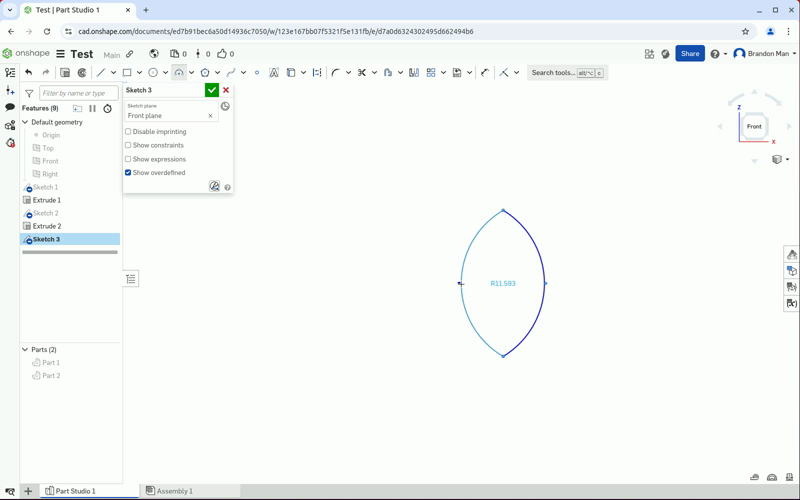
scroll(6)
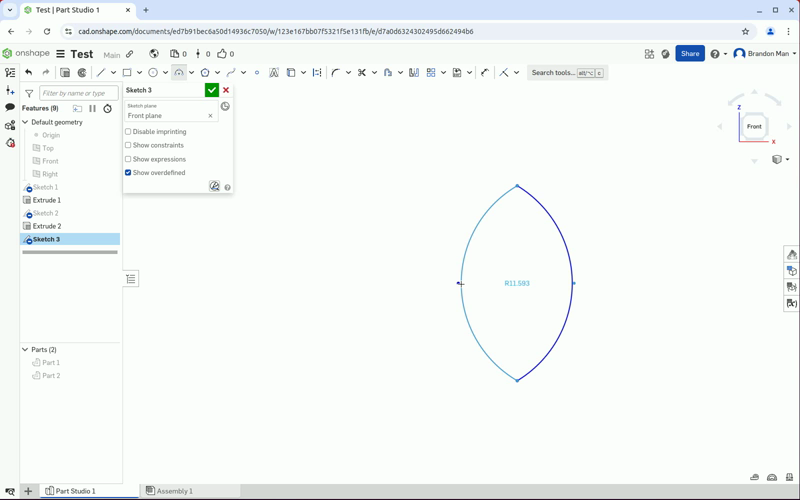
scroll(6)
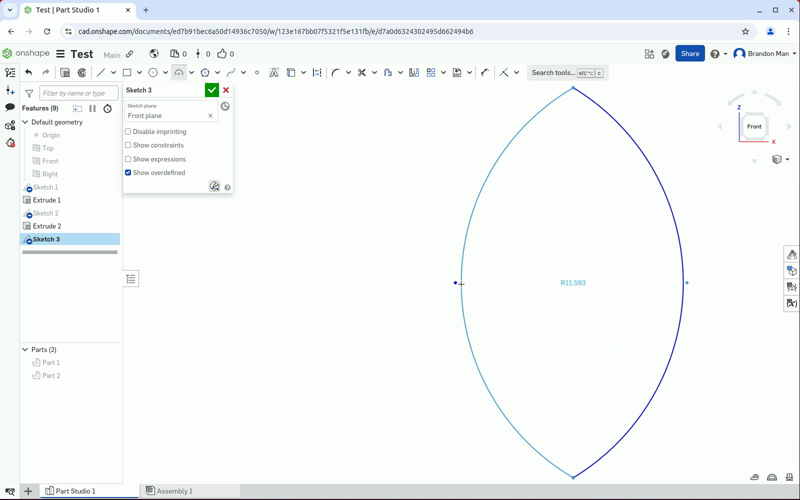
scroll(6)
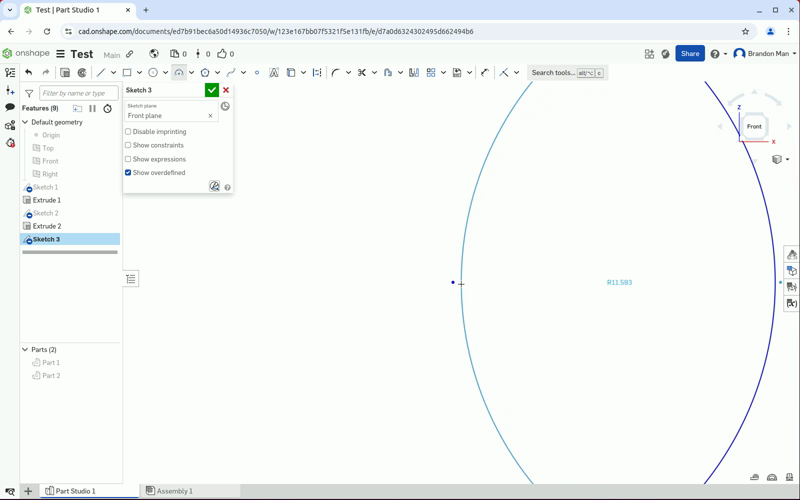
scroll(6)
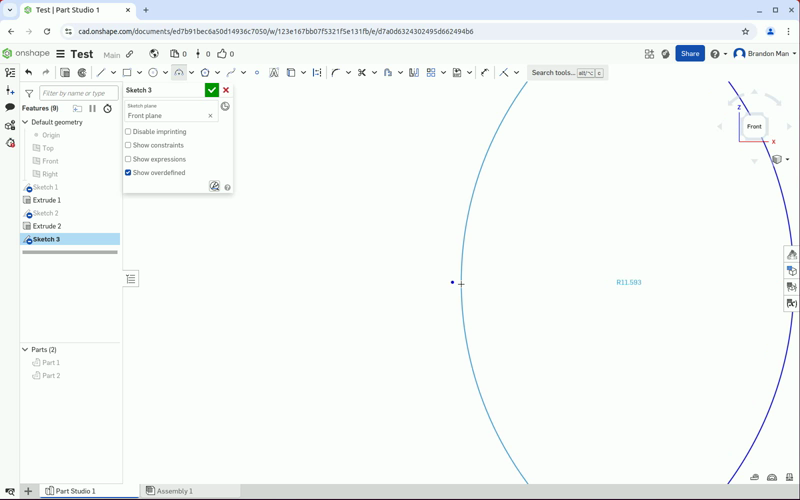
scroll(6)
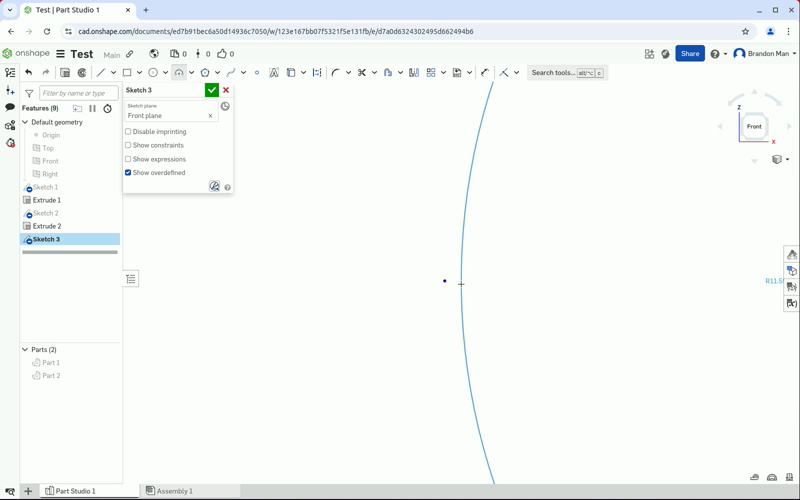
click(461, 283)
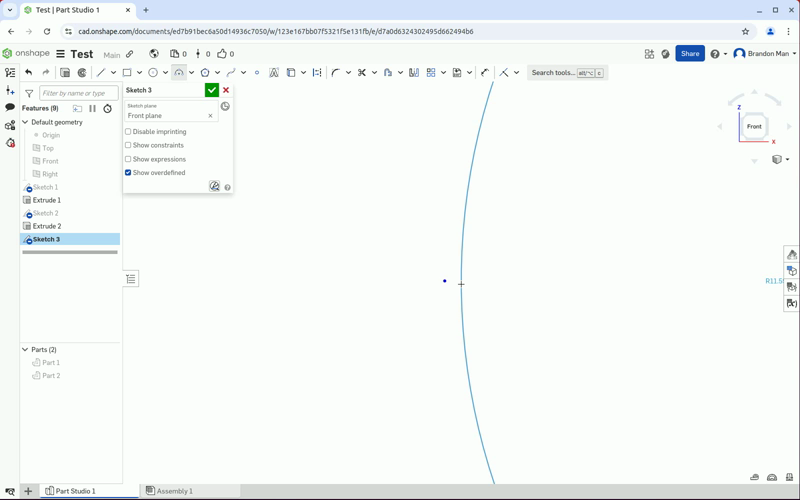
scroll(-6)
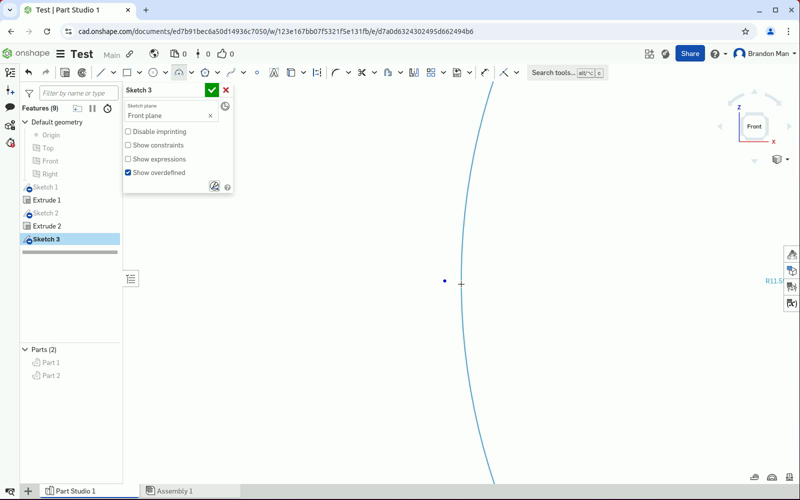
scroll(-6)
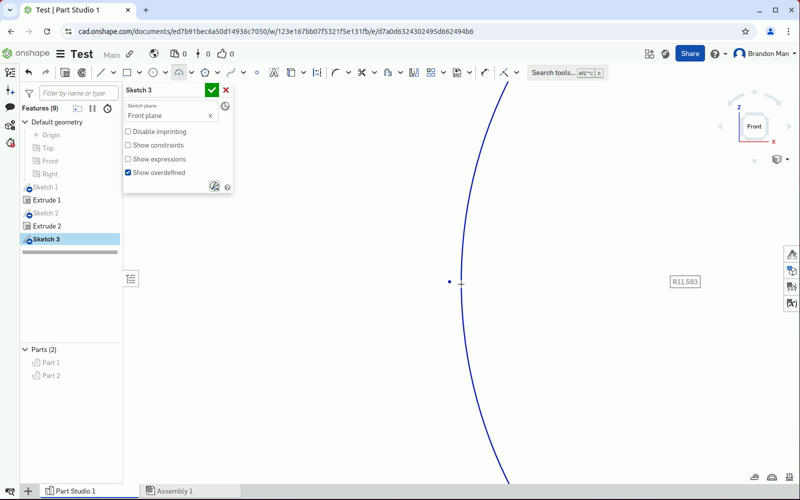
scroll(-6)
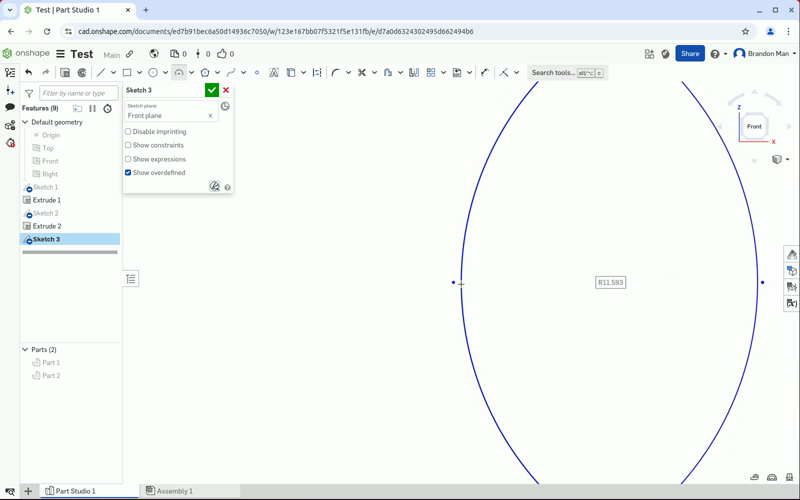
scroll(-6)
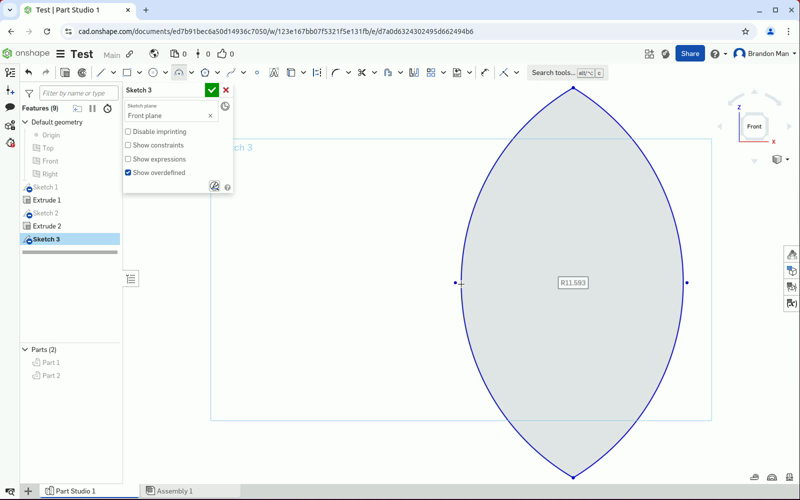
scroll(-6)
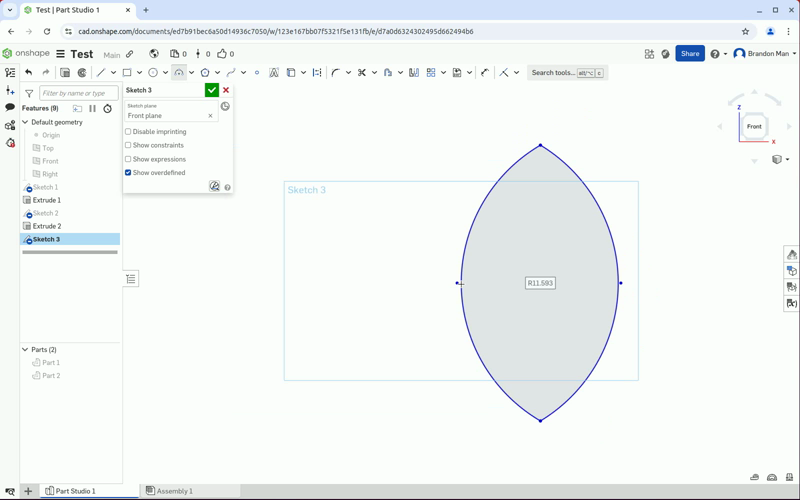
scroll(-6)
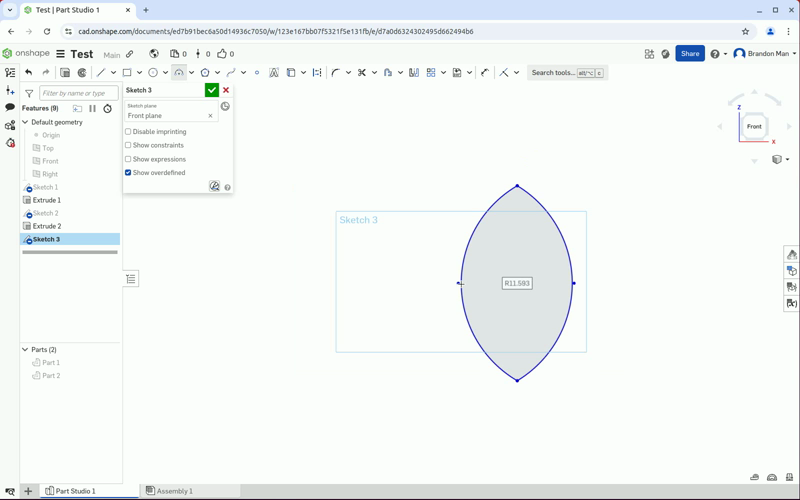
scroll(-6)
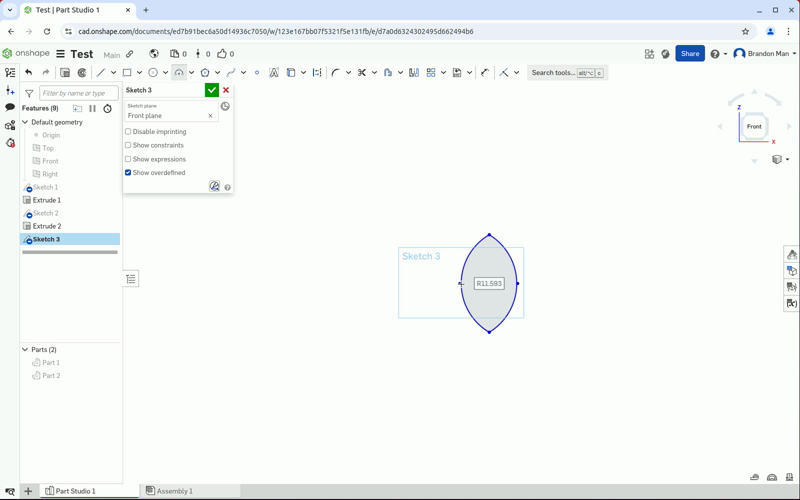
key_up(shift)
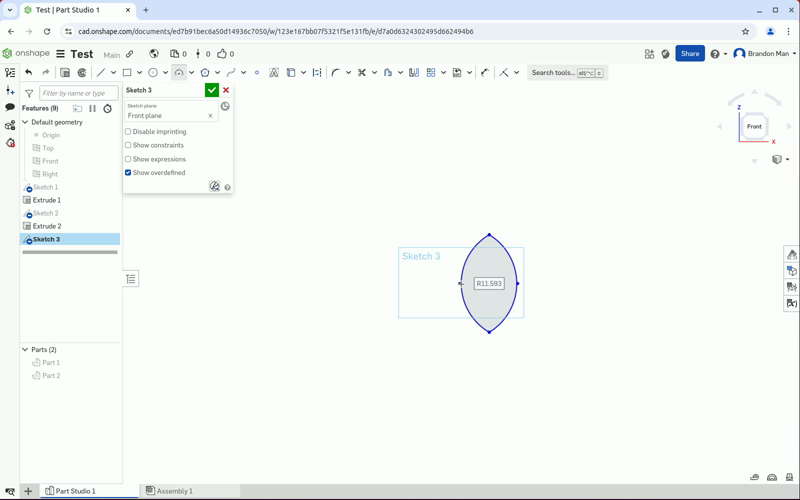
key(esc)
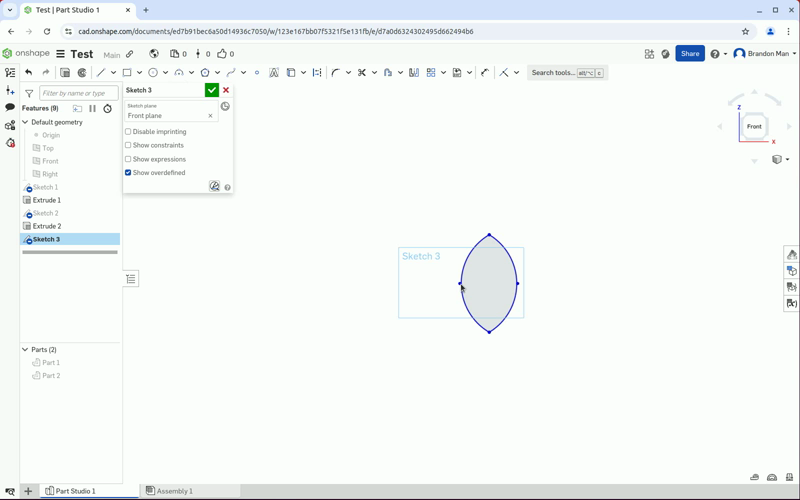
mouse_move(500, 303)
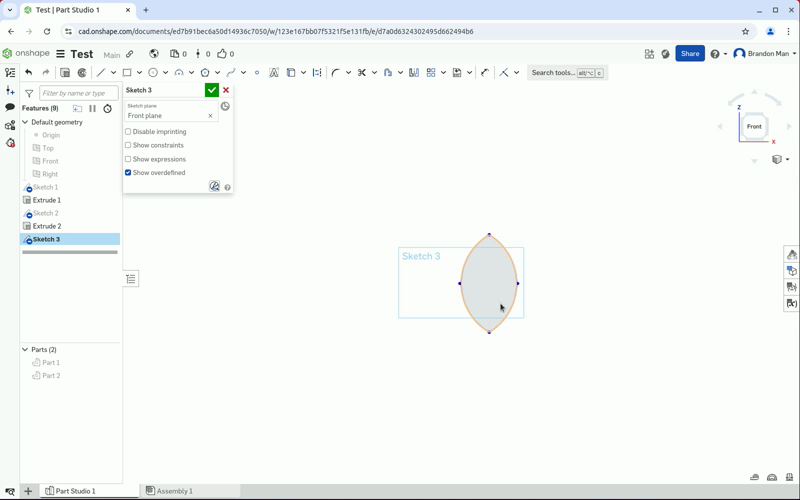
click(500, 303)
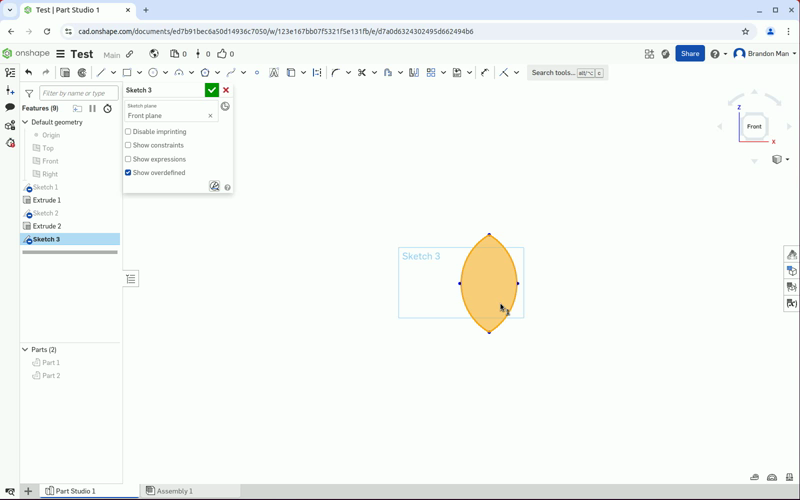
mouse_move(73, 352)
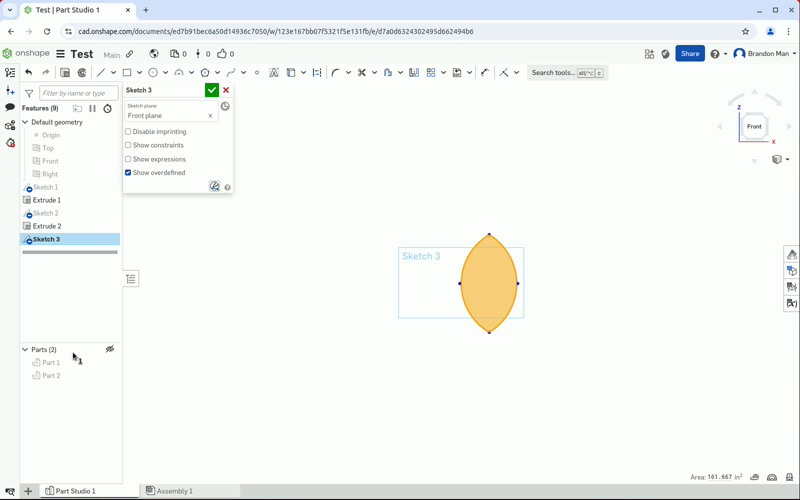
key(shift+y)
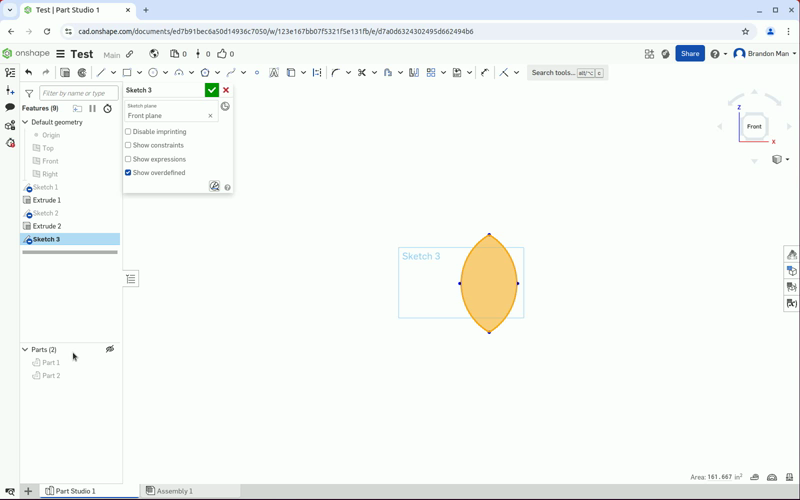
key(shift+e)
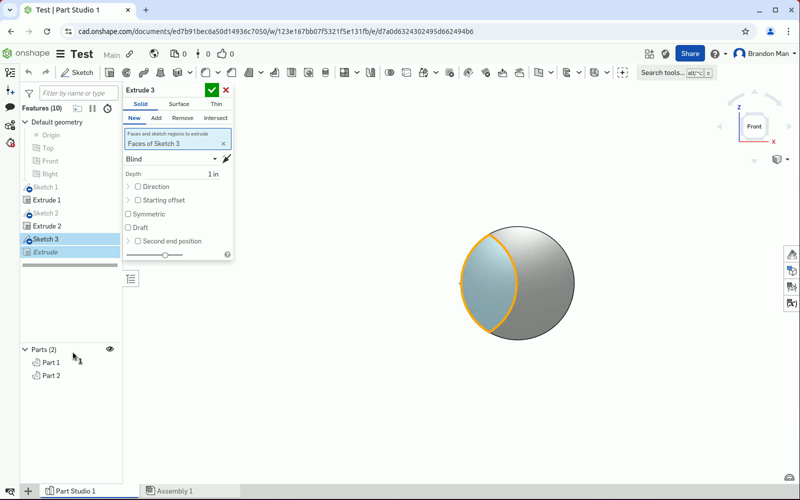
mouse_move(143, 106)
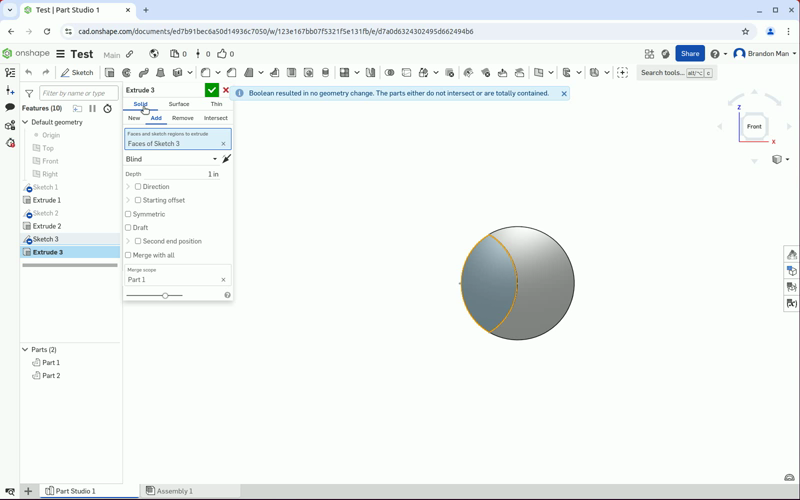
click(143, 106)
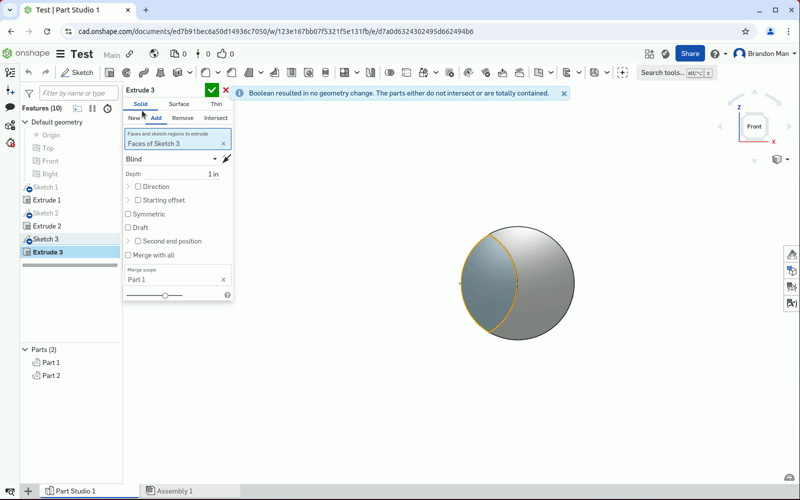
mouse_move(137, 120)
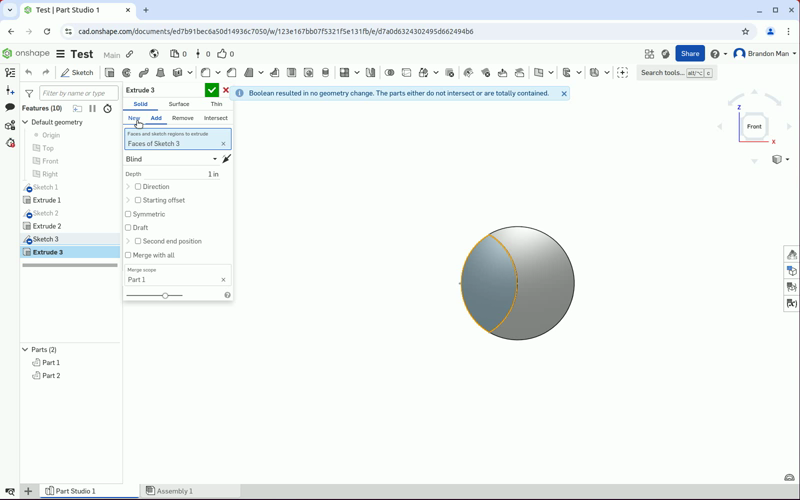
click(137, 120)
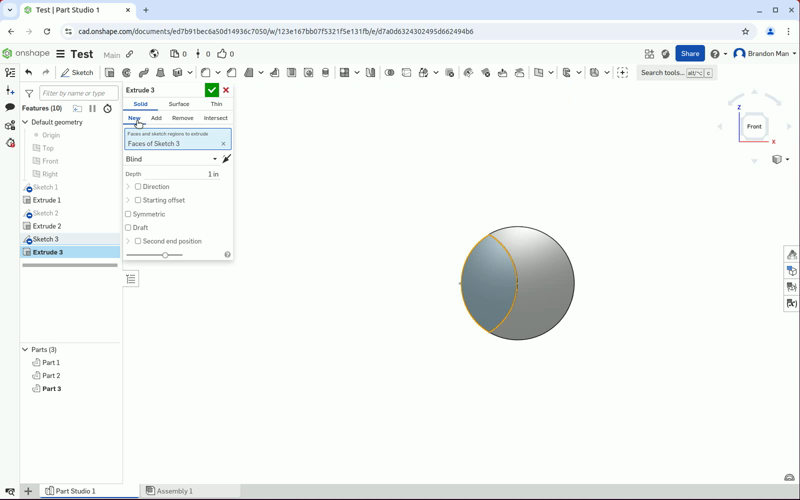
key(tab, 4)
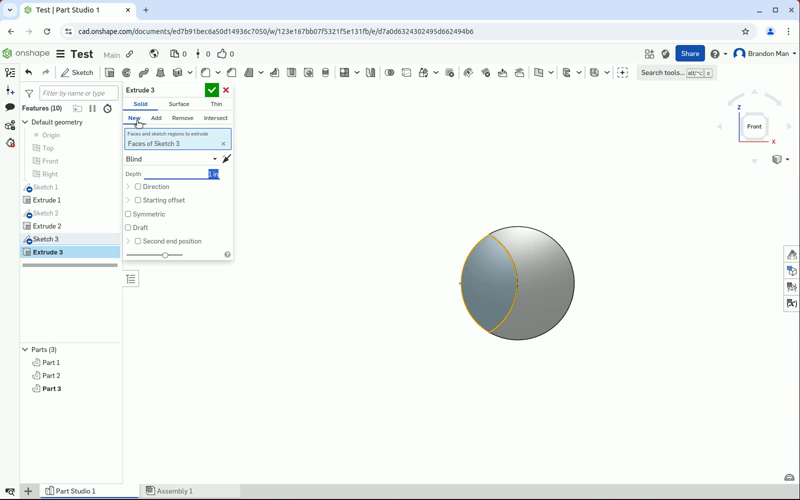
text(1.204)
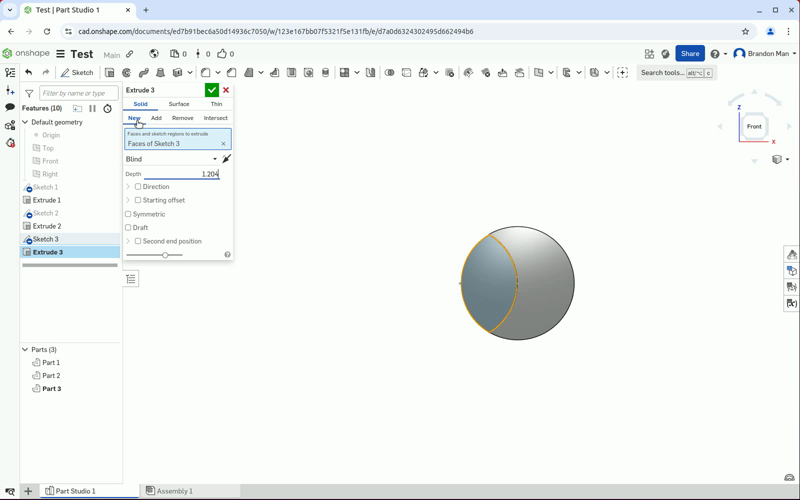
key(enter)
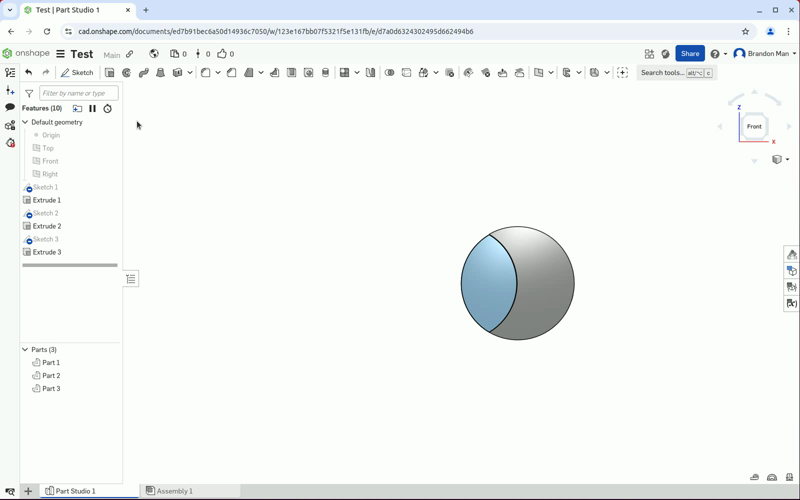
key(shift+h)
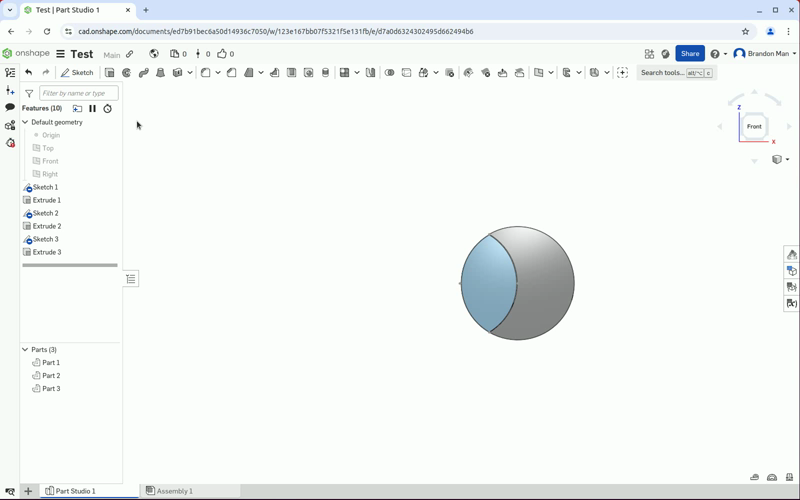
key(shift+h)
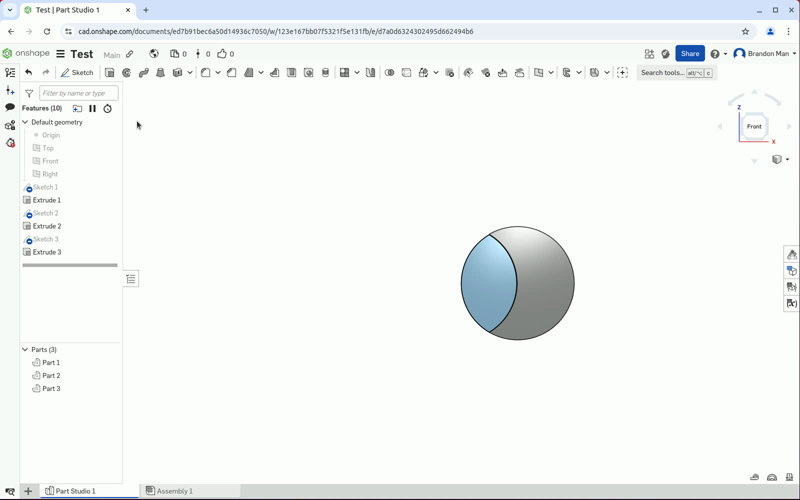
mouse_move(73, 189)
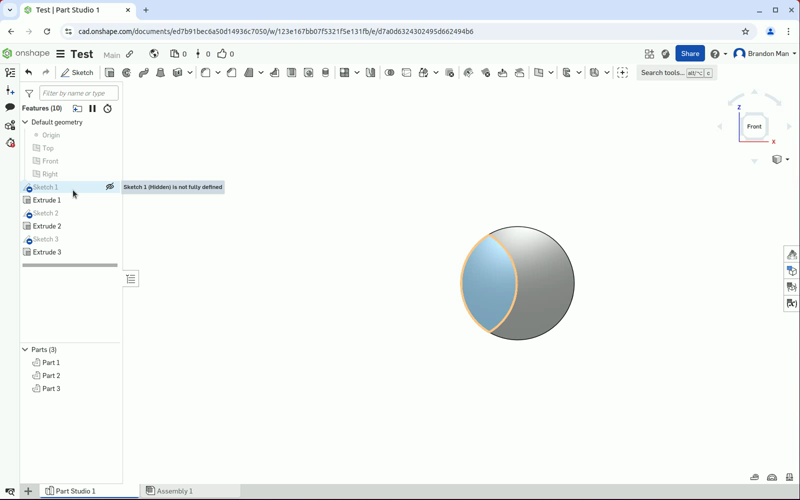
click(73, 189)
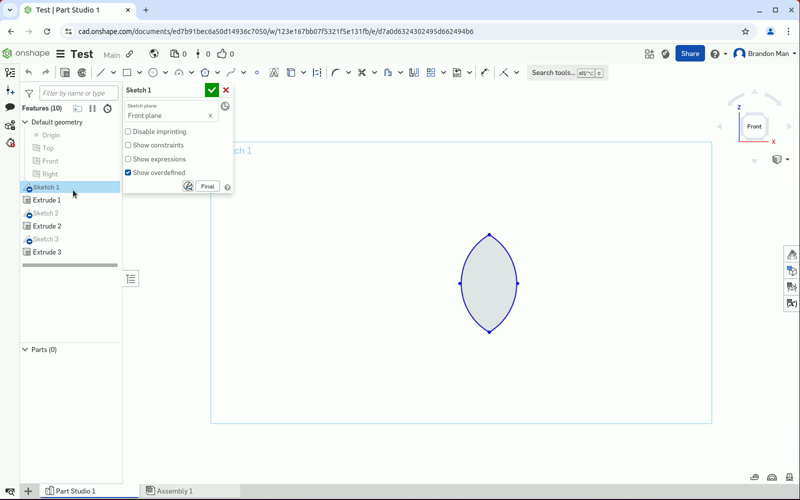
mouse_move(229, 92)
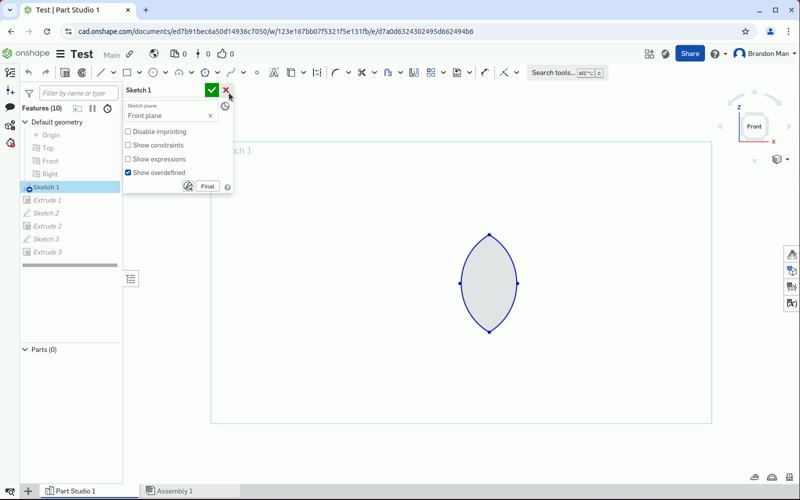
click(229, 92)
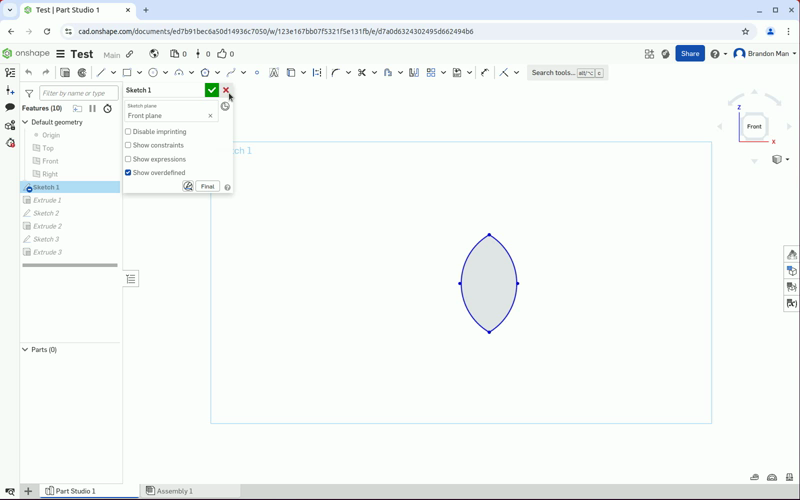
key(shift+s)
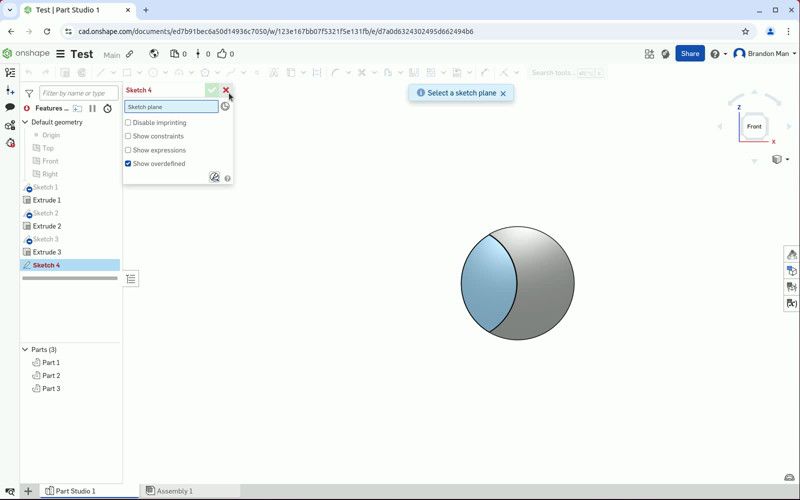
mouse_move(73, 163)
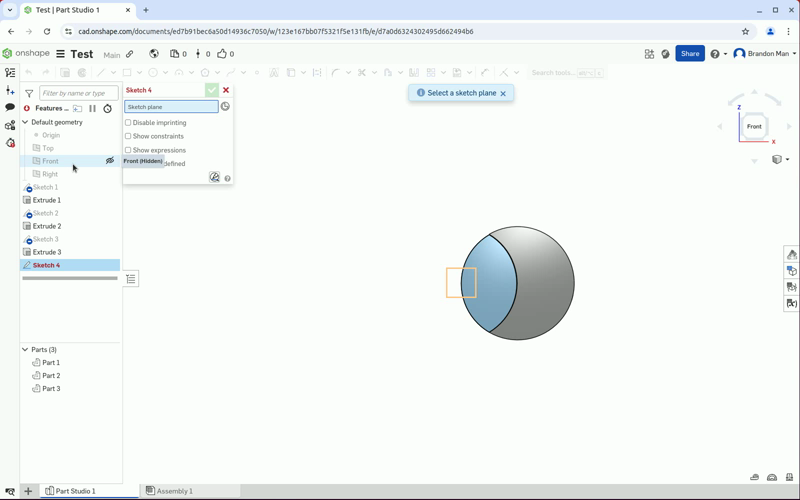
click(73, 163)
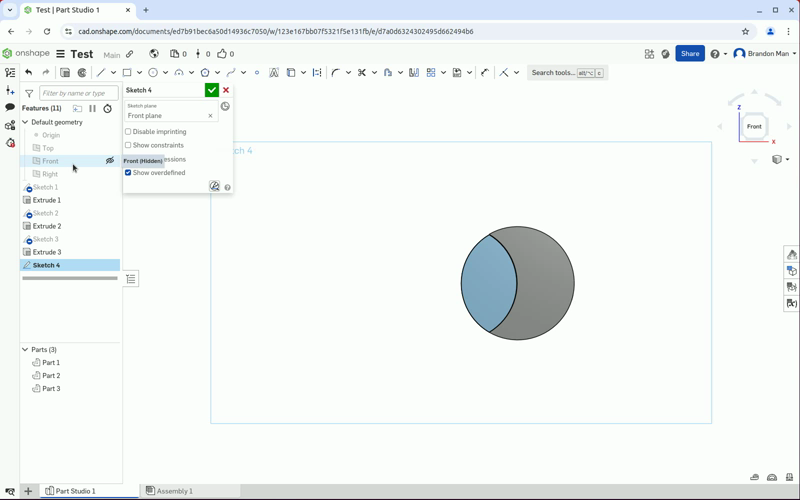
mouse_move(73, 352)
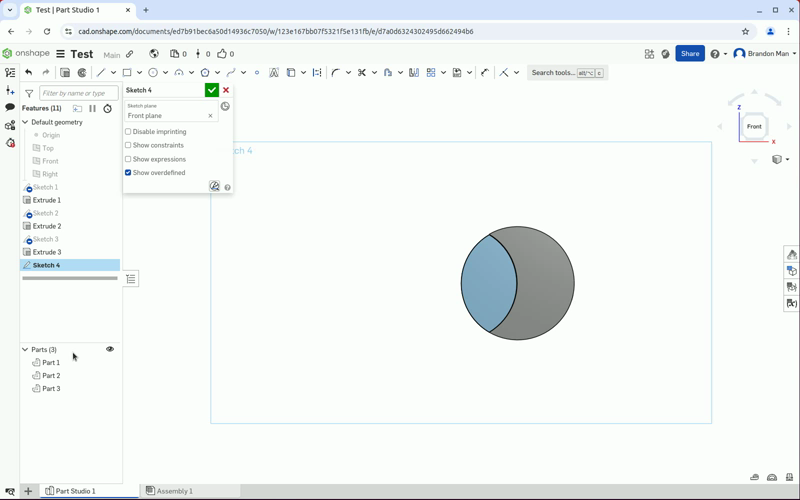
key(y)
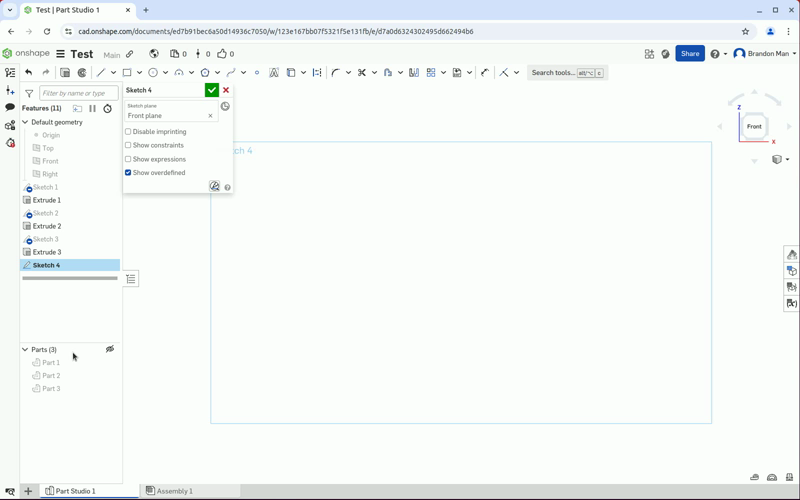
key(a)
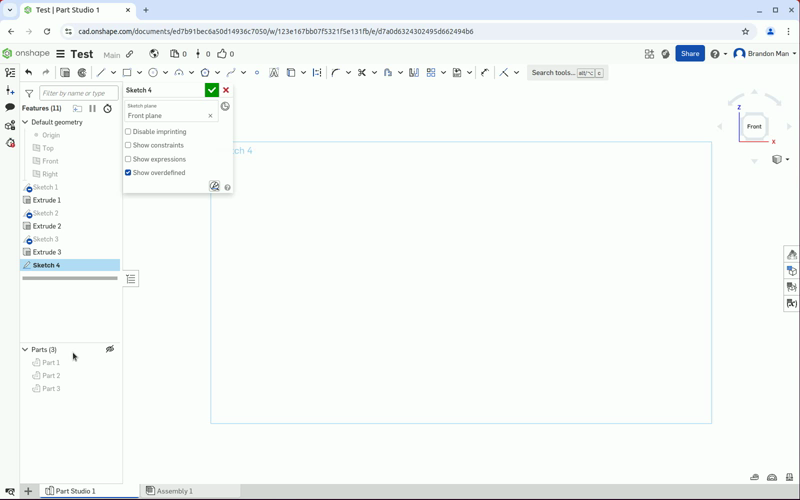
key_down(shift)
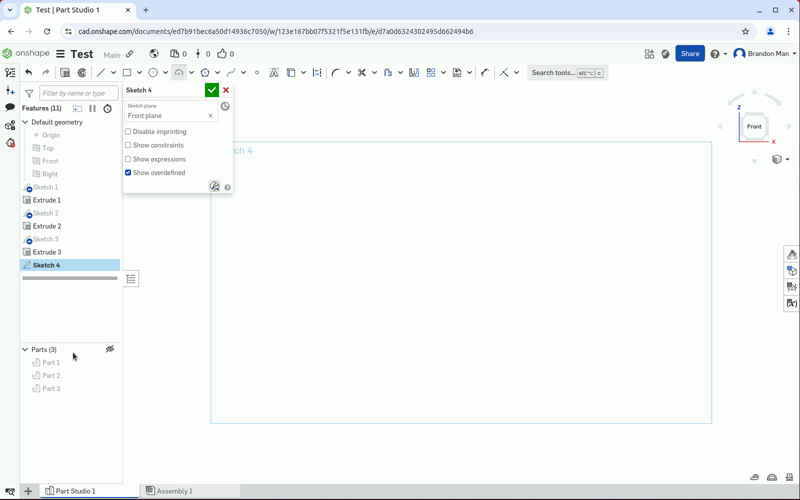
mouse_move(489, 332)
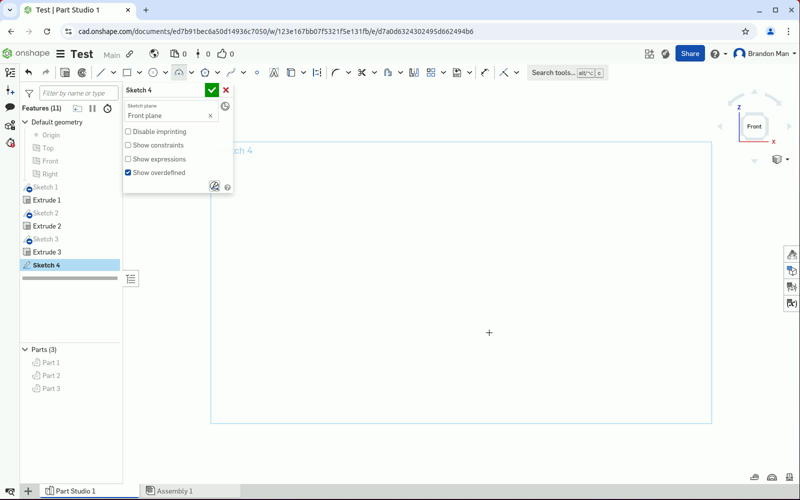
click(489, 332)
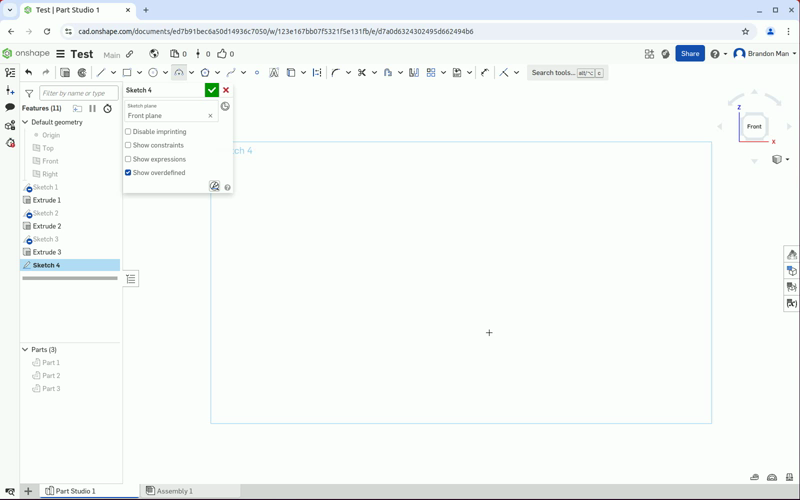
key_up(shift)
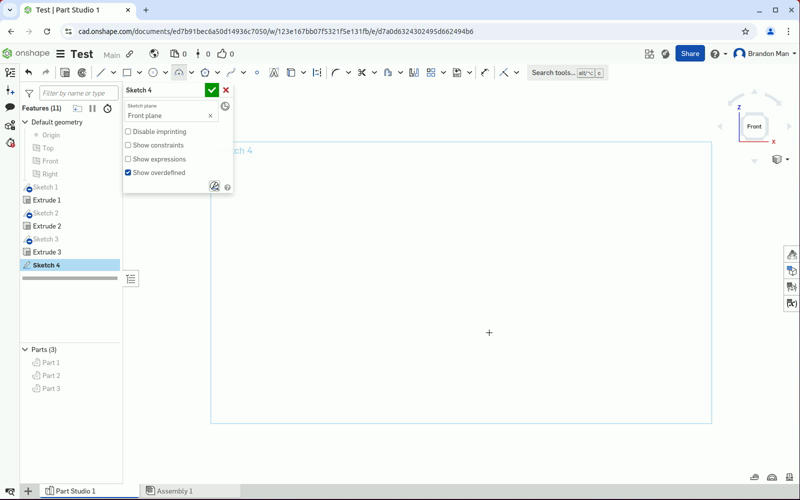
key_down(shift)
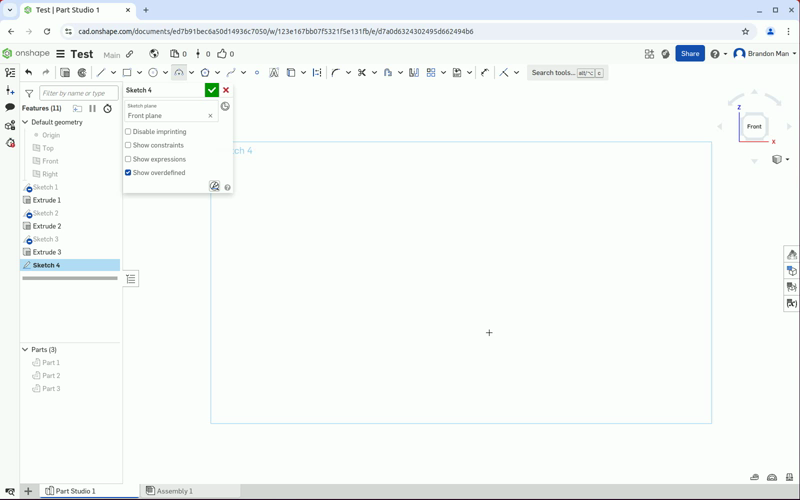
mouse_move(489, 234)
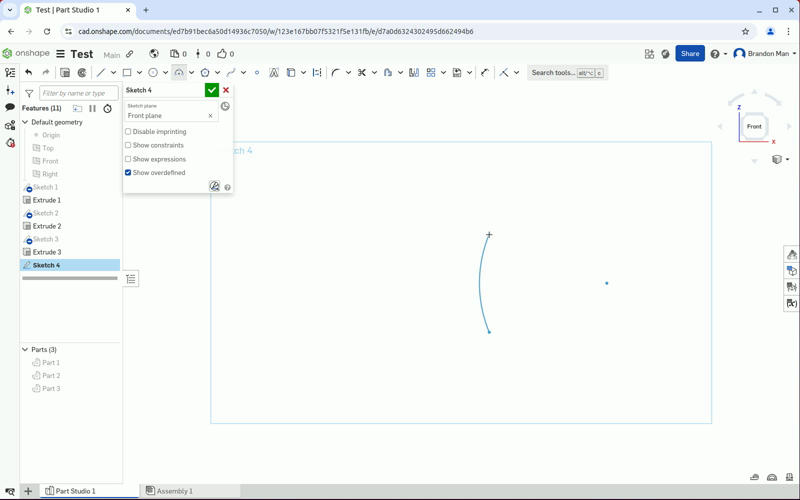
click(489, 234)
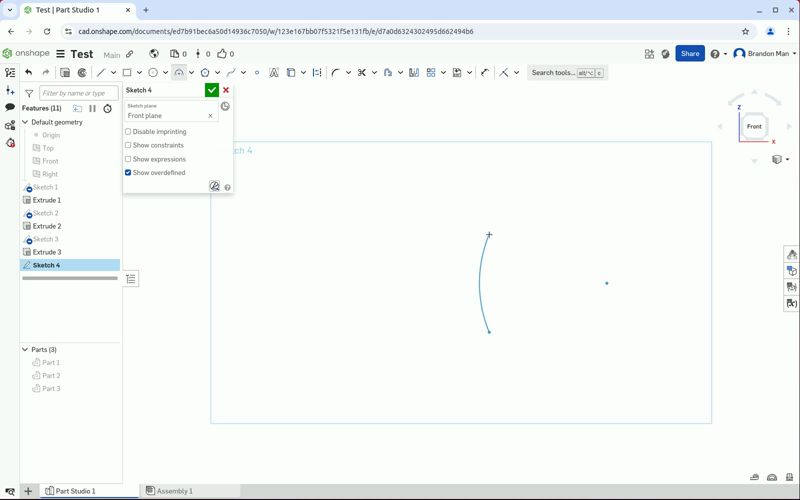
mouse_move(460, 283)
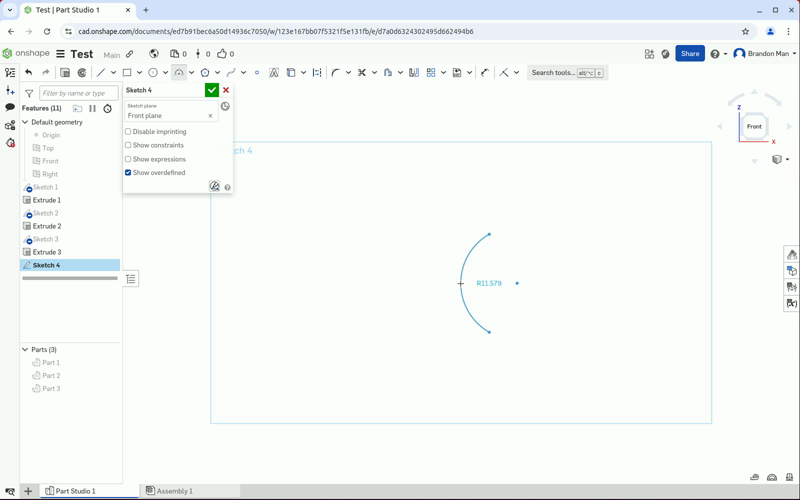
click(460, 283)
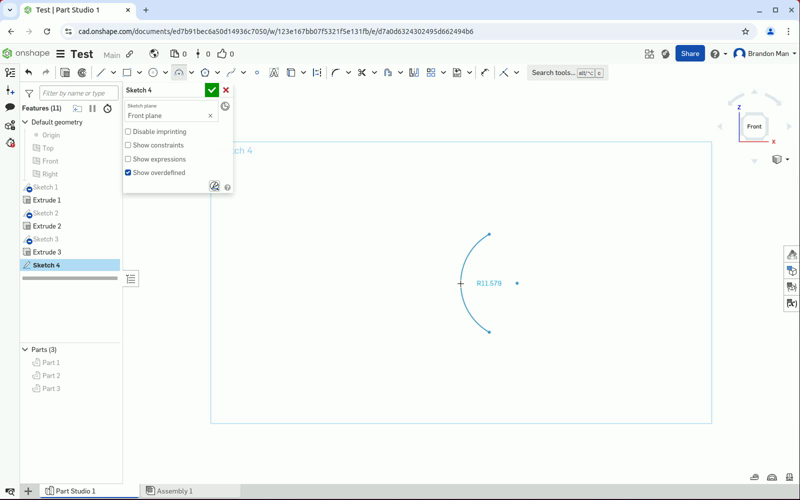
key_up(shift)
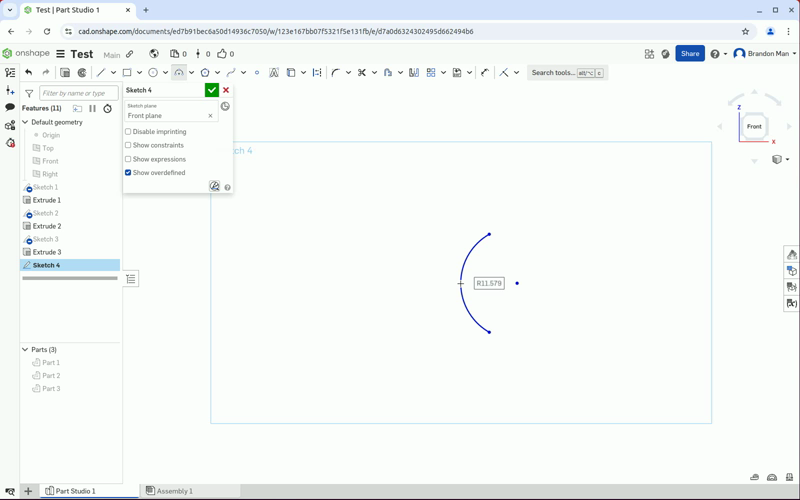
mouse_move(489, 234)
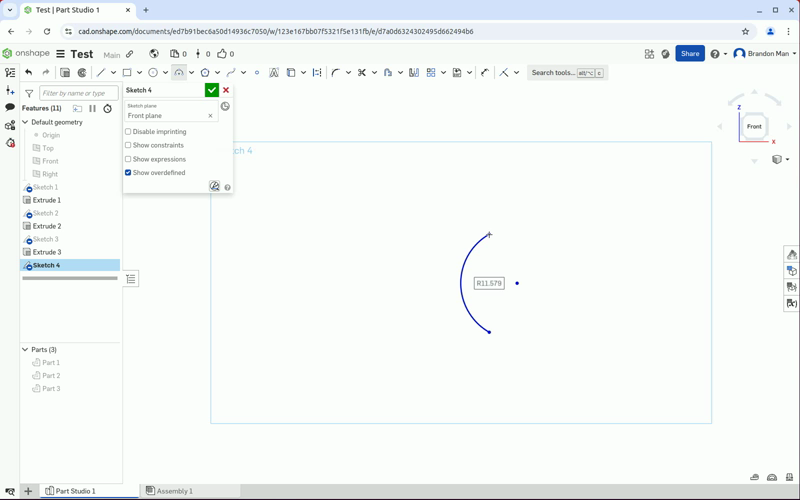
click(489, 234)
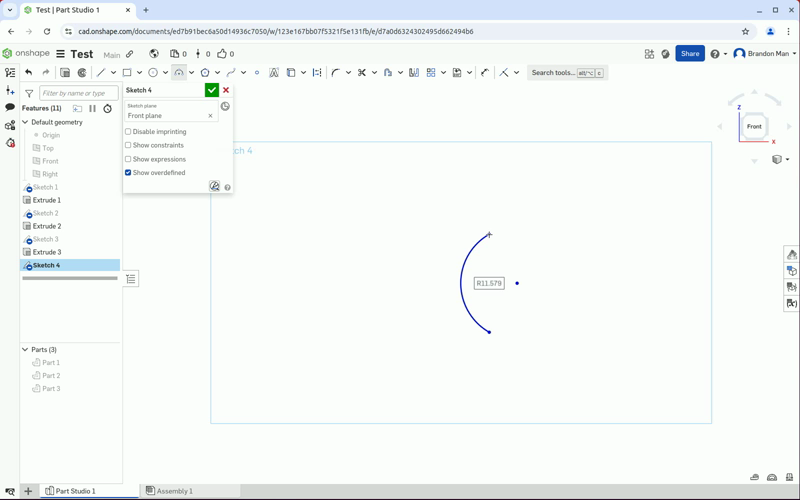
mouse_move(489, 332)
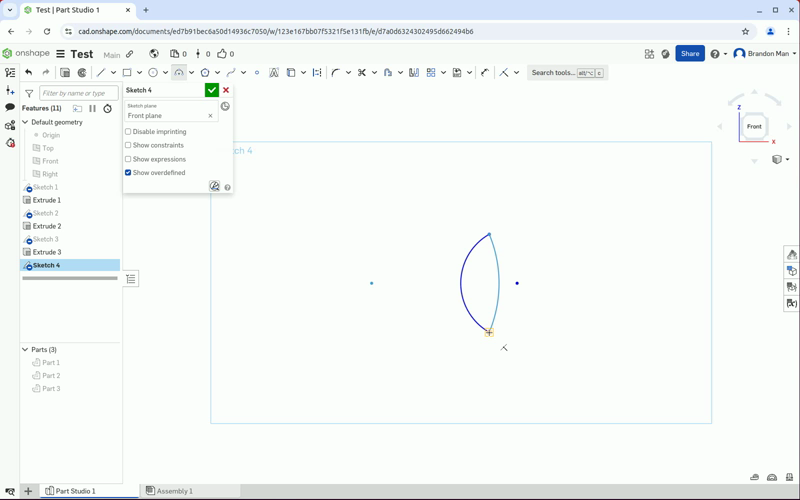
click(489, 332)
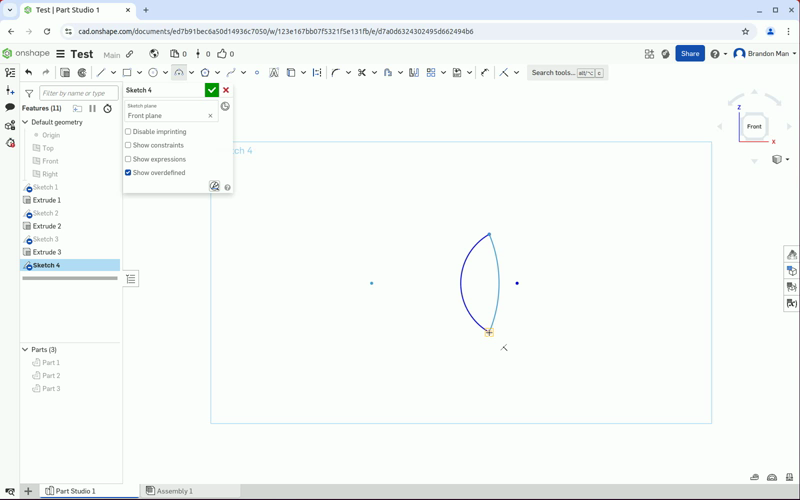
key_down(shift)
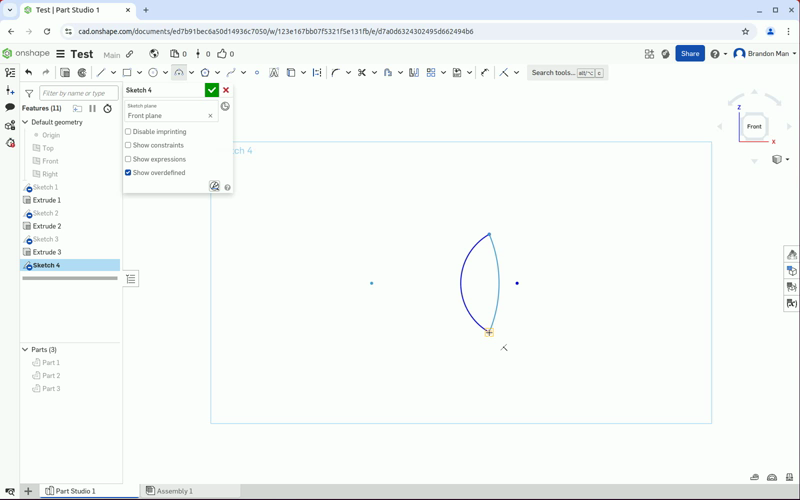
mouse_move(403, 283)
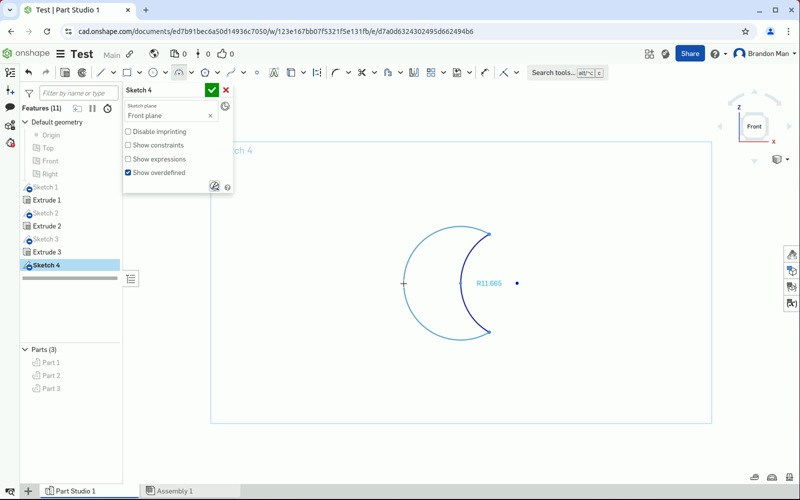
click(403, 283)
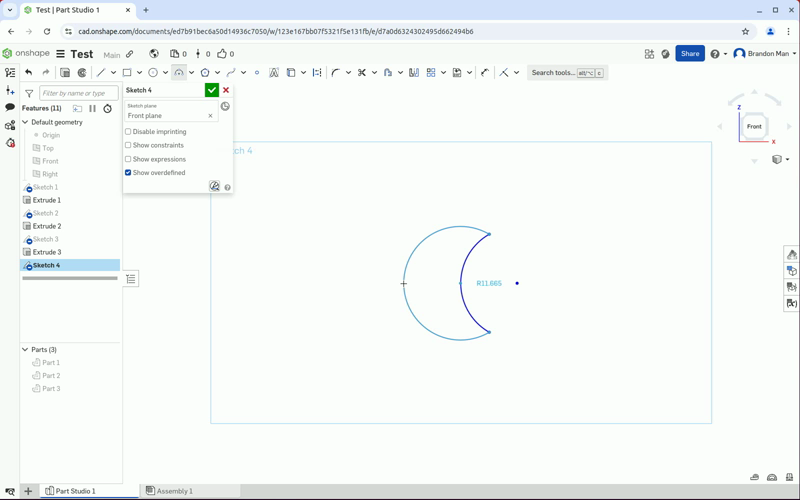
key_up(shift)
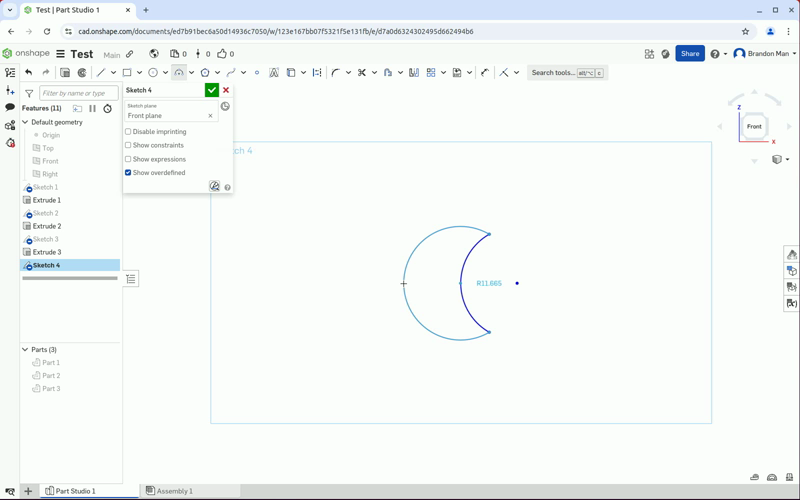
key(esc)
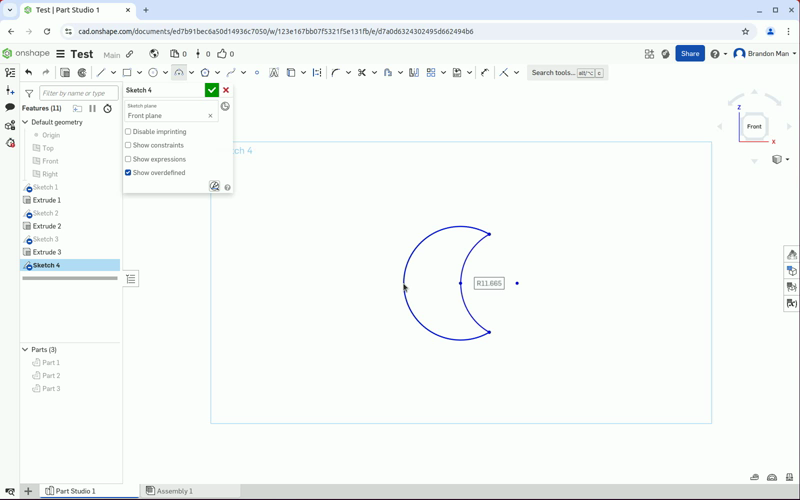
mouse_move(437, 255)
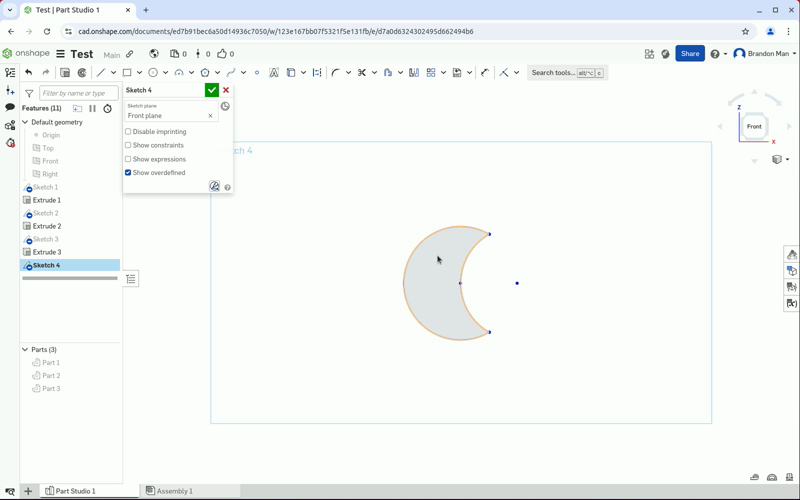
click(437, 255)
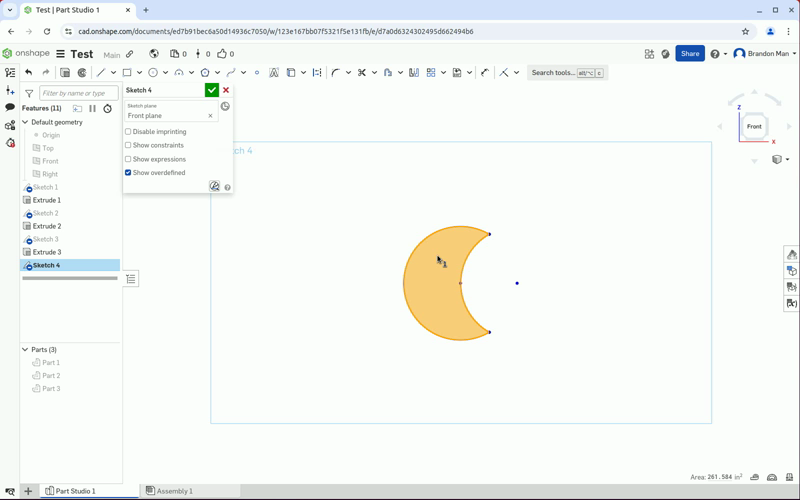
mouse_move(73, 352)
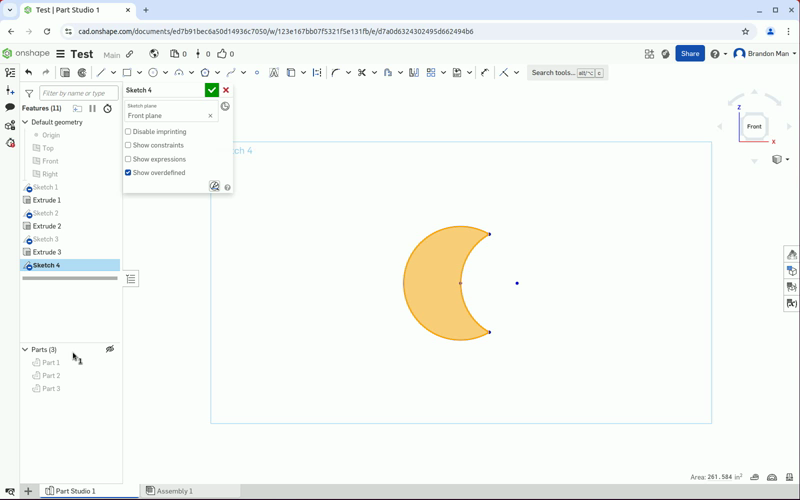
key(shift+y)
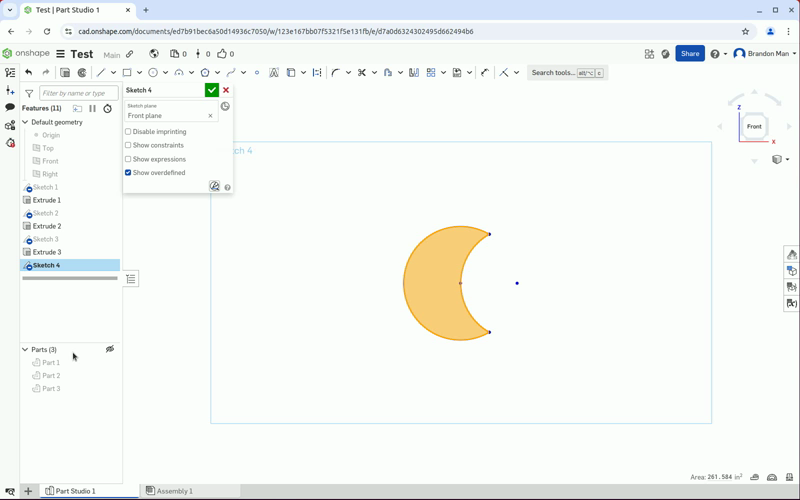
key(shift+e)
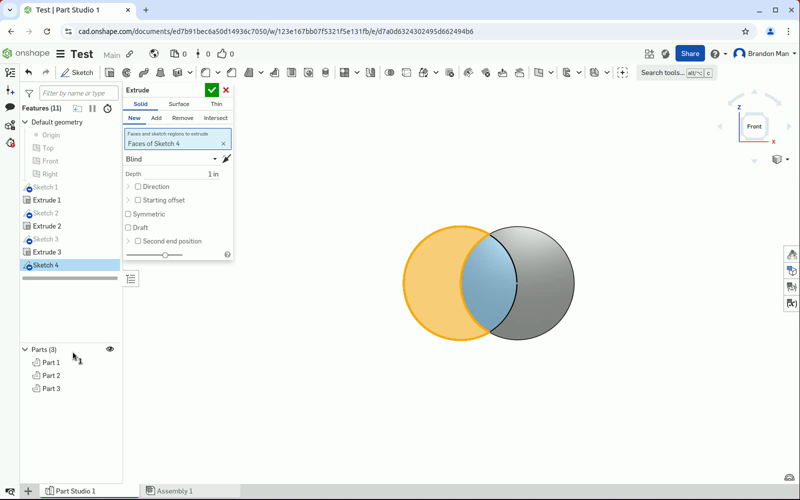
mouse_move(143, 106)
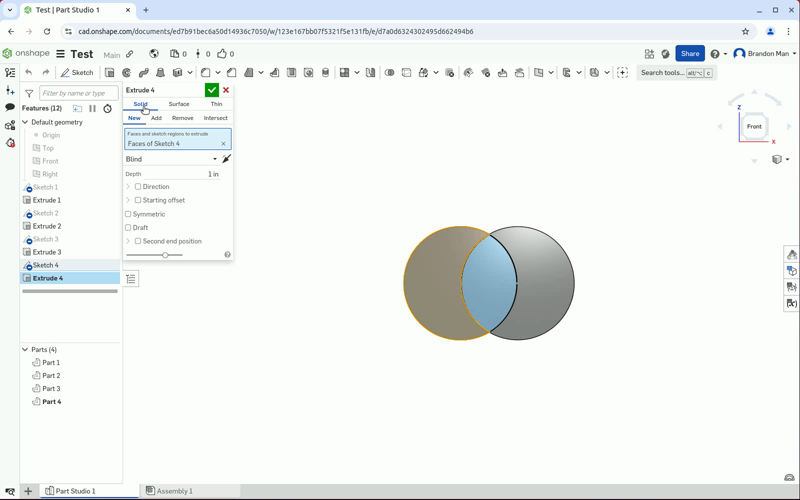
click(143, 106)
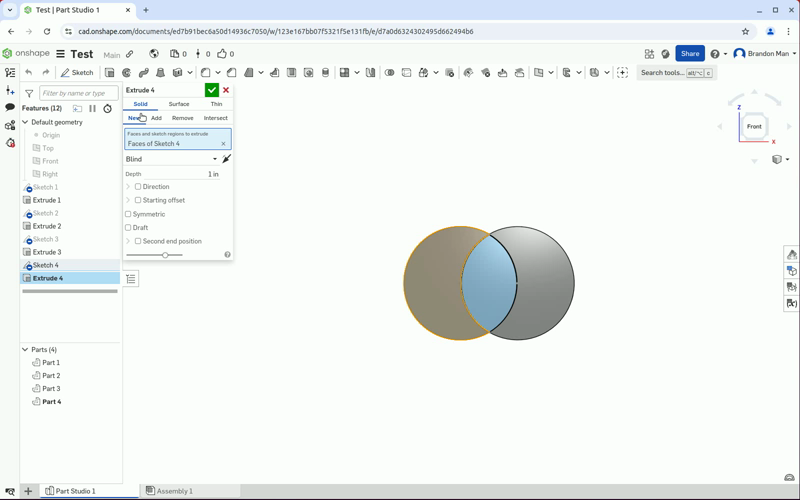
mouse_move(137, 120)
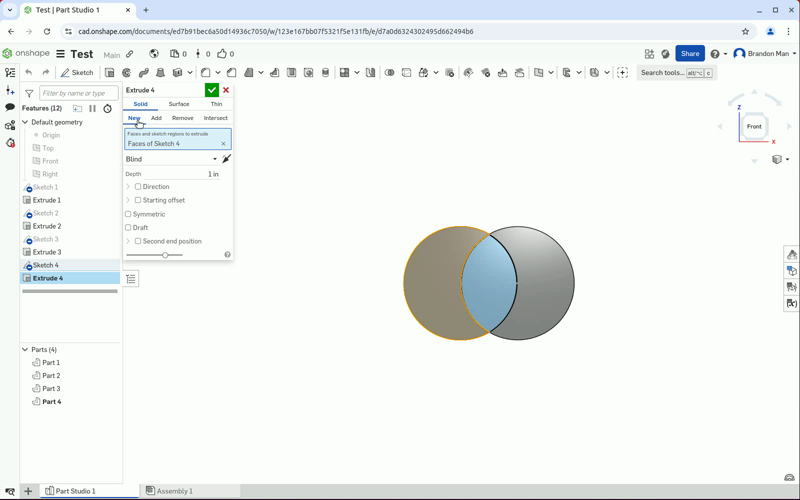
click(137, 120)
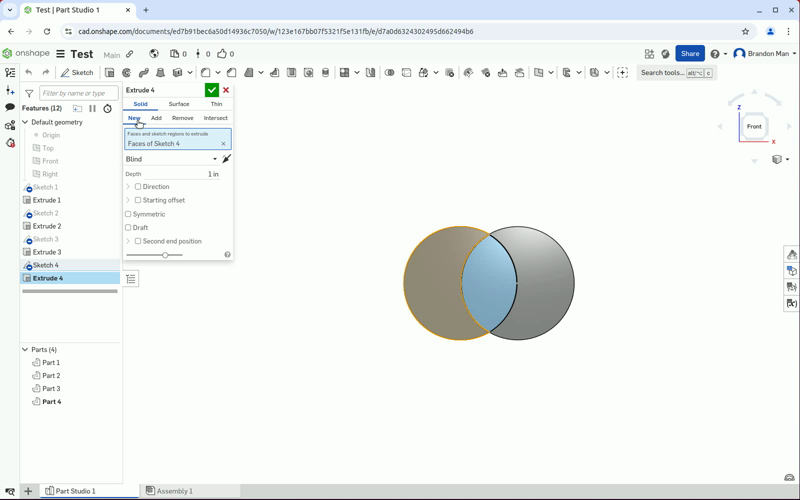
key(tab, 4)
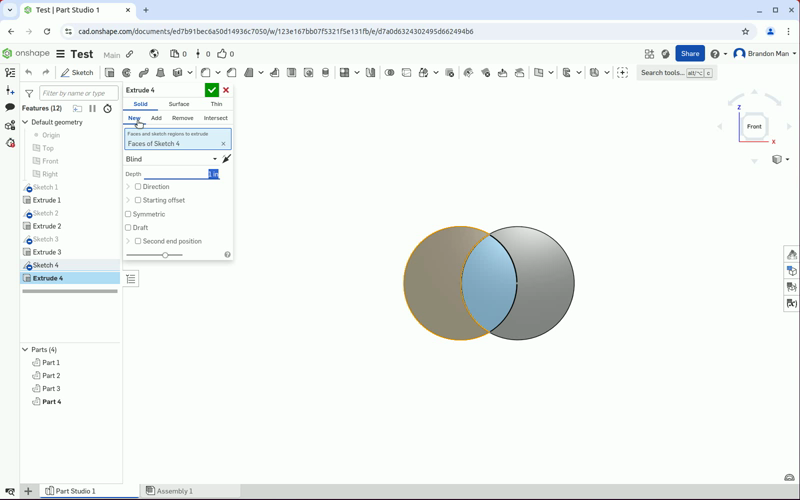
text(2.407)
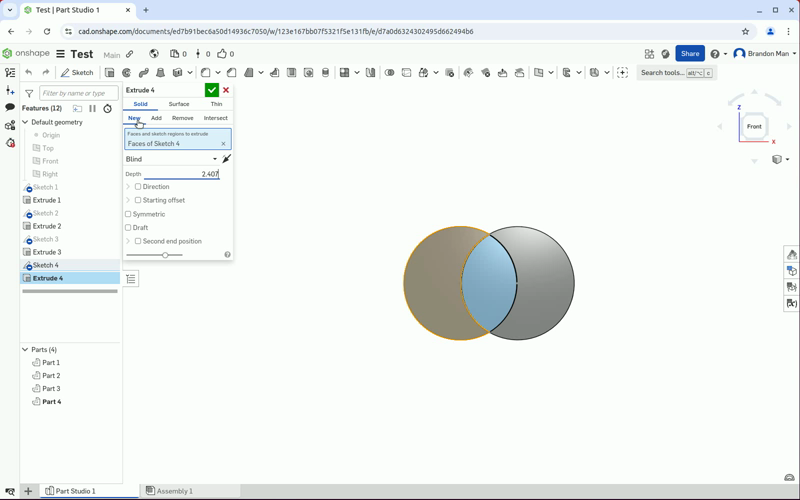
key(enter)
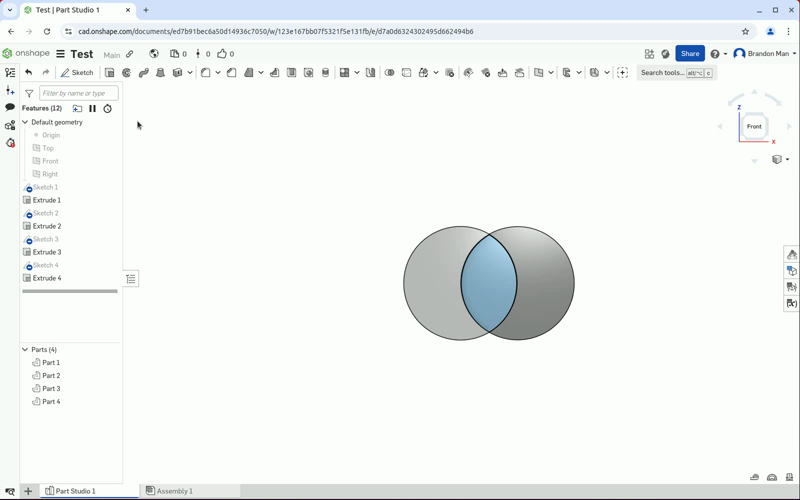
key(shift+h)
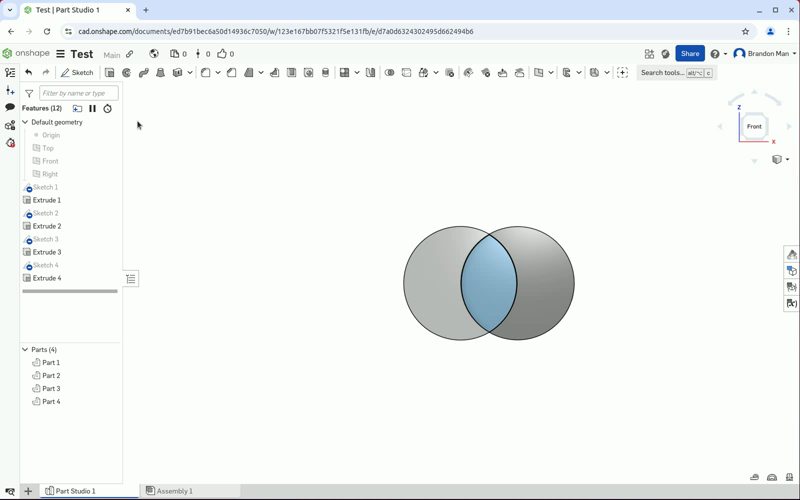
key(shift+h)
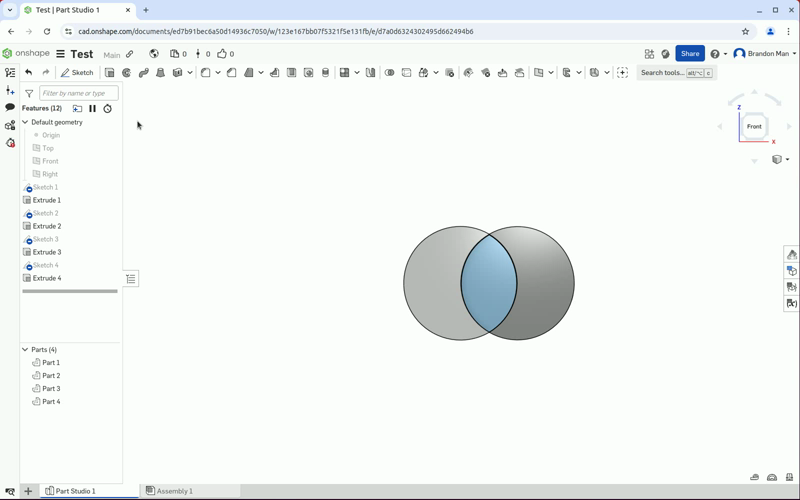
mouse_move(73, 189)
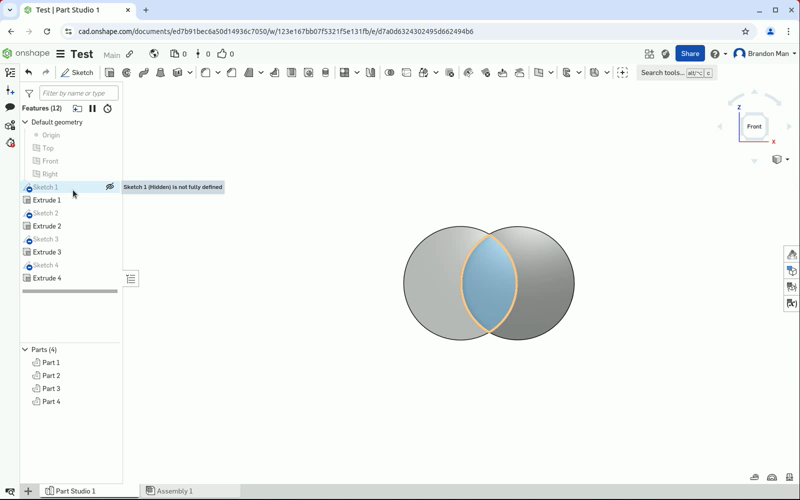
click(73, 189)
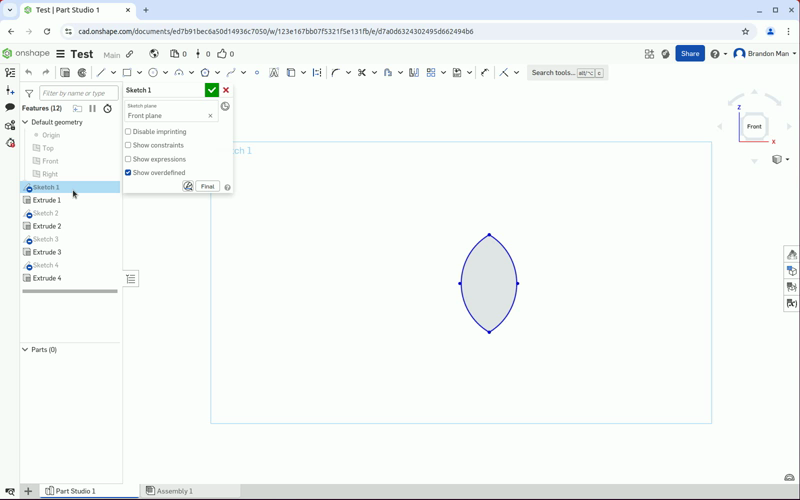
mouse_move(229, 92)
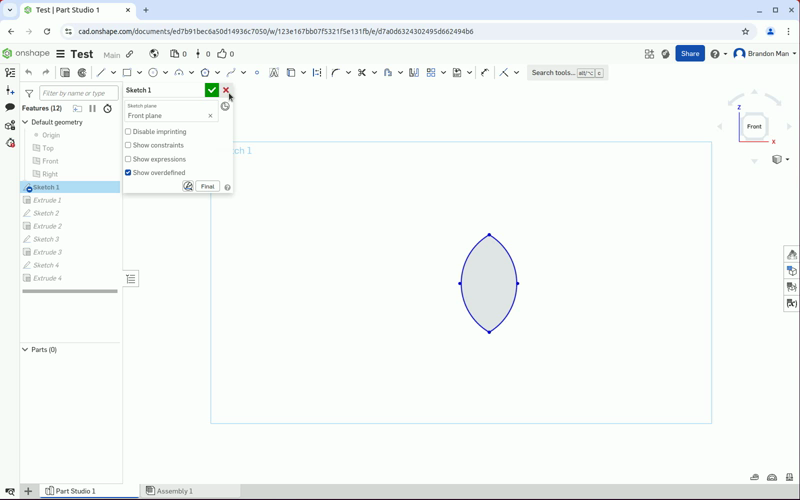
click(229, 92)
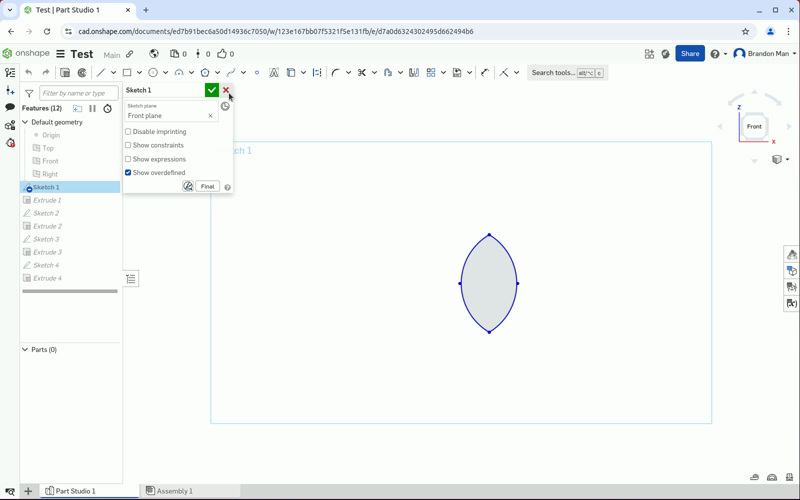
key(shift+s)
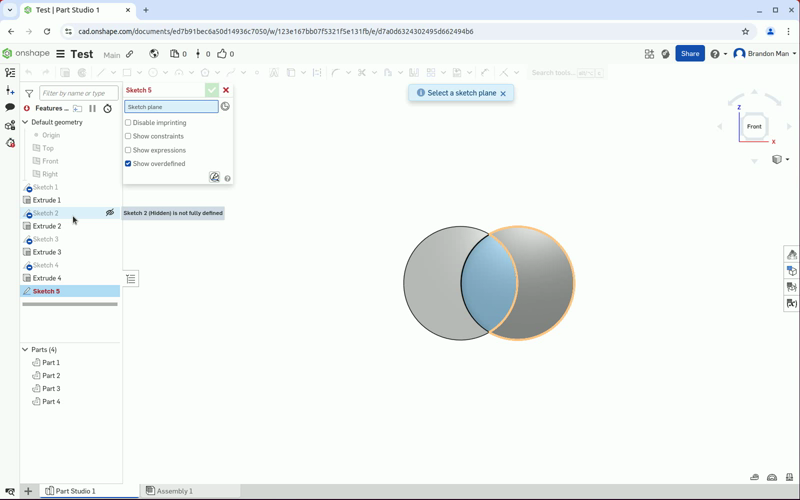
scroll(3)
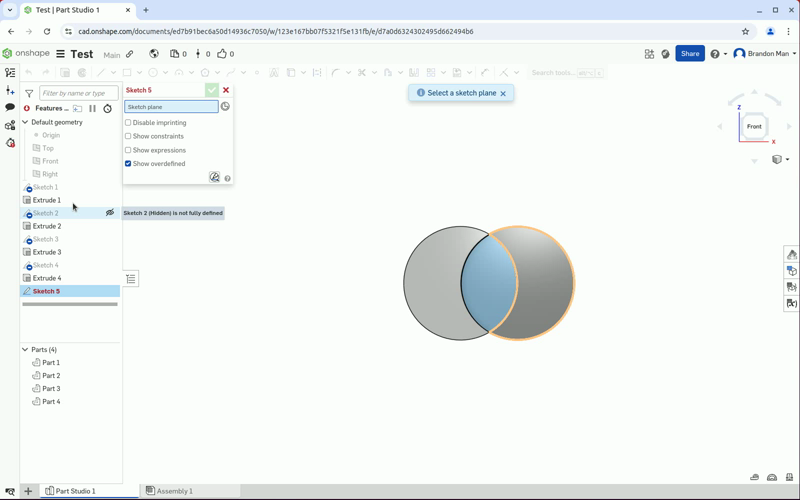
mouse_move(73, 163)
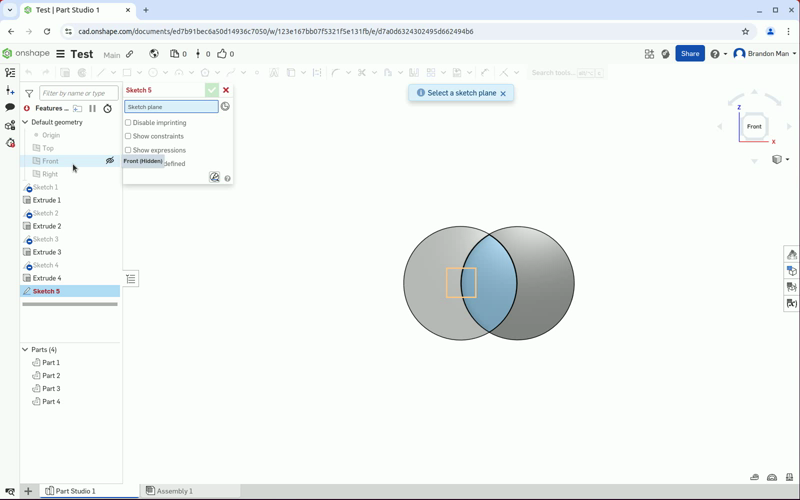
click(73, 163)
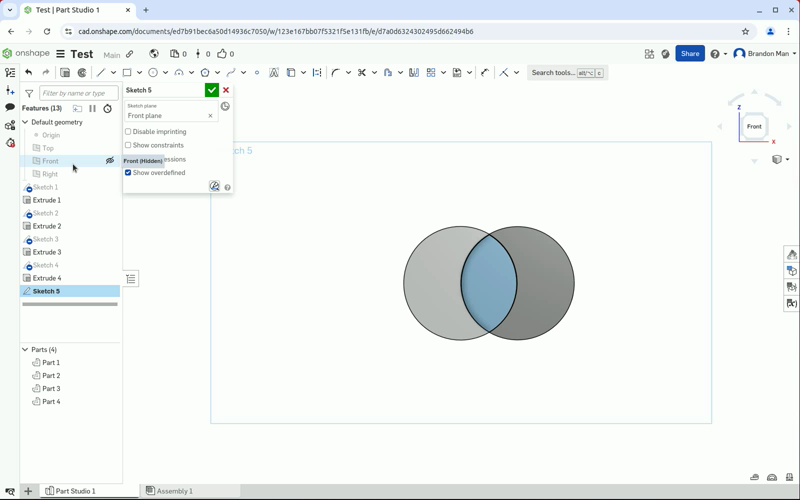
mouse_move(73, 352)
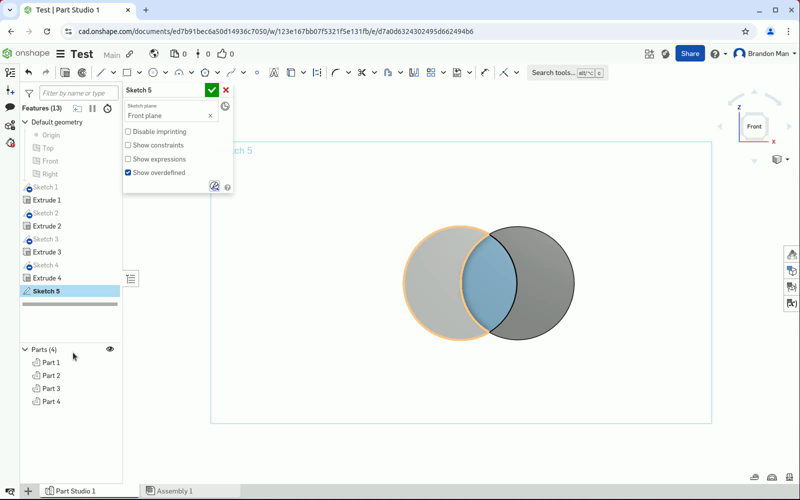
key(y)
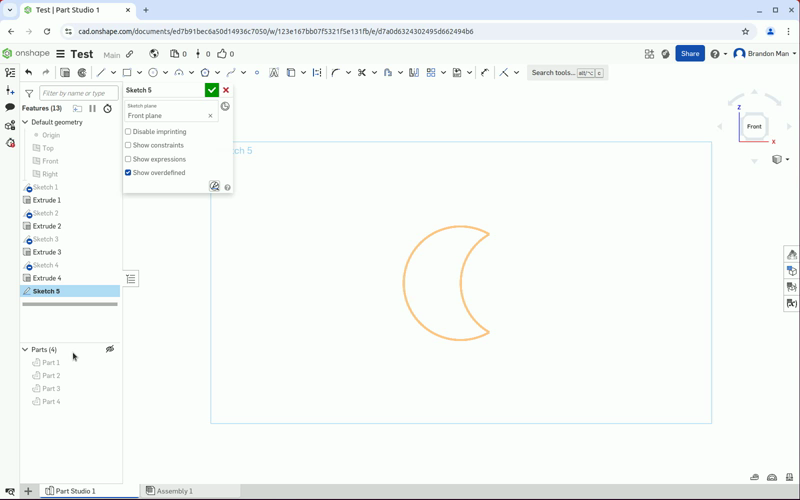
key(l)
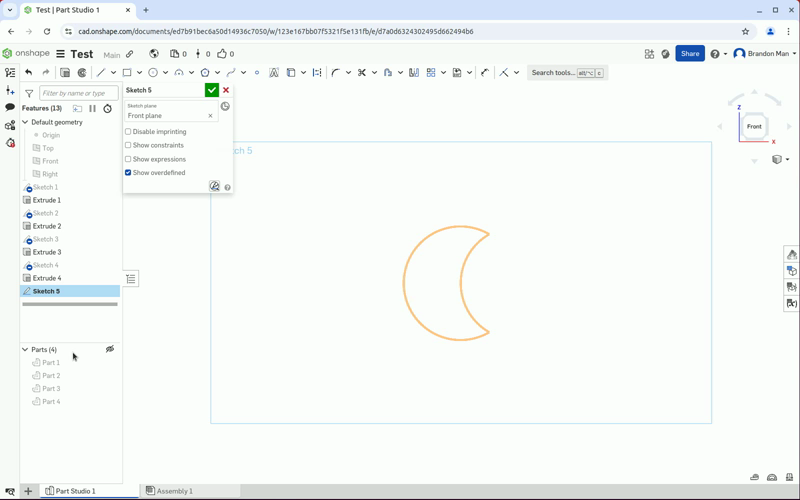
key_down(shift)
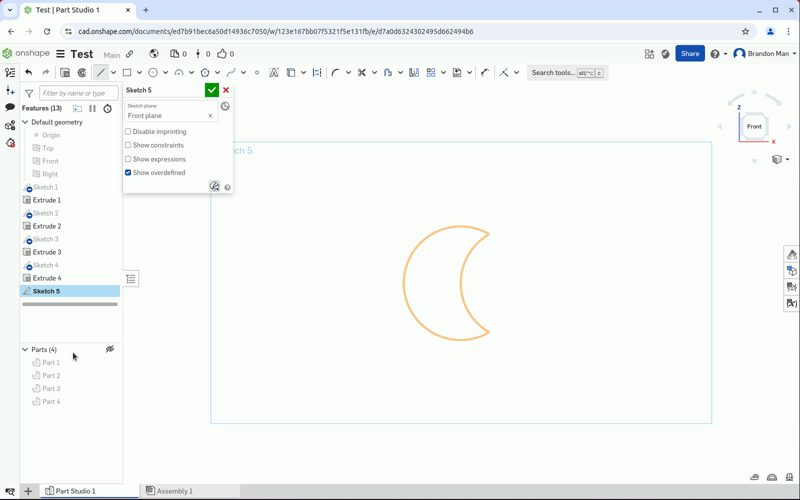
mouse_move(429, 328)
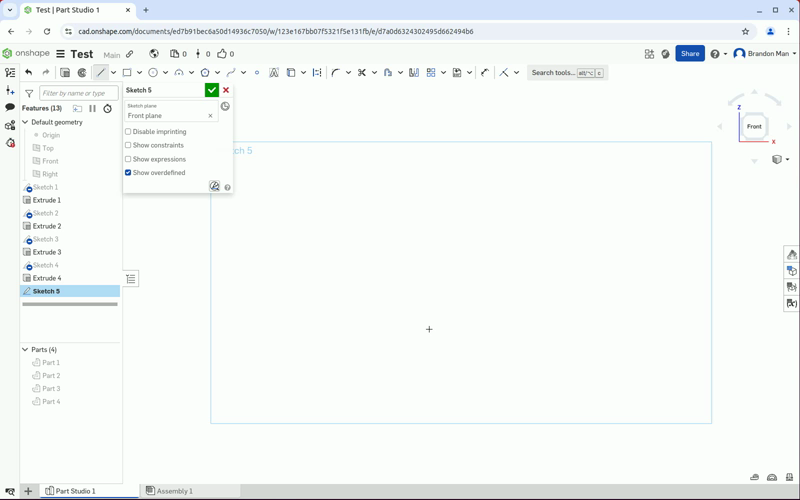
click(429, 328)
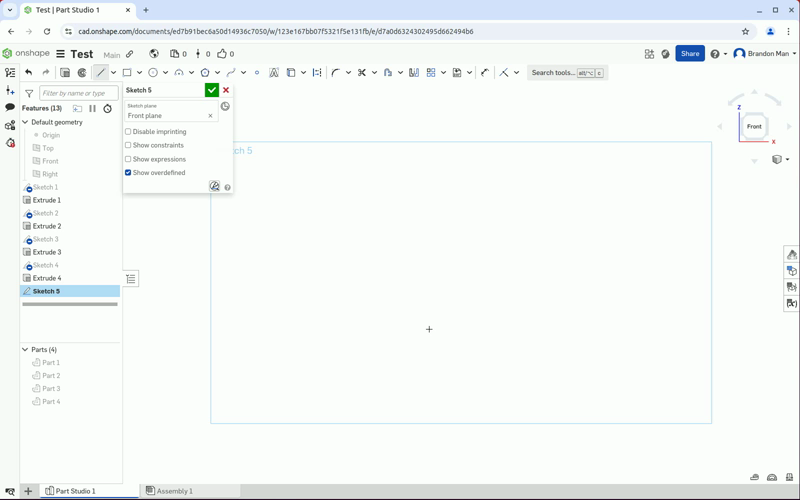
key_up(shift)
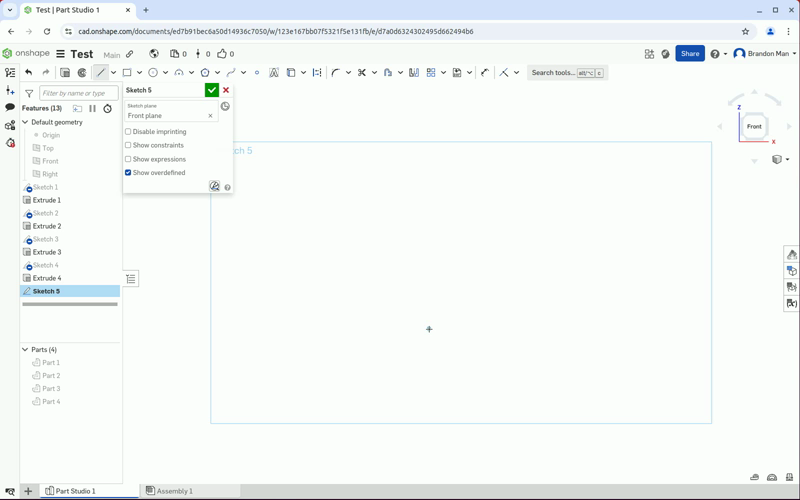
key_down(shift)
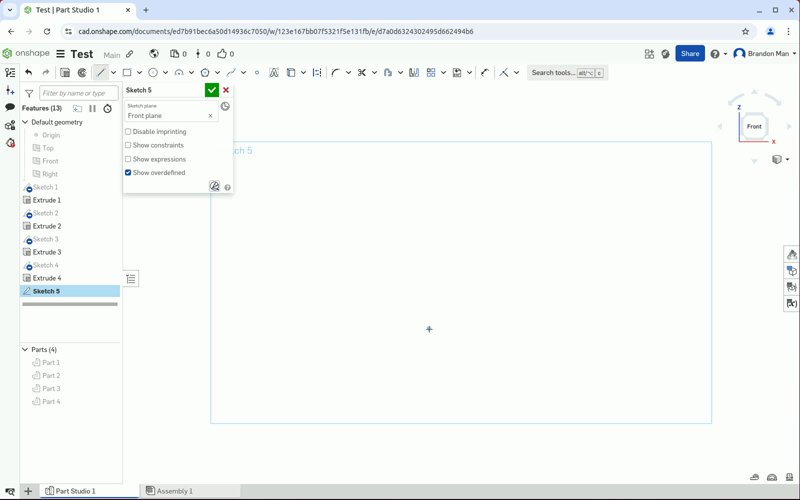
mouse_move(489, 370)
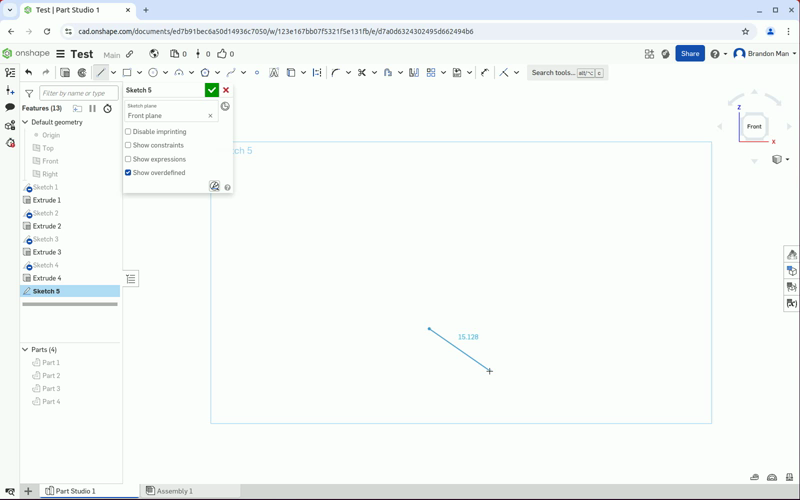
click(489, 370)
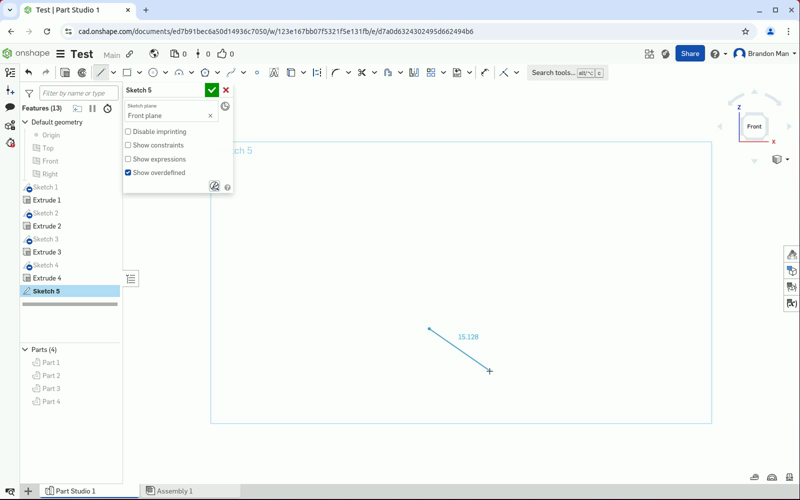
key_up(shift)
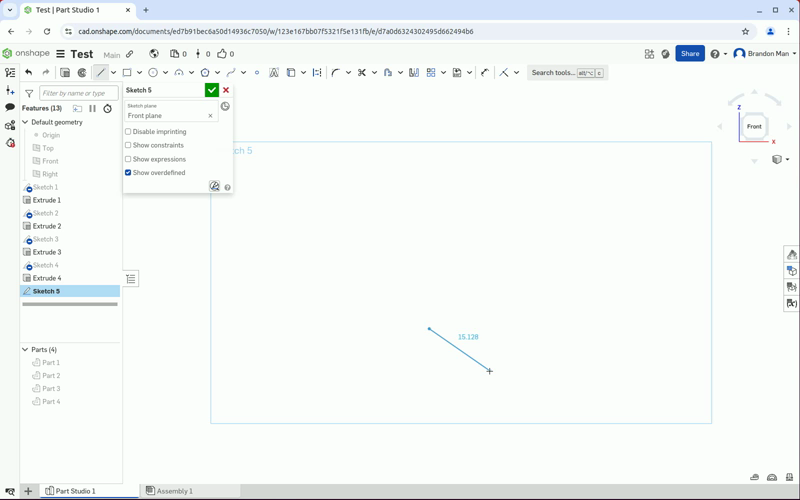
key_down(shift)
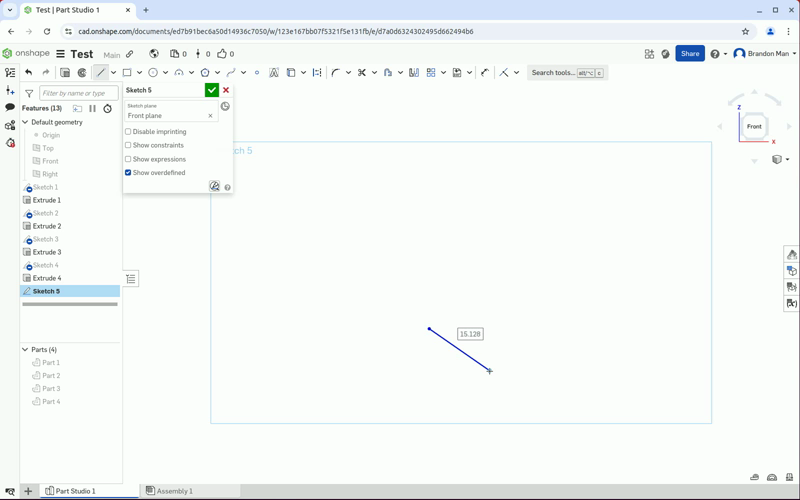
mouse_move(519, 370)
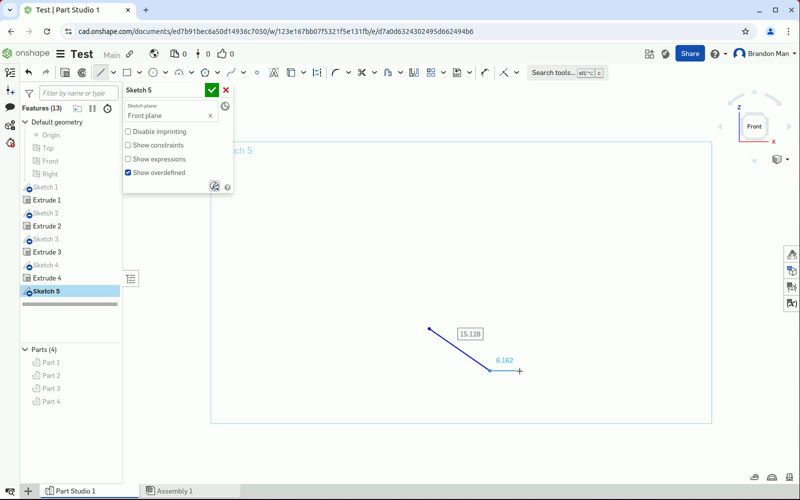
mouse_move(489, 331)
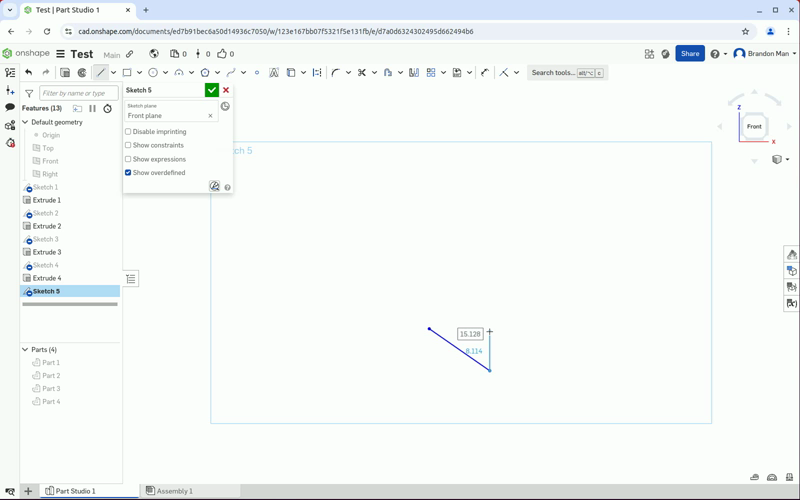
click(489, 331)
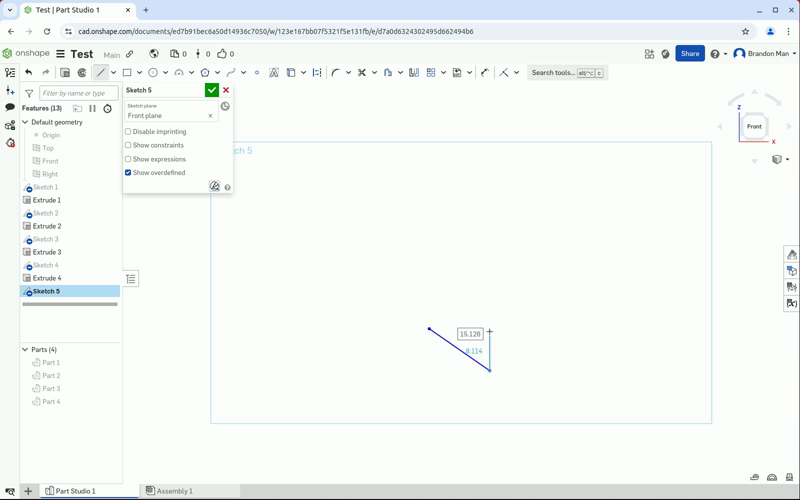
key_up(shift)
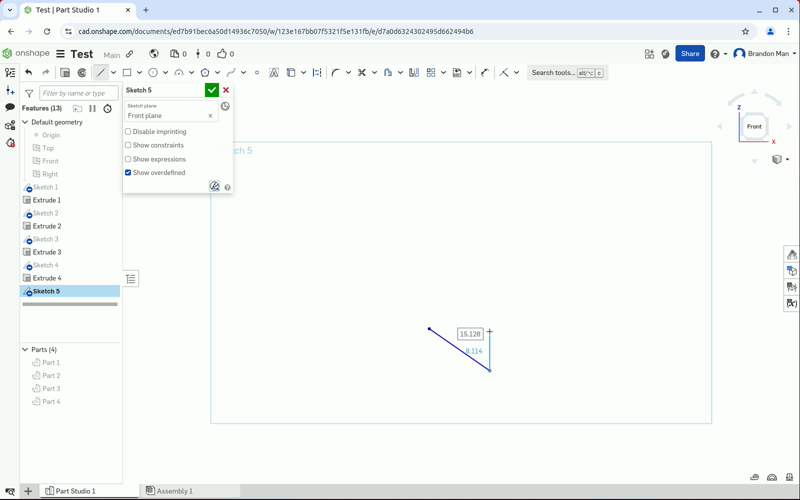
key(esc)
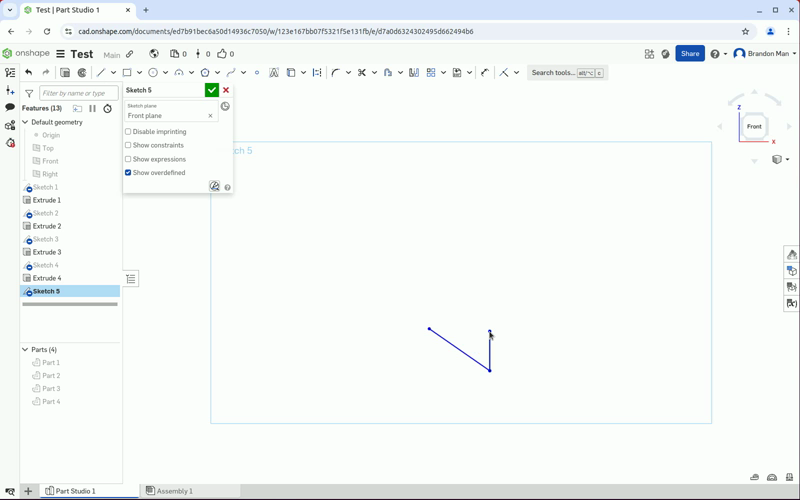
key(a)
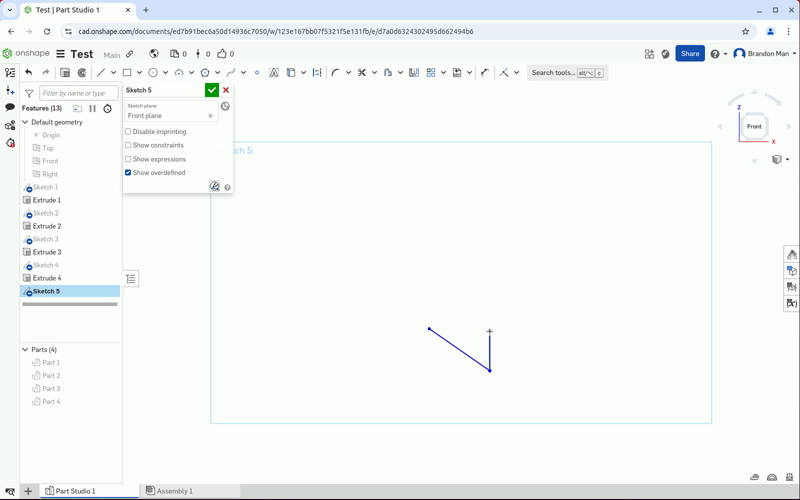
mouse_move(489, 331)
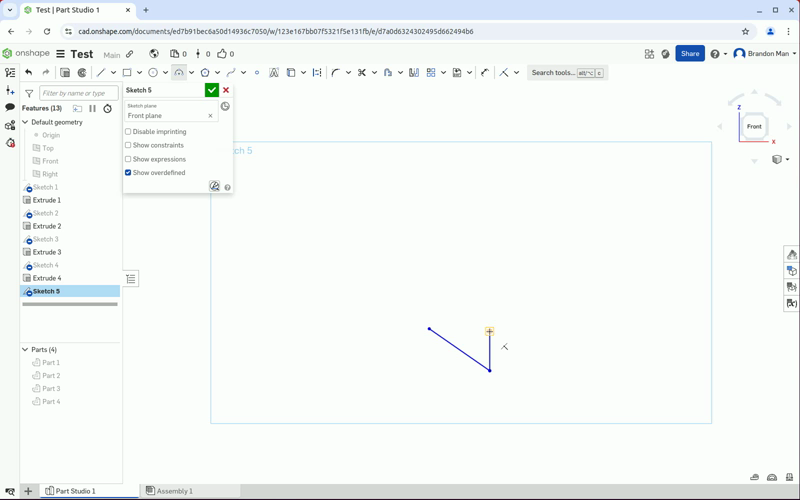
click(489, 331)
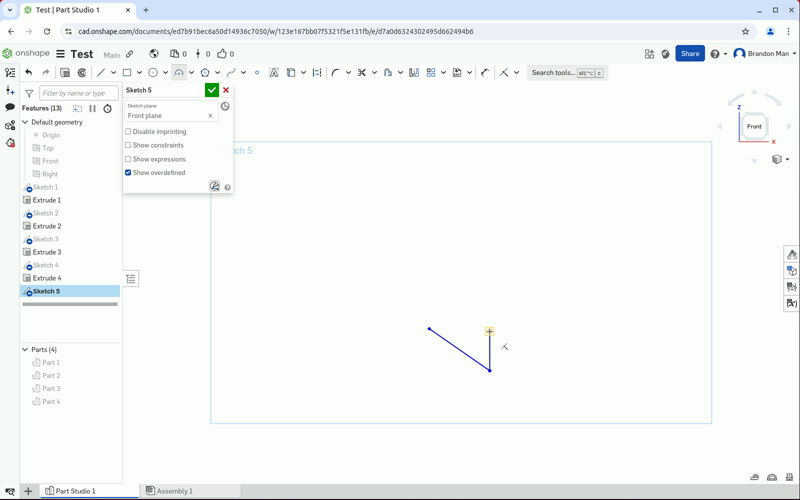
mouse_move(429, 328)
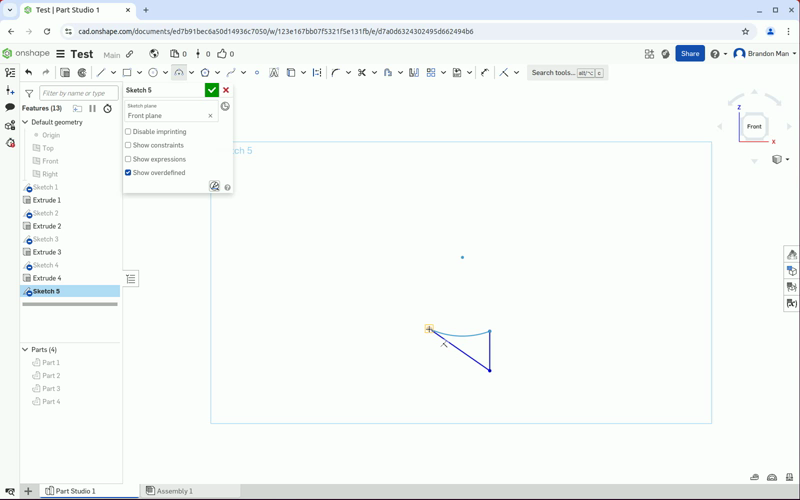
click(429, 328)
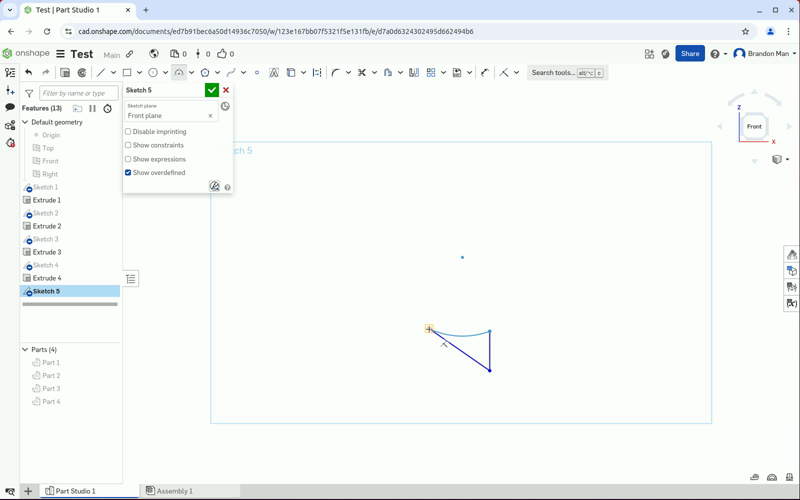
key_down(shift)
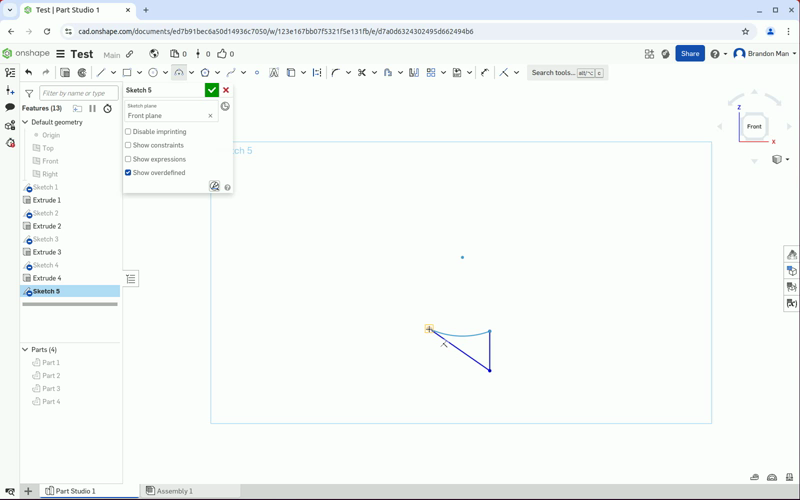
mouse_move(458, 338)
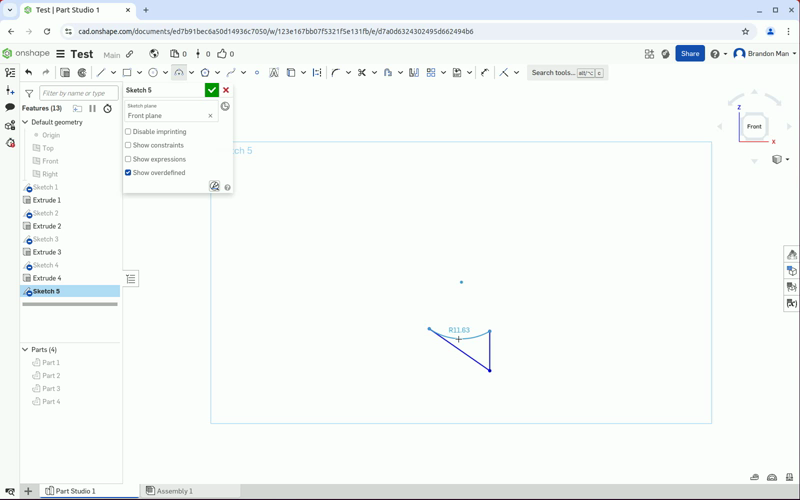
click(458, 338)
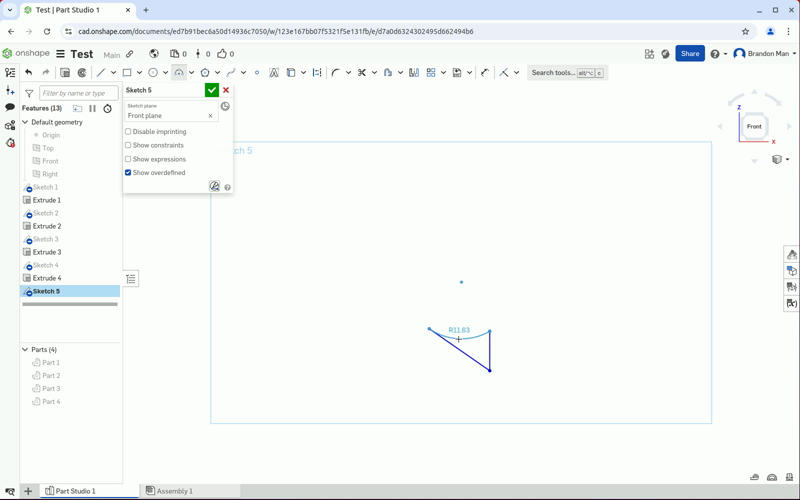
key_up(shift)
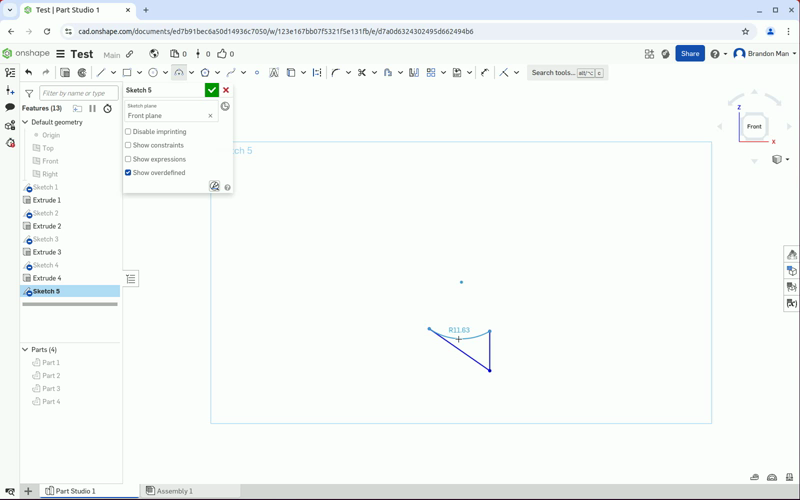
key(esc)
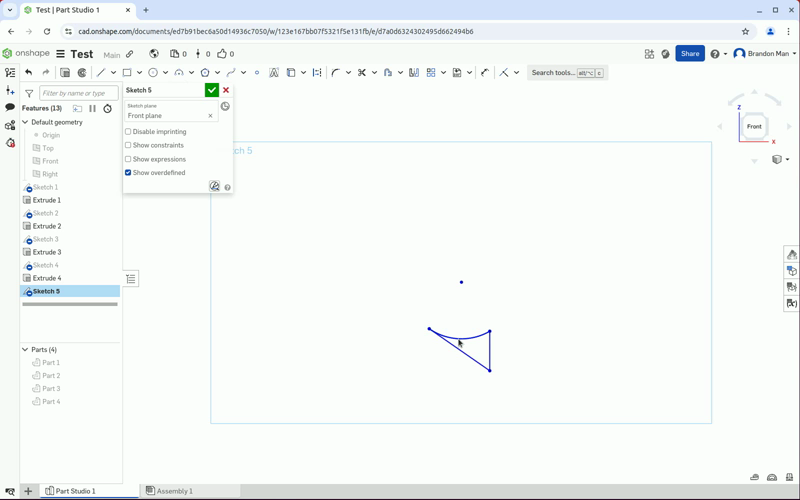
mouse_move(458, 343)
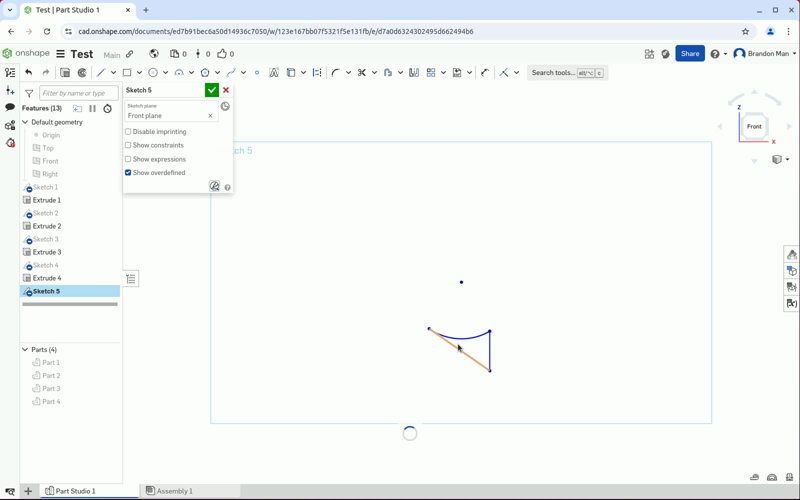
scroll(6)
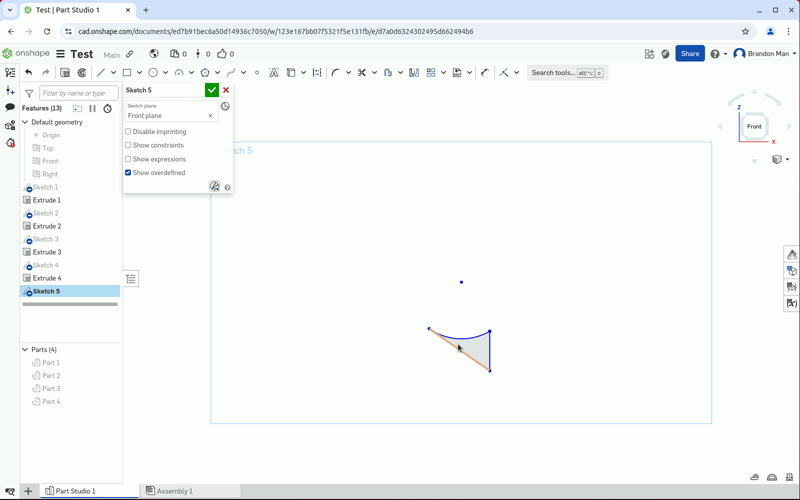
scroll(6)
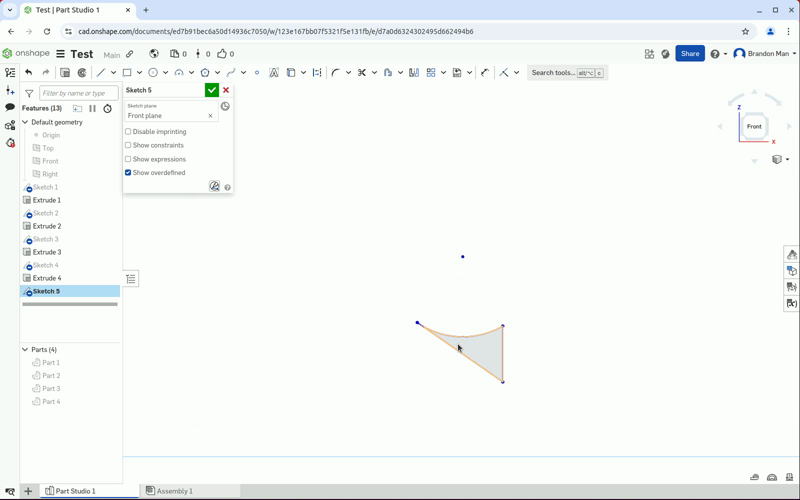
scroll(6)
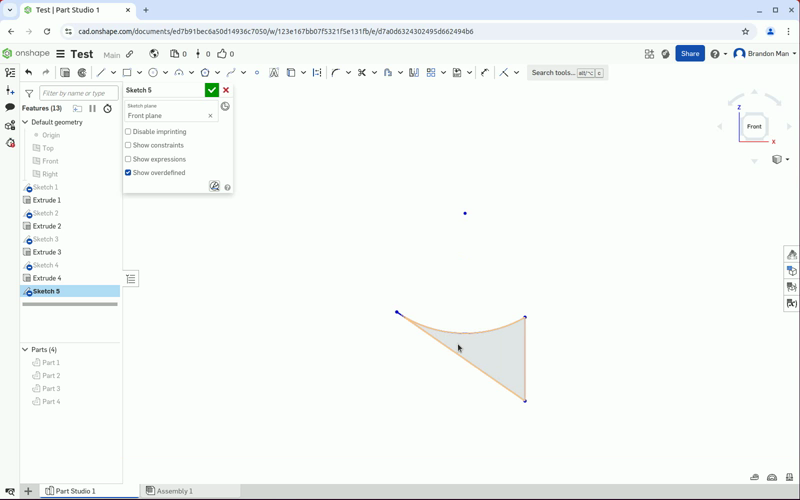
scroll(6)
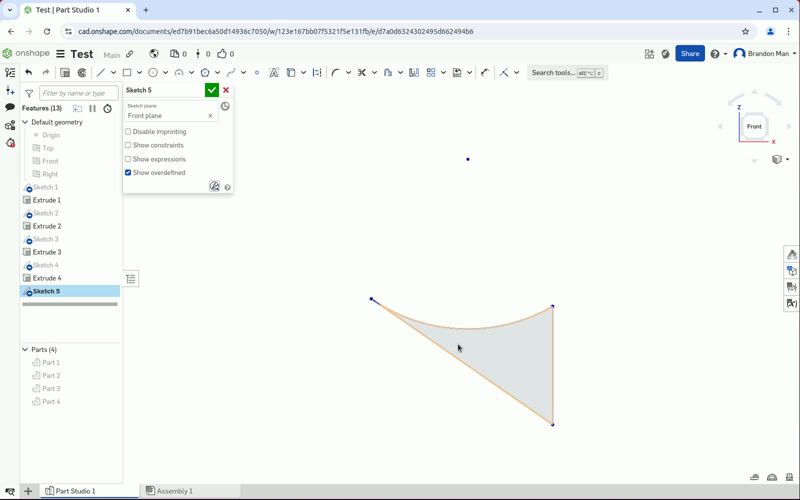
scroll(6)
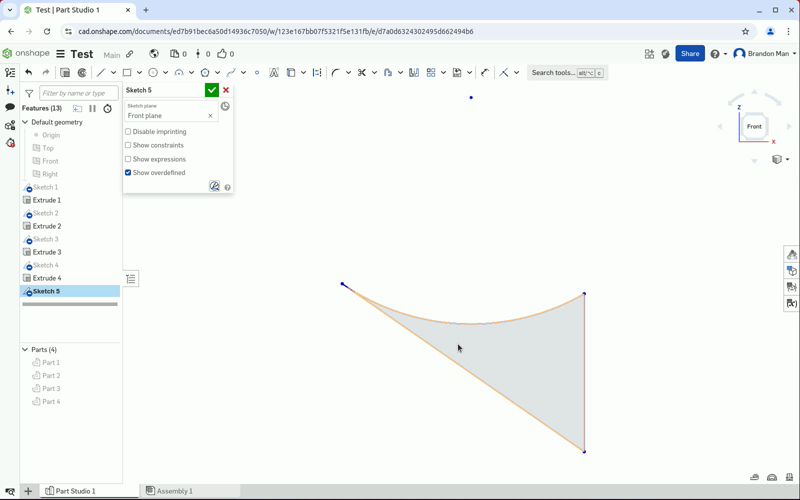
scroll(6)
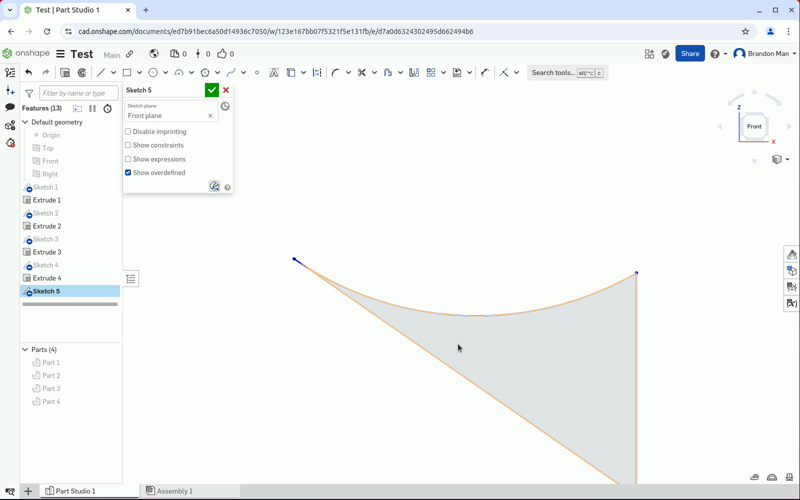
scroll(6)
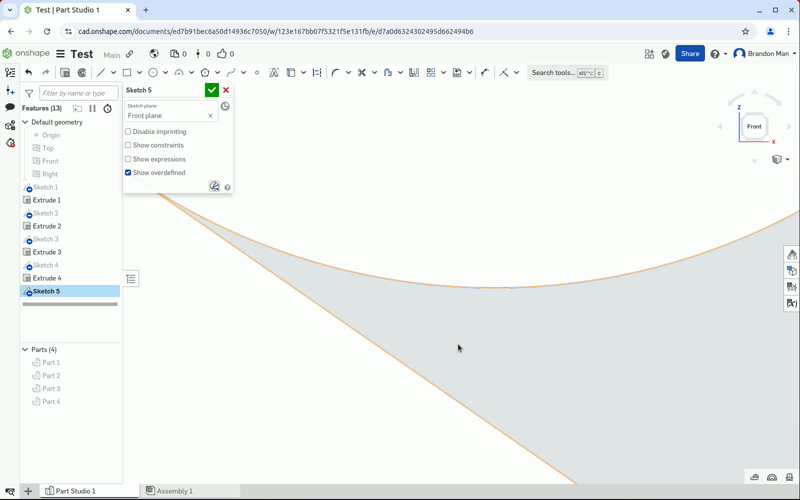
click(458, 343)
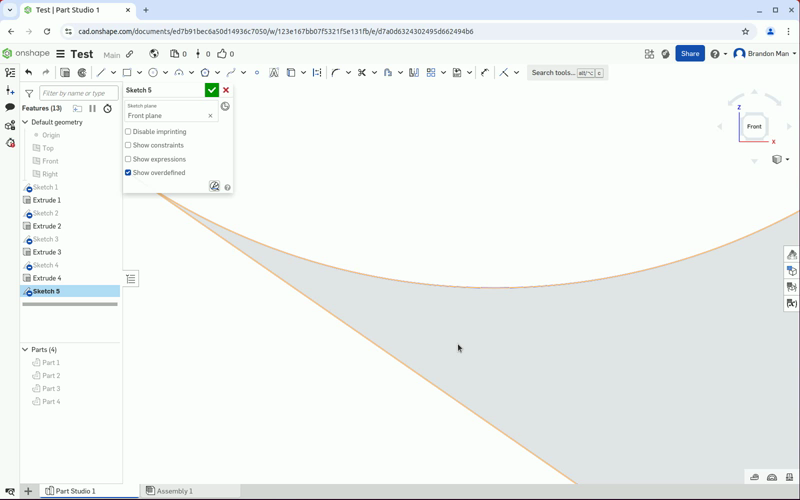
scroll(-6)
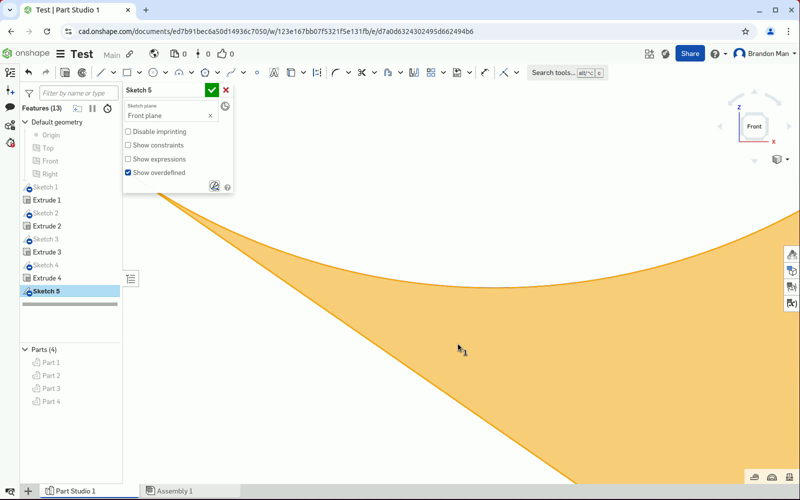
scroll(-6)
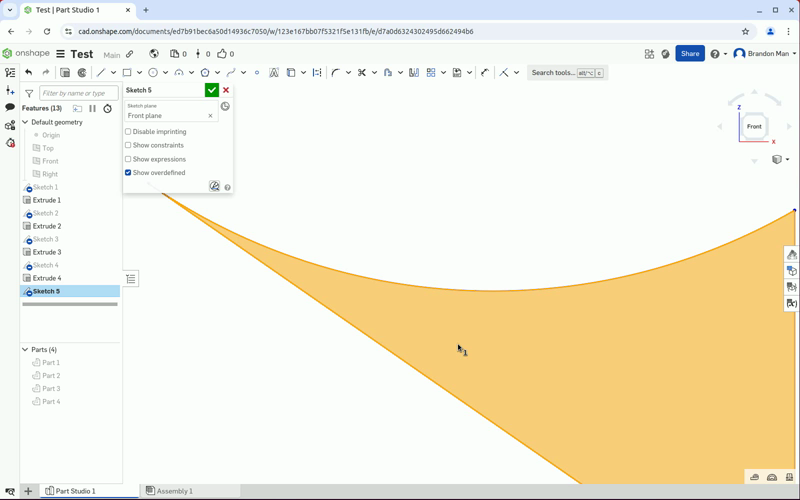
scroll(-6)
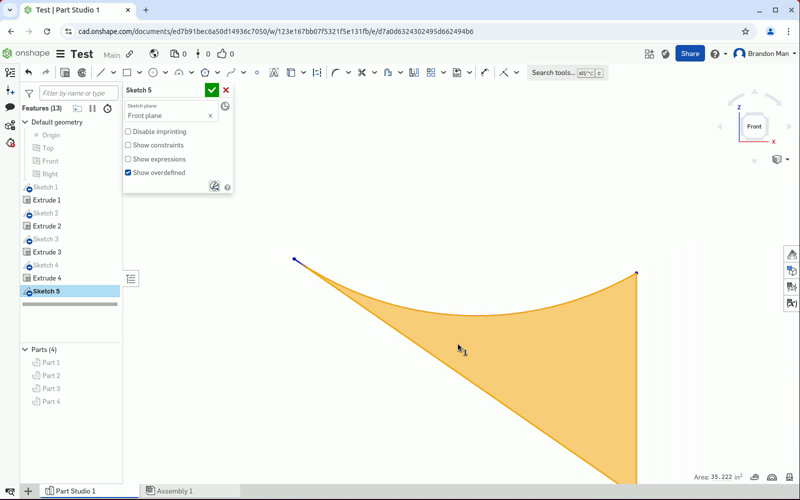
scroll(-6)
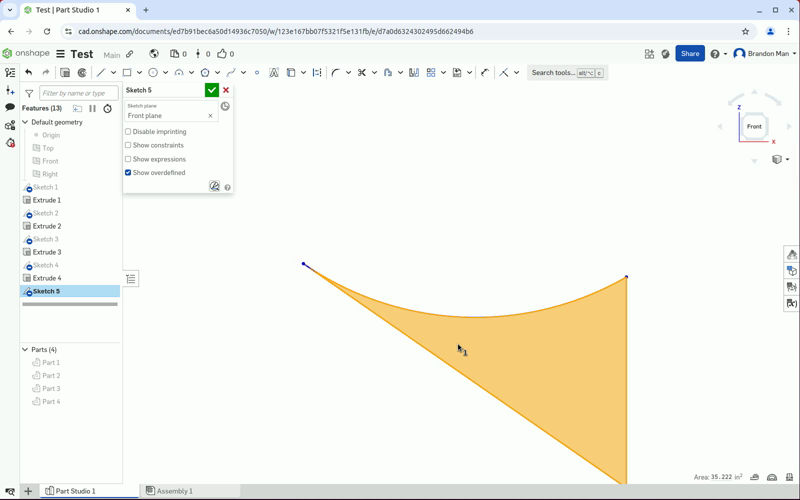
scroll(-6)
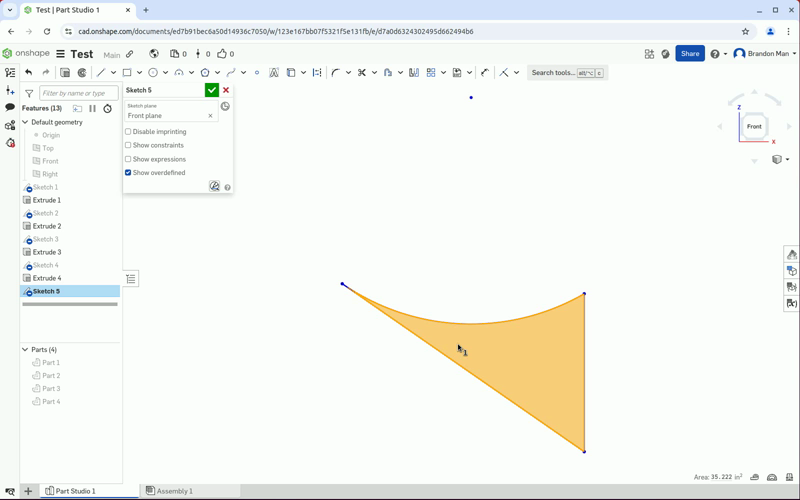
scroll(-6)
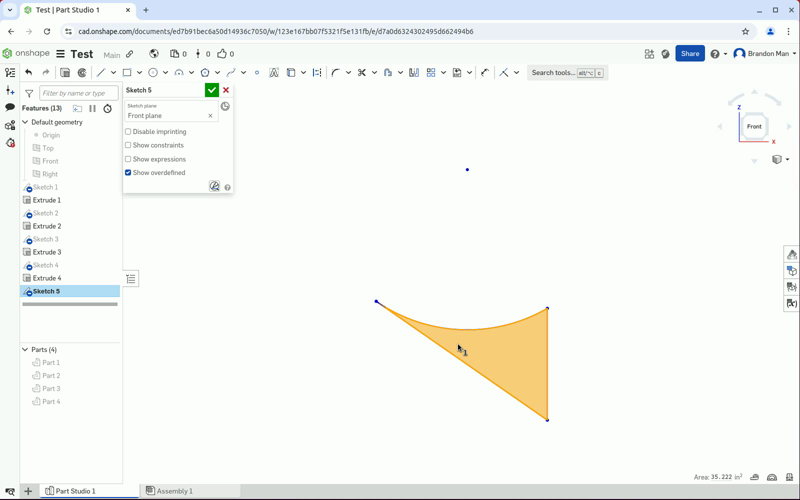
scroll(-6)
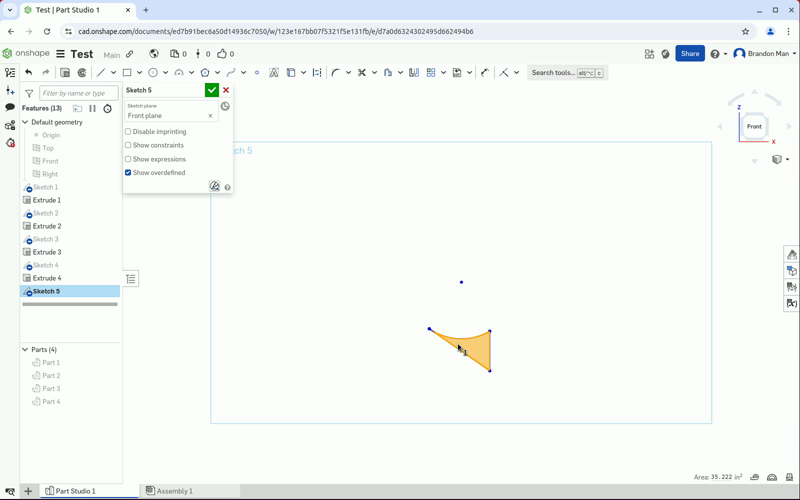
mouse_move(73, 352)
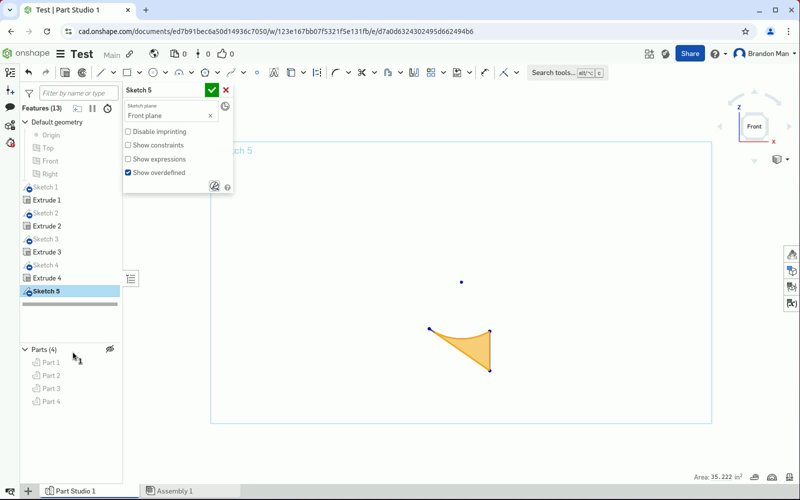
key(shift+y)
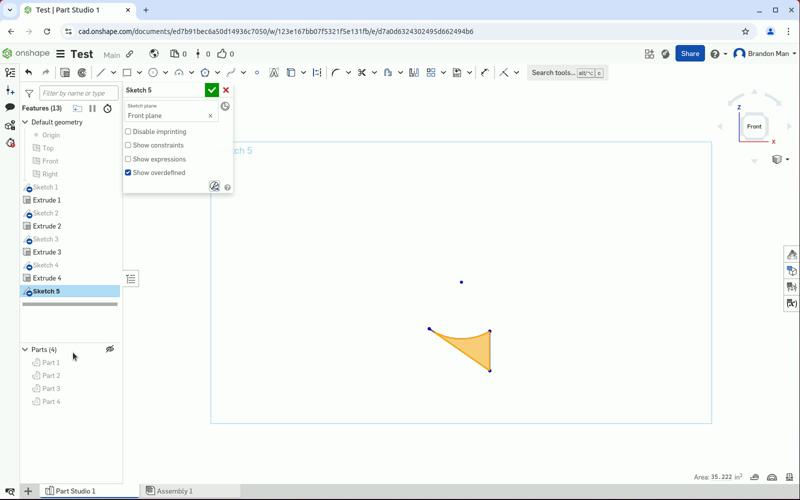
key(shift+e)
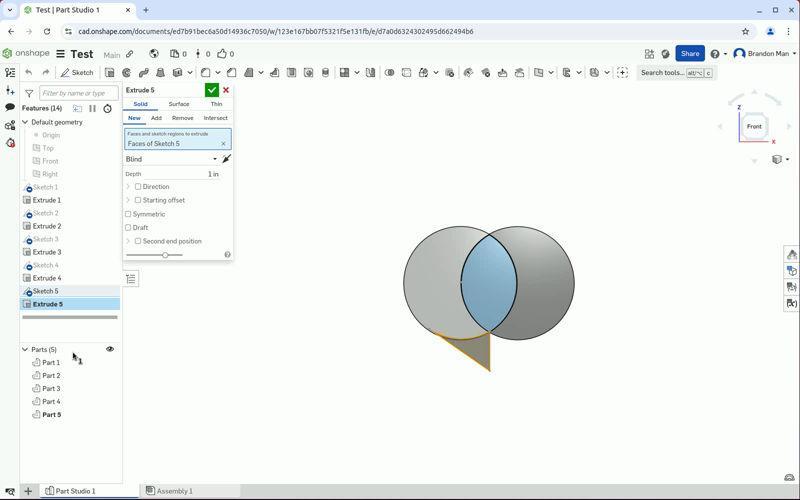
mouse_move(143, 106)
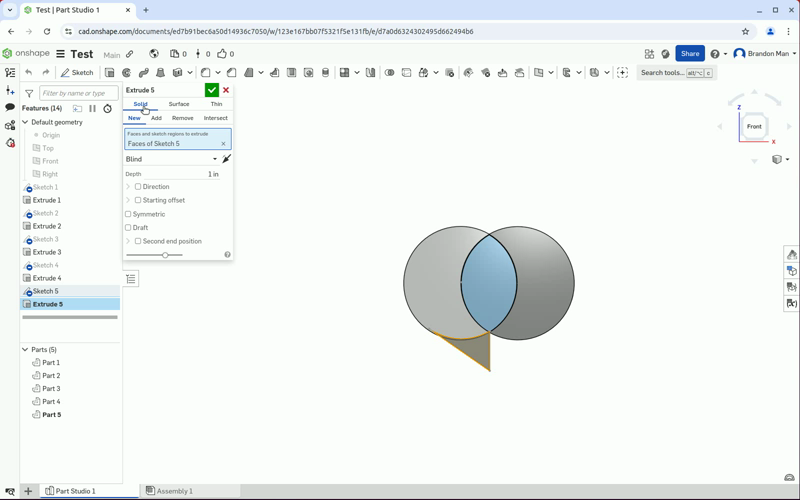
click(143, 106)
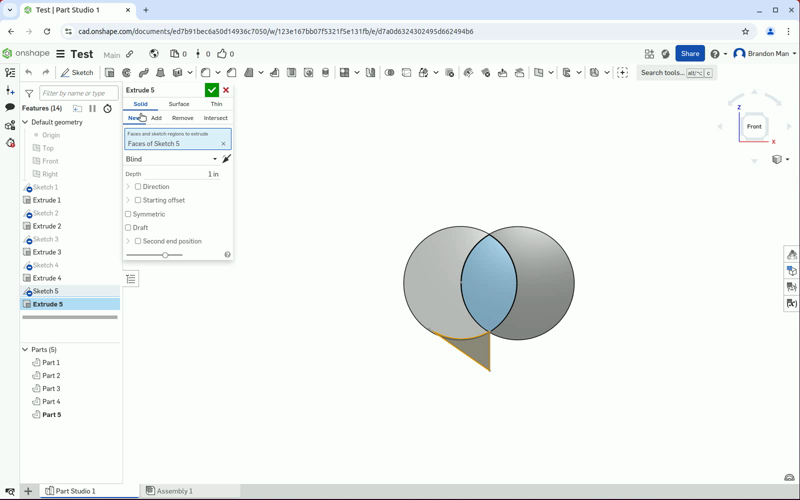
mouse_move(137, 120)
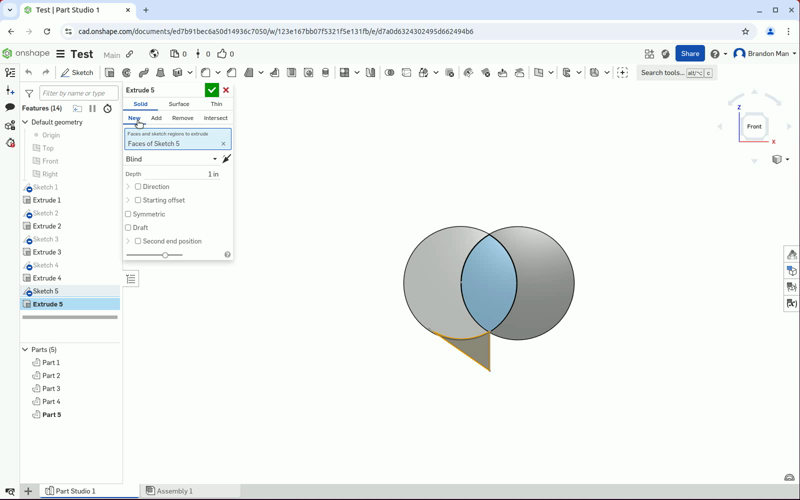
click(137, 120)
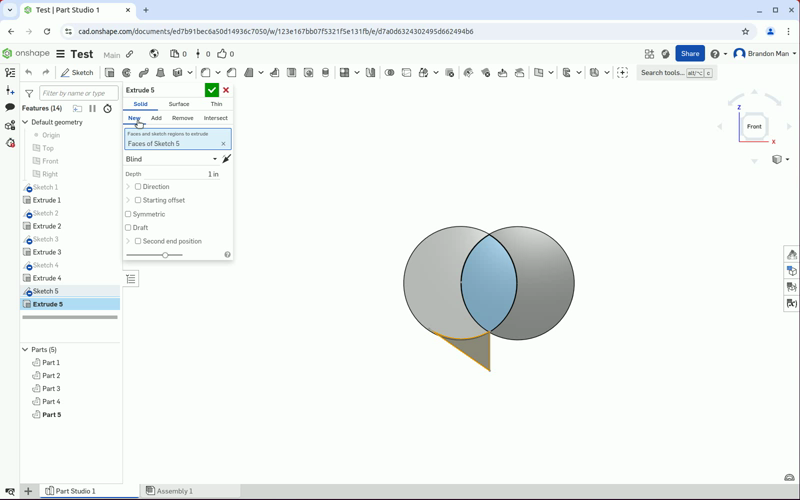
key(tab, 4)
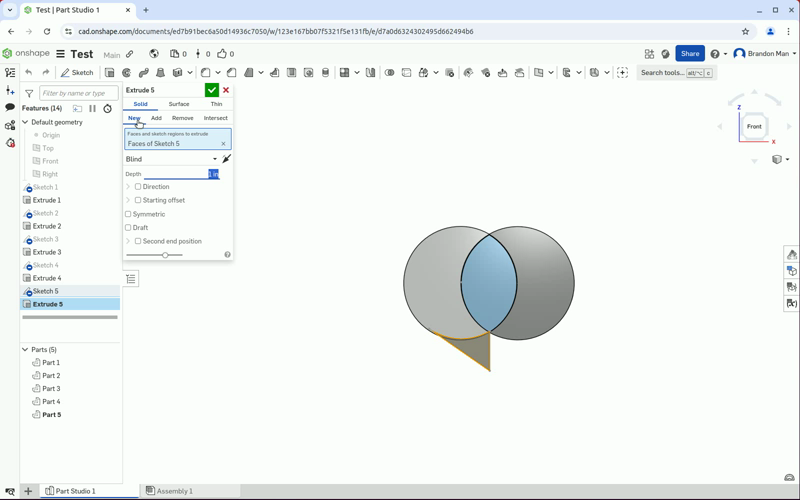
text(2.407)
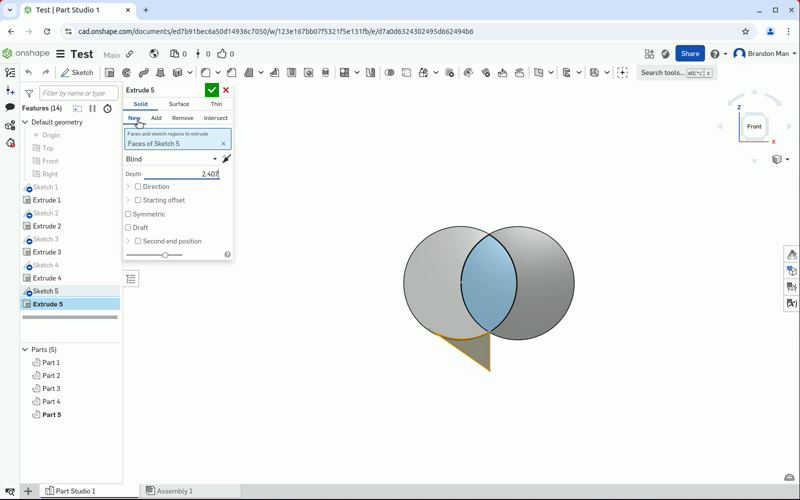
key(enter)
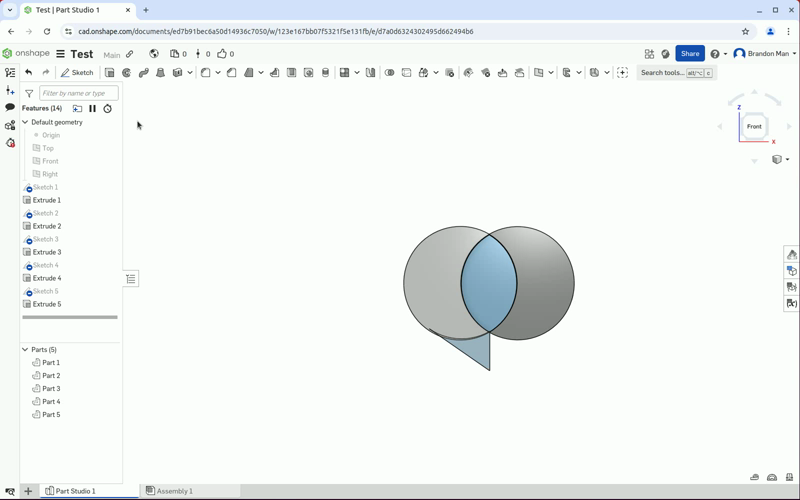
key(shift+h)
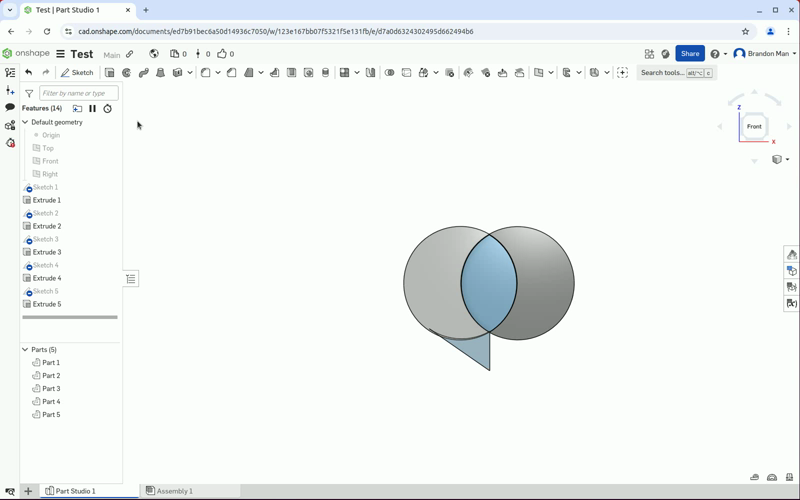
key(shift+h)
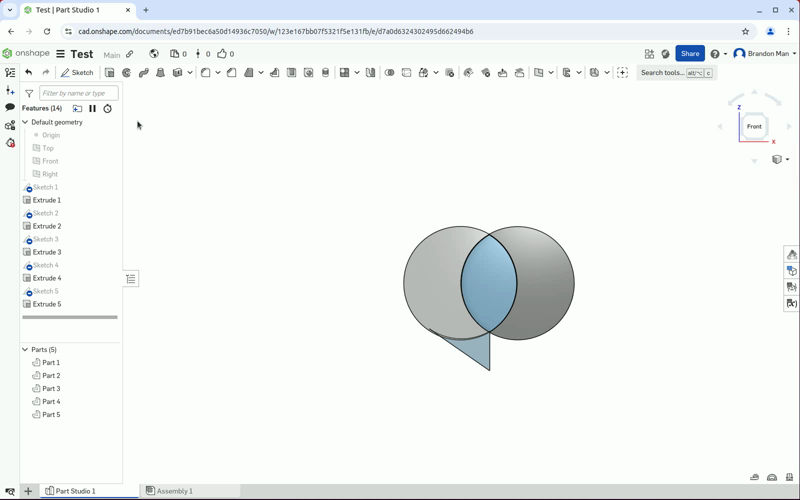
mouse_move(73, 189)
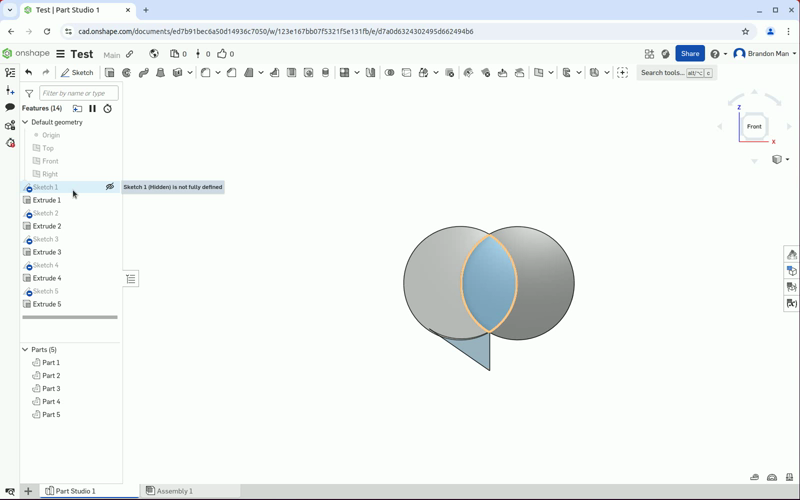
click(73, 189)
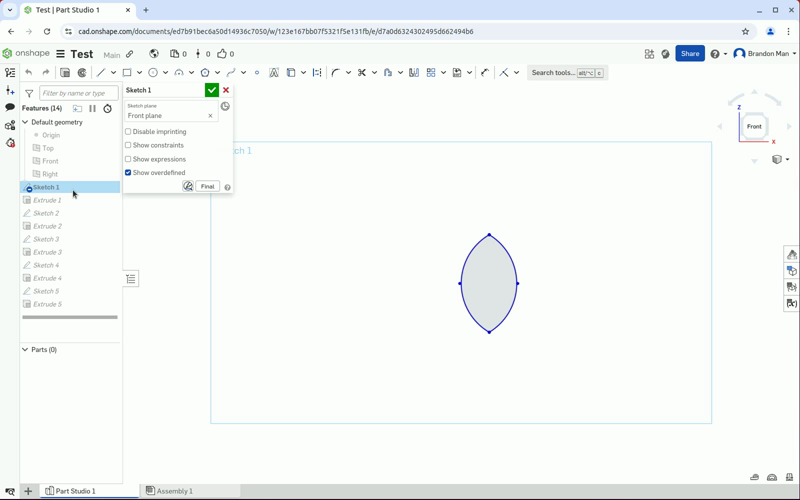
mouse_move(229, 92)
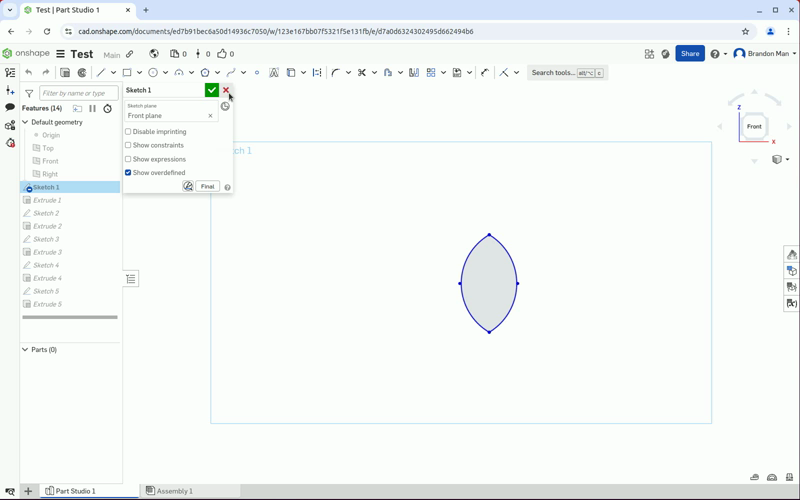
click(229, 92)
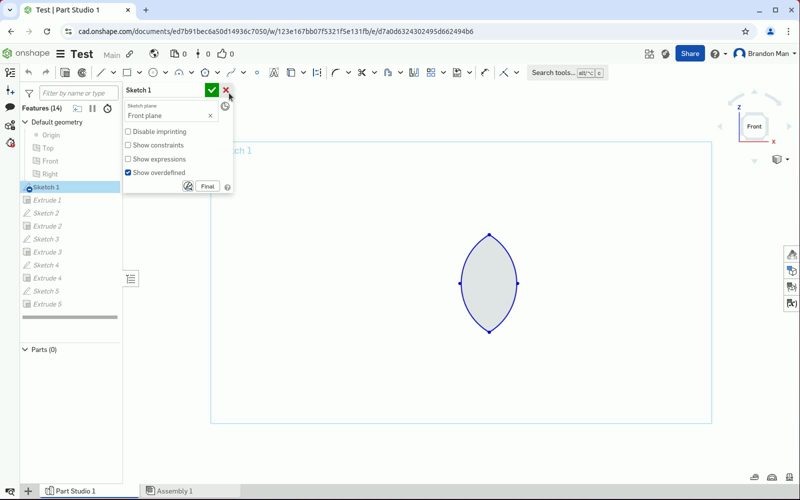
key(shift+s)
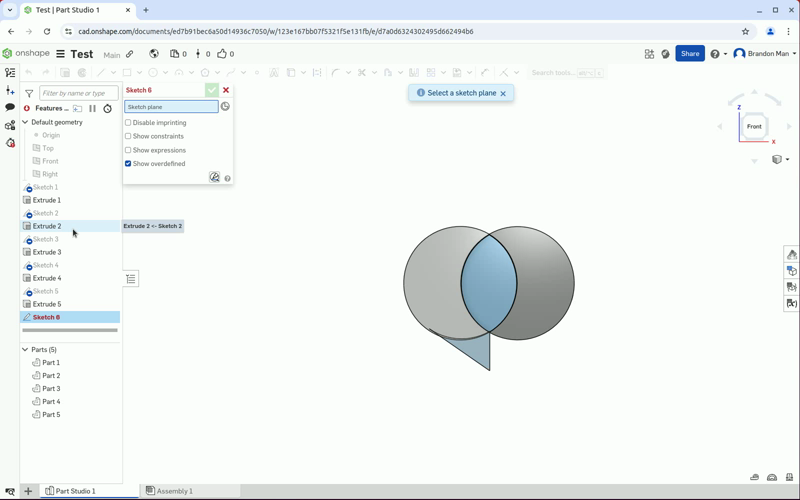
scroll(3)
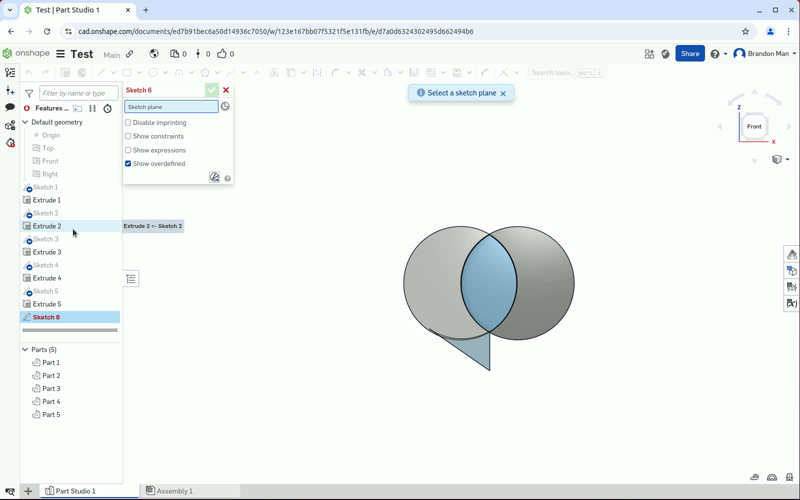
mouse_move(73, 163)
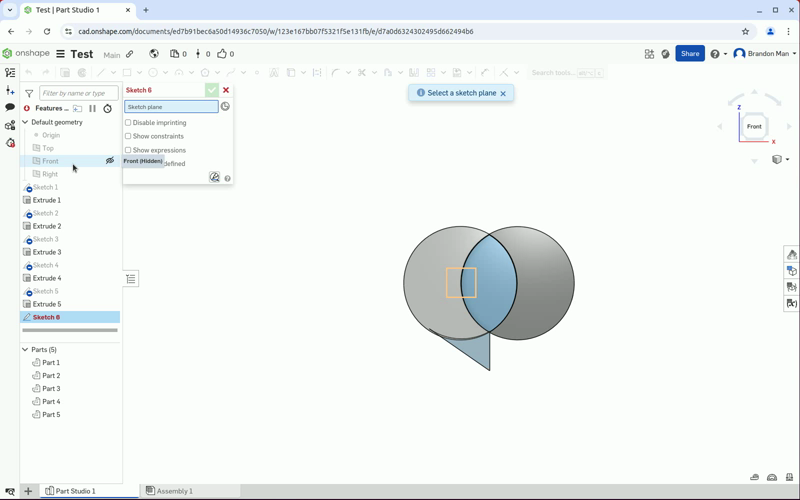
click(73, 163)
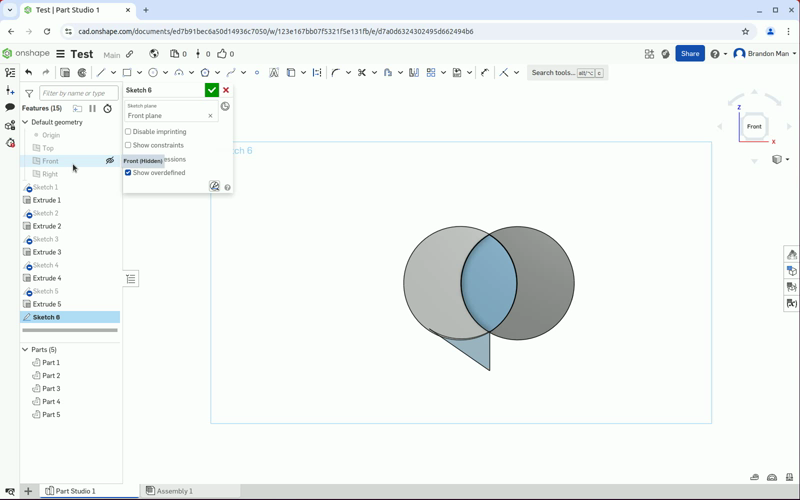
mouse_move(73, 352)
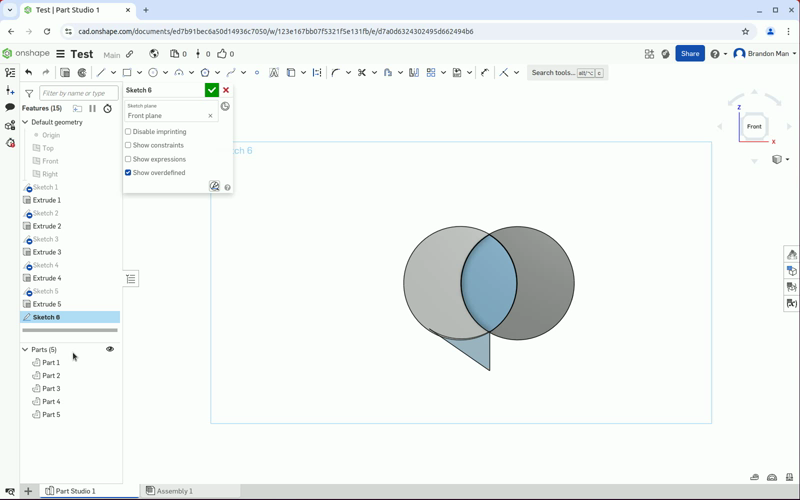
key(y)
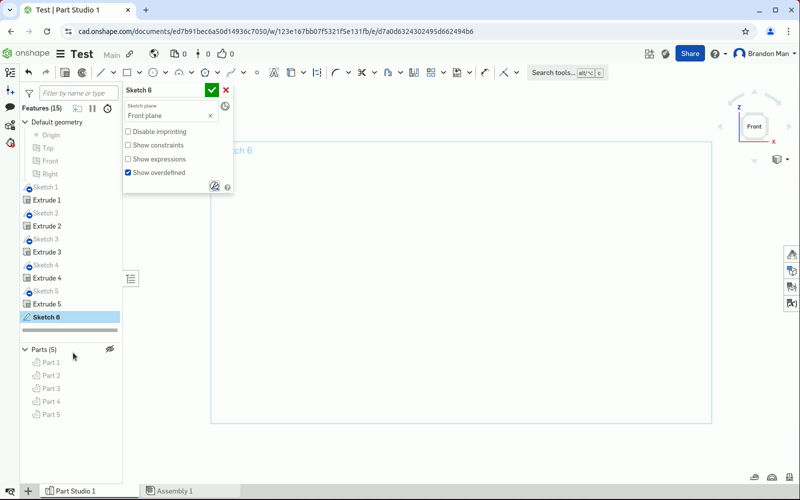
key(a)
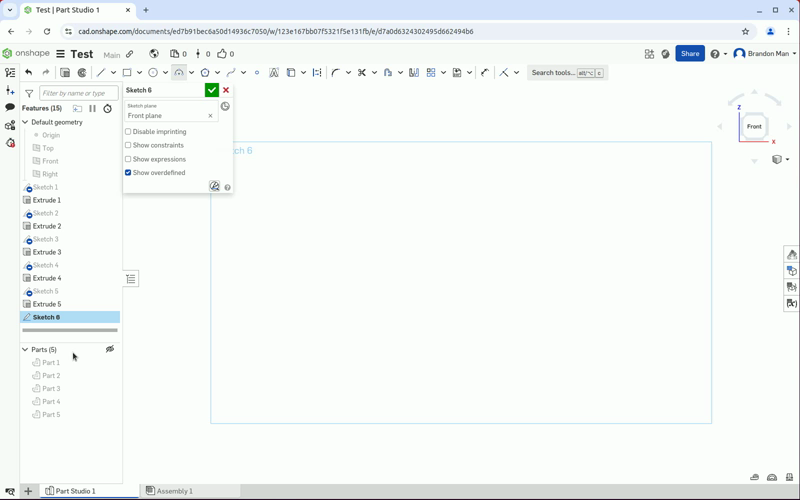
key_down(shift)
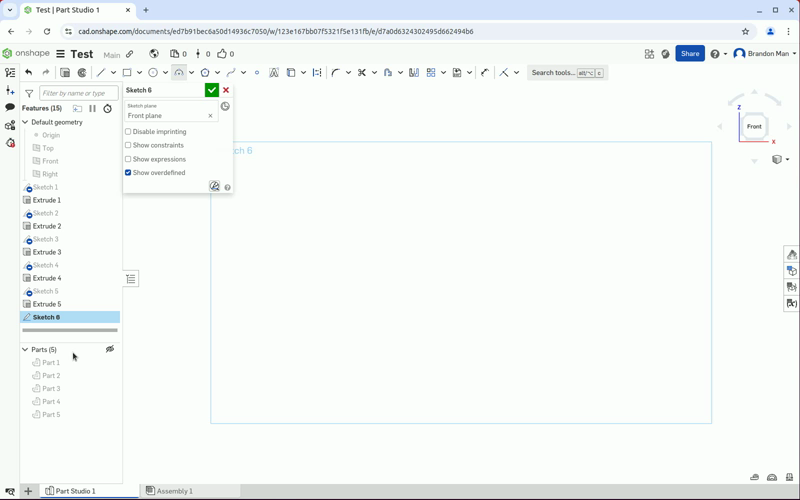
mouse_move(489, 332)
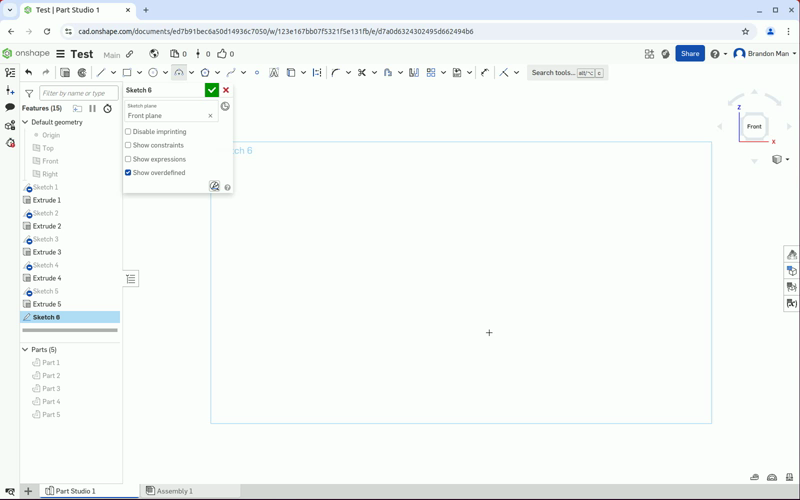
click(489, 332)
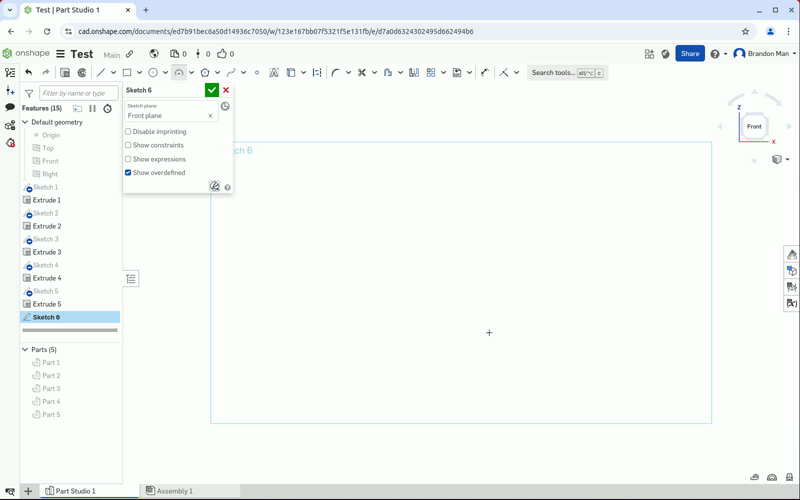
key_up(shift)
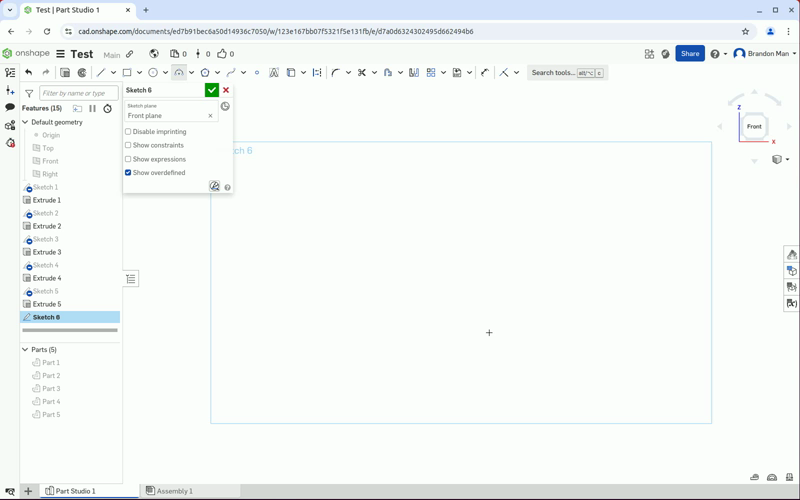
key_down(shift)
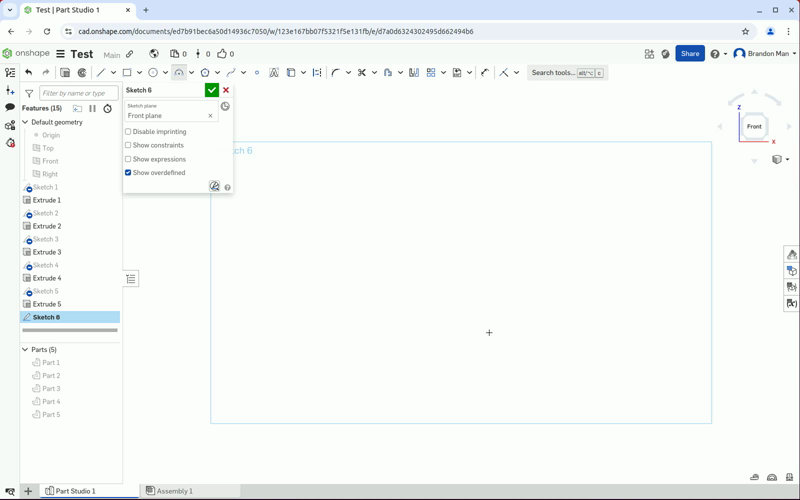
mouse_move(489, 234)
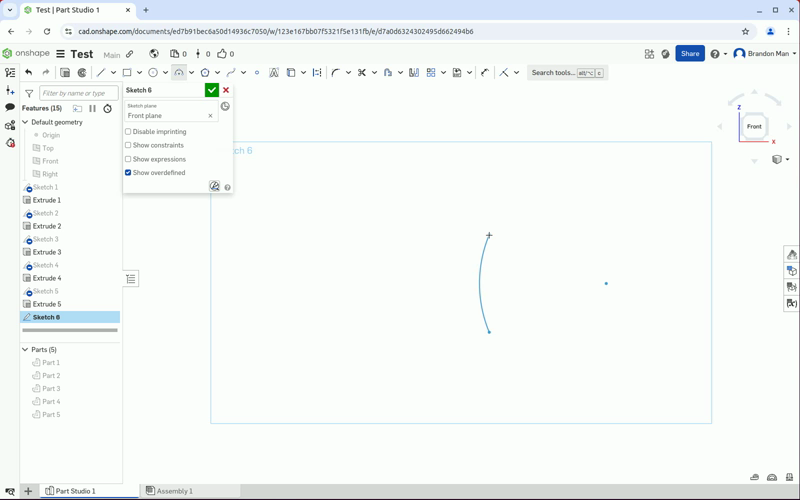
click(489, 234)
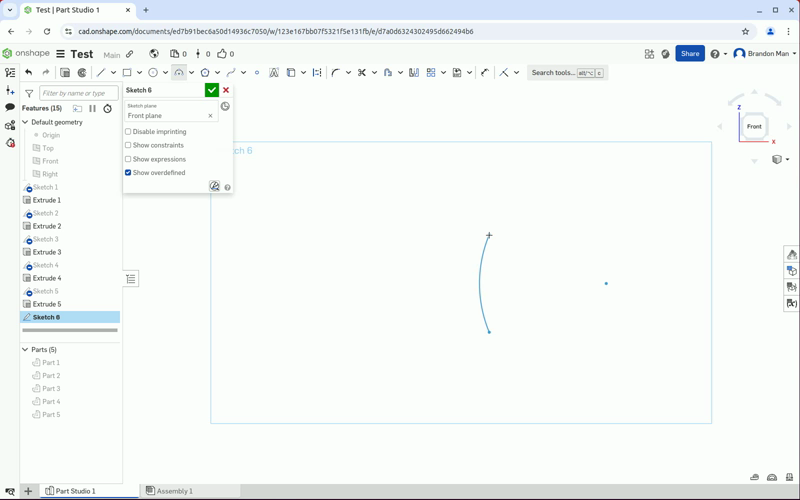
mouse_move(516, 283)
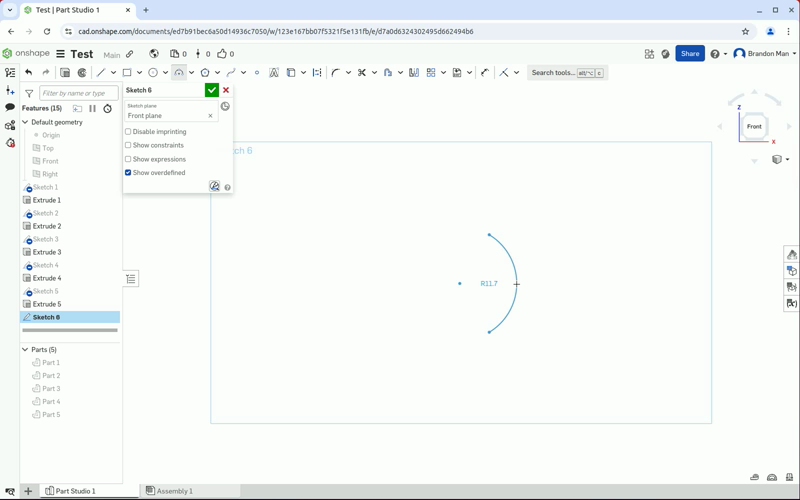
click(516, 283)
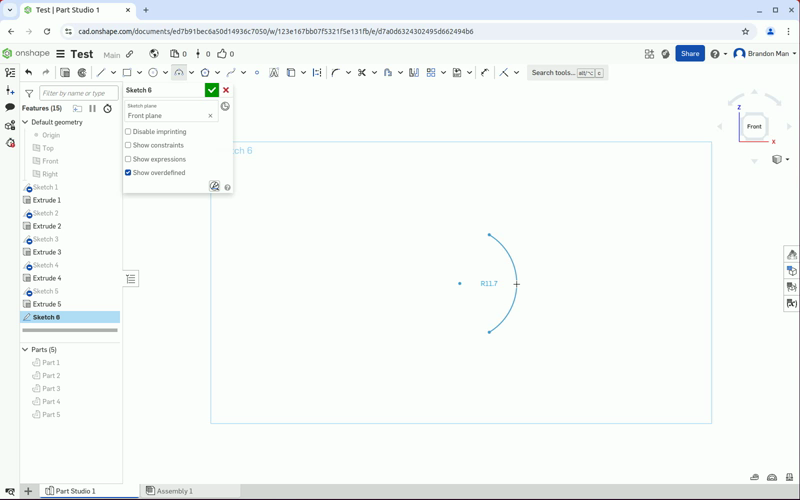
key_up(shift)
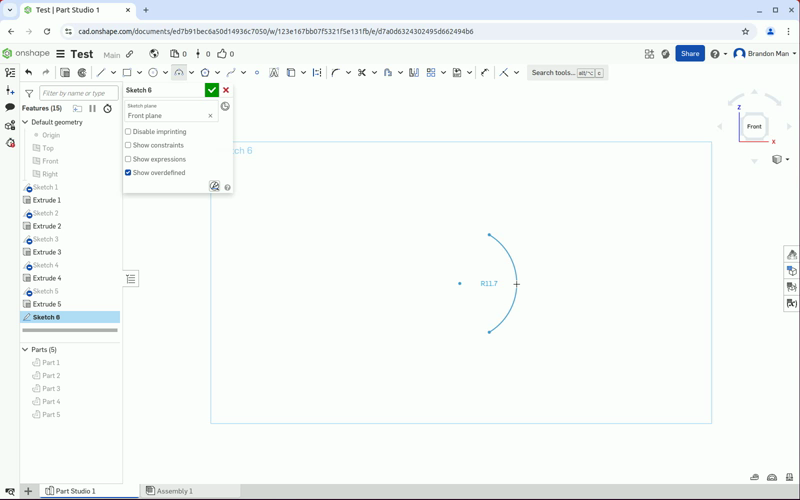
mouse_move(489, 234)
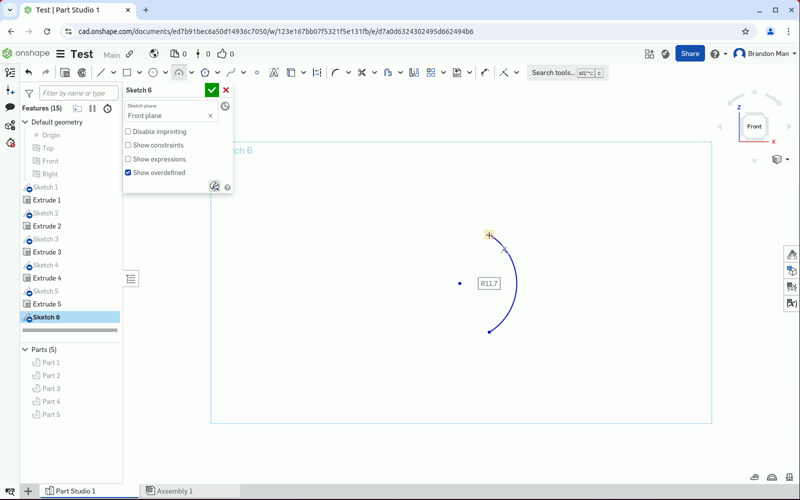
click(489, 234)
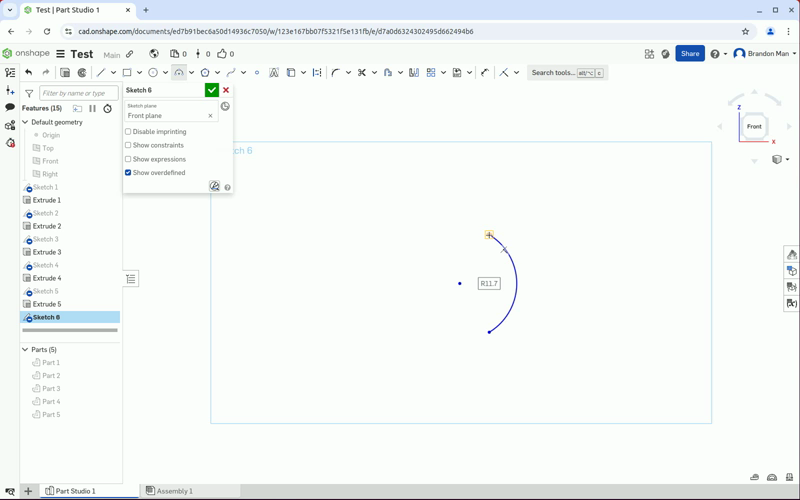
mouse_move(489, 332)
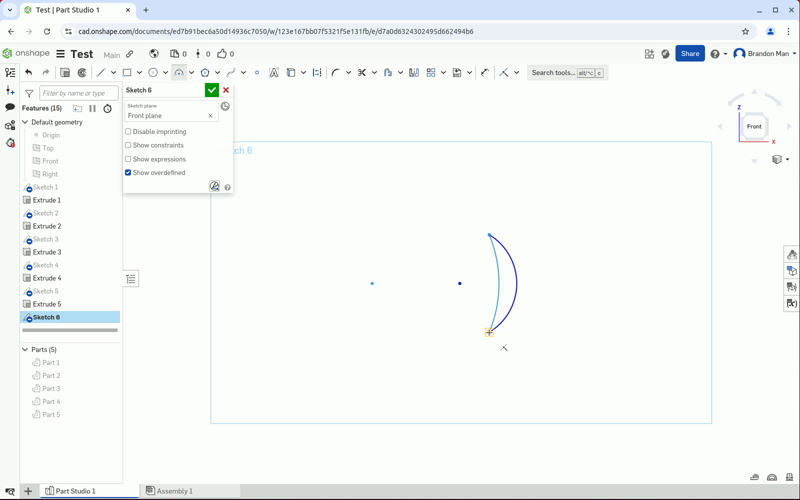
click(489, 332)
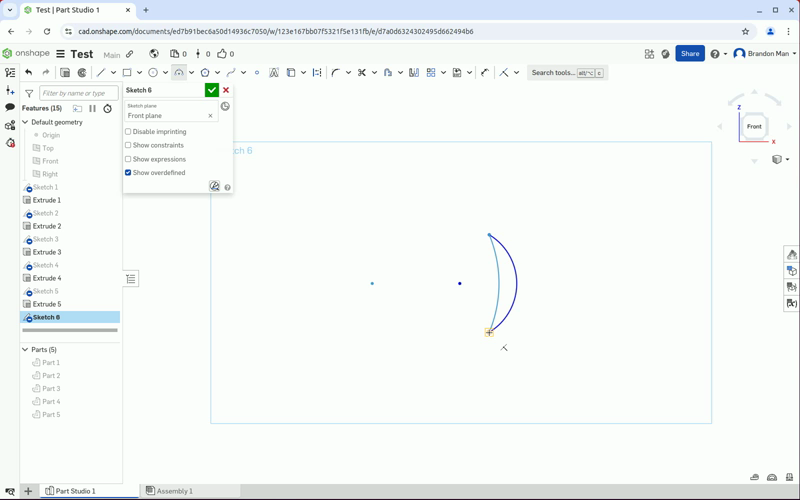
key_down(shift)
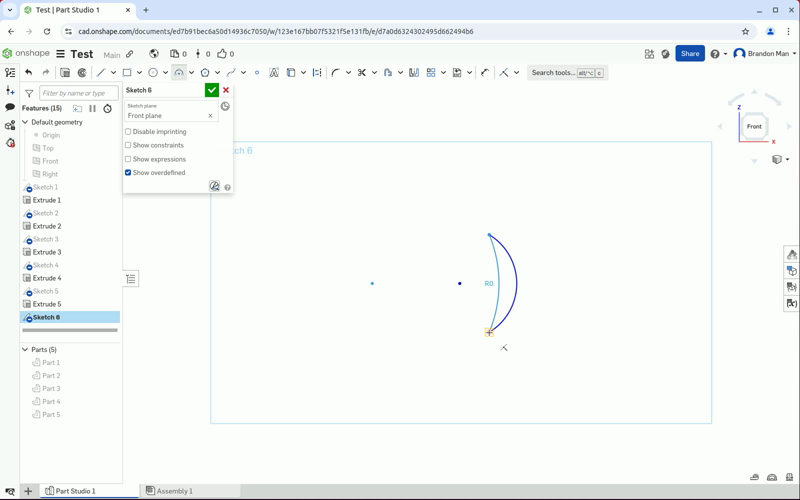
mouse_move(461, 283)
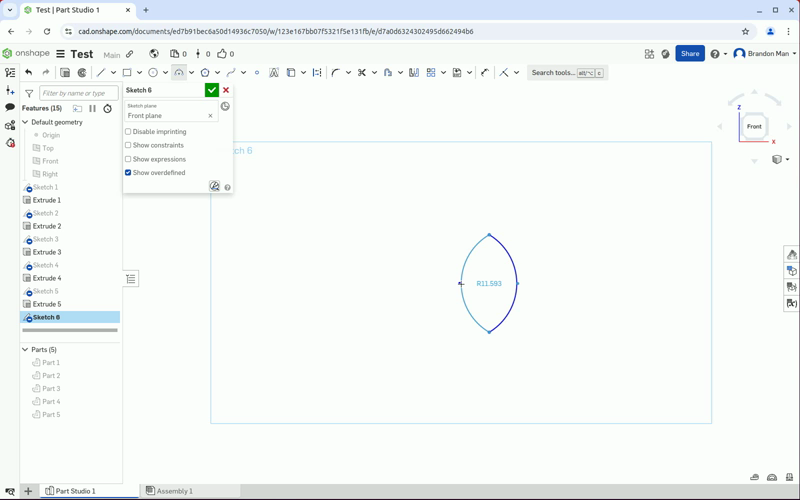
scroll(6)
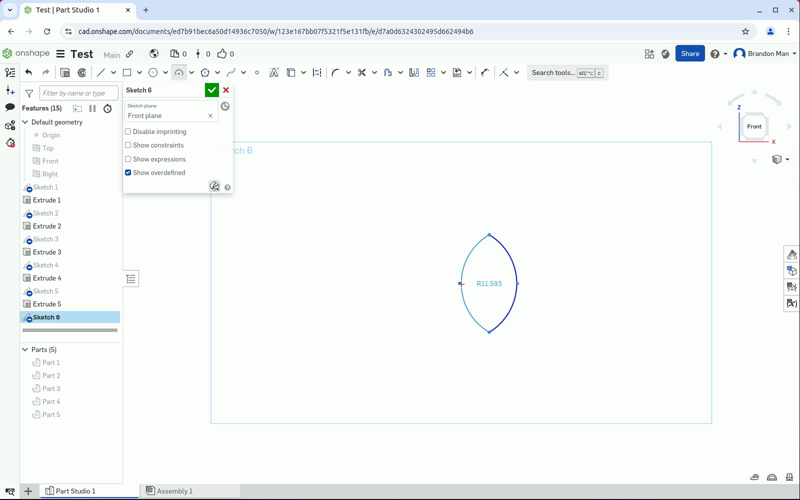
scroll(6)
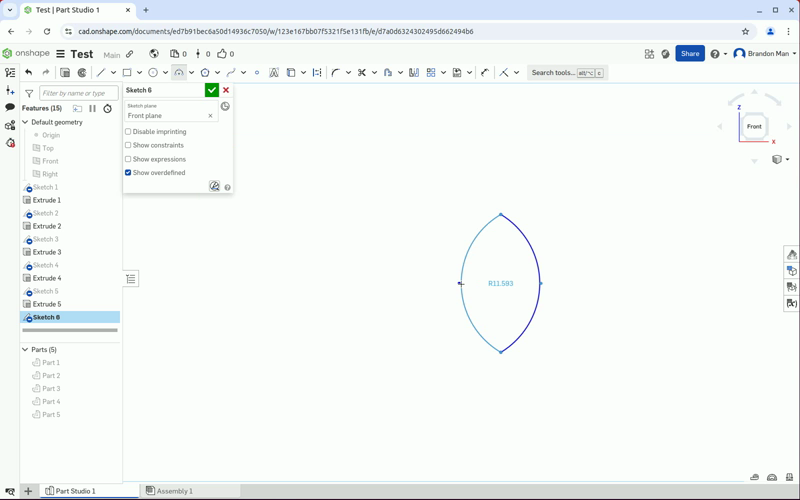
scroll(6)
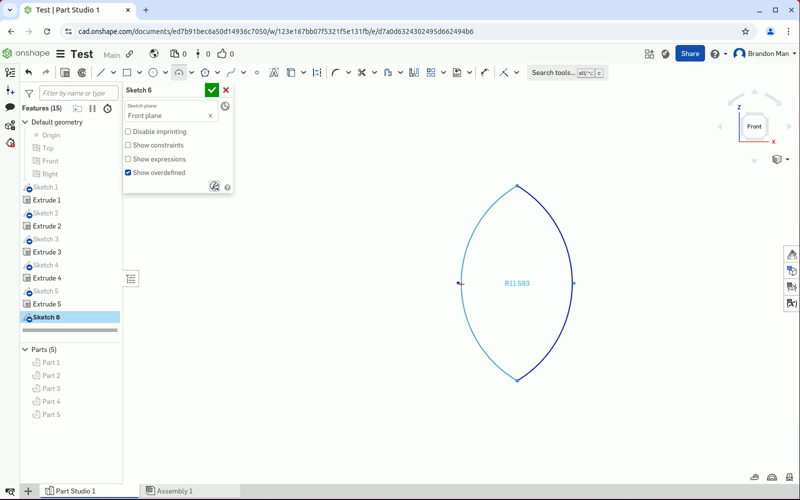
scroll(6)
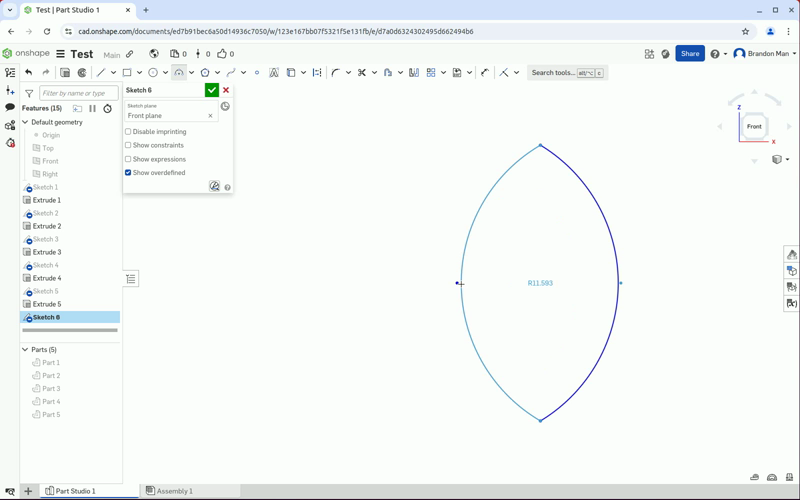
scroll(6)
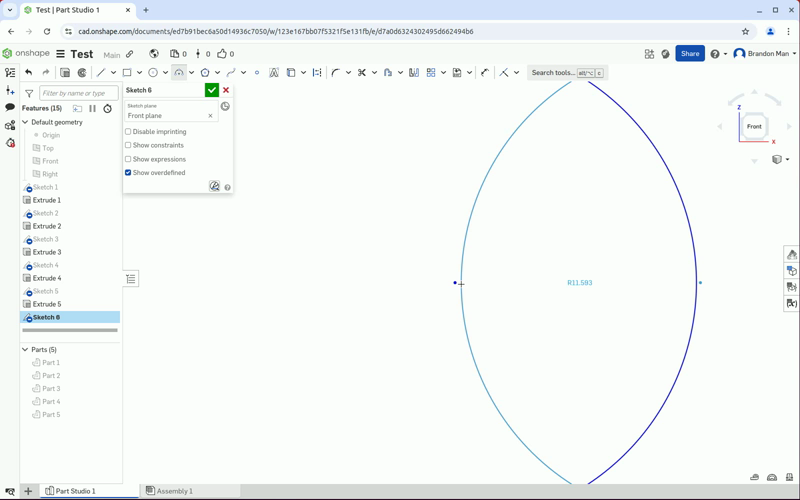
scroll(6)
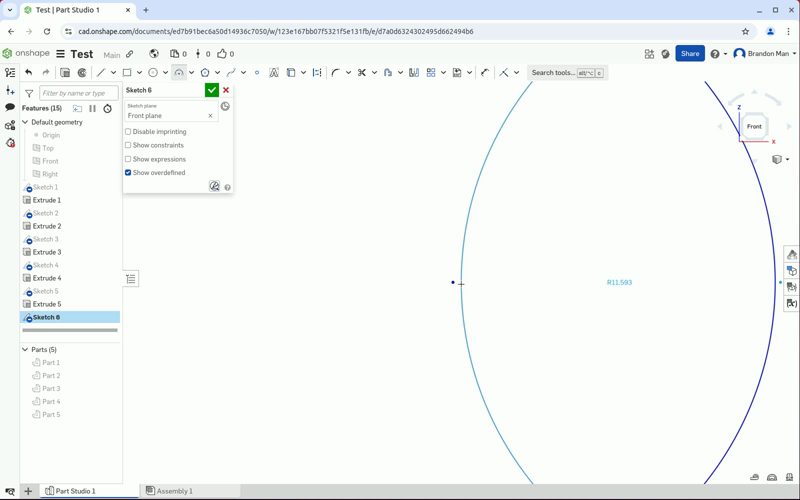
scroll(6)
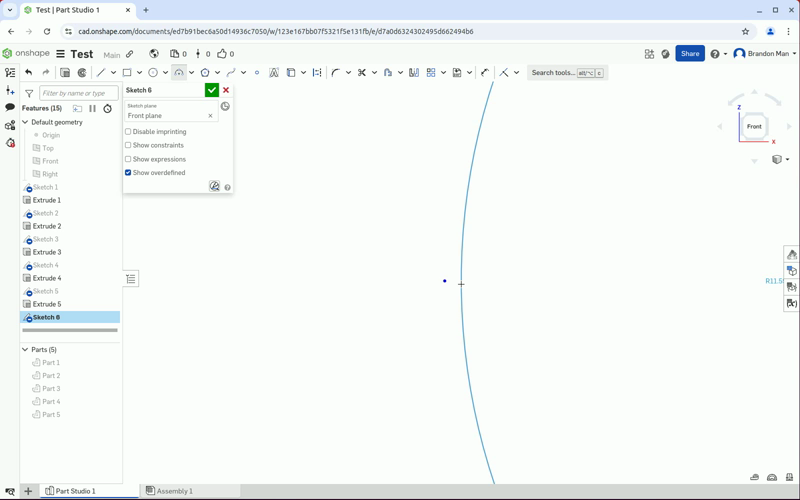
click(461, 283)
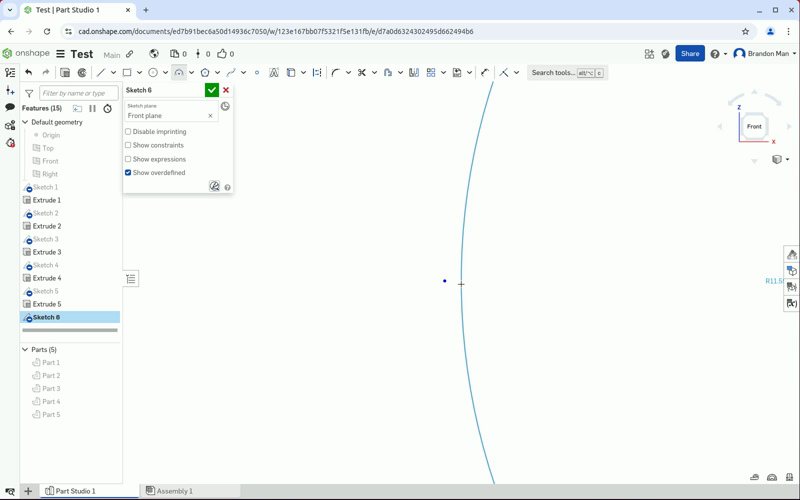
scroll(-6)
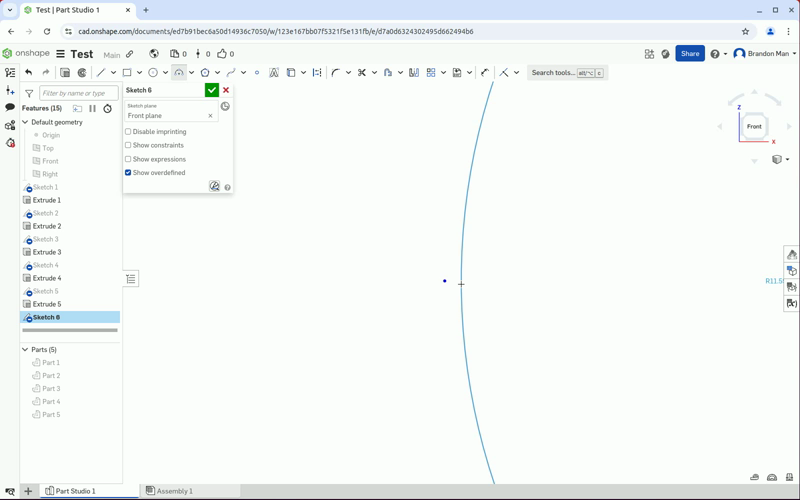
scroll(-6)
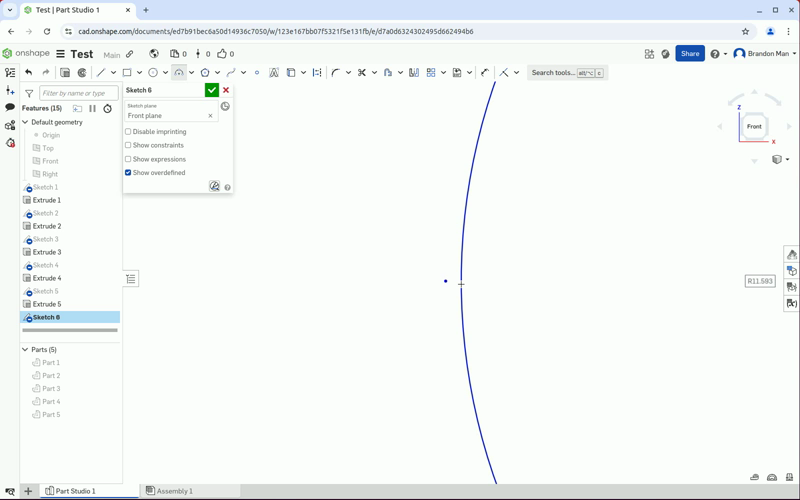
scroll(-6)
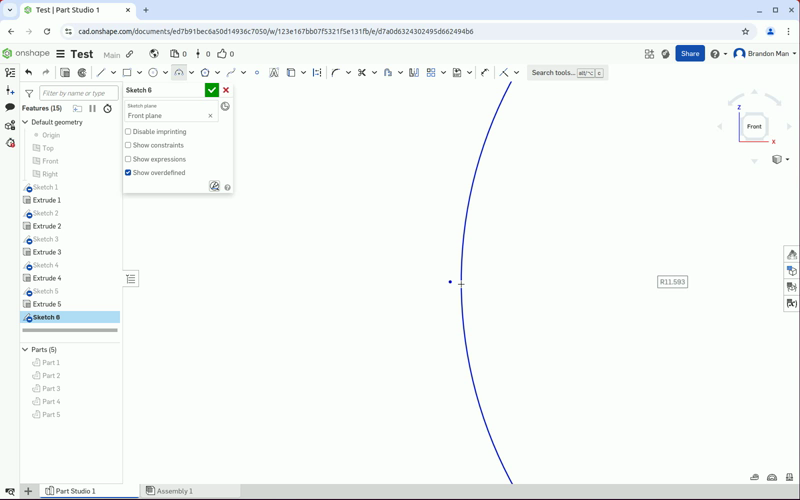
scroll(-6)
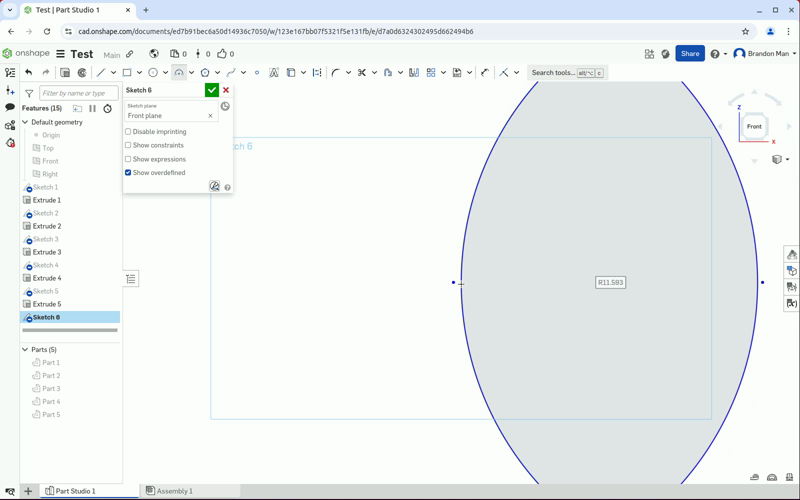
scroll(-6)
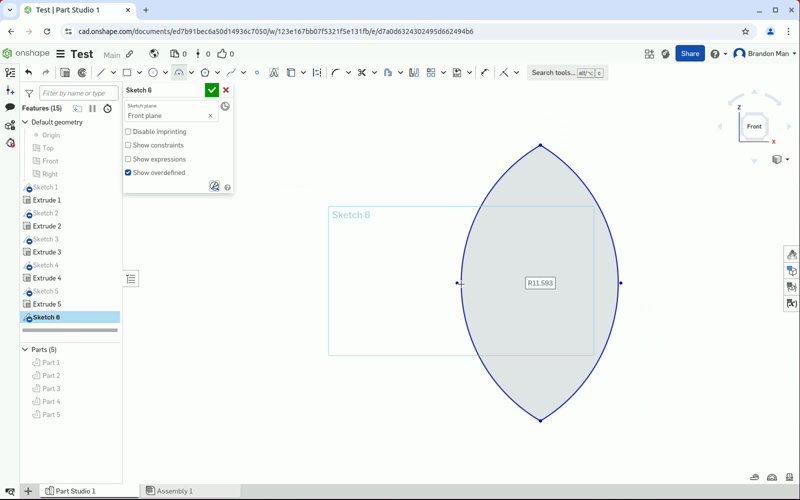
scroll(-6)
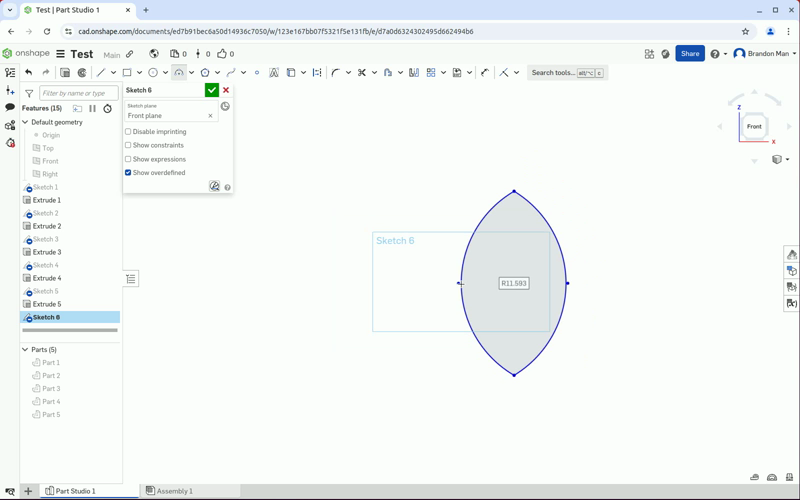
scroll(-6)
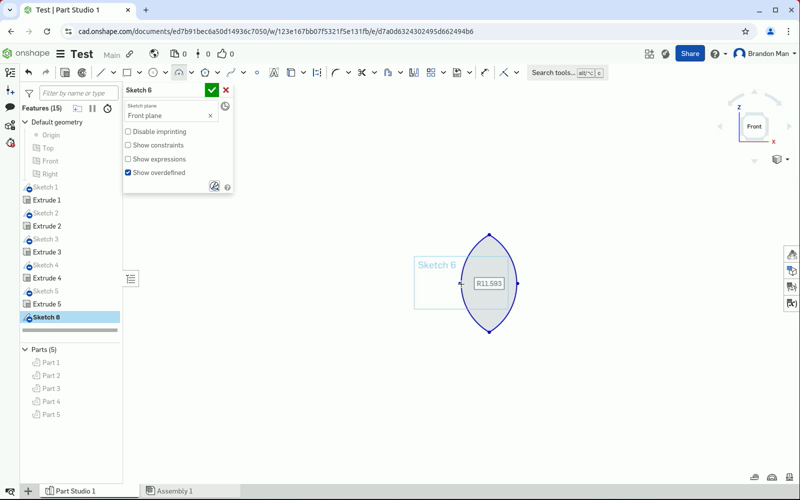
key_up(shift)
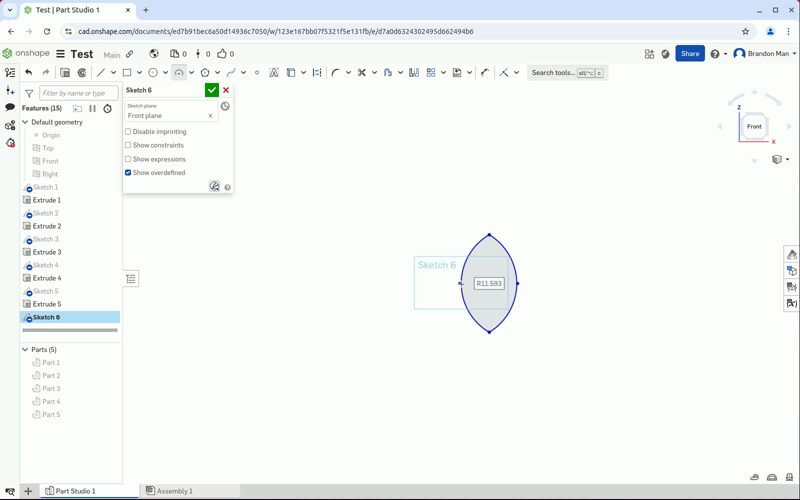
key(esc)
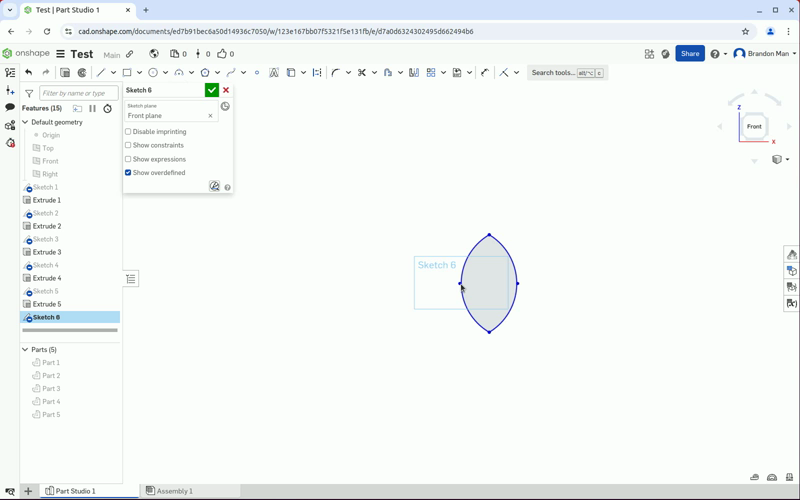
mouse_move(482, 288)
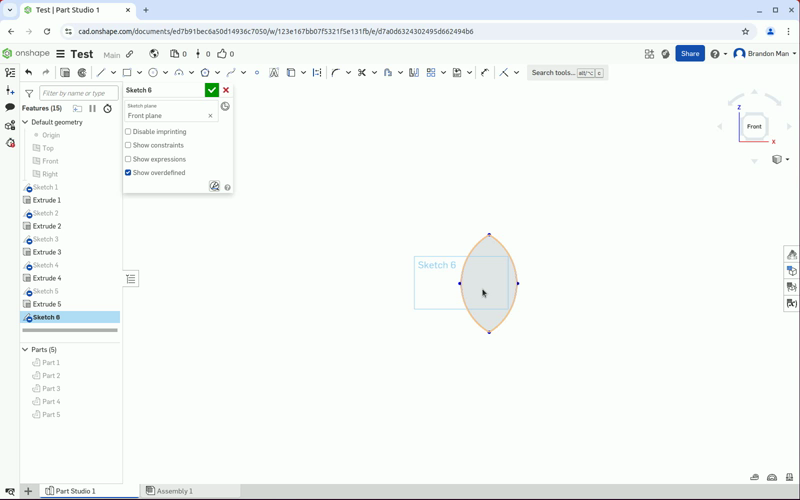
click(482, 288)
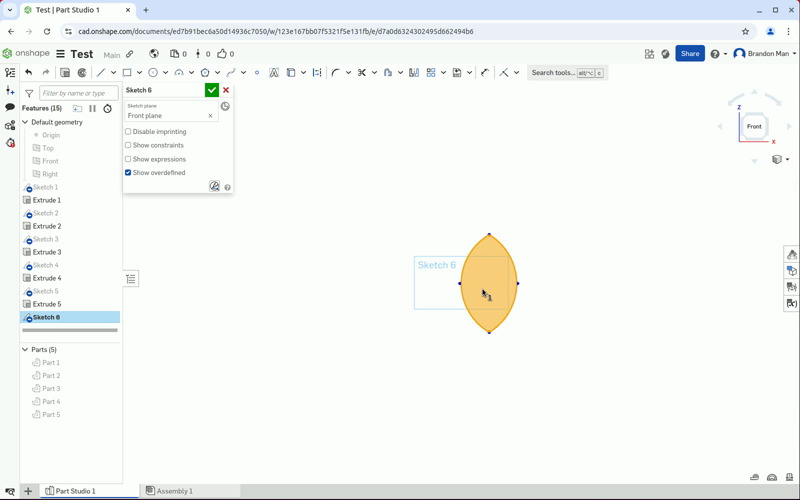
mouse_move(73, 352)
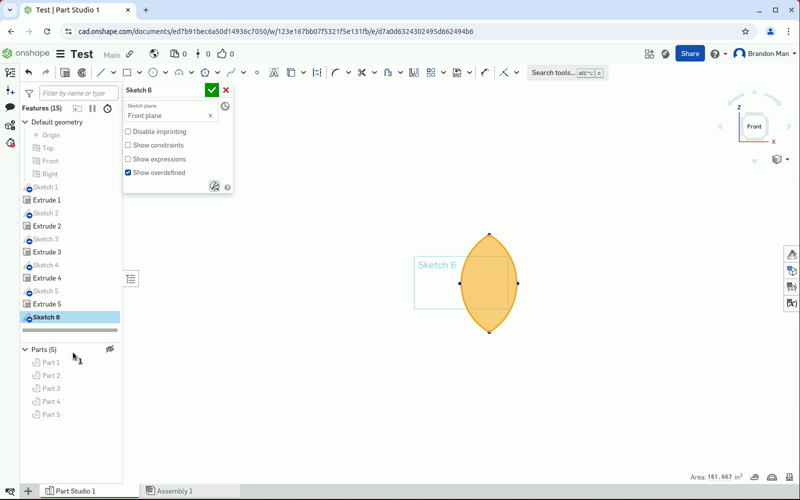
key(shift+y)
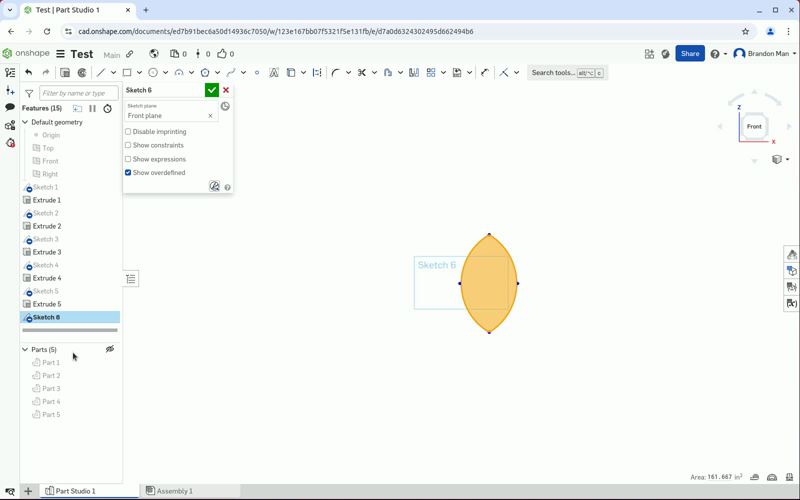
key(shift+e)
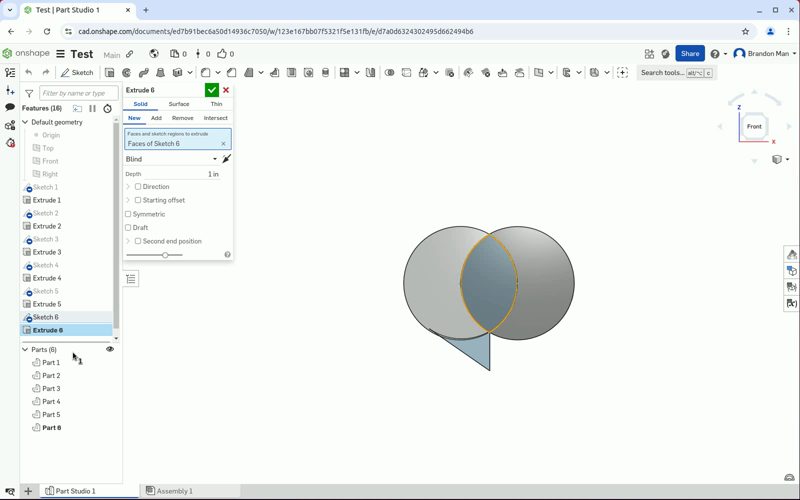
mouse_move(143, 106)
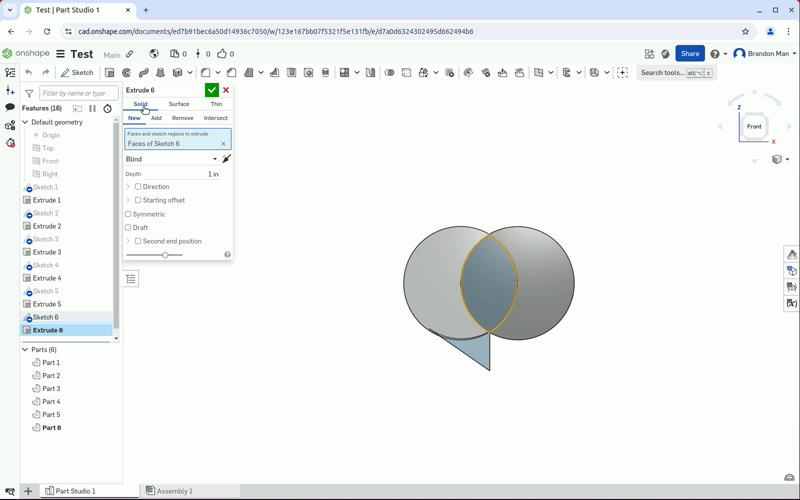
click(143, 106)
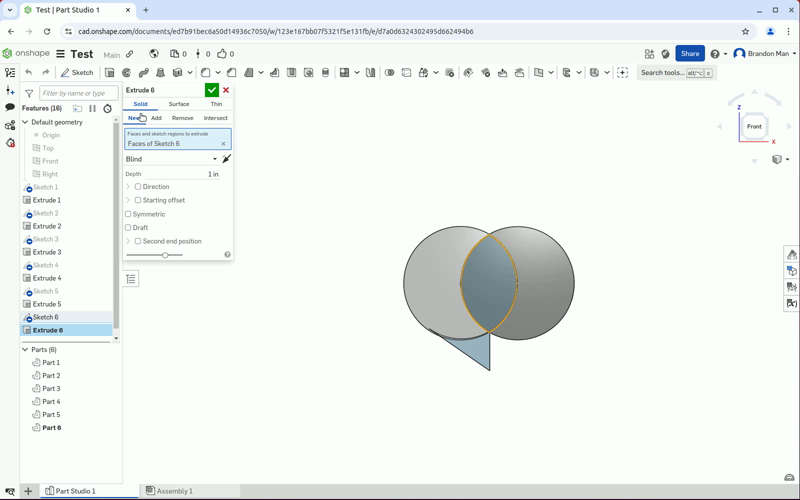
mouse_move(137, 120)
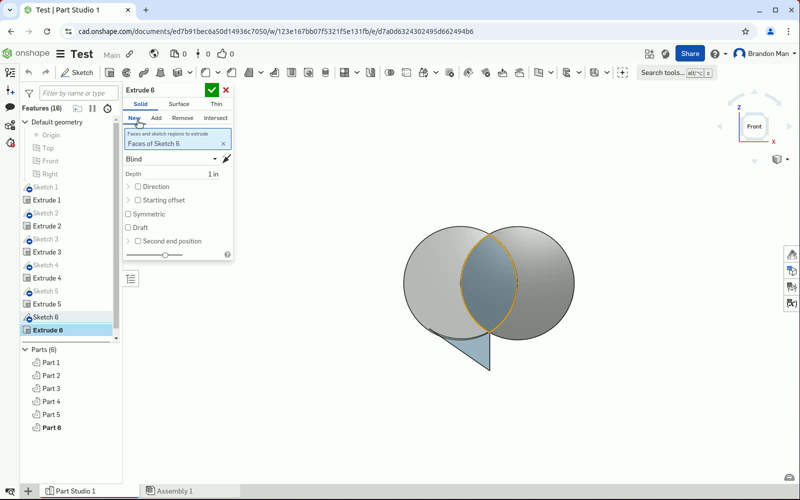
click(137, 120)
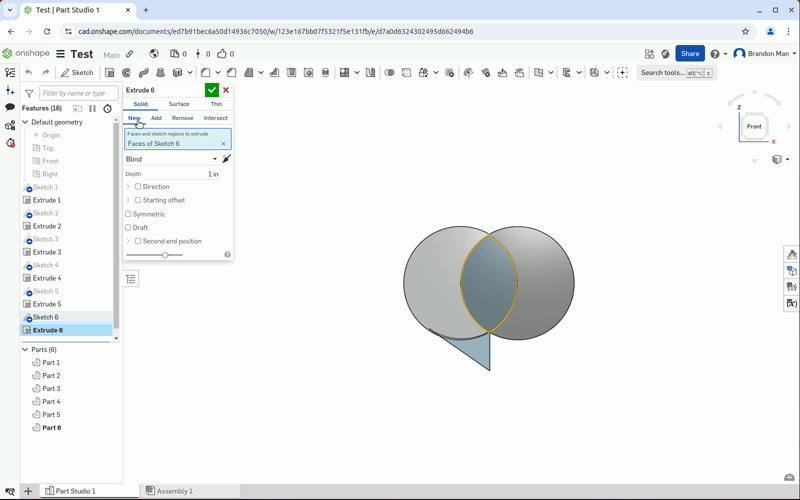
key(tab, 4)
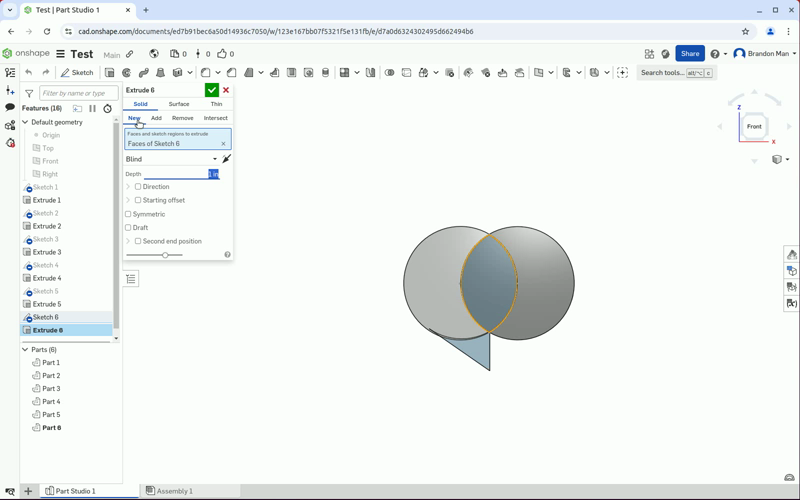
text(2.407)
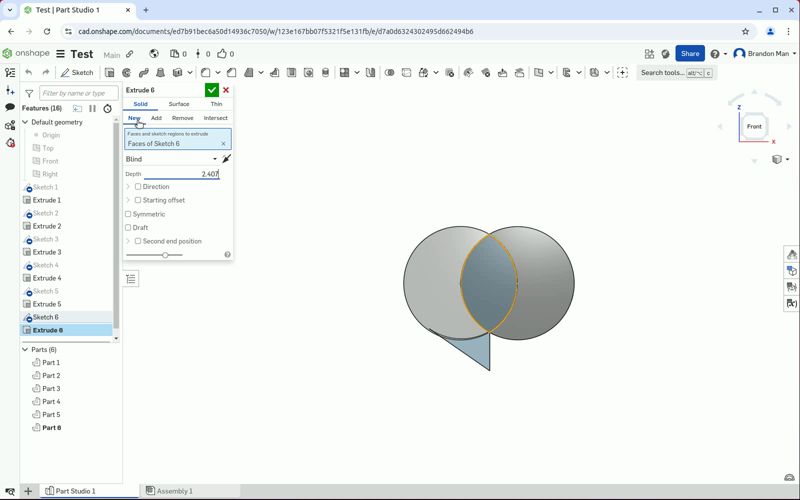
key(enter)
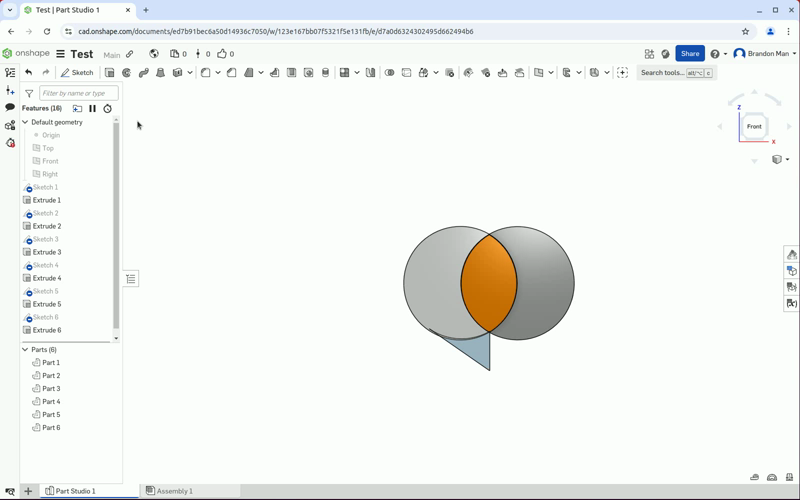
key(shift+h)
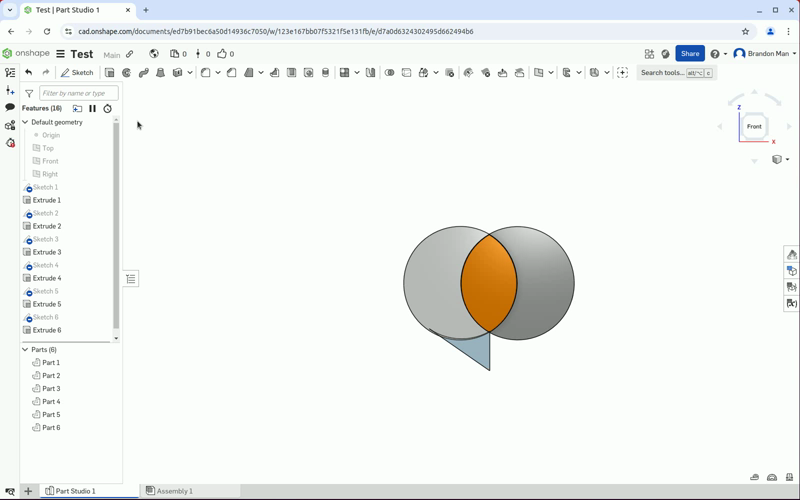
key(shift+h)
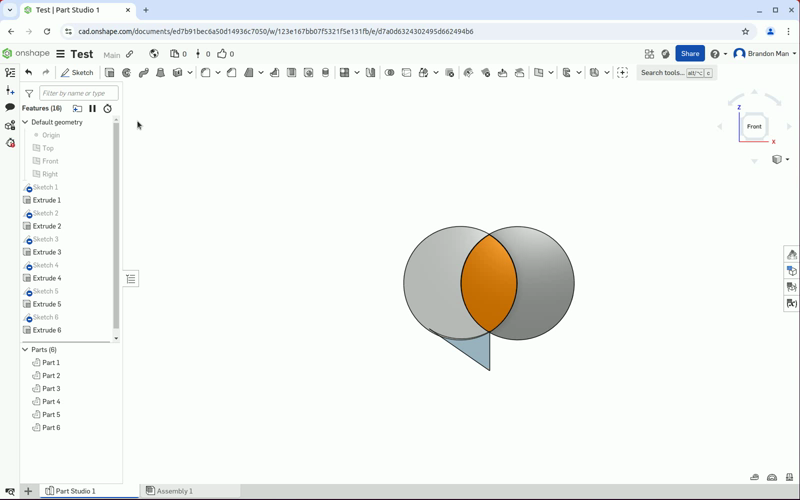
mouse_move(69, 189)
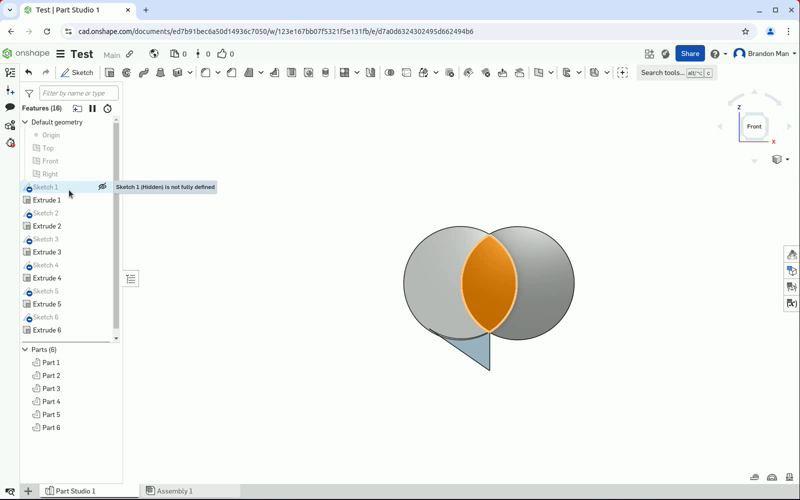
click(69, 189)
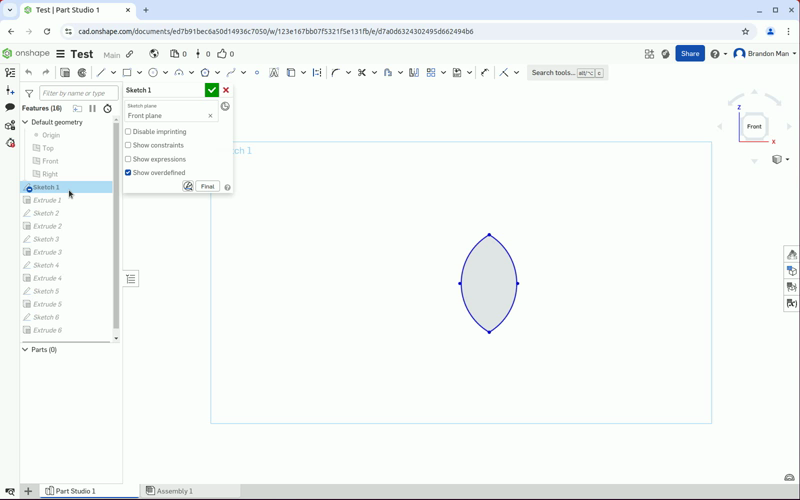
mouse_move(229, 92)
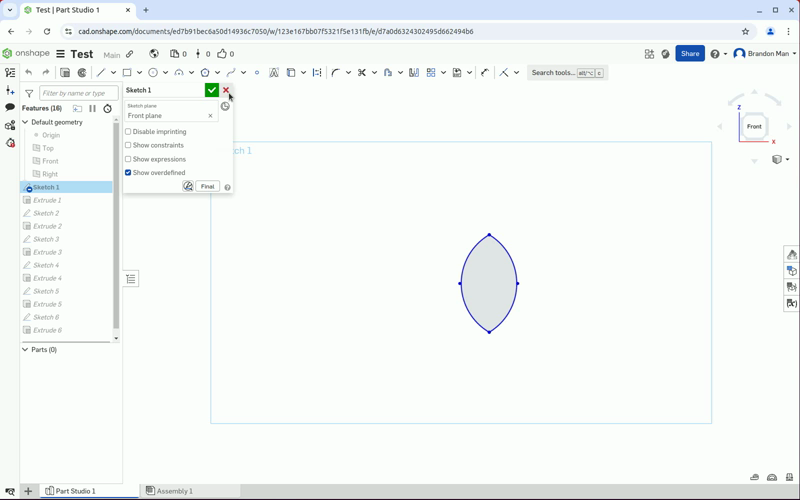
click(229, 92)
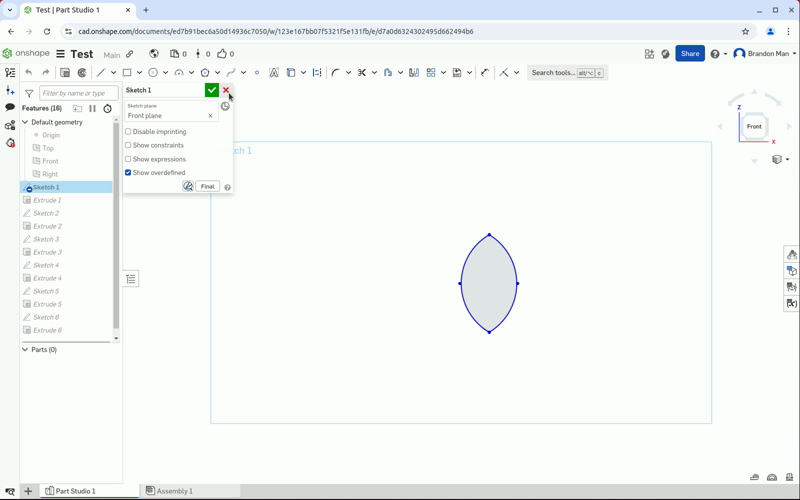
key(shift+s)
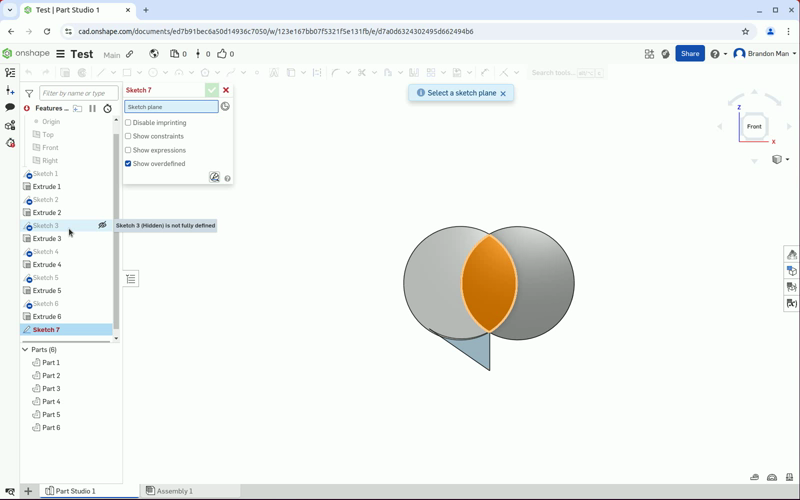
scroll(3)
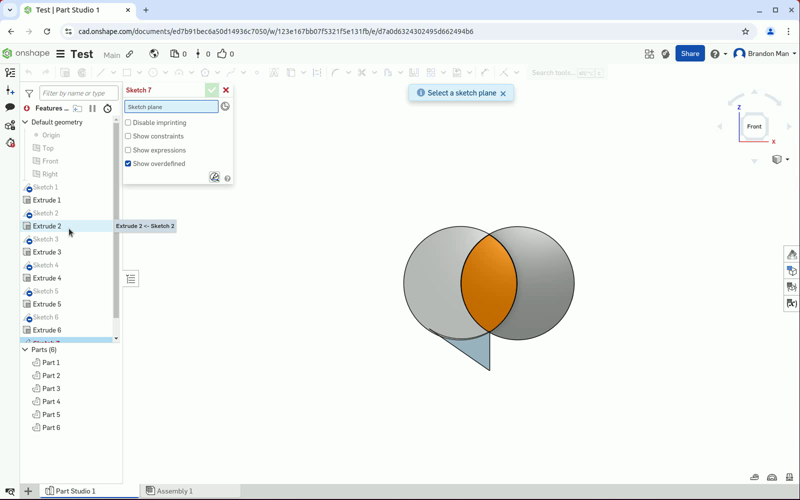
mouse_move(69, 163)
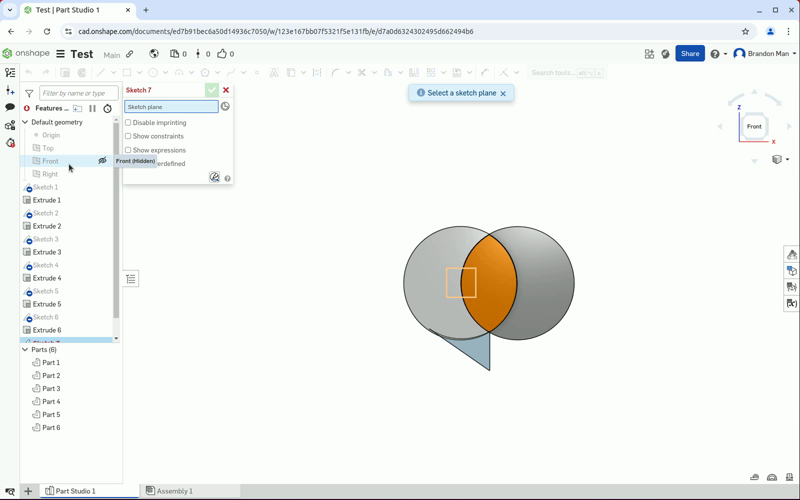
click(69, 163)
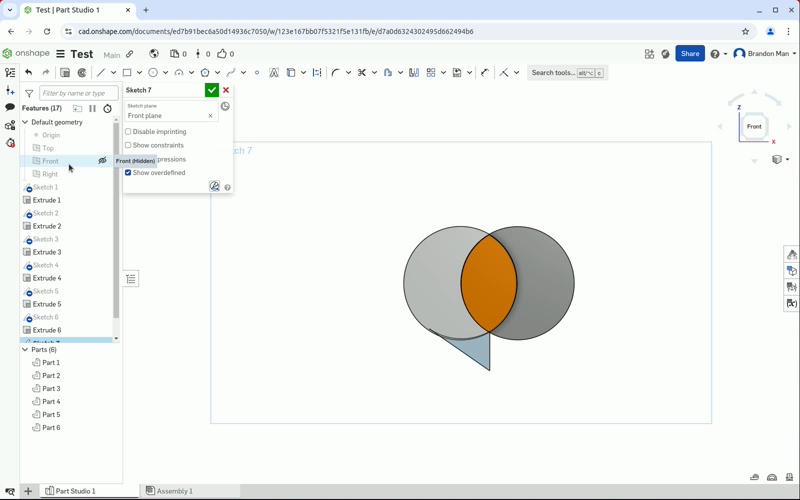
mouse_move(73, 352)
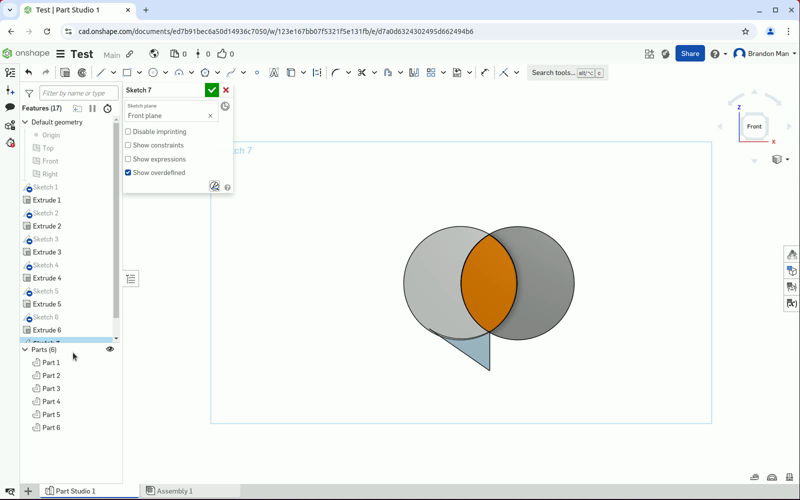
key(y)
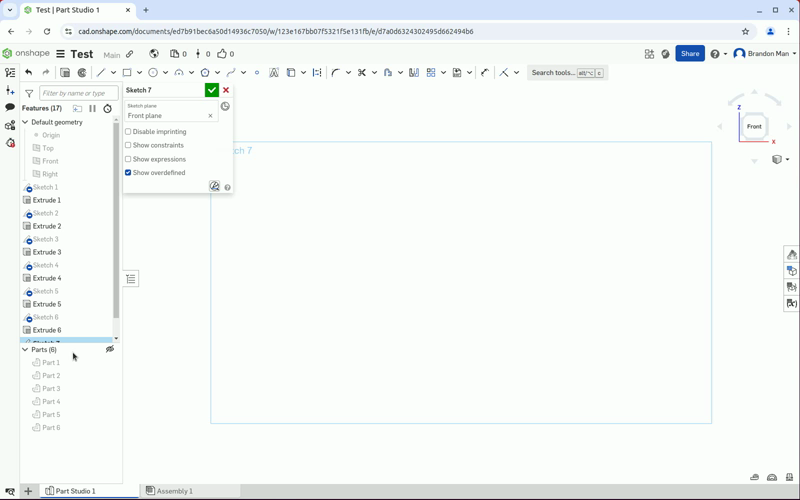
key(a)
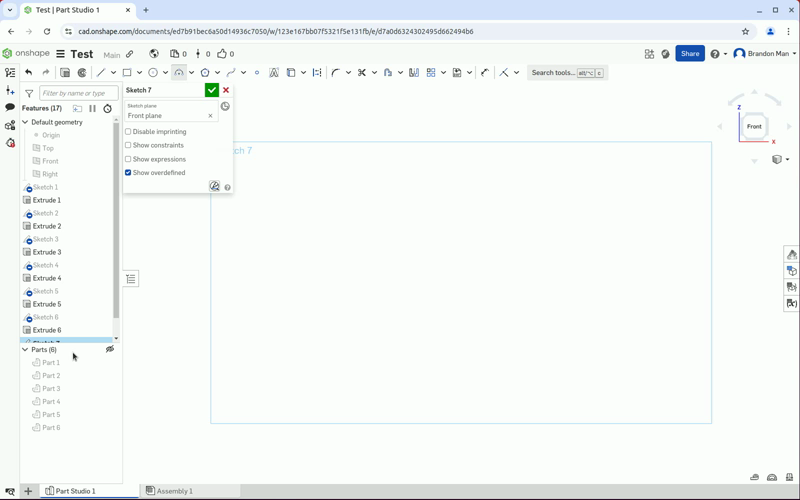
key_down(shift)
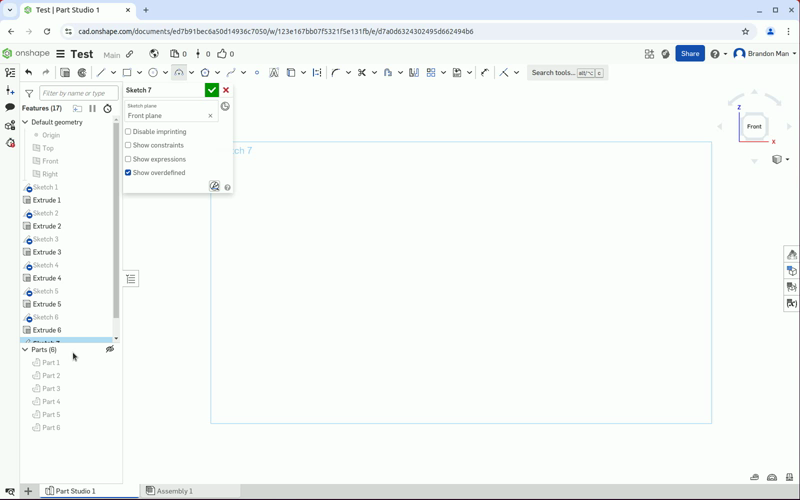
mouse_move(489, 332)
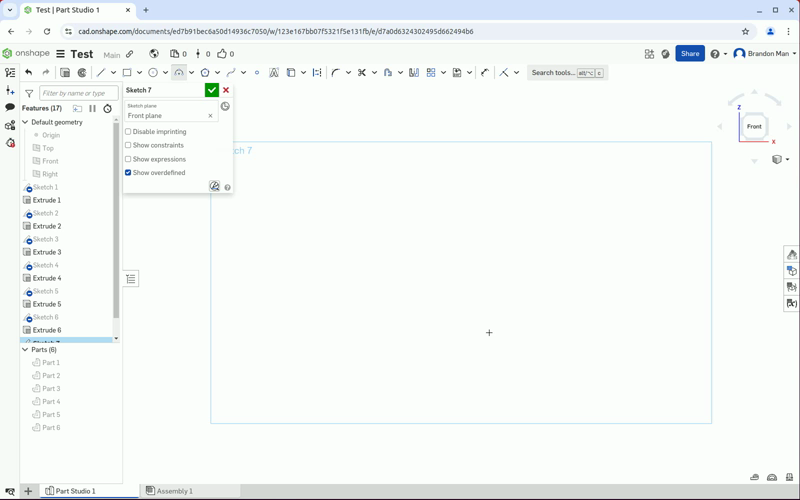
click(489, 332)
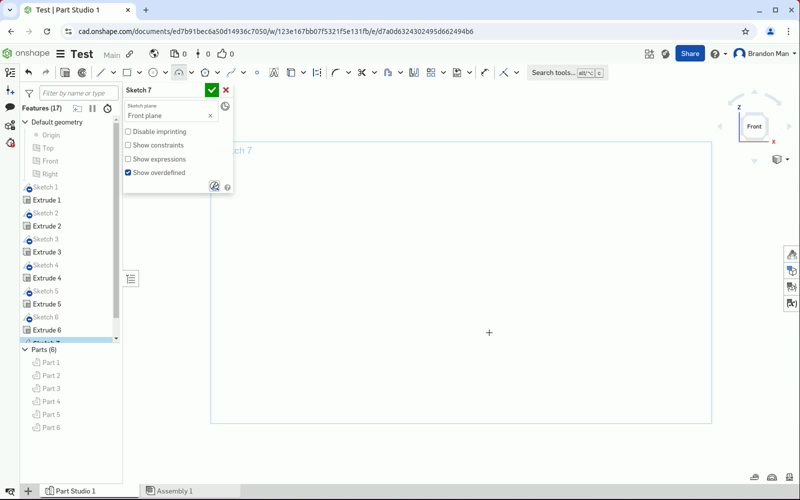
key_up(shift)
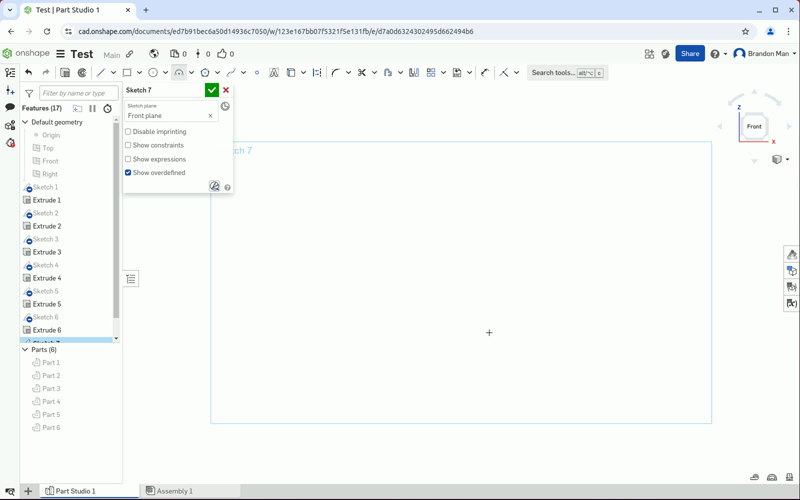
key_down(shift)
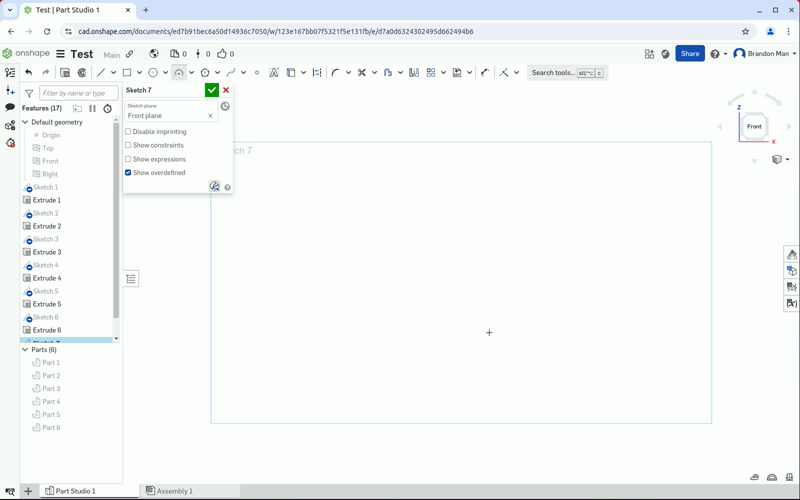
mouse_move(489, 234)
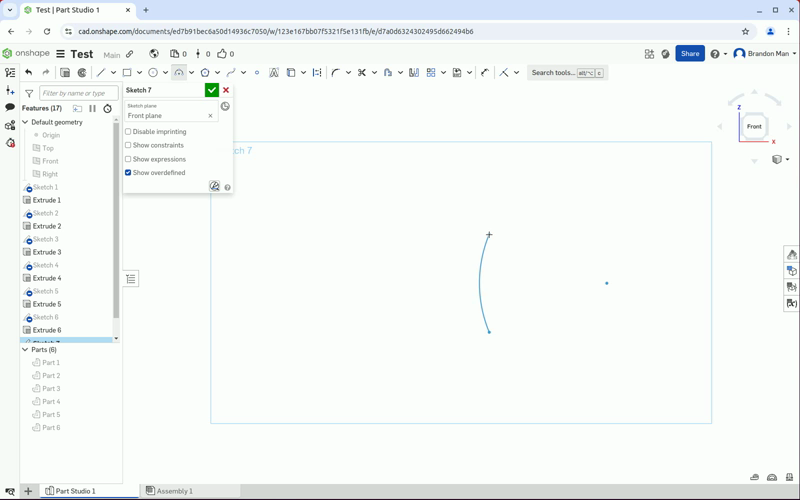
click(489, 234)
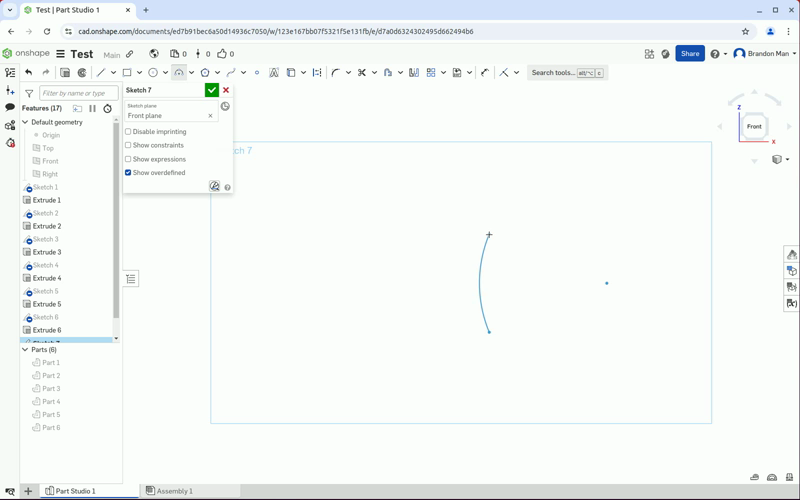
mouse_move(574, 283)
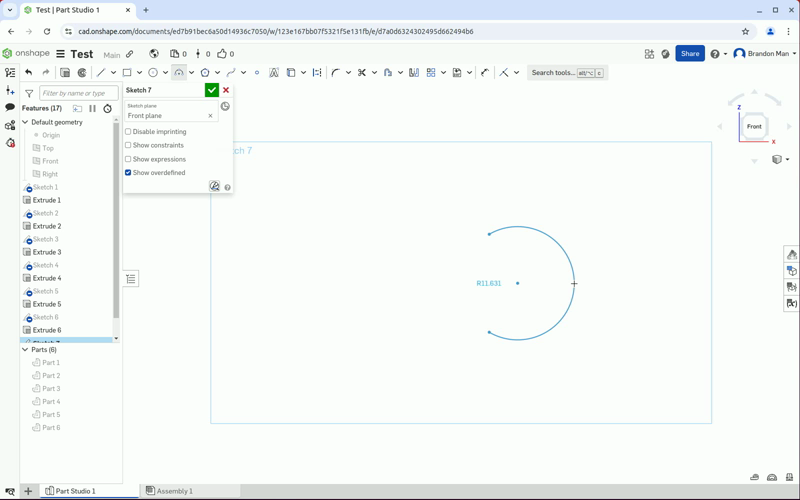
click(574, 283)
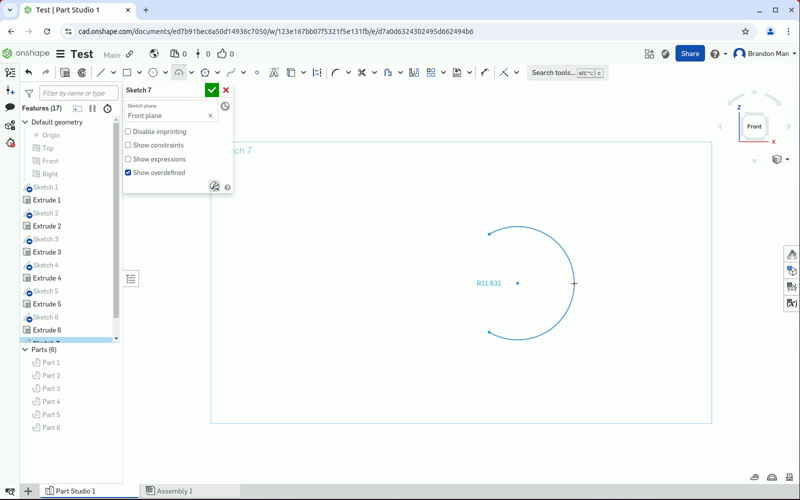
key_up(shift)
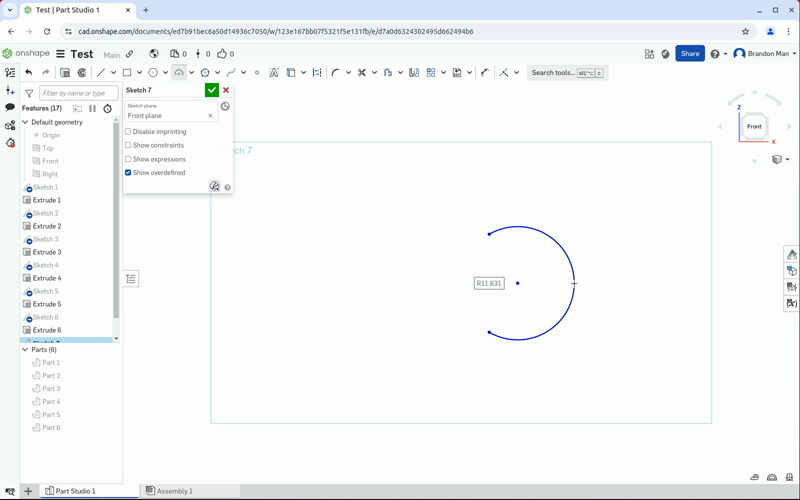
mouse_move(489, 234)
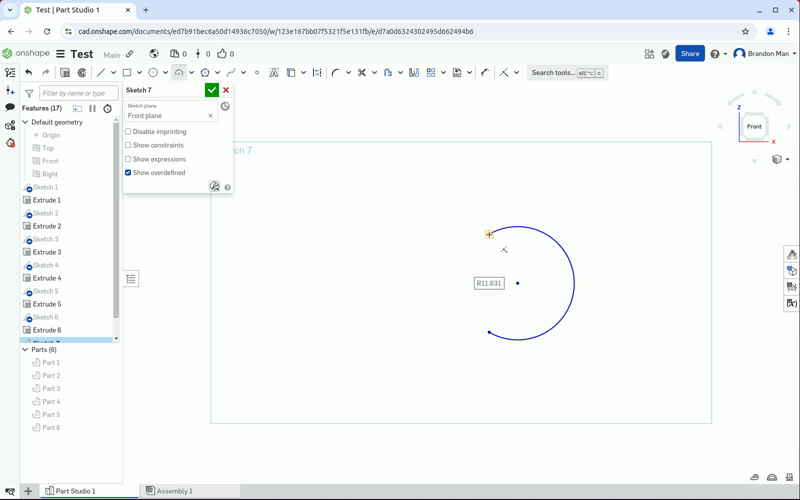
click(489, 234)
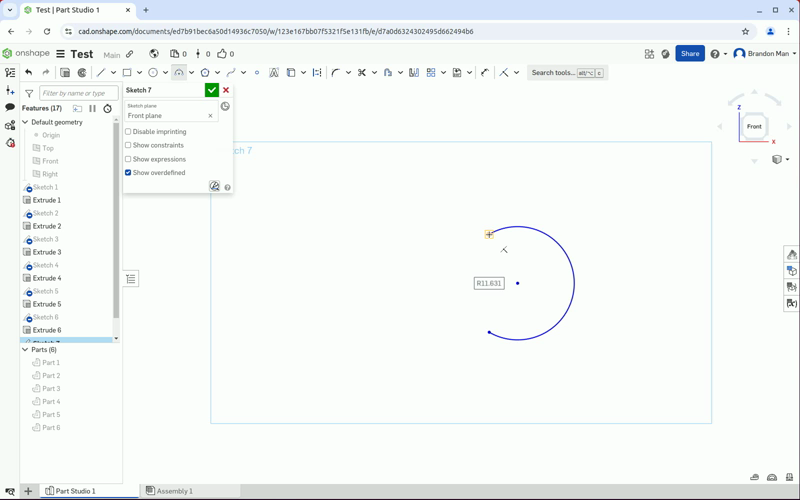
mouse_move(489, 332)
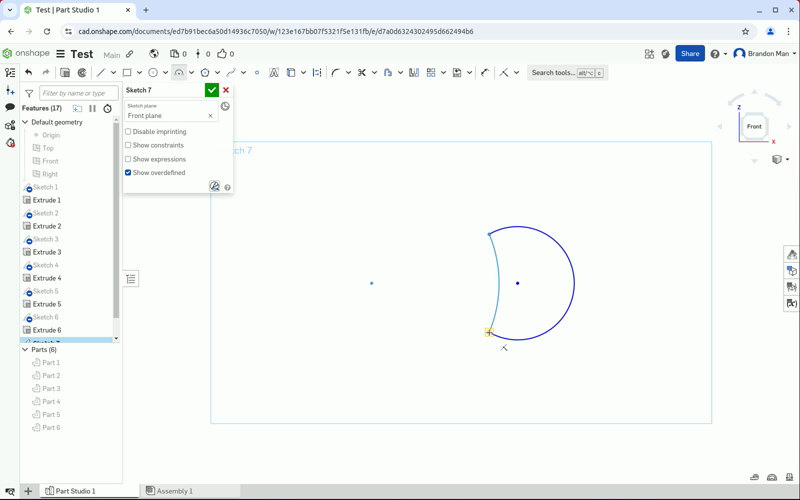
click(489, 332)
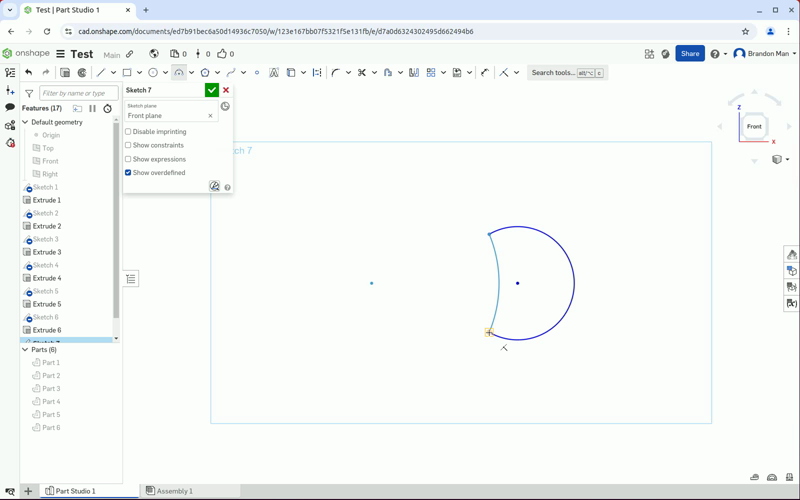
key_down(shift)
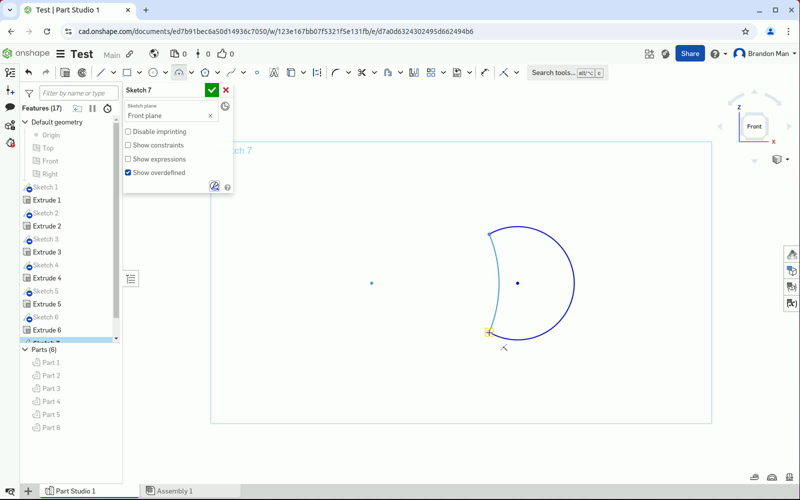
mouse_move(517, 283)
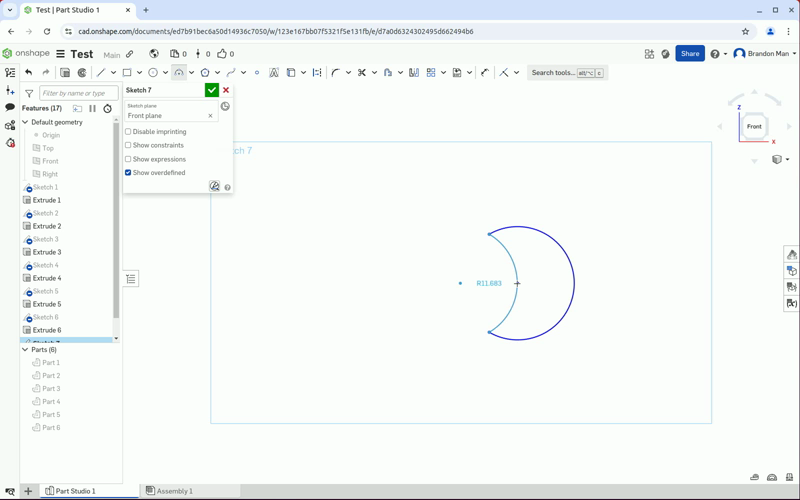
click(517, 283)
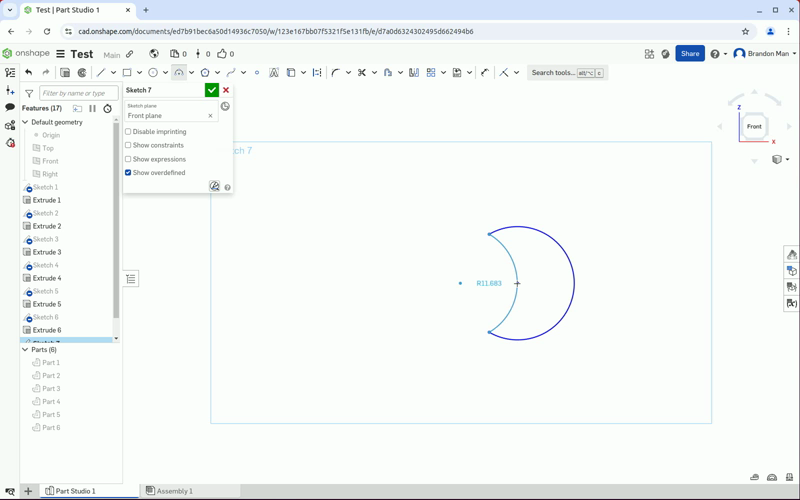
key_up(shift)
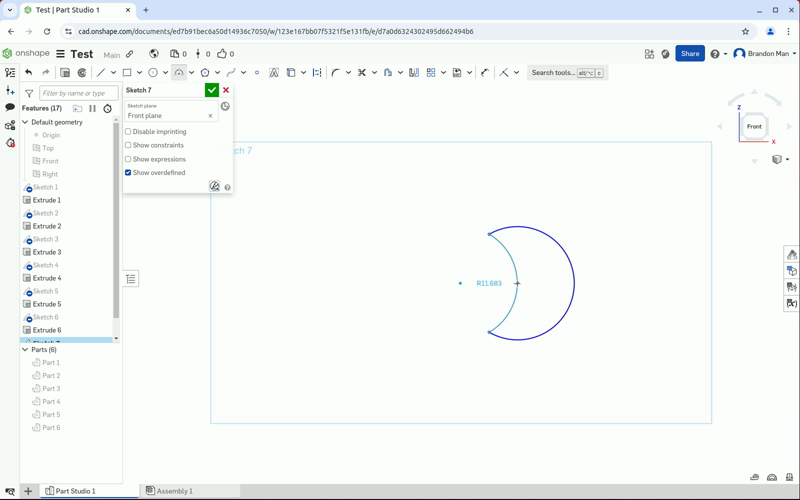
key(esc)
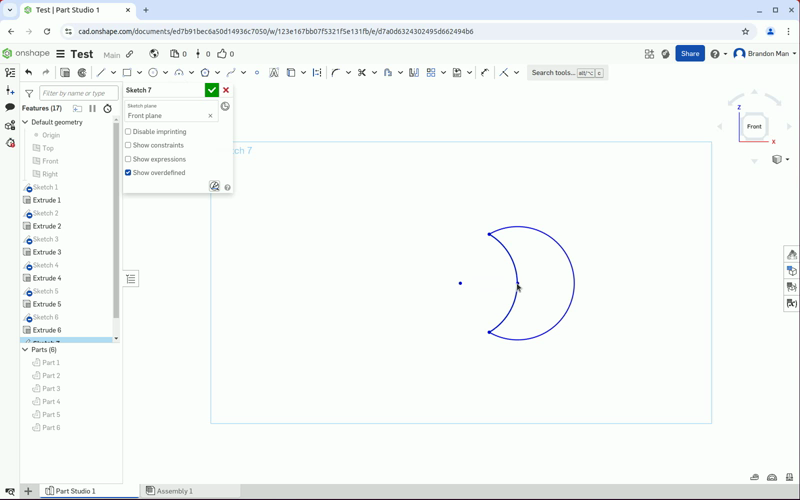
mouse_move(527, 293)
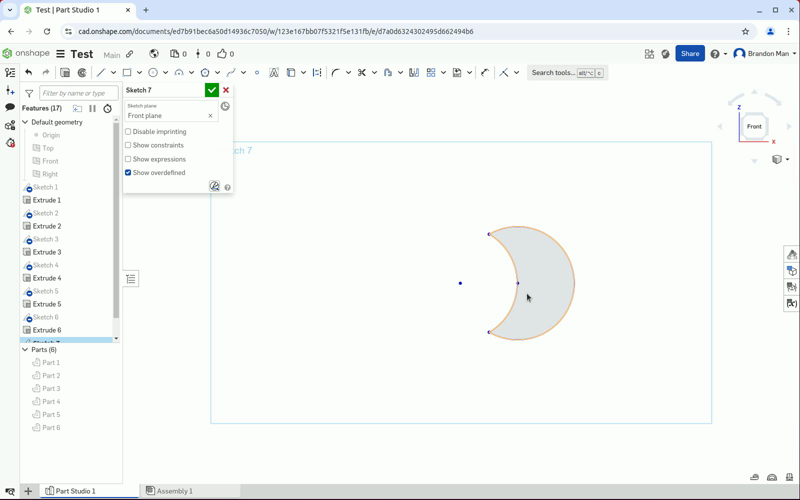
click(527, 293)
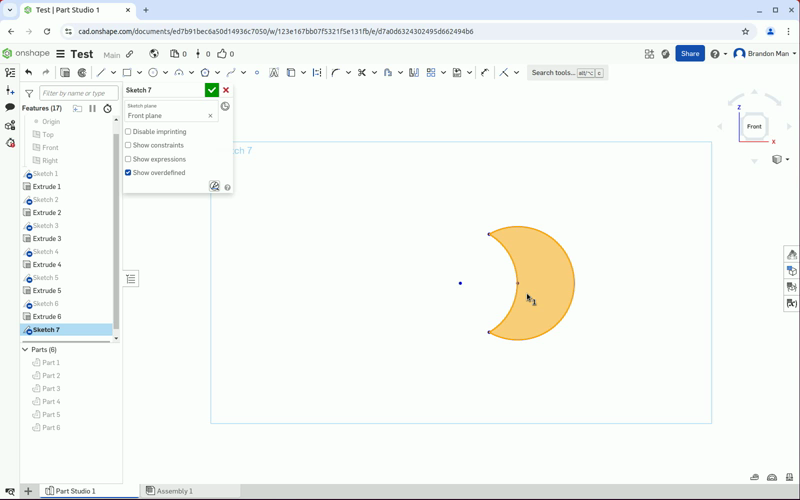
mouse_move(73, 352)
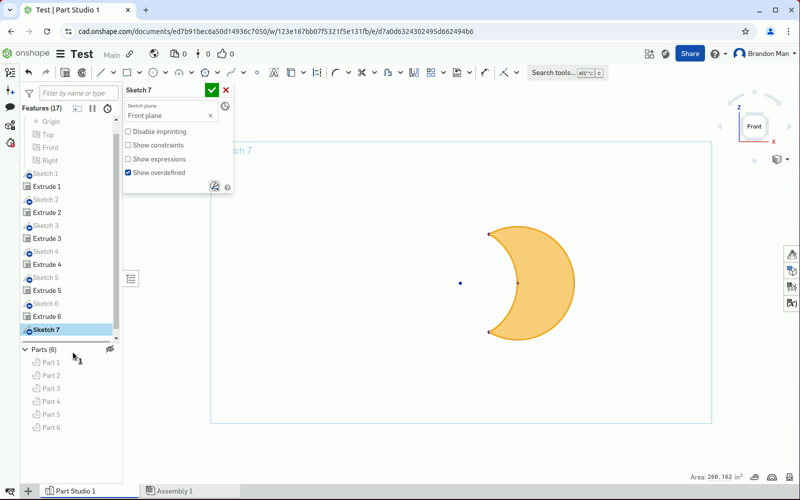
key(shift+y)
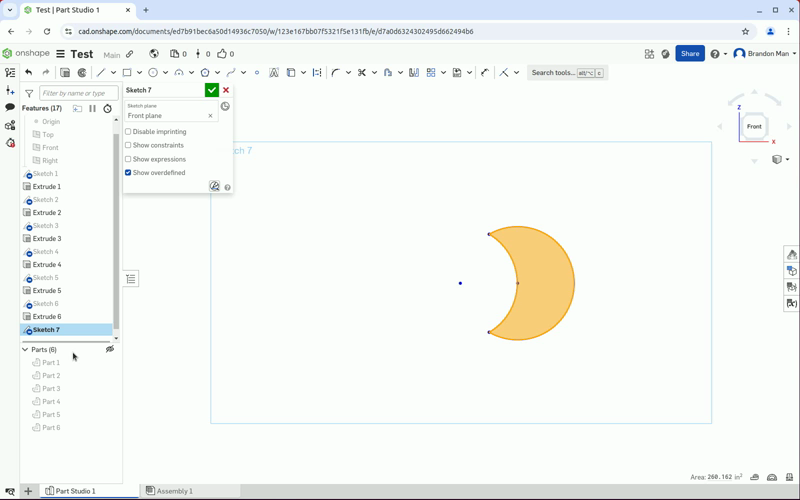
key(shift+e)
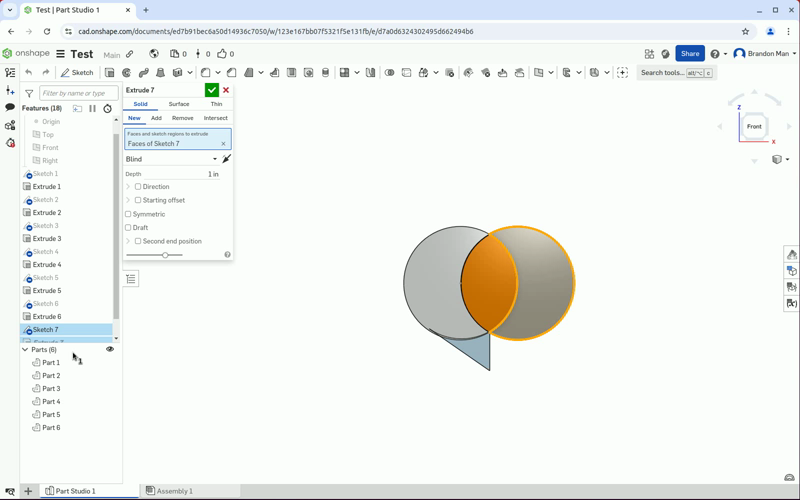
mouse_move(143, 106)
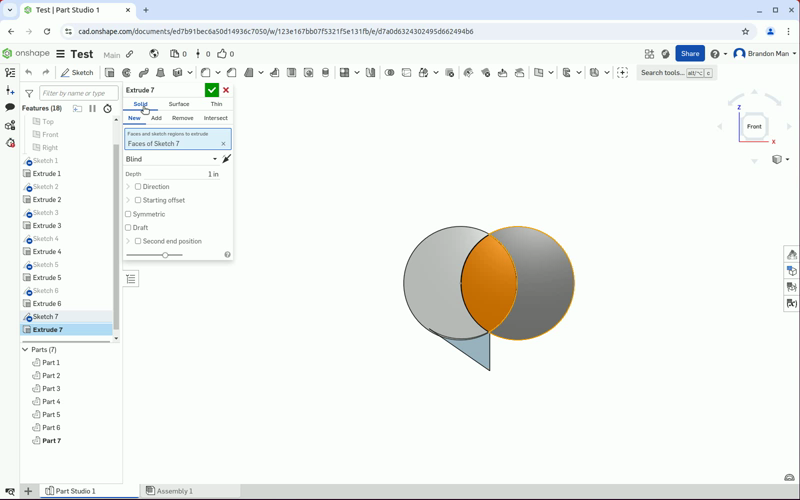
click(143, 106)
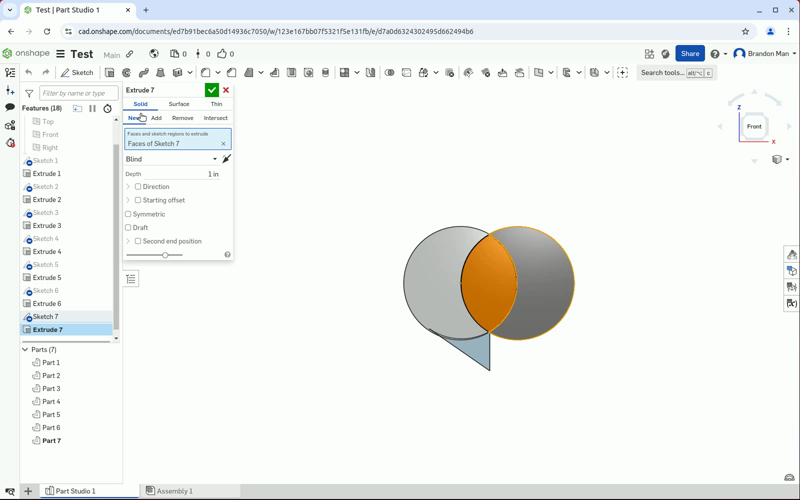
mouse_move(137, 120)
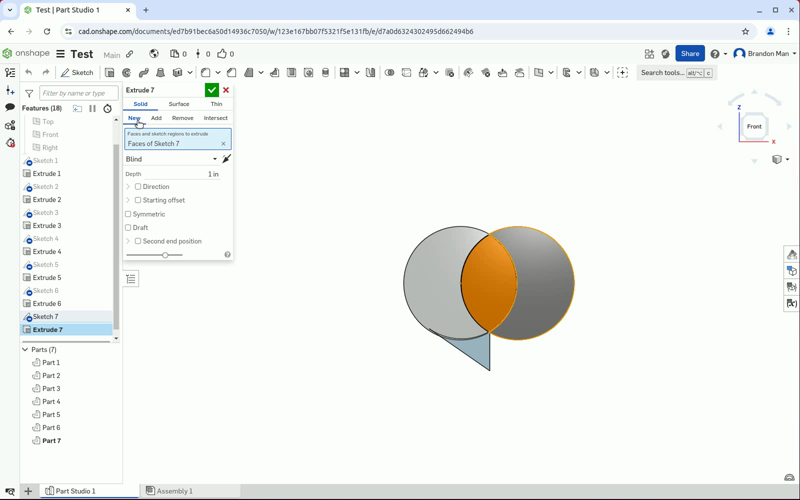
click(137, 120)
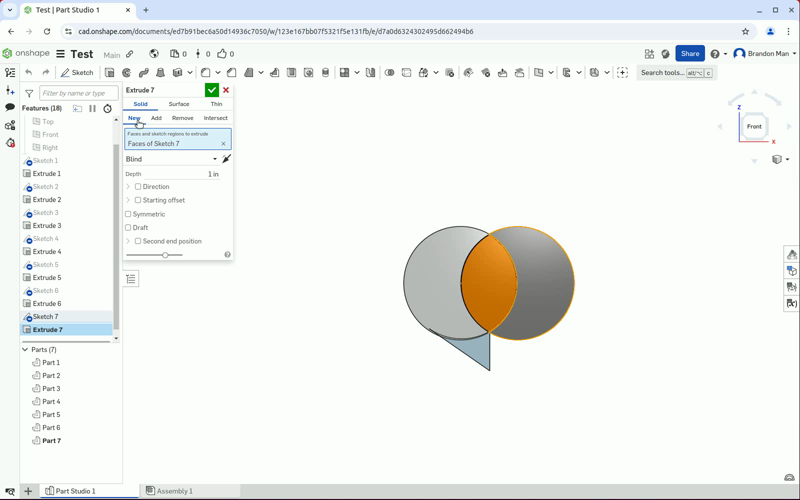
key(tab, 4)
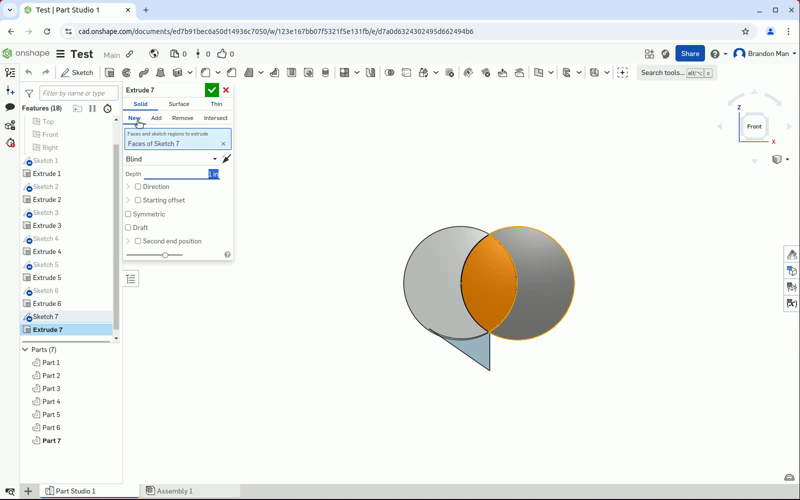
text(2.407)
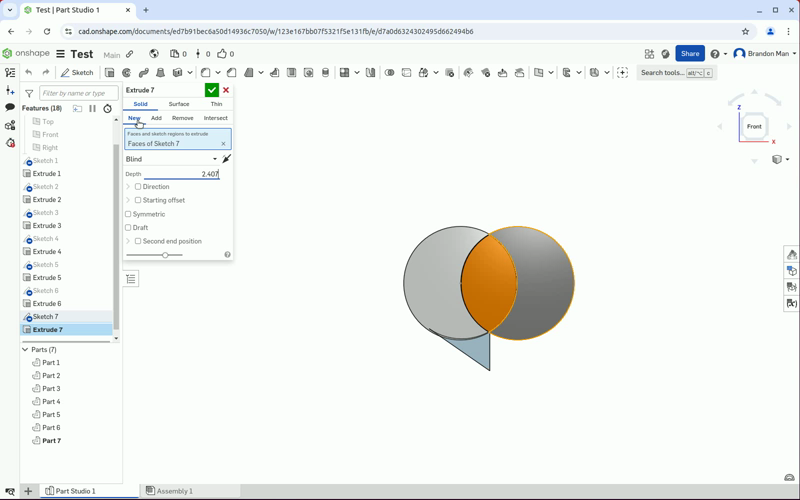
key(enter)
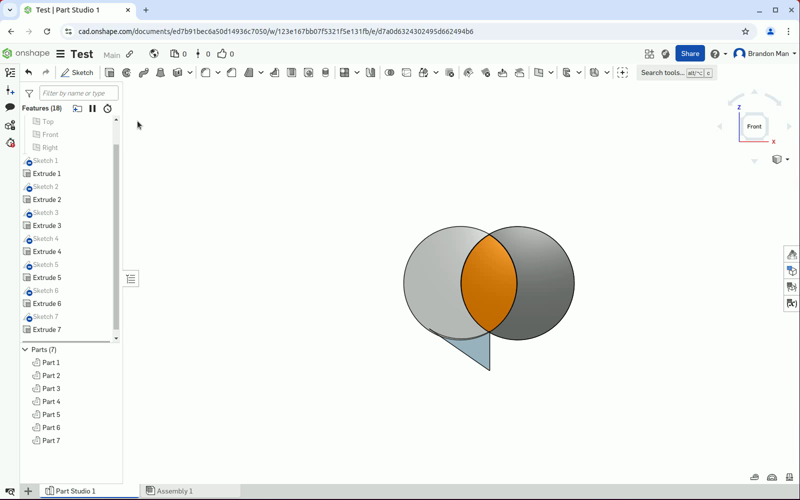
key(shift+h)
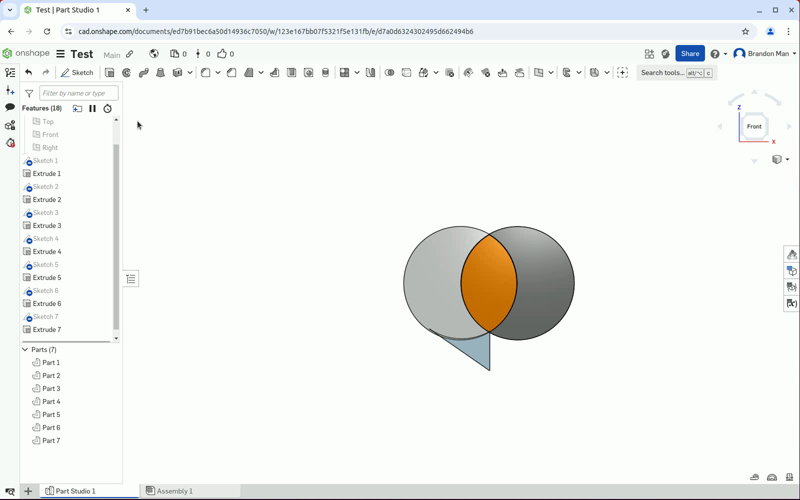
key(shift+h)
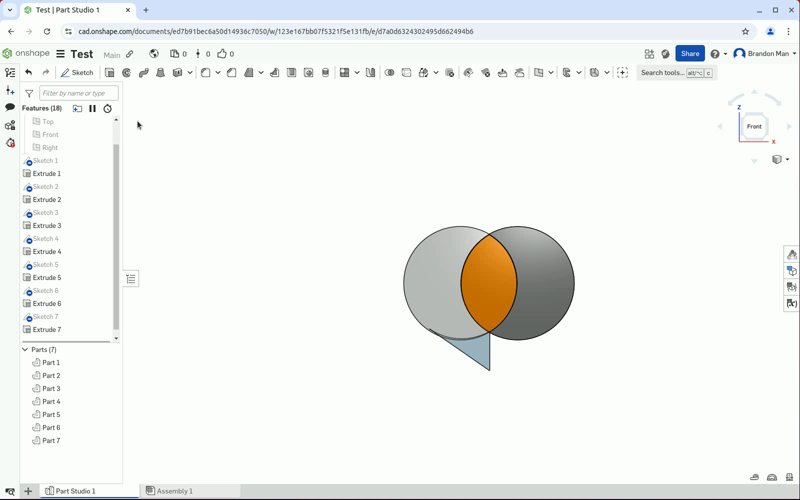
mouse_move(69, 163)
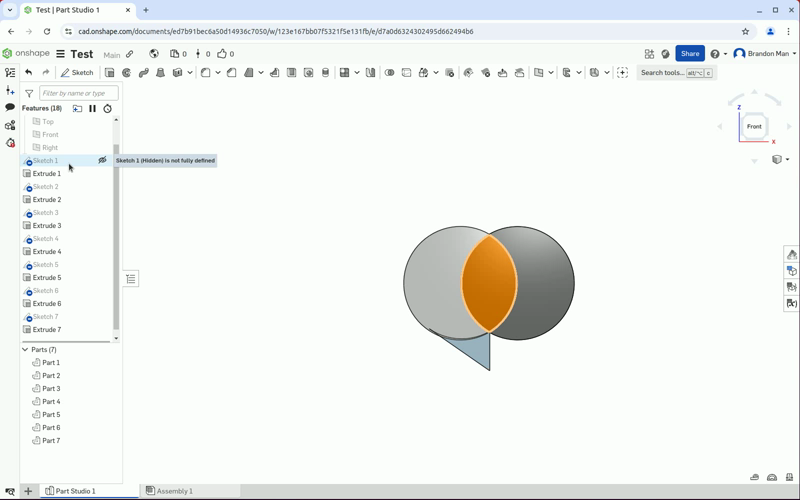
click(69, 163)
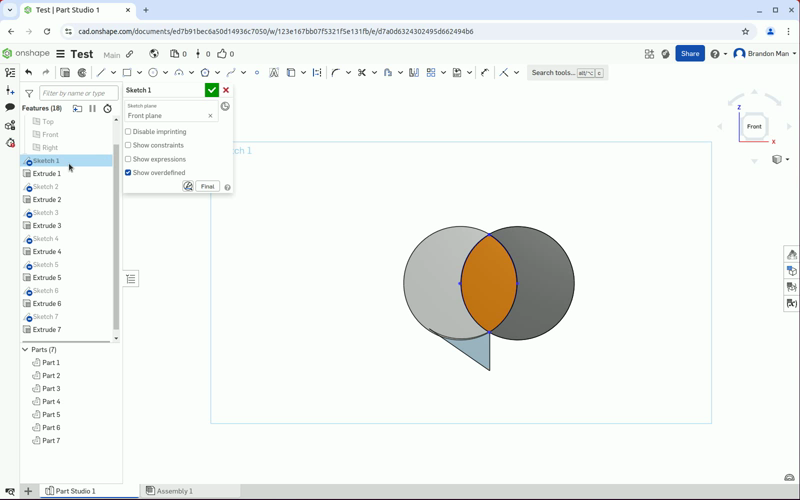
mouse_move(229, 92)
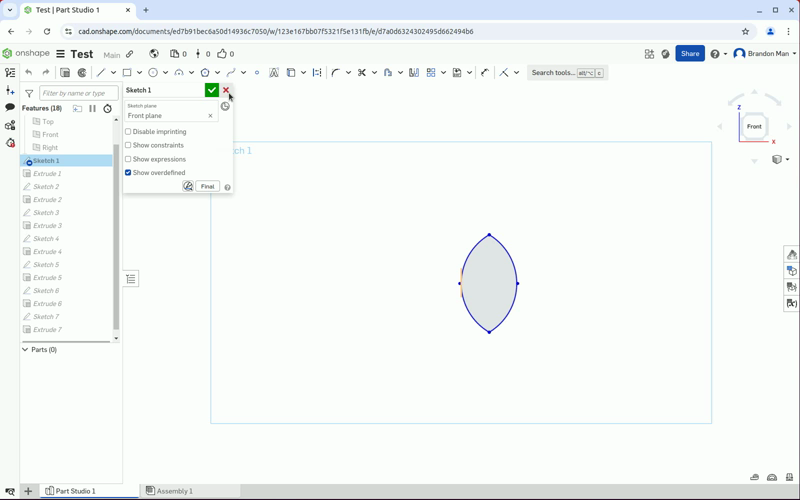
click(229, 92)
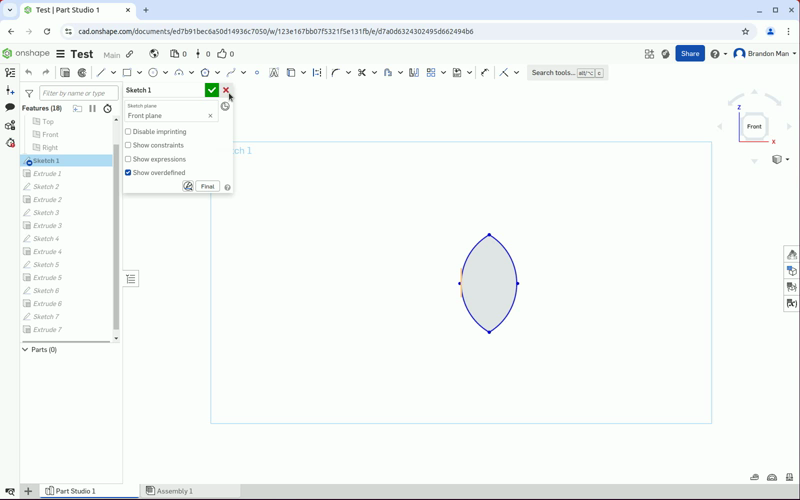
key(shift+s)
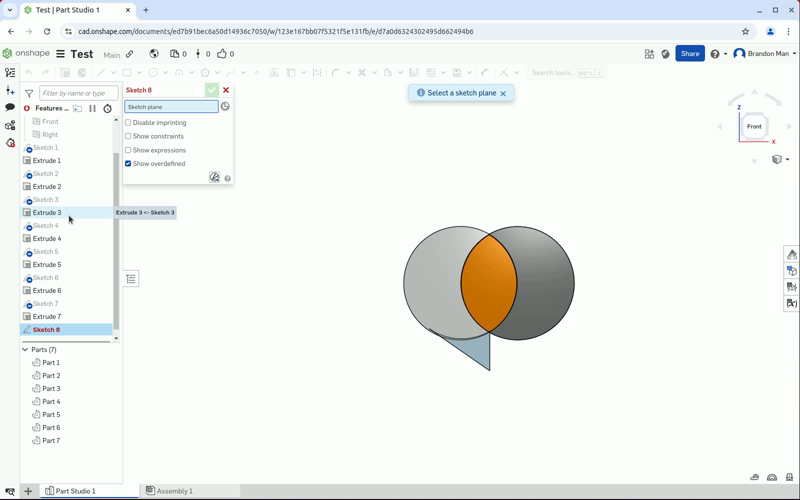
scroll(3)
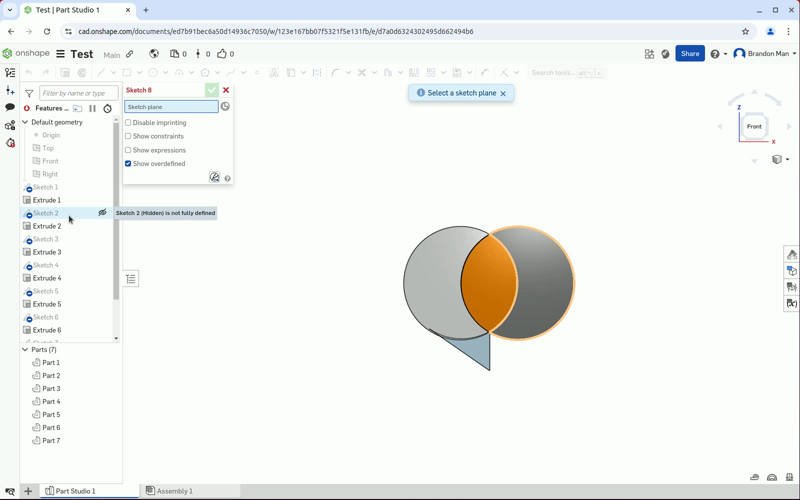
mouse_move(69, 163)
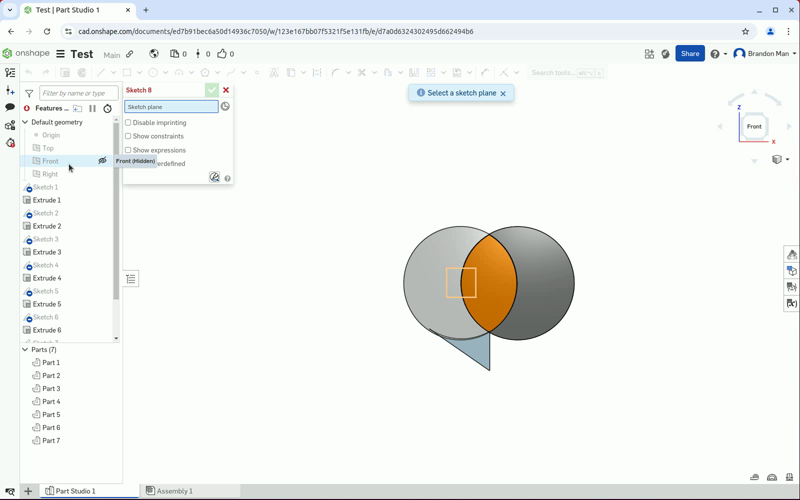
click(69, 163)
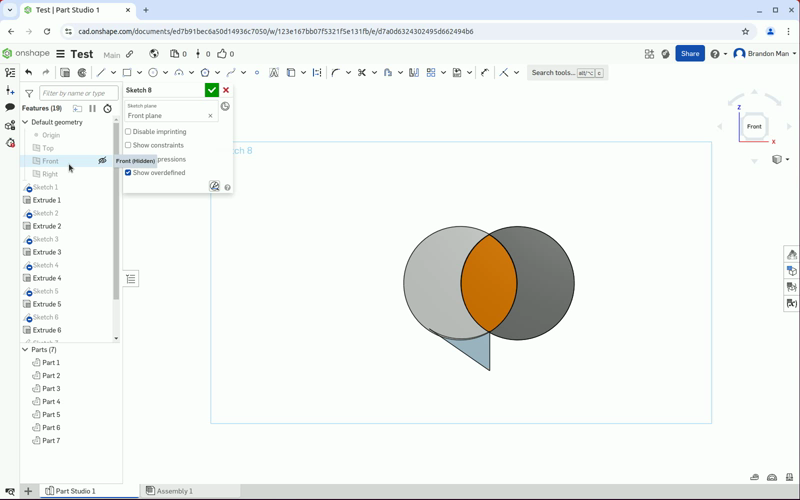
mouse_move(73, 352)
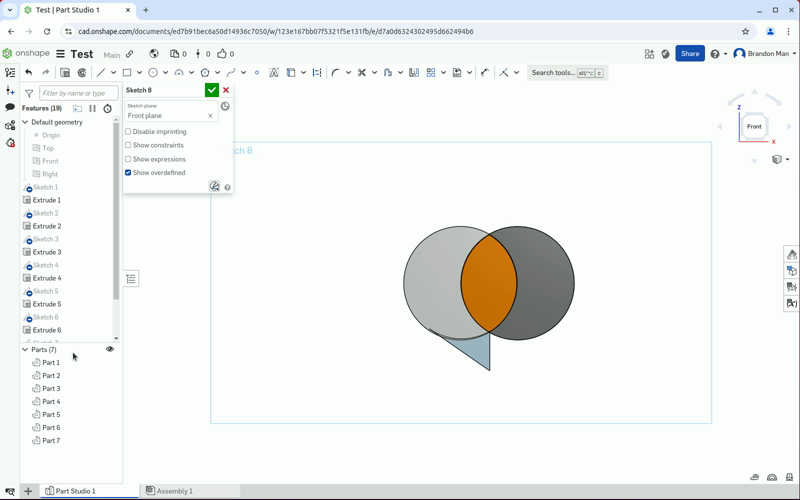
key(y)
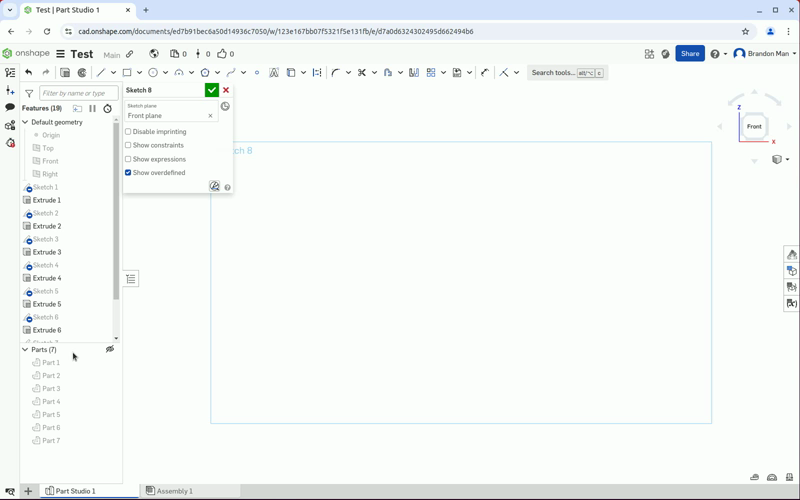
key(l)
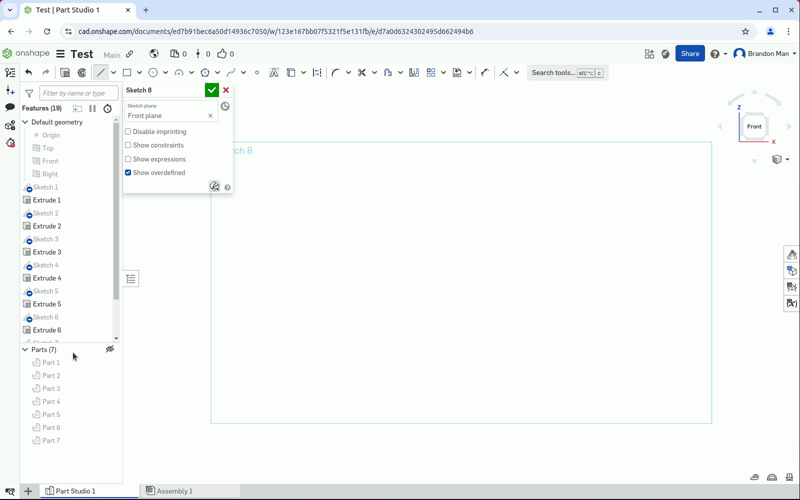
key_down(shift)
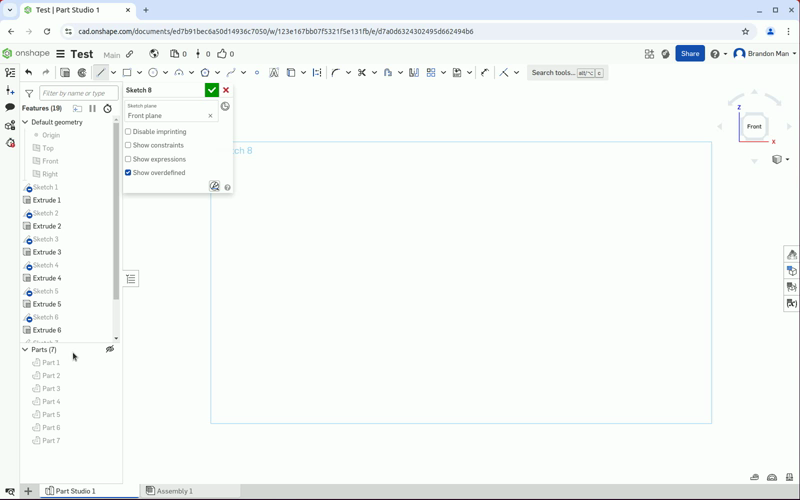
mouse_move(489, 370)
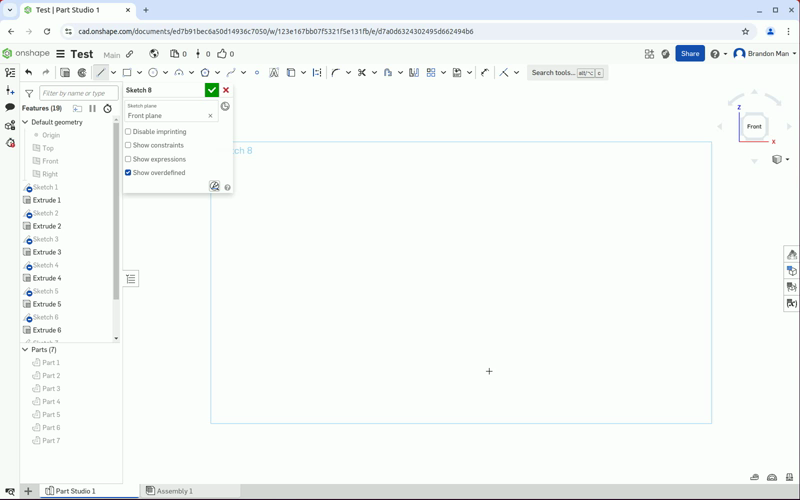
click(489, 370)
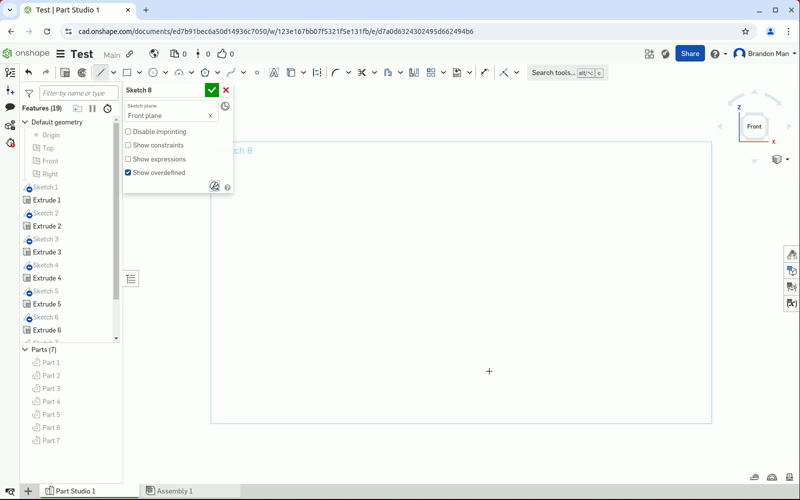
key_up(shift)
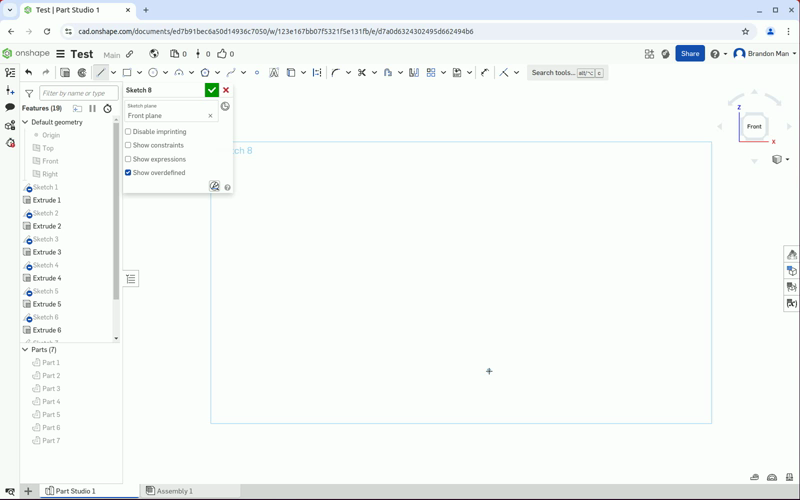
key_down(shift)
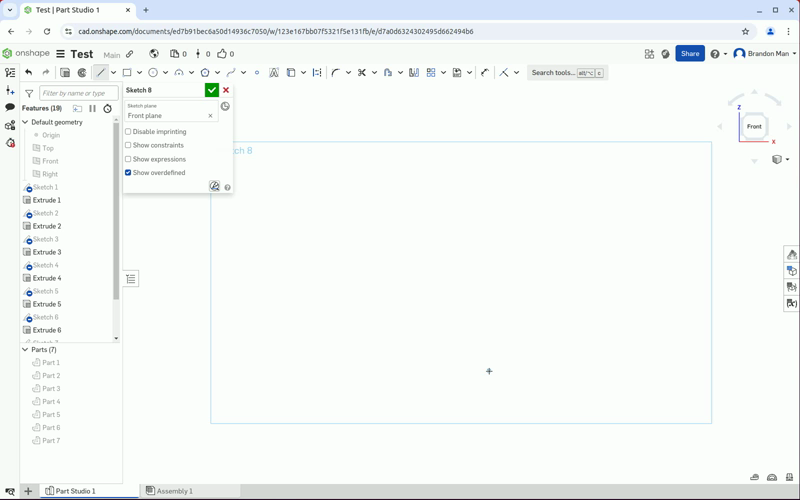
mouse_move(549, 328)
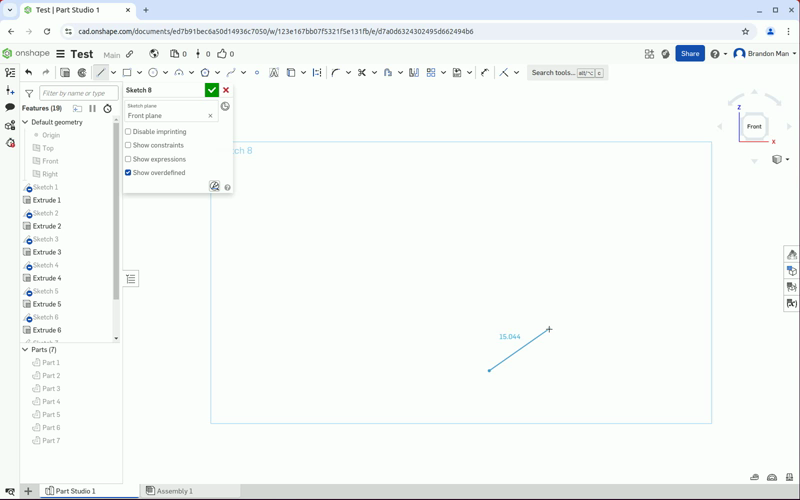
click(549, 328)
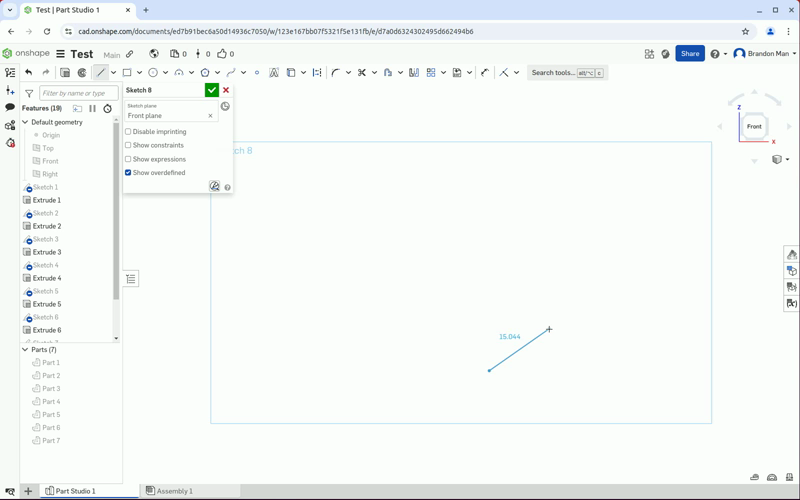
key_up(shift)
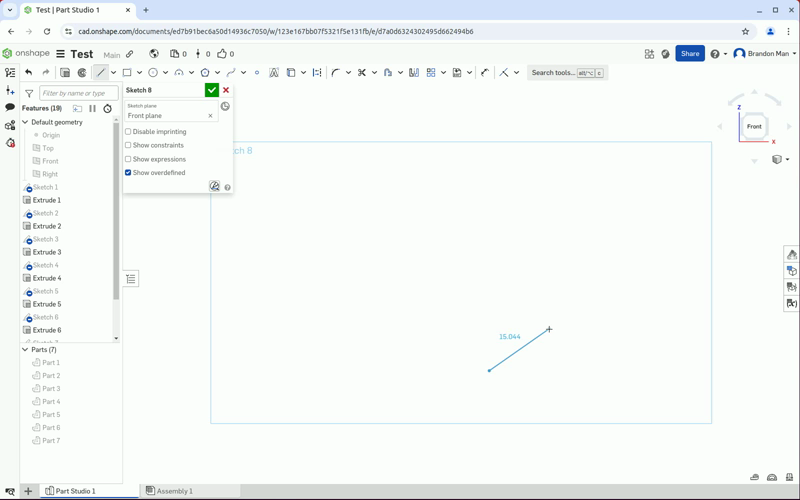
key(esc)
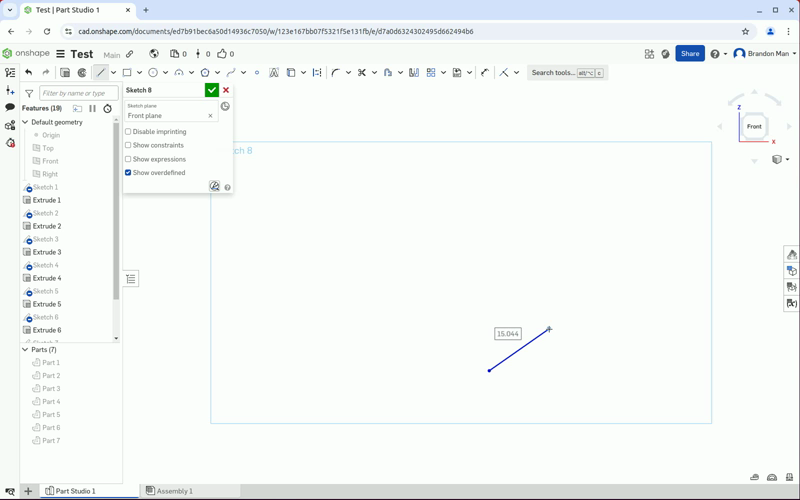
key(a)
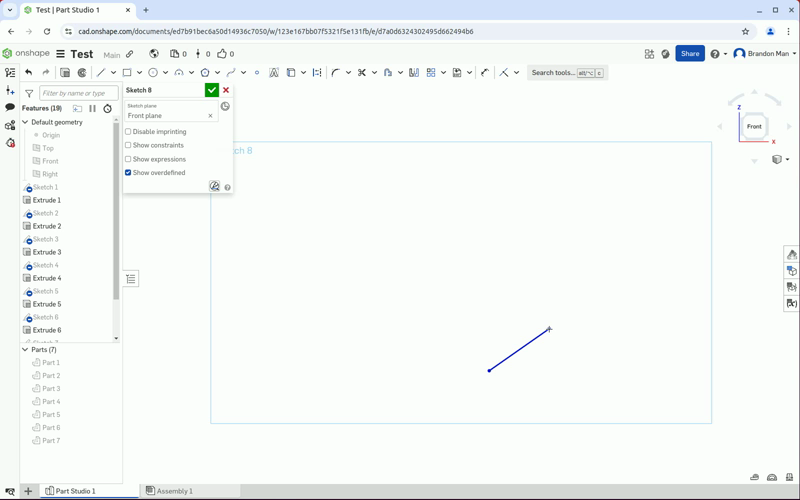
mouse_move(549, 328)
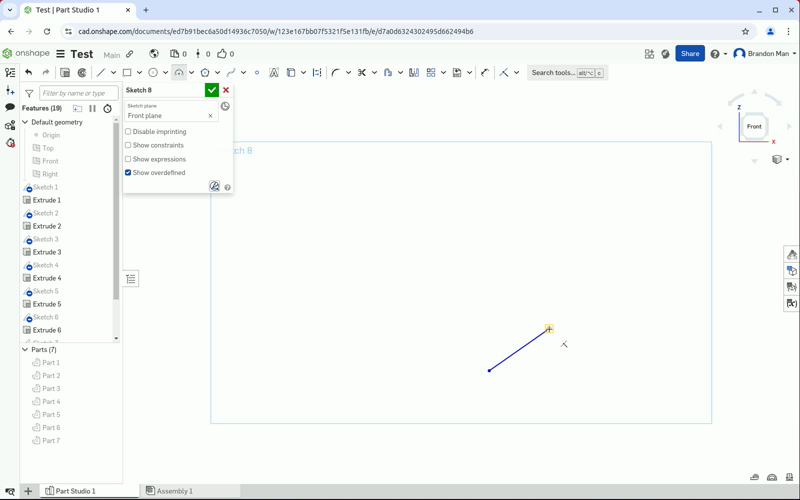
click(549, 328)
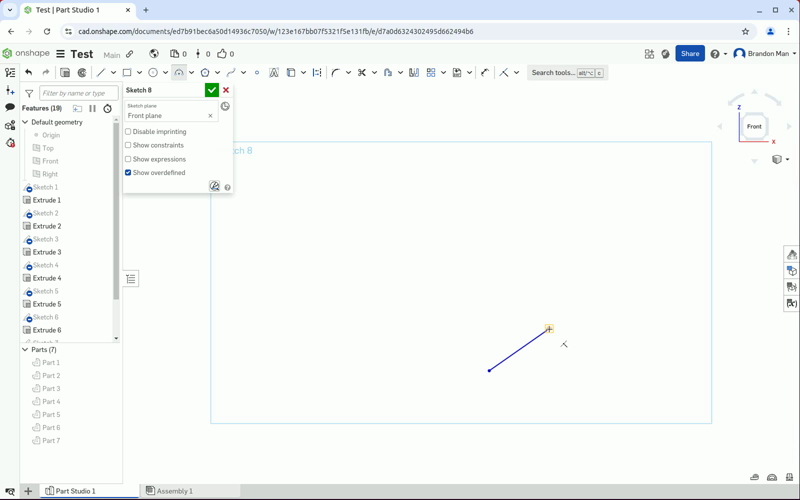
key_down(shift)
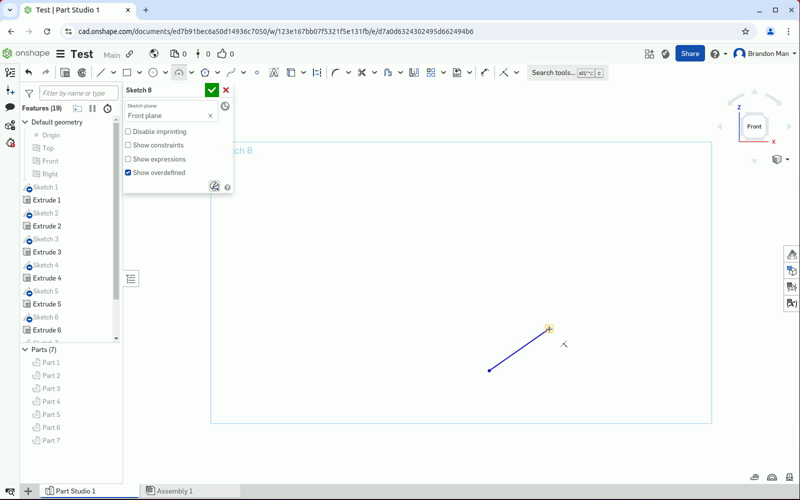
mouse_move(489, 331)
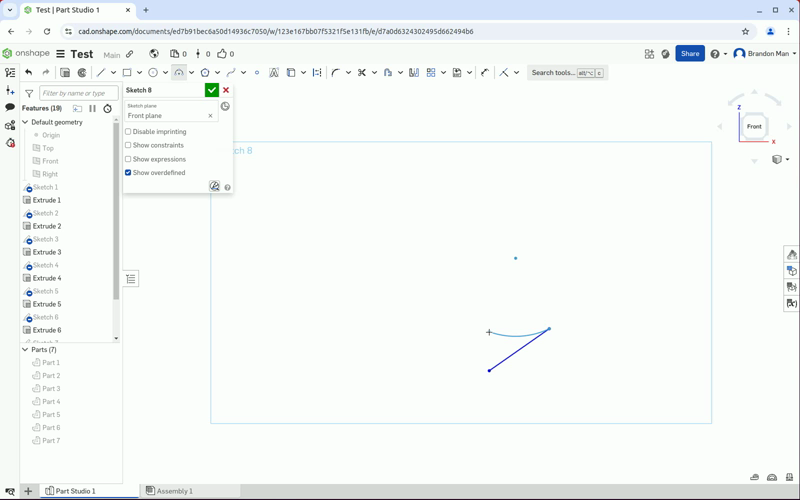
click(489, 331)
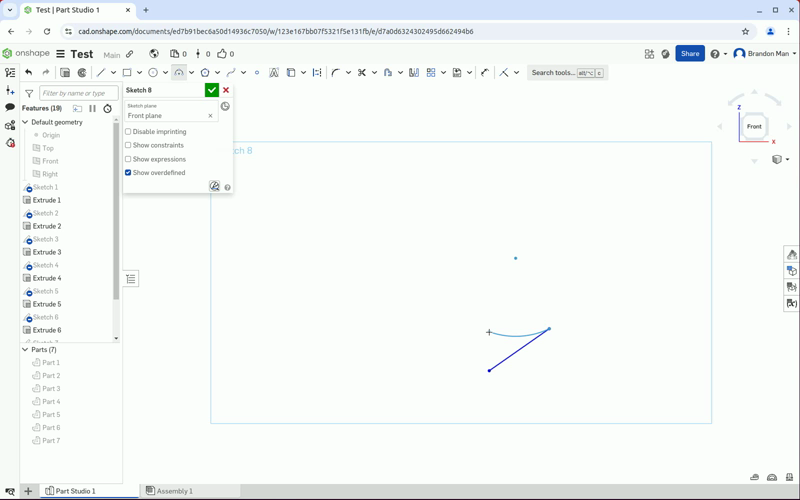
mouse_move(519, 339)
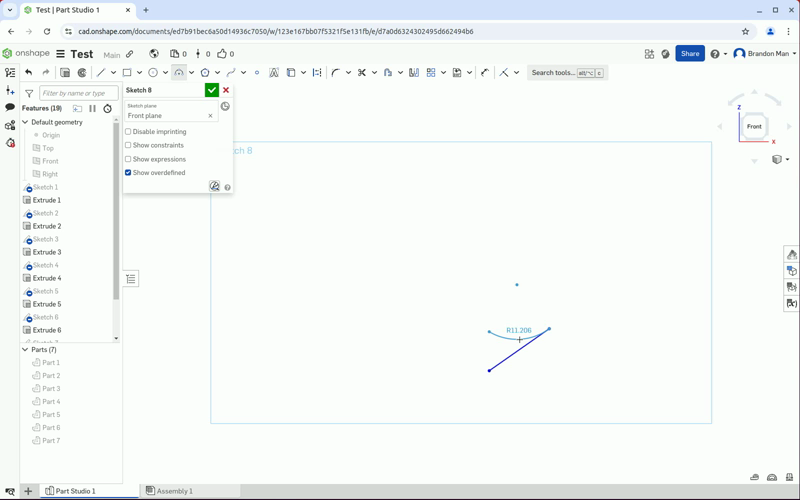
click(519, 339)
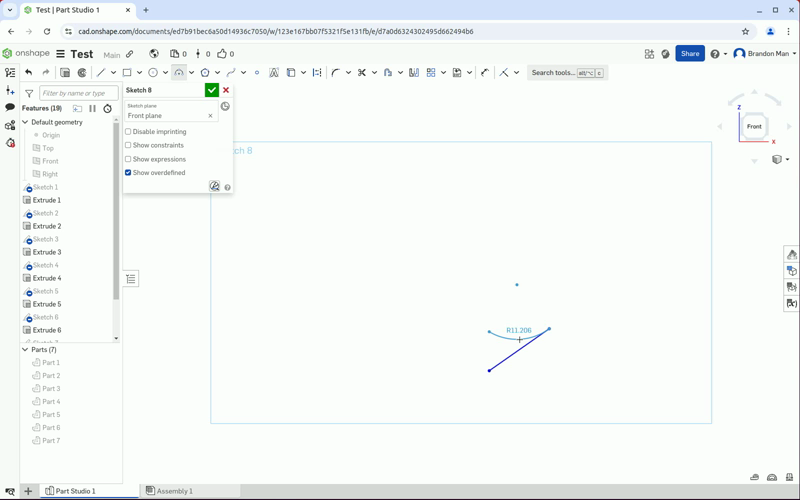
key_up(shift)
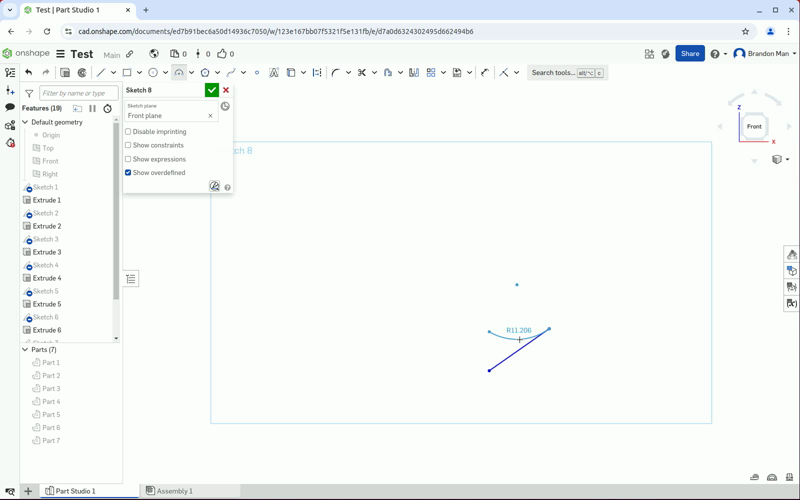
key(esc)
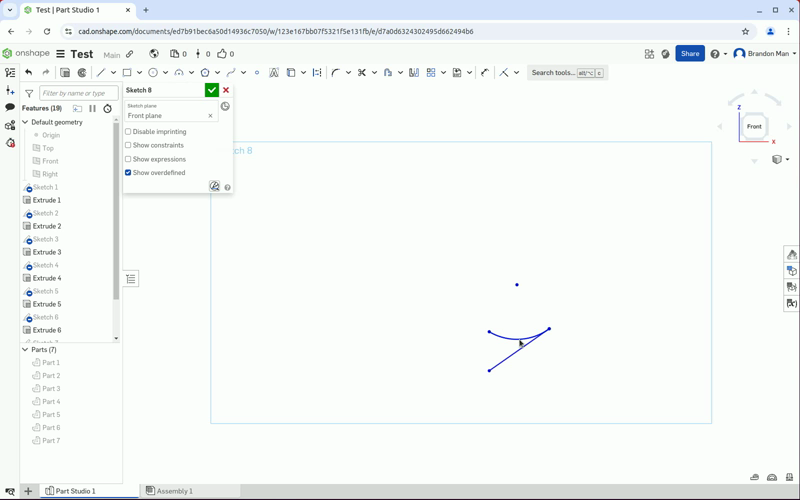
key(l)
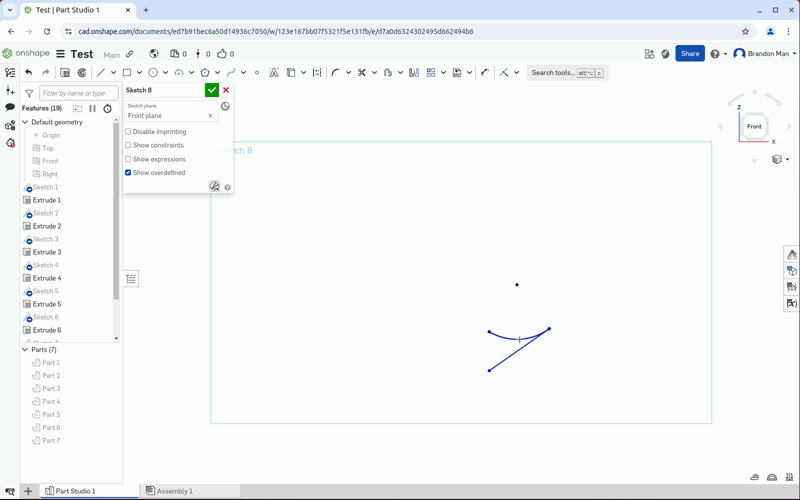
mouse_move(489, 331)
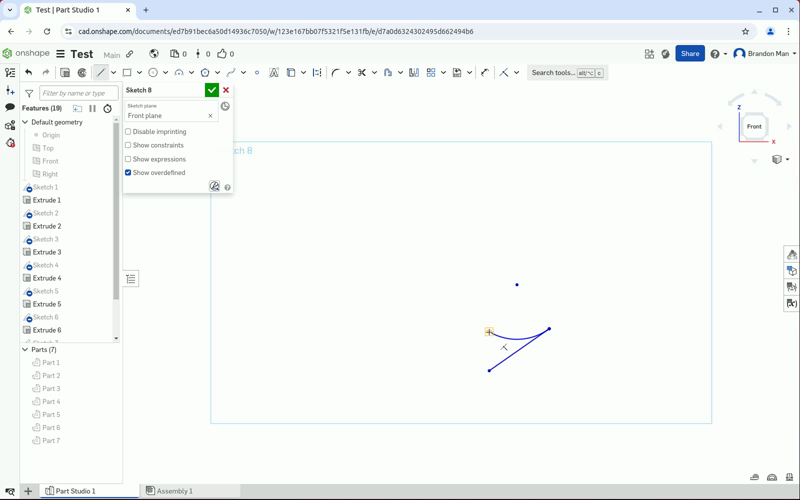
click(489, 331)
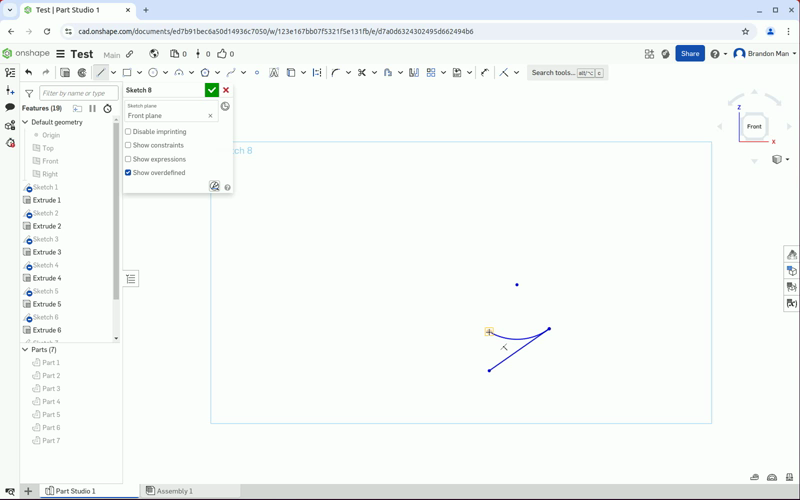
mouse_move(519, 331)
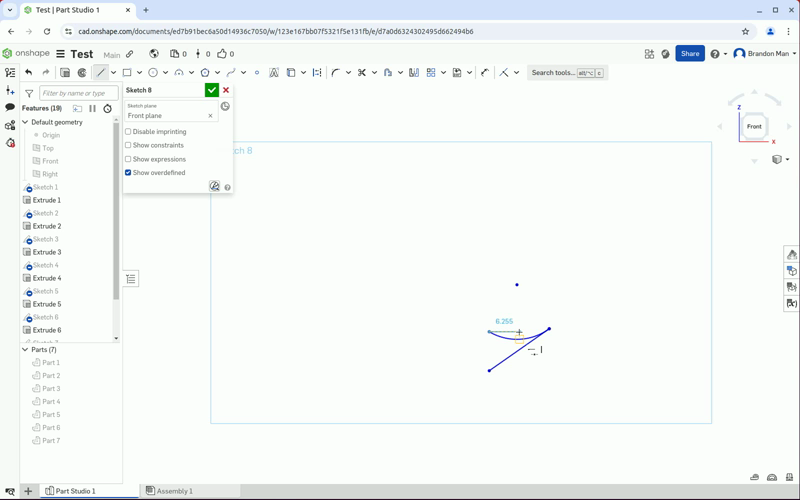
key_down(shift)
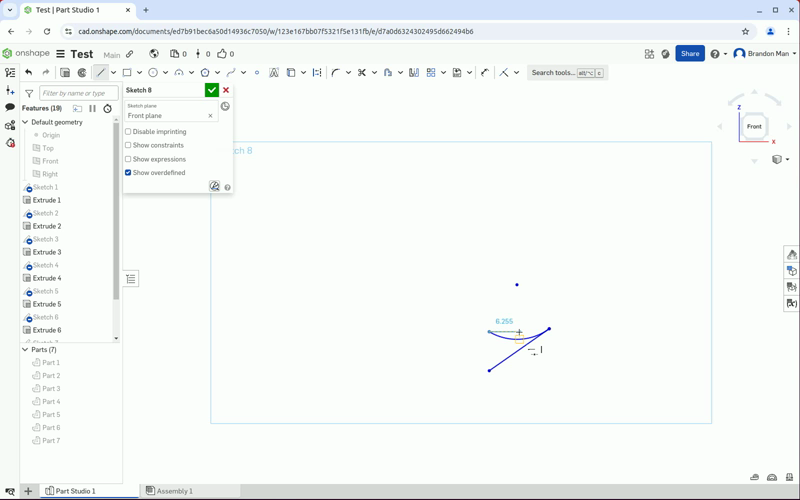
mouse_move(489, 370)
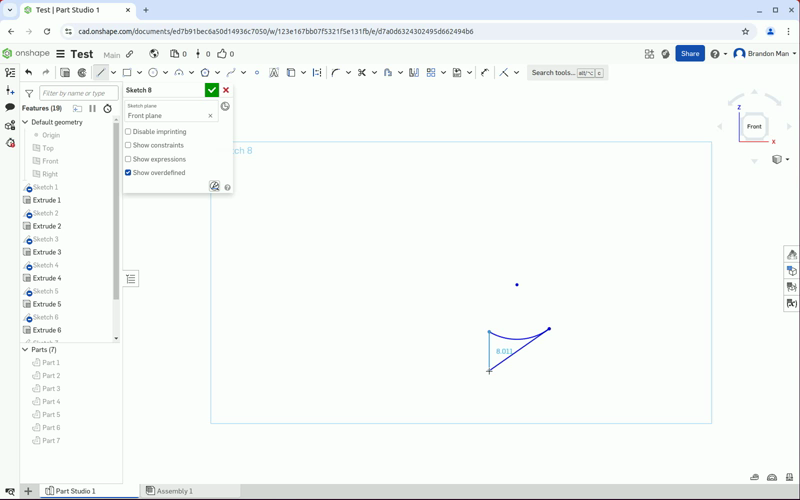
key_up(shift)
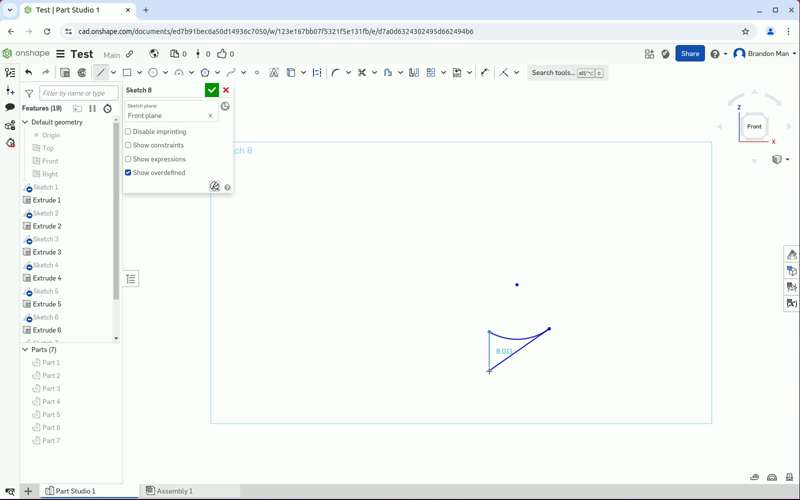
click(489, 370)
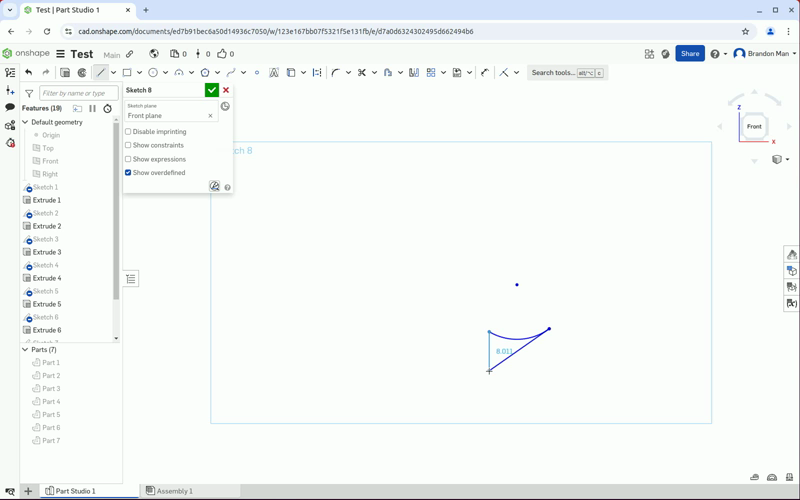
key(esc)
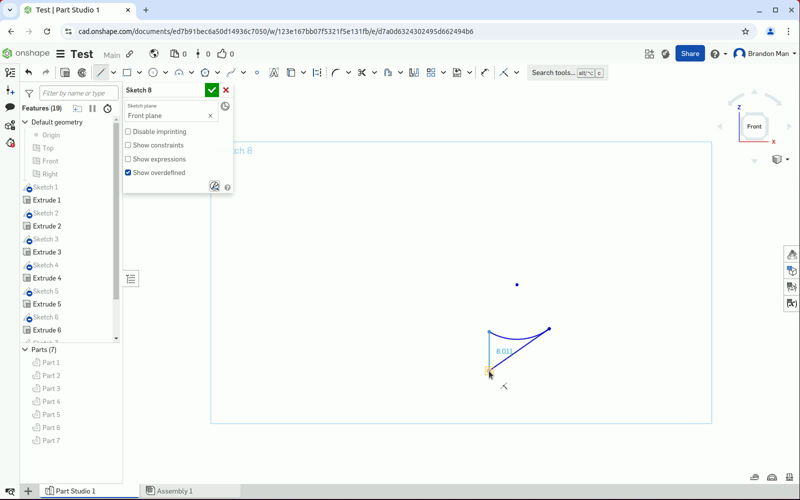
mouse_move(500, 361)
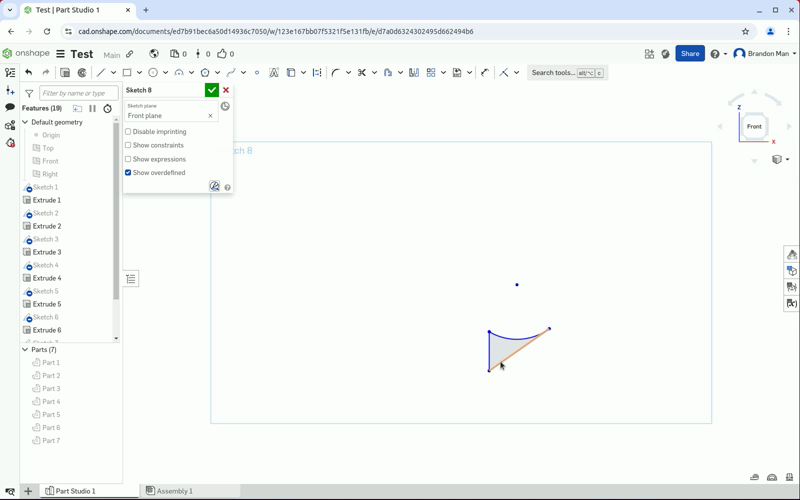
scroll(6)
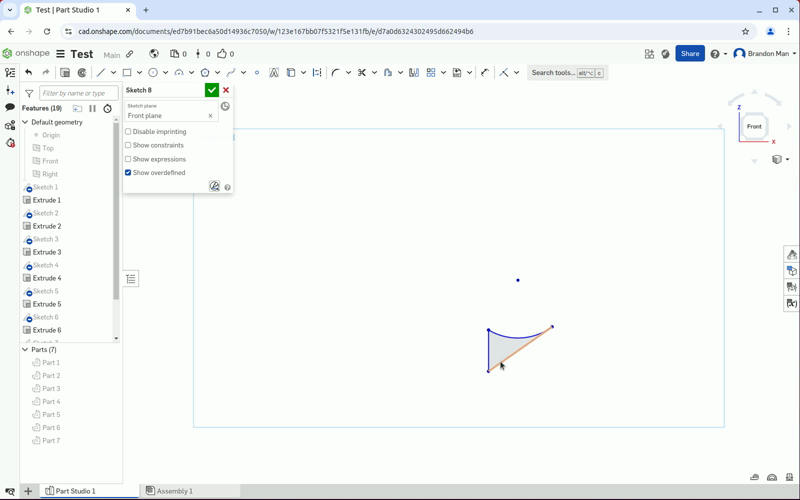
scroll(6)
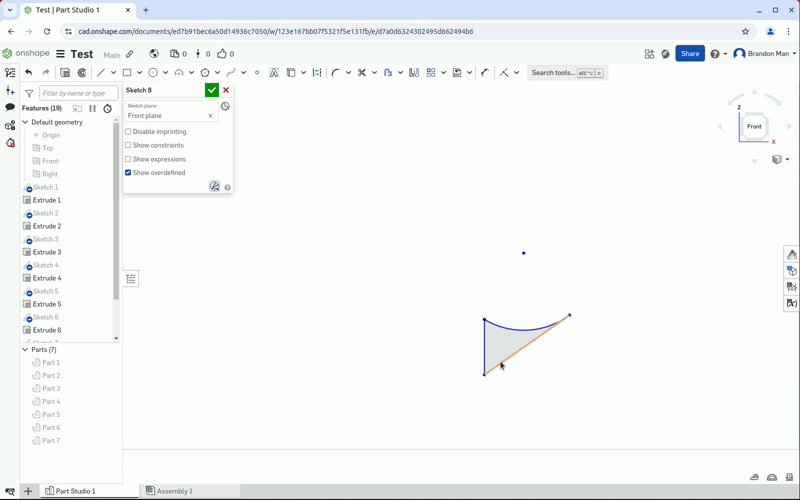
scroll(6)
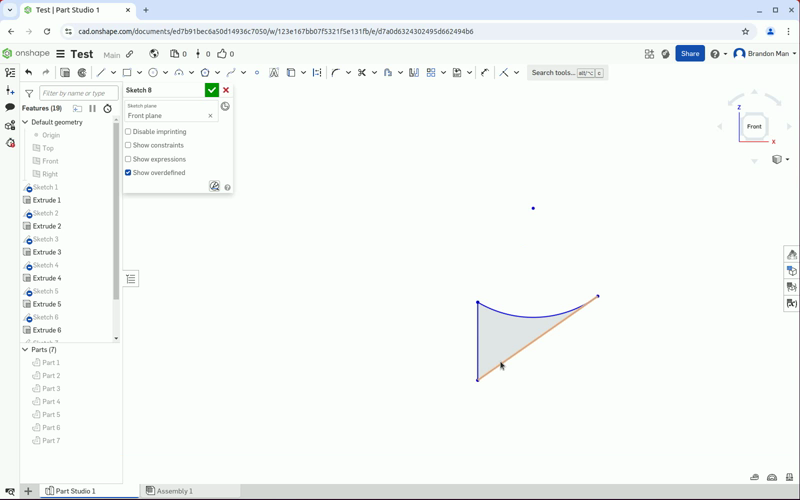
scroll(6)
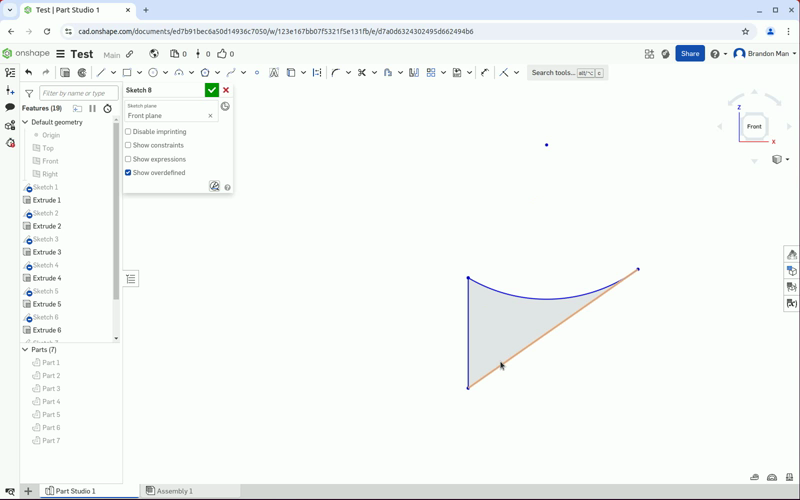
scroll(6)
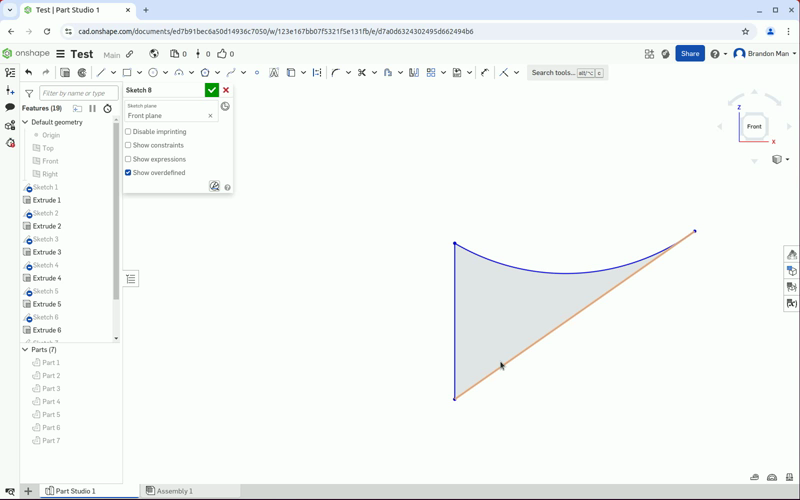
scroll(6)
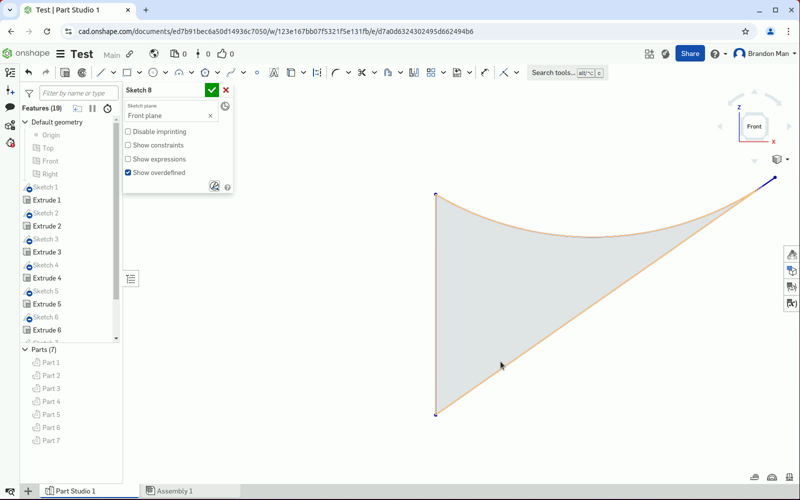
scroll(6)
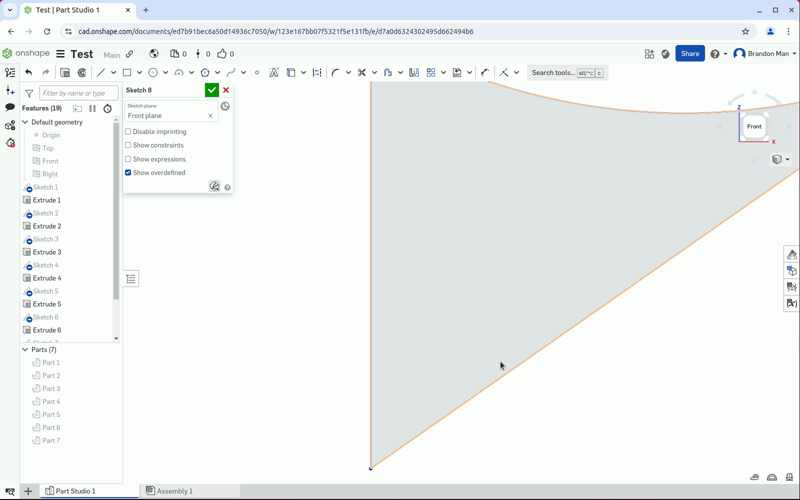
click(500, 361)
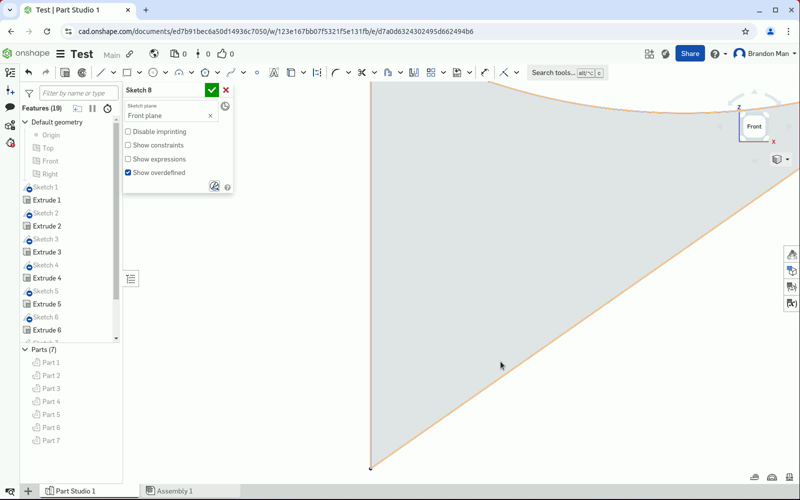
scroll(-6)
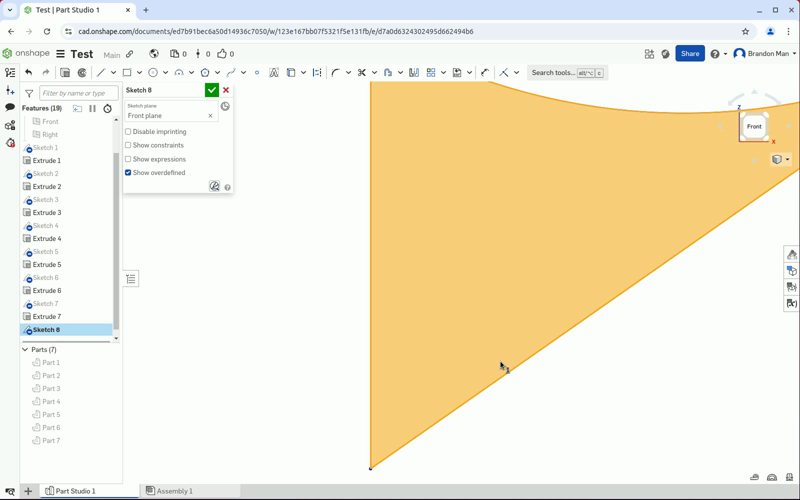
scroll(-6)
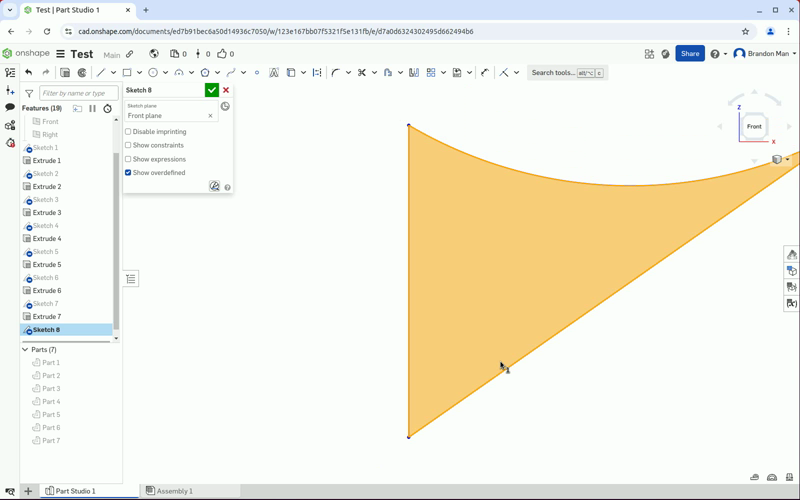
scroll(-6)
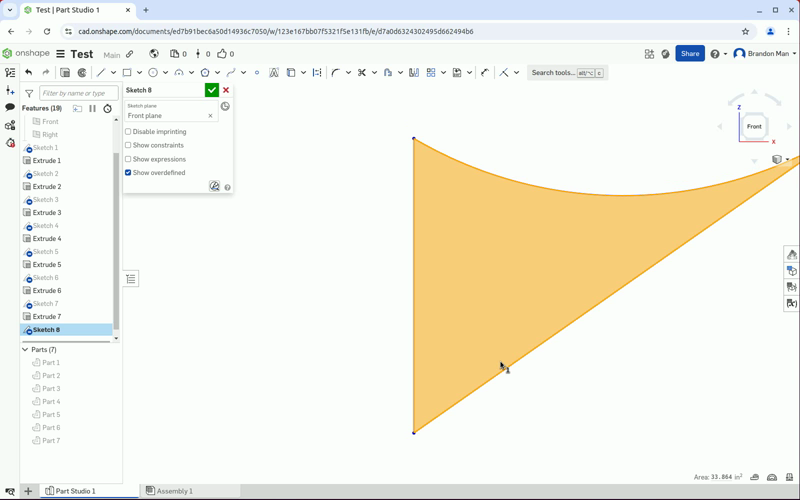
scroll(-6)
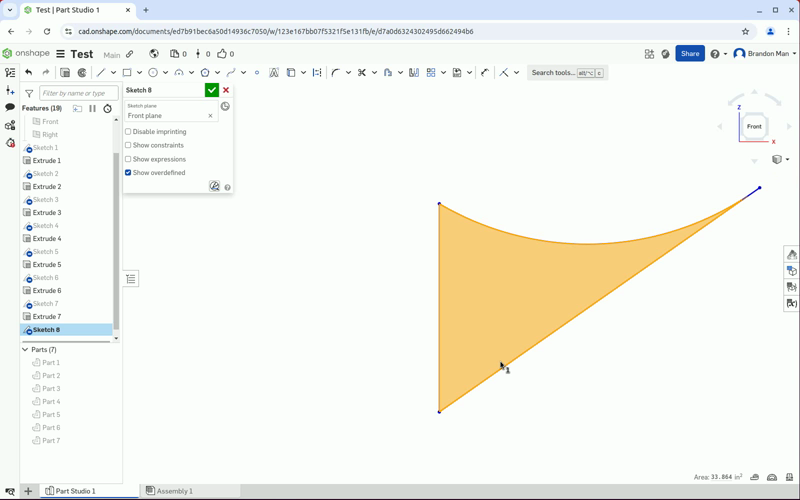
scroll(-6)
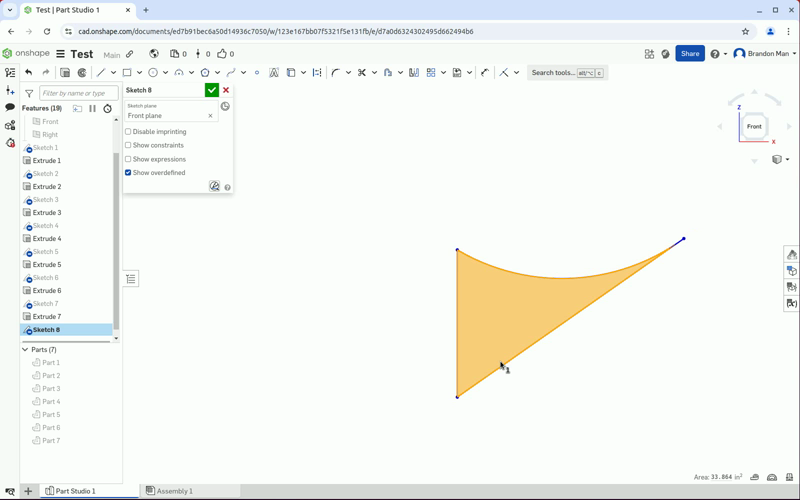
scroll(-6)
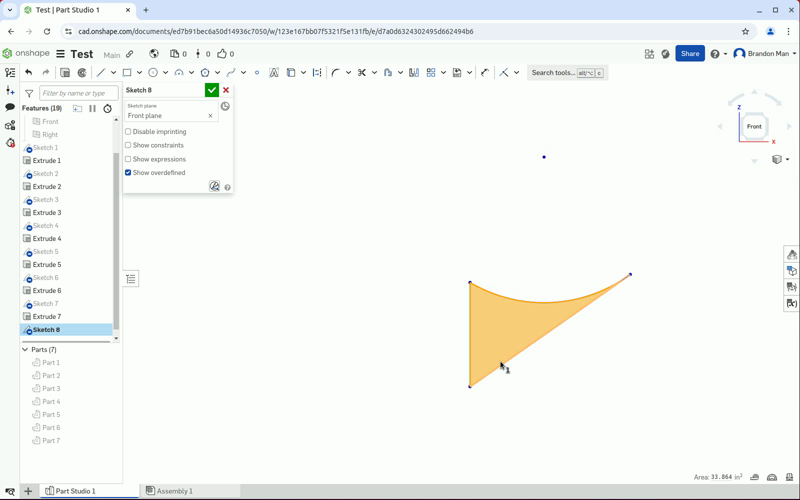
scroll(-6)
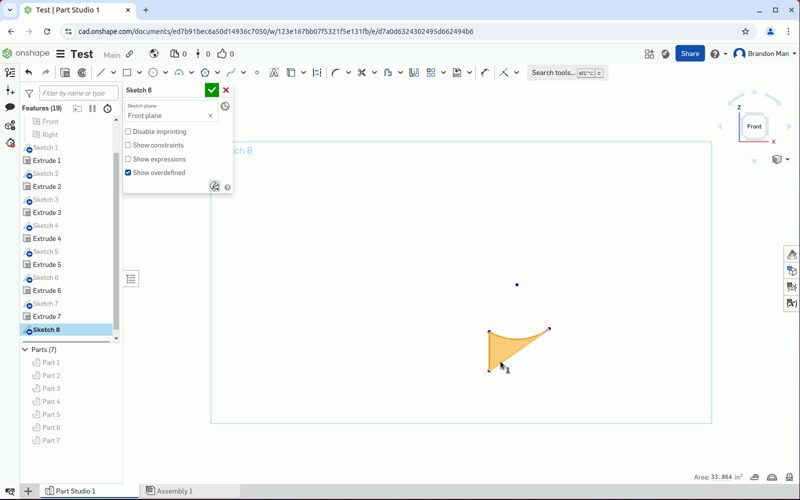
mouse_move(73, 352)
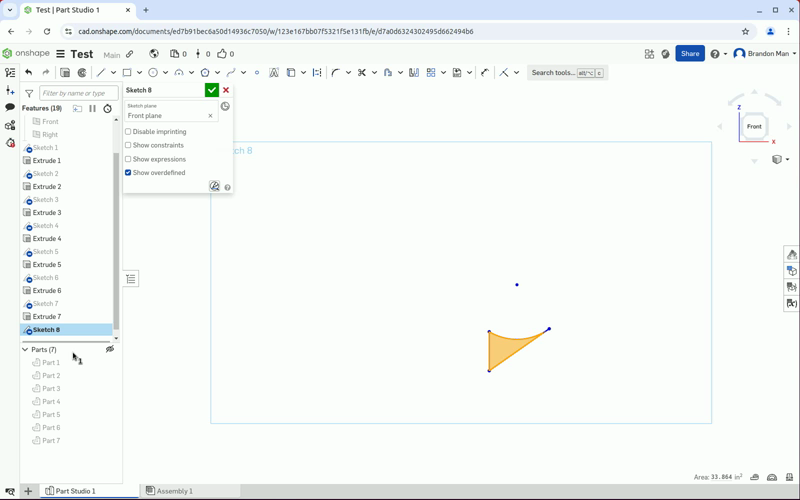
key(shift+y)
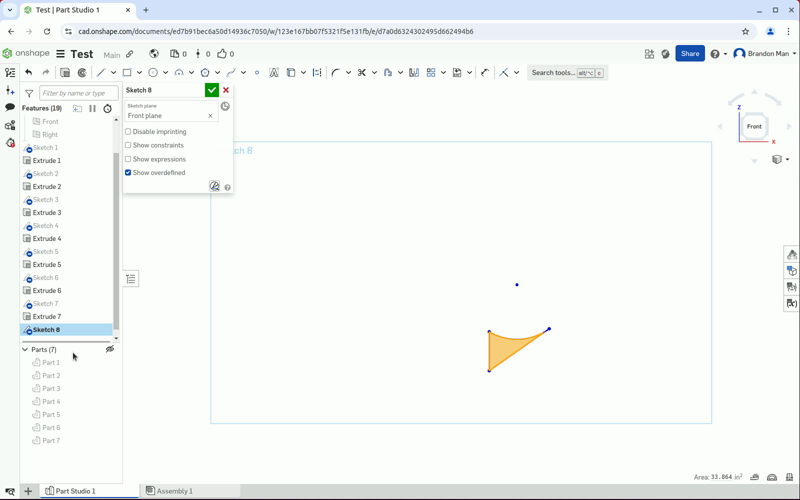
key(shift+e)
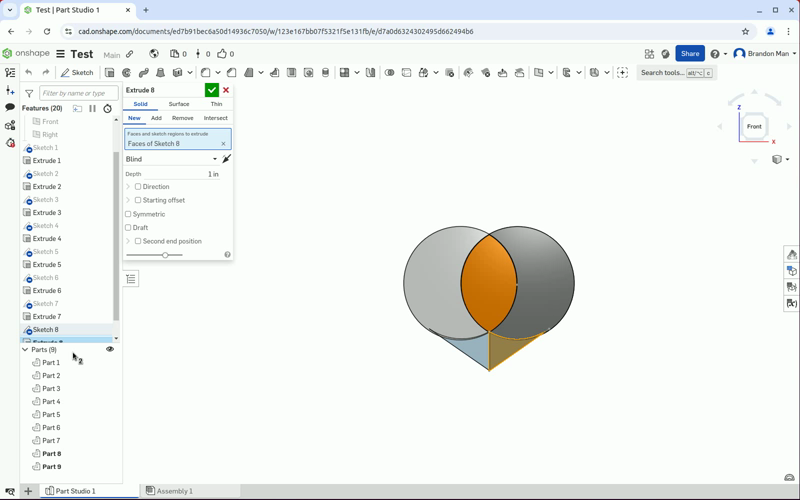
mouse_move(143, 106)
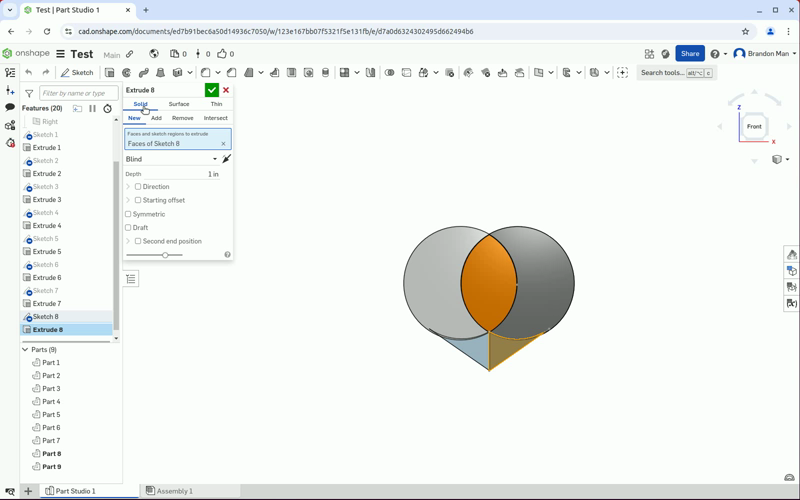
click(143, 106)
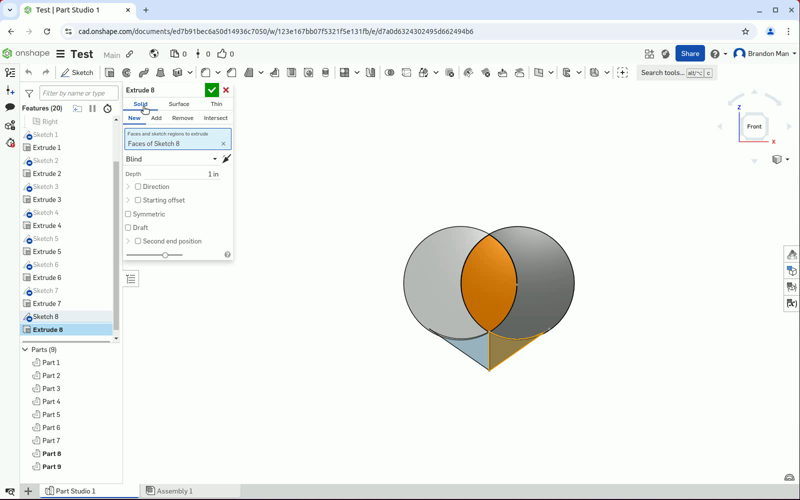
mouse_move(137, 120)
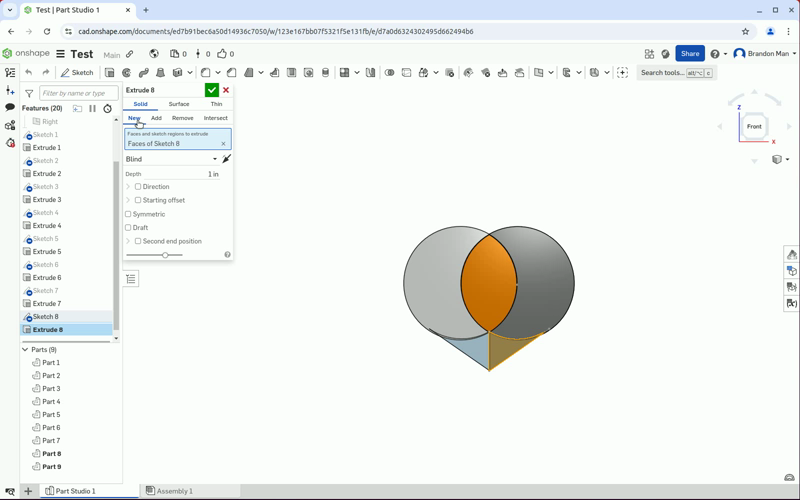
click(137, 120)
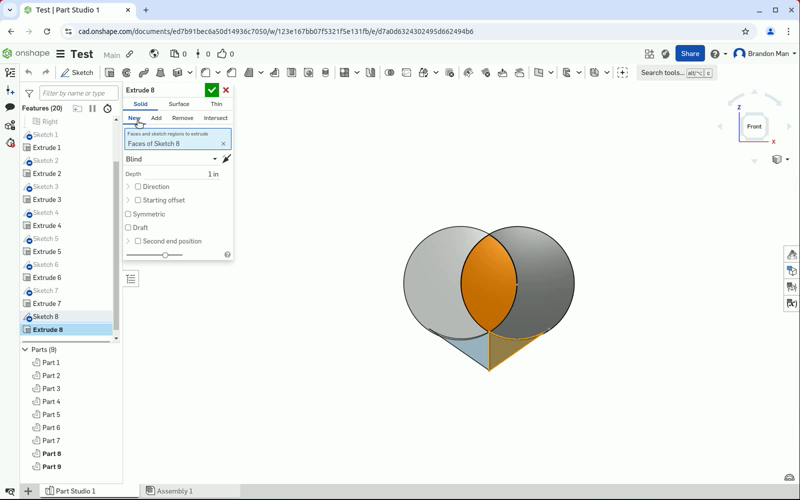
key(tab, 4)
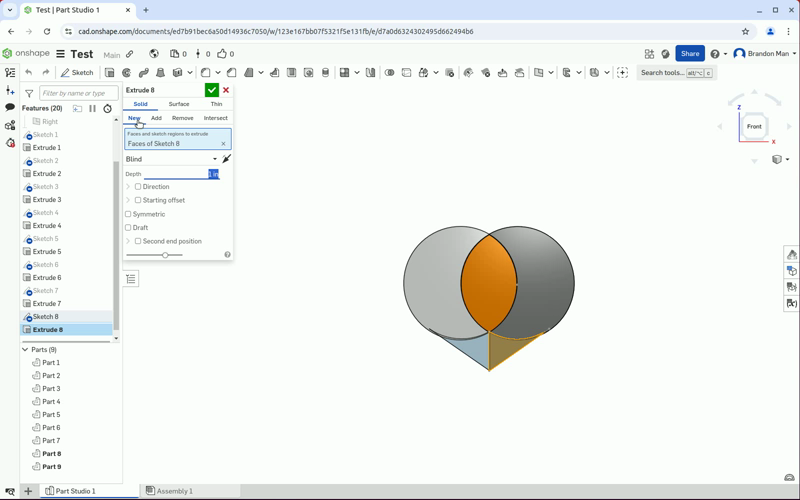
text(2.407)
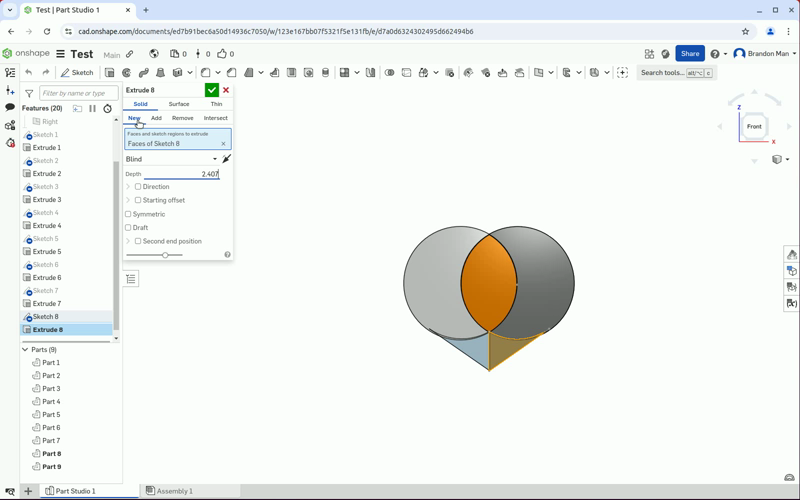
key(enter)
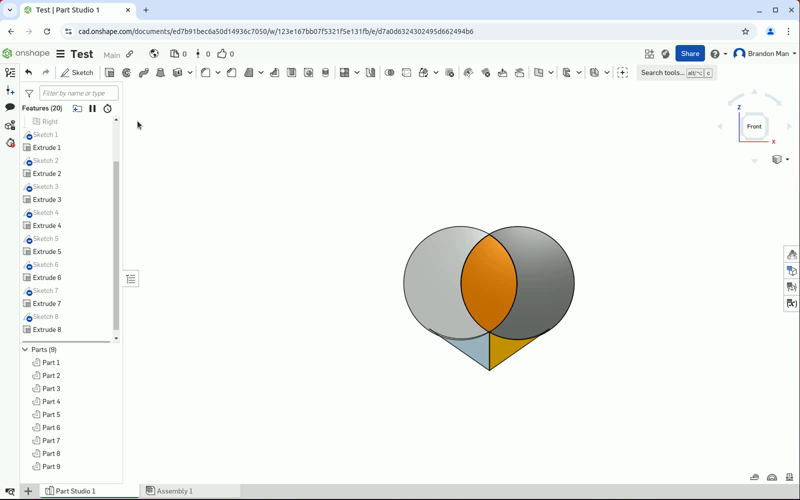
key(shift+h)
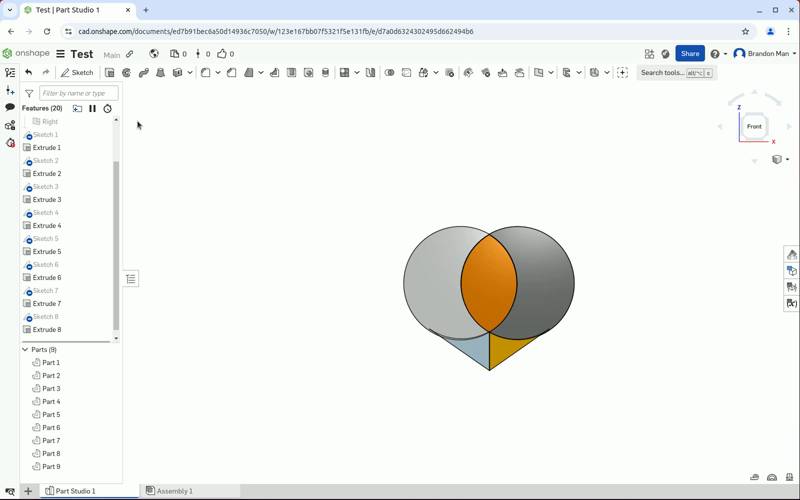
key(shift+h)
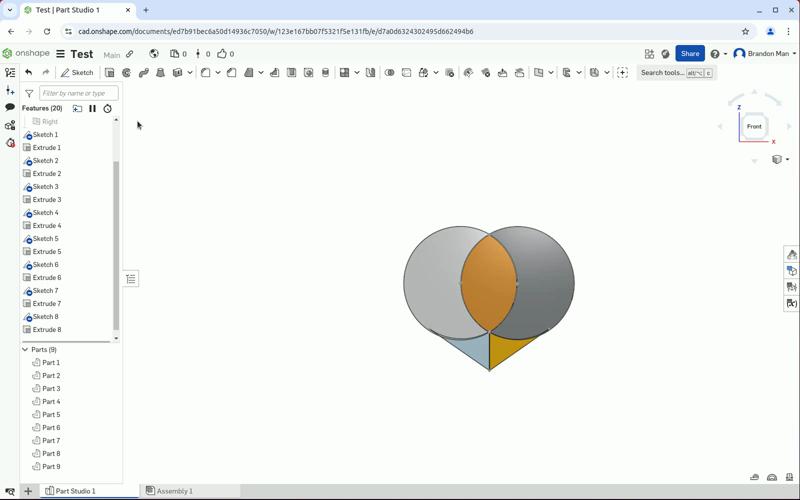
key(shift+7)
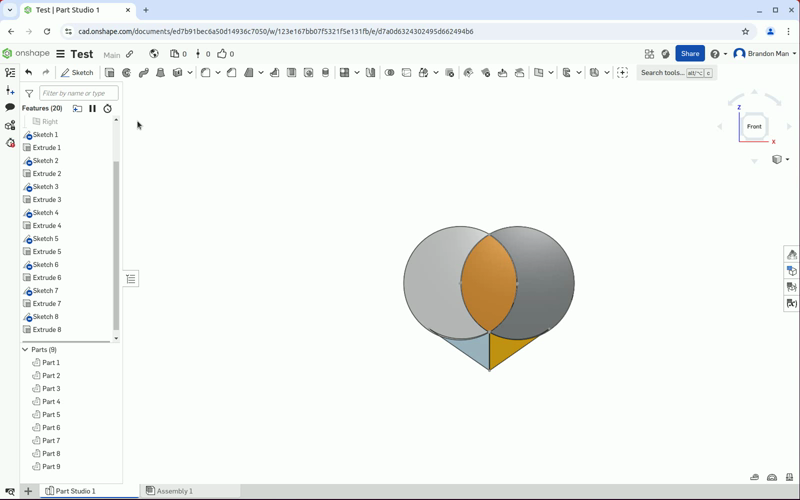
key(left, 2)
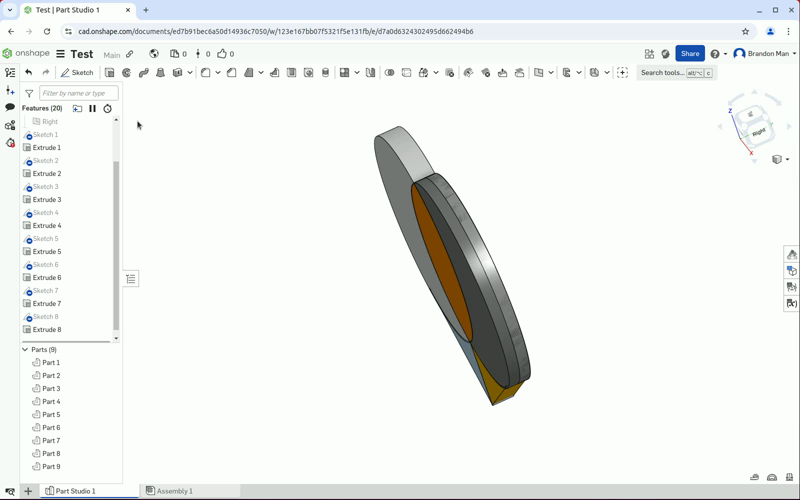
key(down, 2)
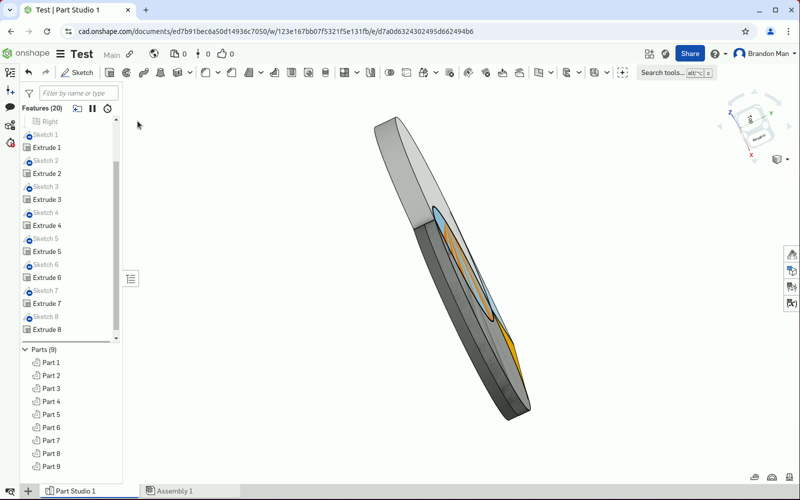
key(up, 2)
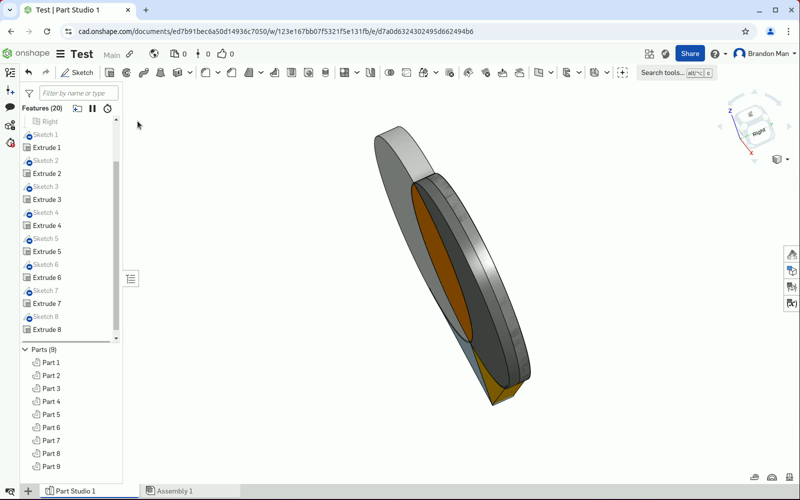
key(right, 2)
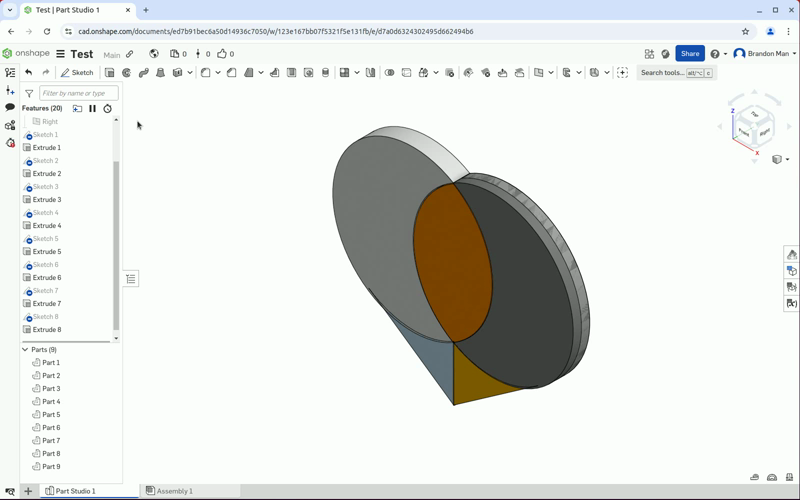
mouse_move(69, 137)
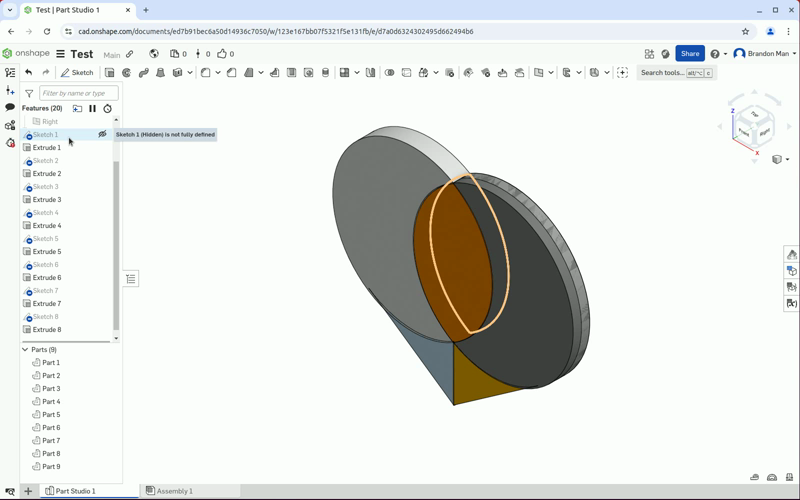
click(69, 137)